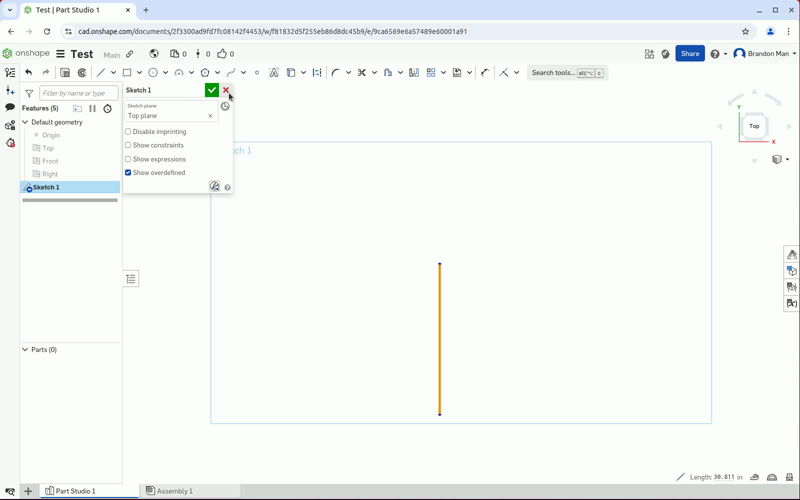
key(shift+h)
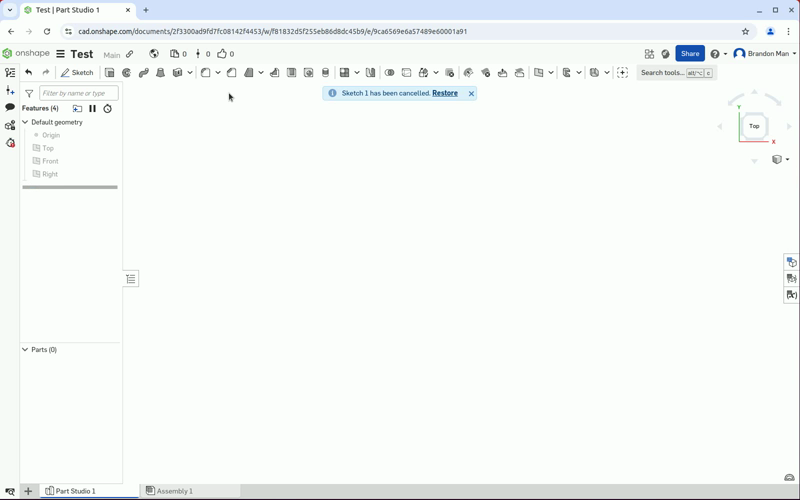
mouse_move(73, 352)
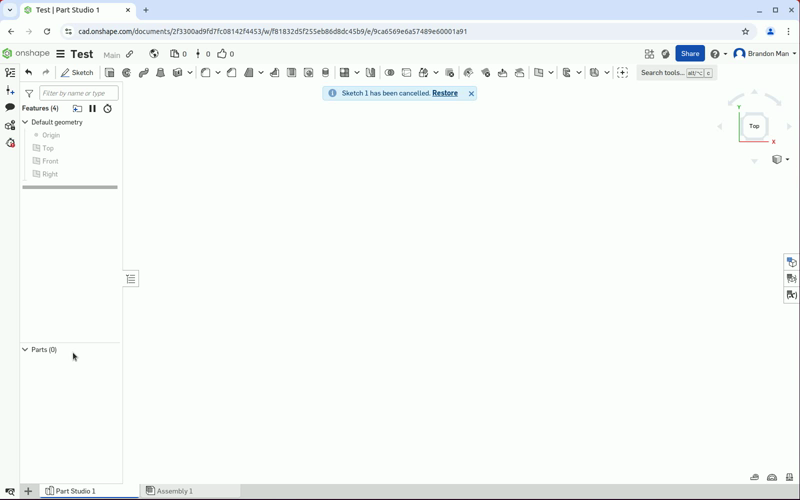
key(y)
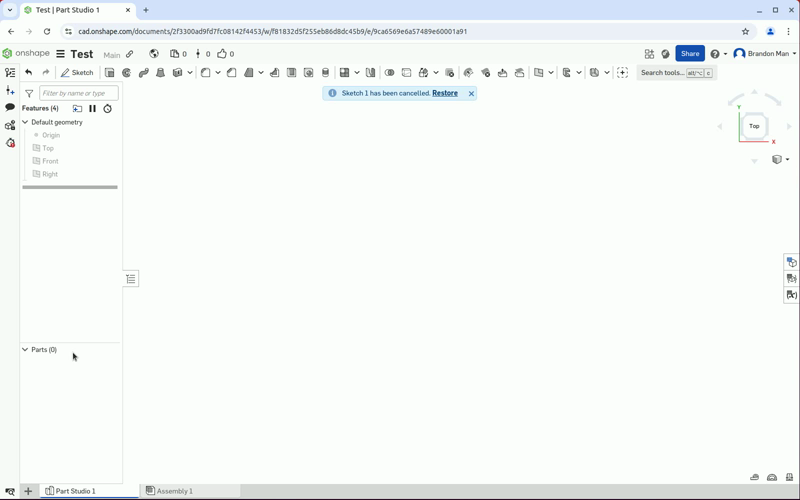
key(shift+p)
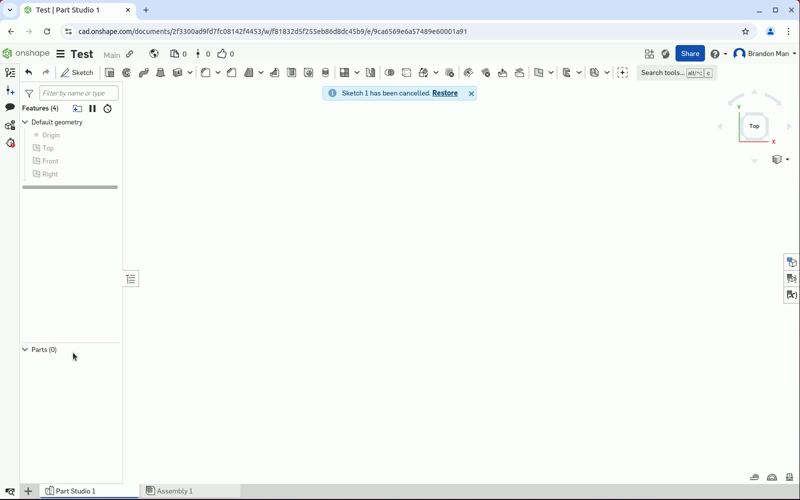
key(space)
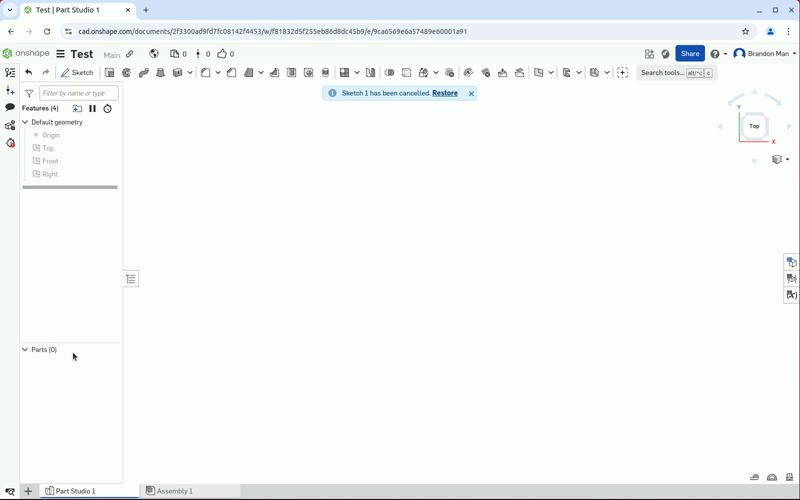
key_down(shift)
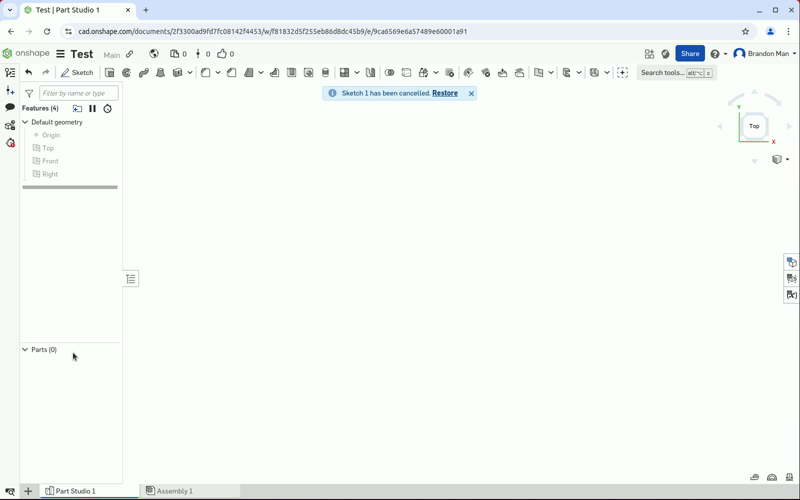
key(up)
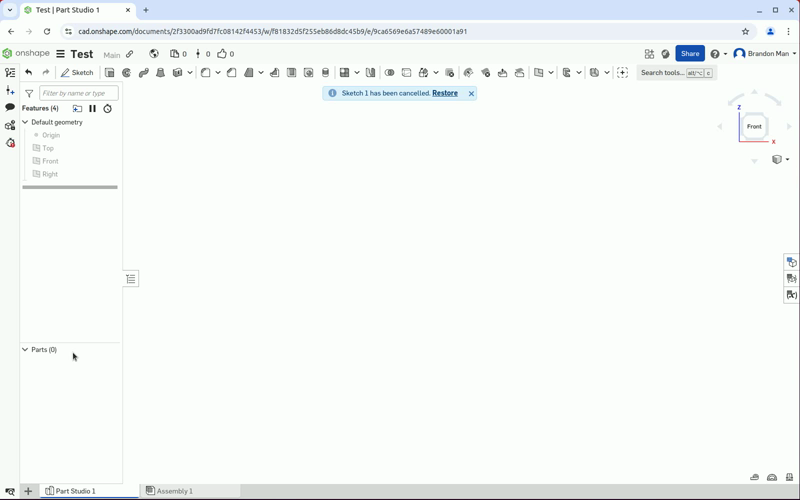
key_up(shift)
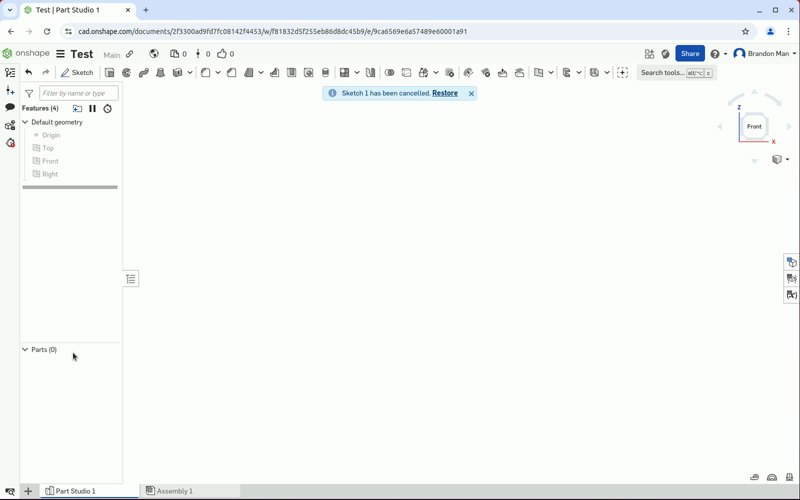
mouse_move(73, 352)
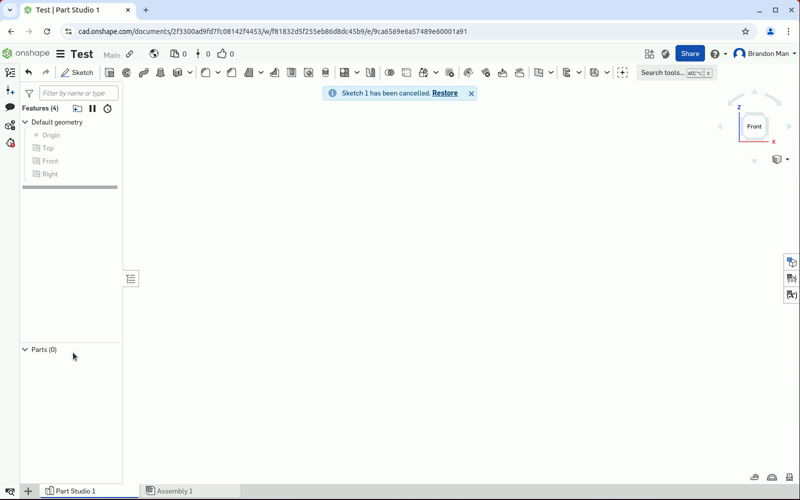
key(shift+y)
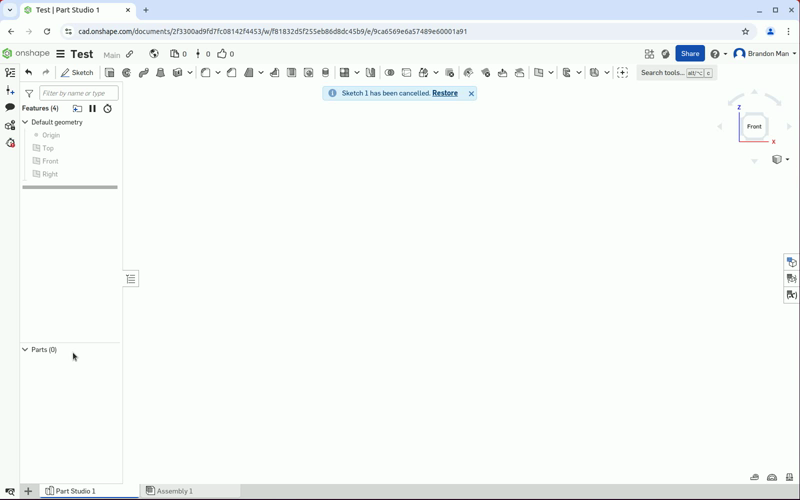
key(shift+s)
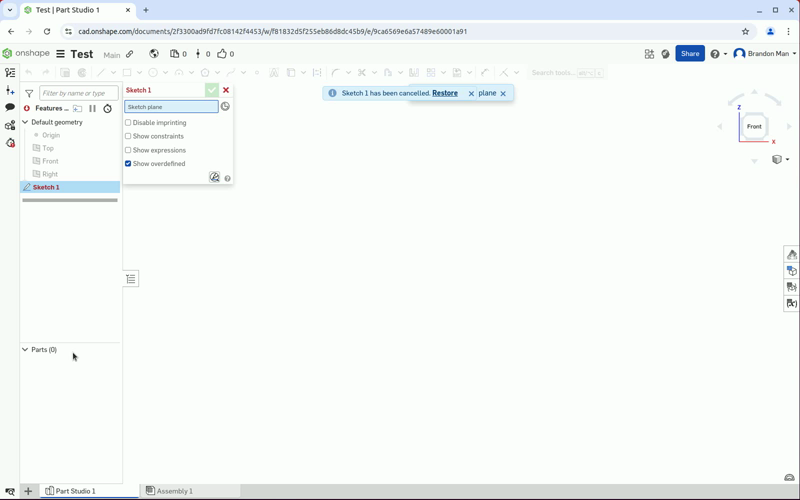
mouse_move(73, 163)
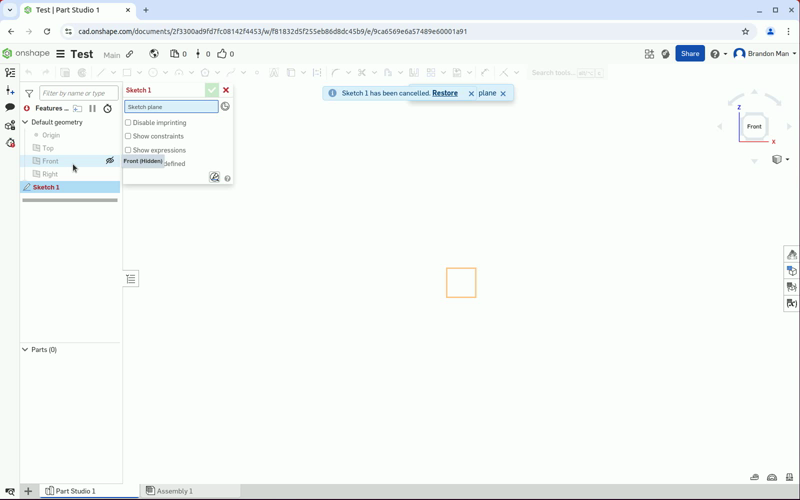
click(73, 163)
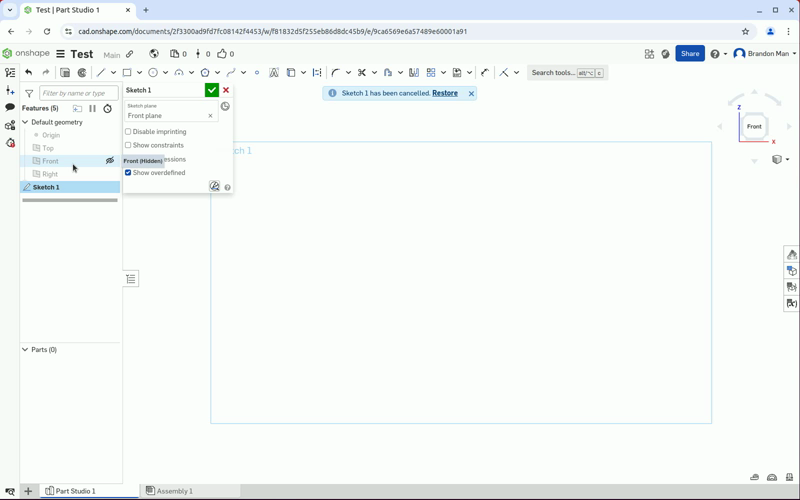
mouse_move(73, 352)
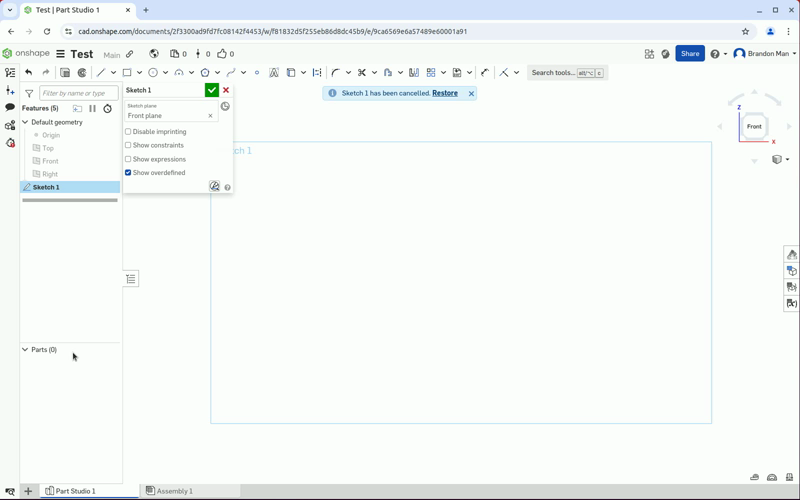
key(y)
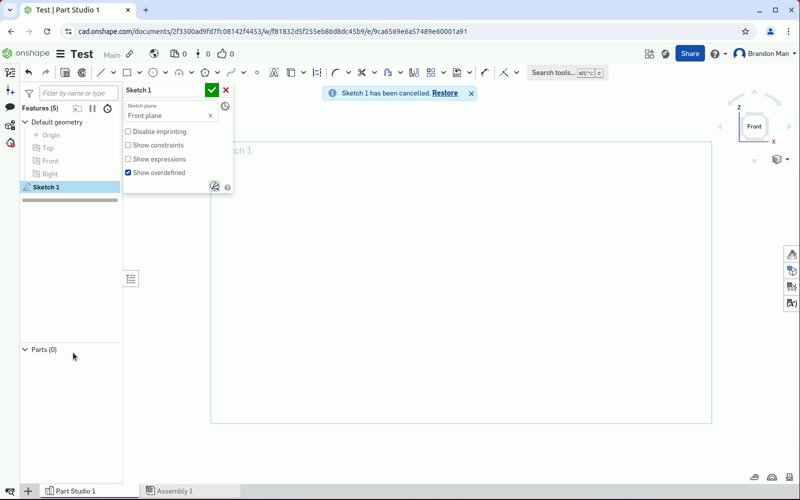
key(l)
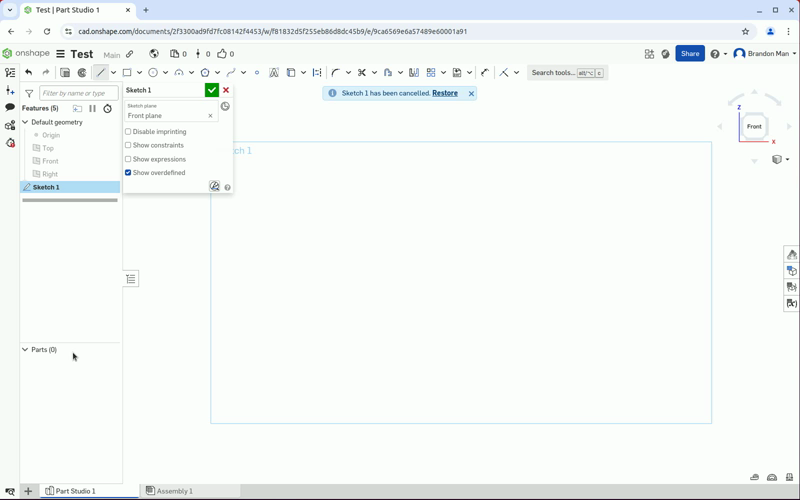
key_down(shift)
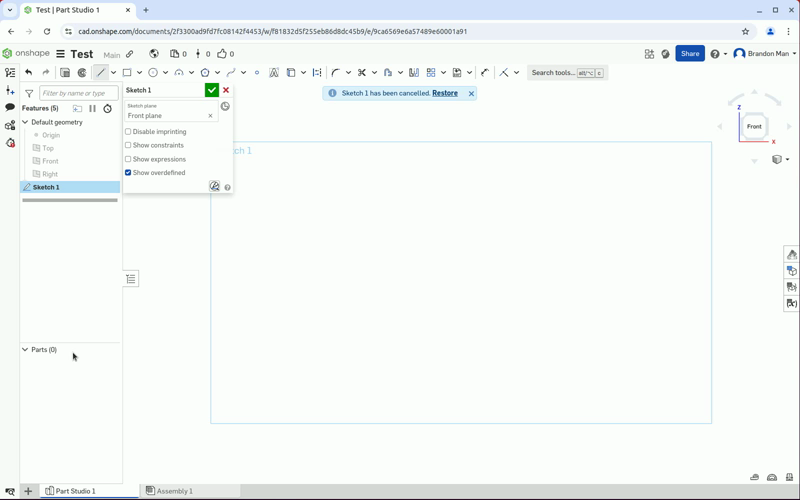
mouse_move(436, 348)
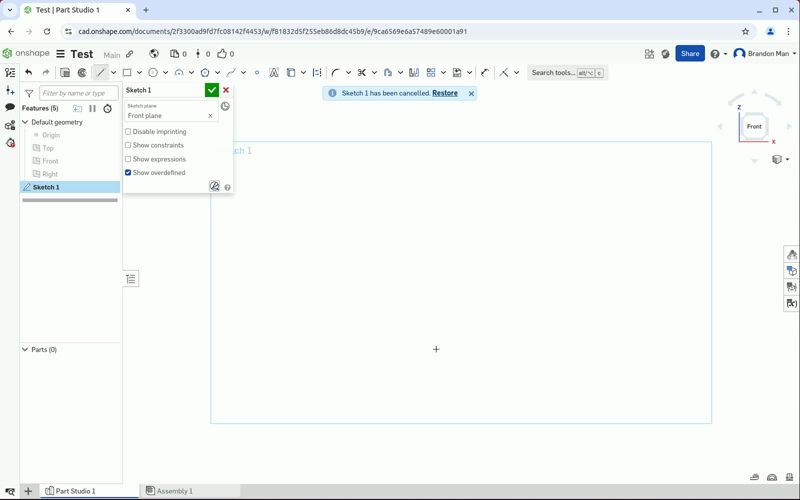
click(436, 348)
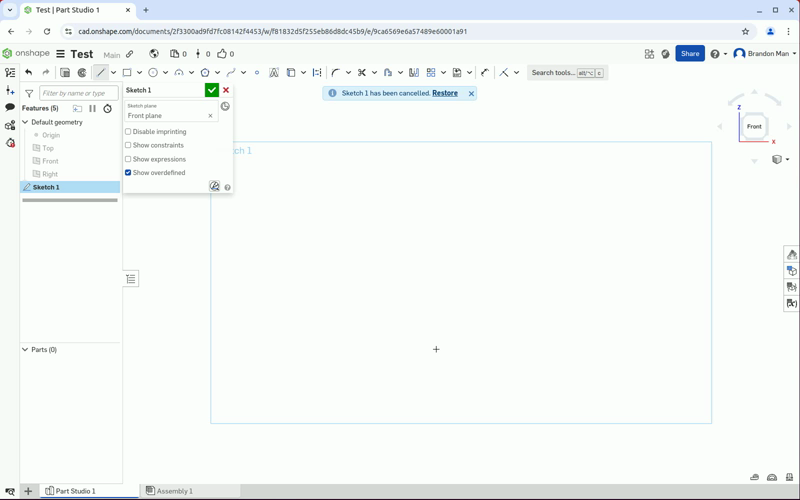
key_up(shift)
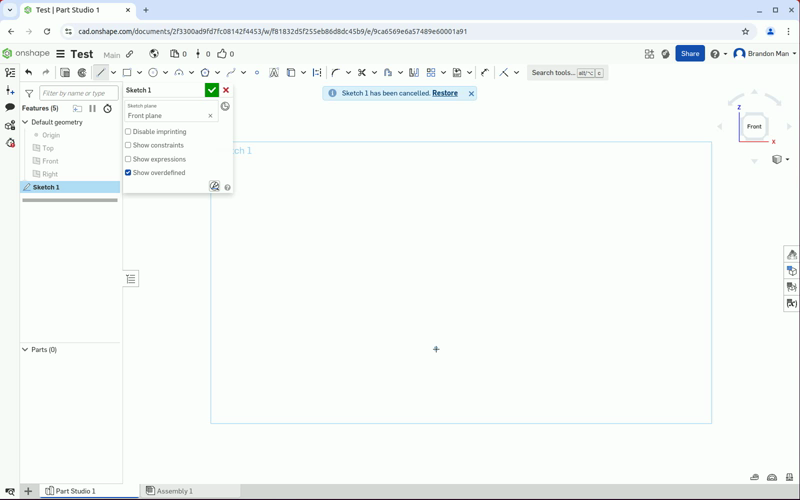
key_down(shift)
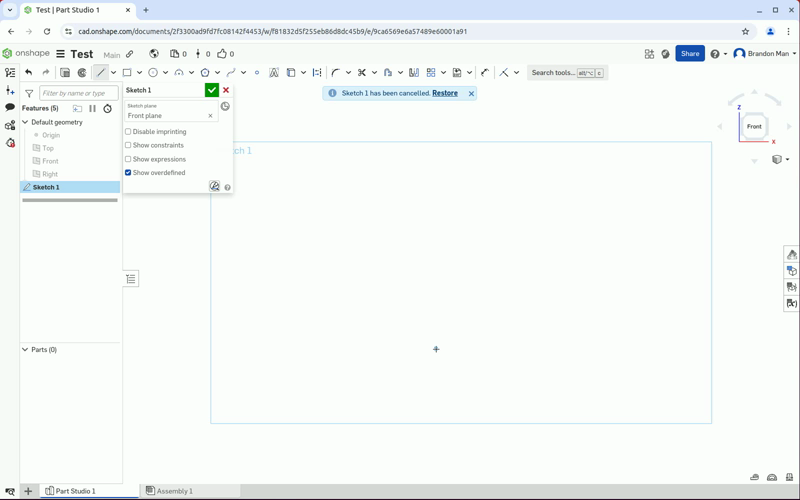
mouse_move(466, 348)
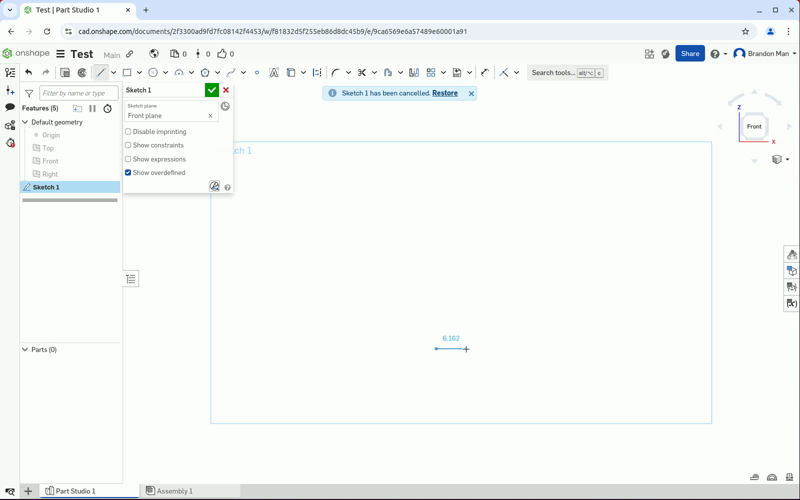
mouse_move(484, 348)
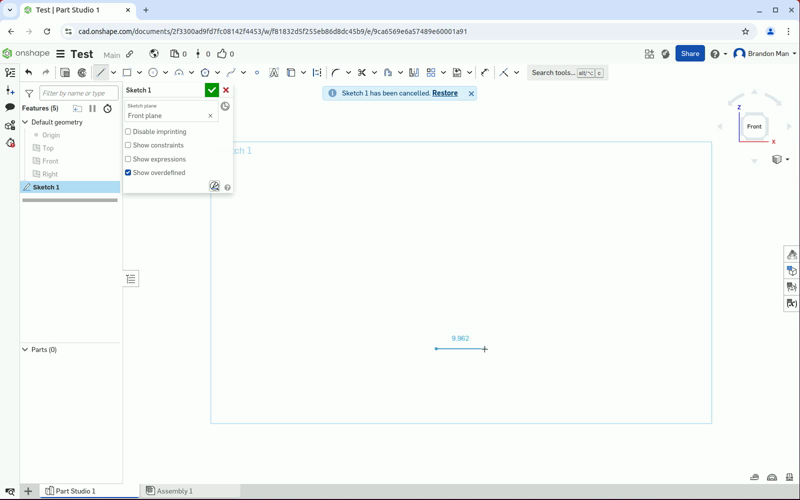
click(484, 348)
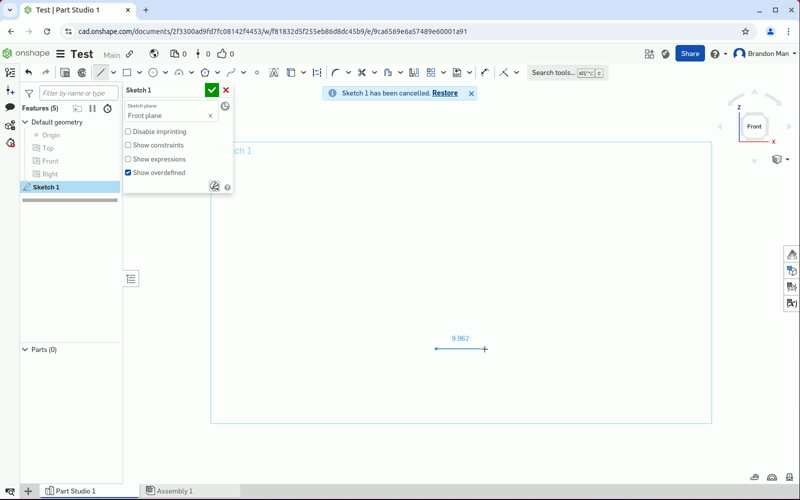
key_up(shift)
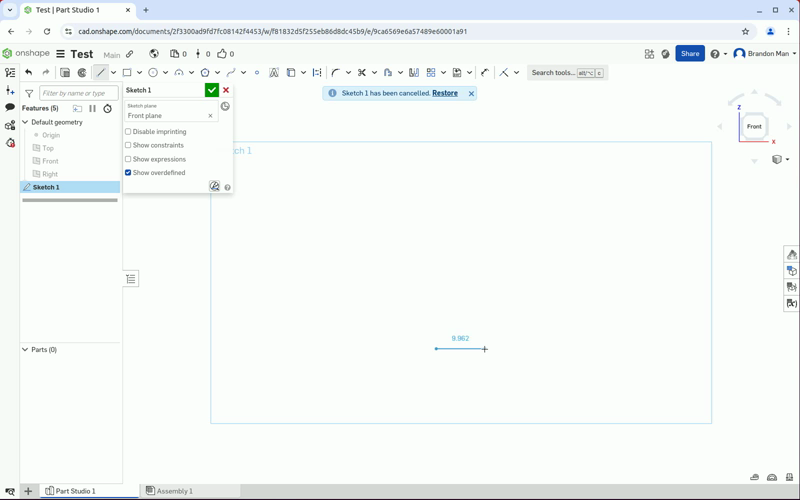
key_down(shift)
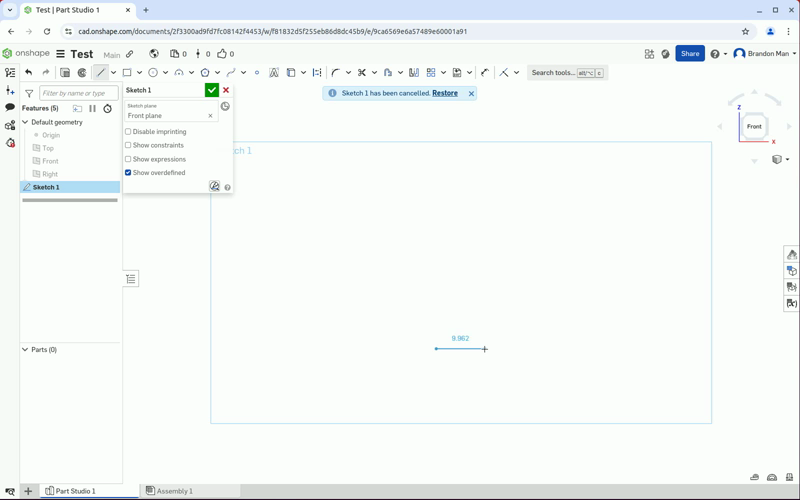
mouse_move(484, 217)
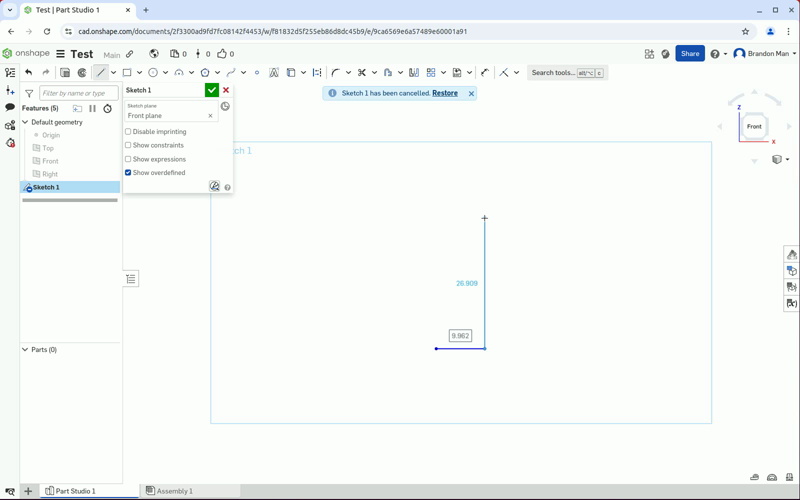
click(484, 217)
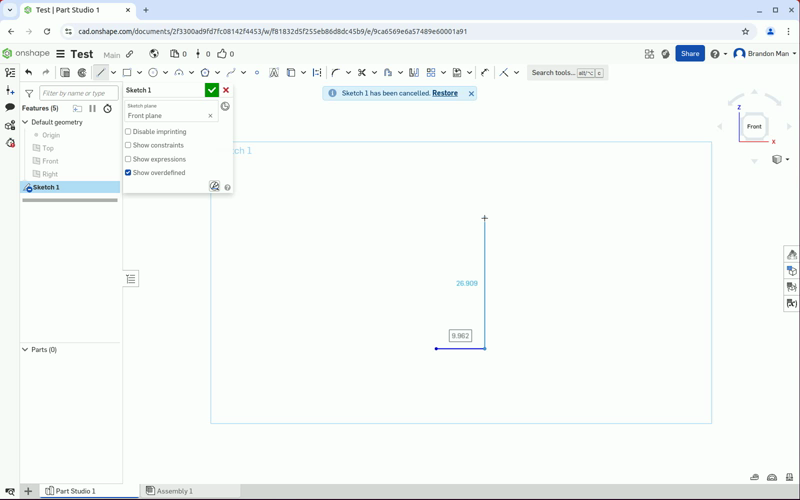
key_up(shift)
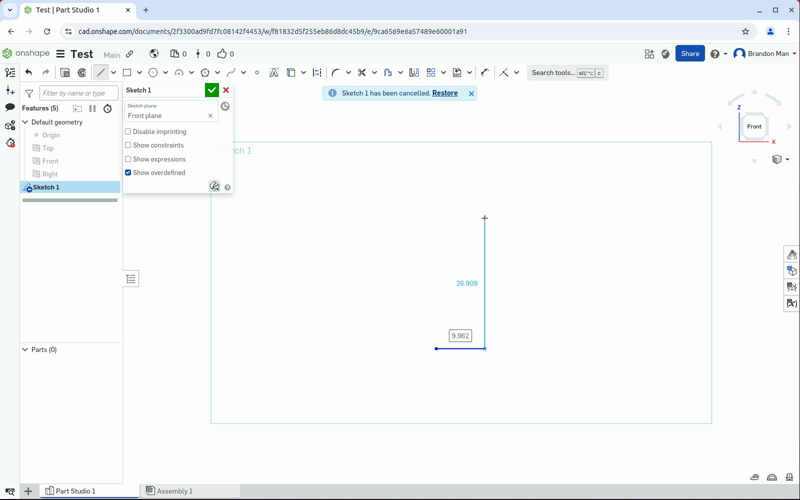
key_down(shift)
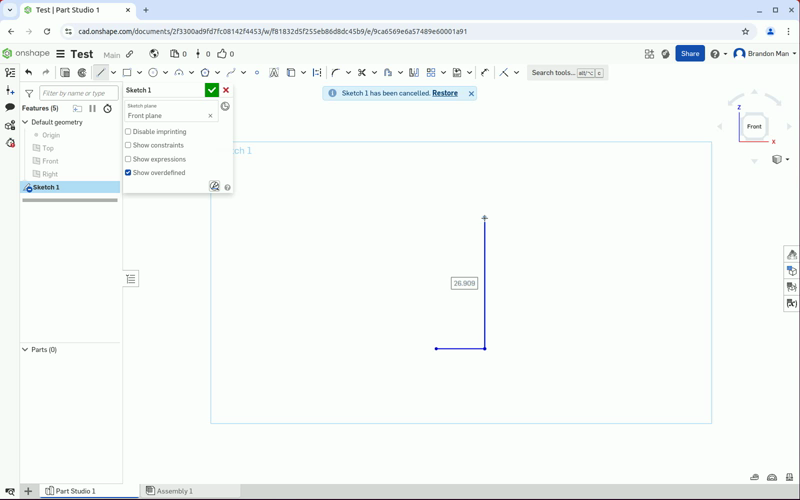
mouse_move(514, 217)
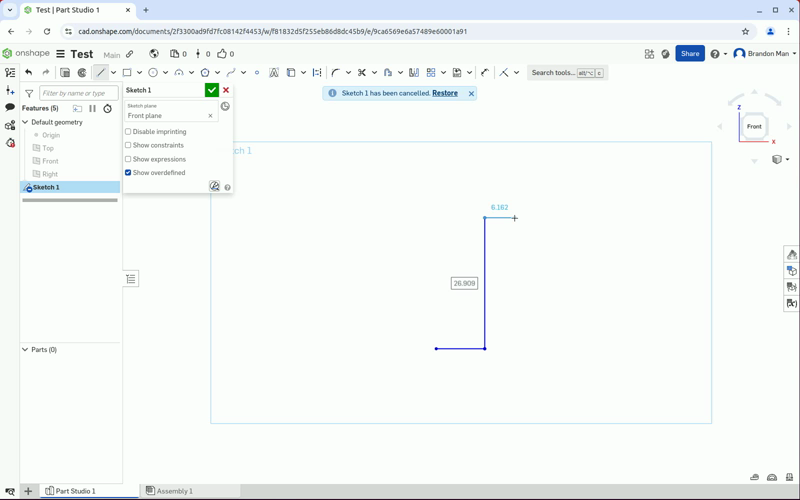
mouse_move(436, 217)
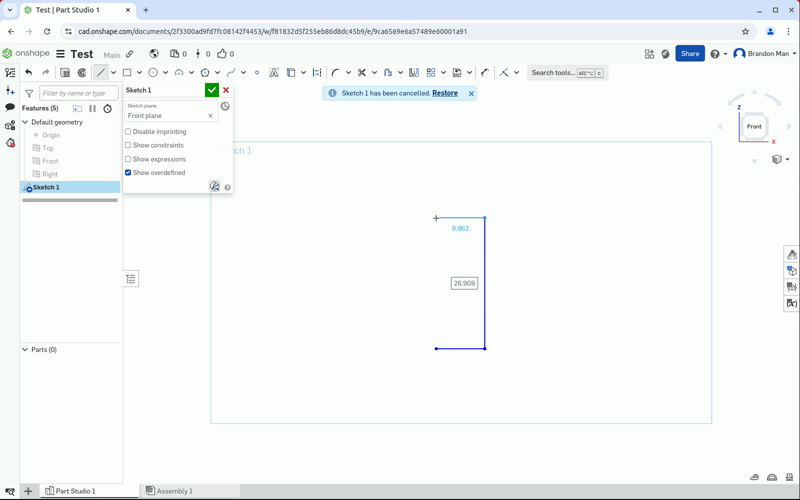
click(436, 217)
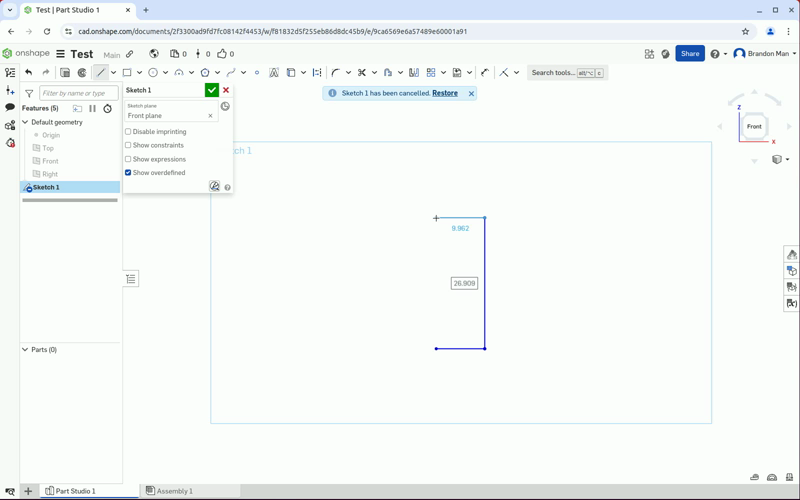
key_up(shift)
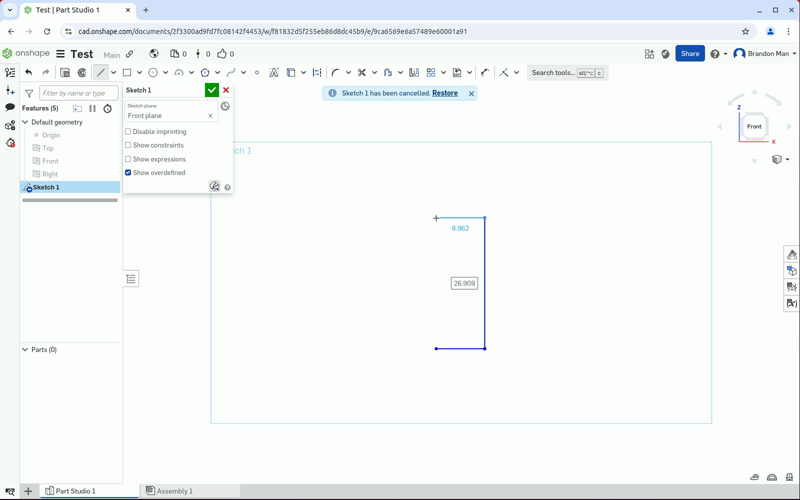
key_down(shift)
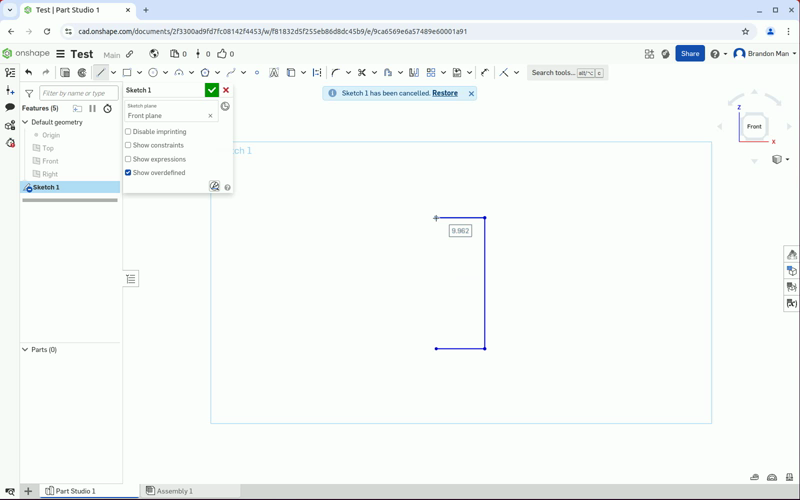
mouse_move(436, 348)
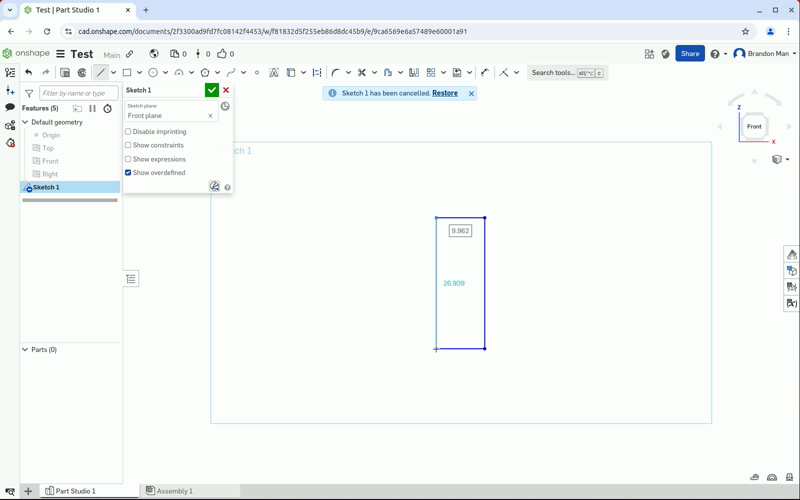
key_up(shift)
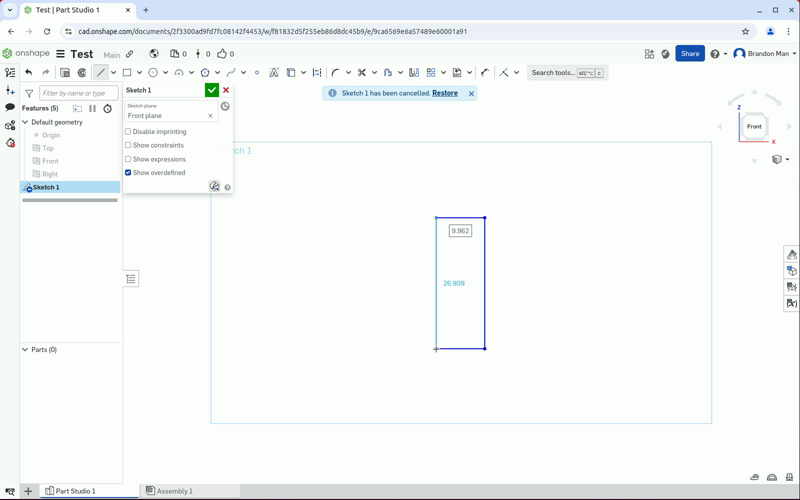
click(436, 348)
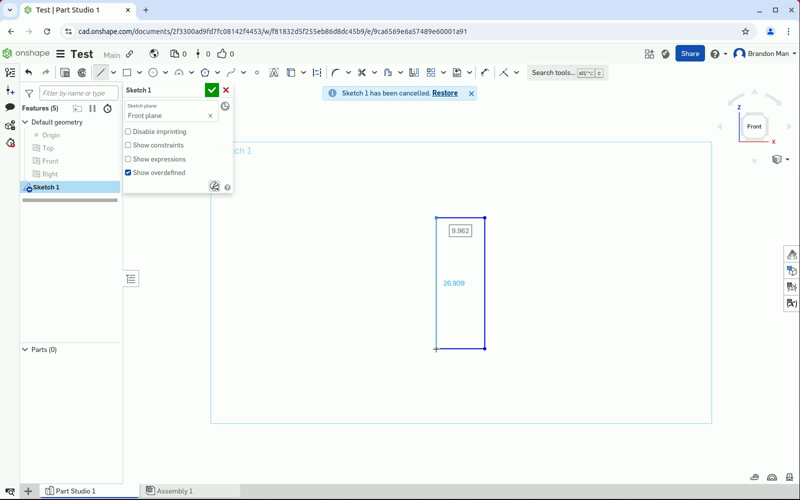
key(esc)
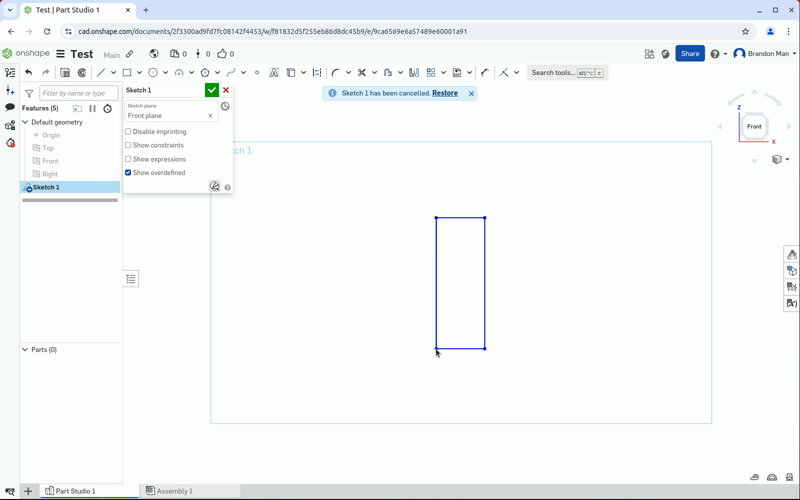
mouse_move(475, 262)
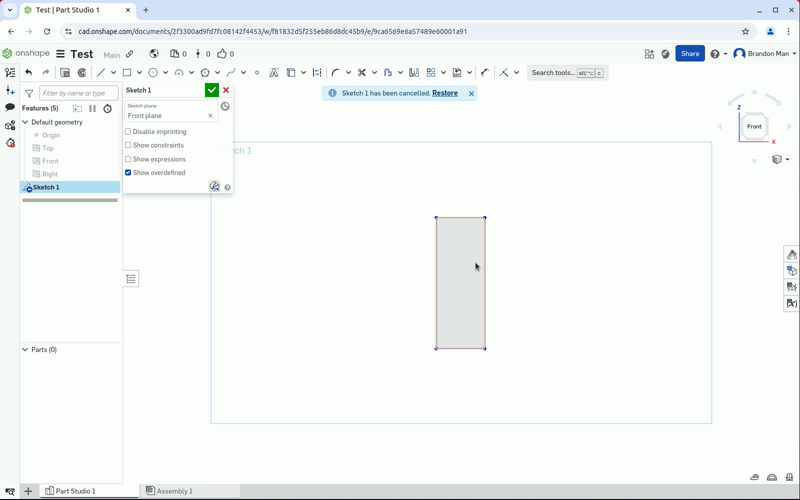
click(475, 262)
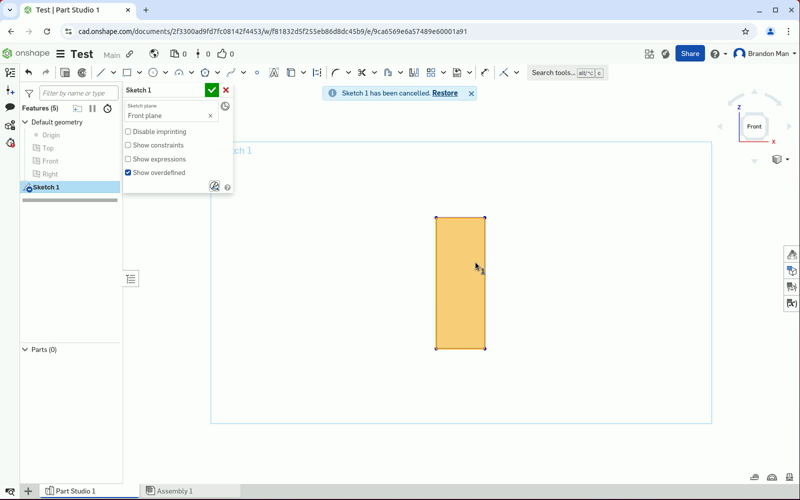
mouse_move(73, 352)
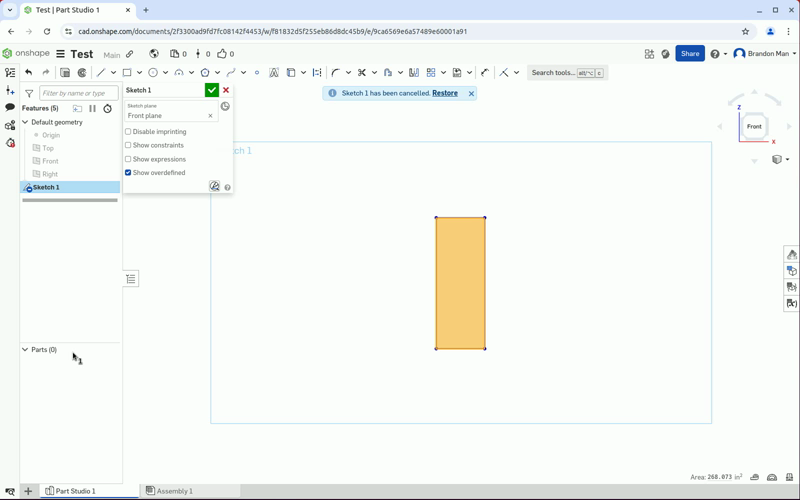
key(shift+y)
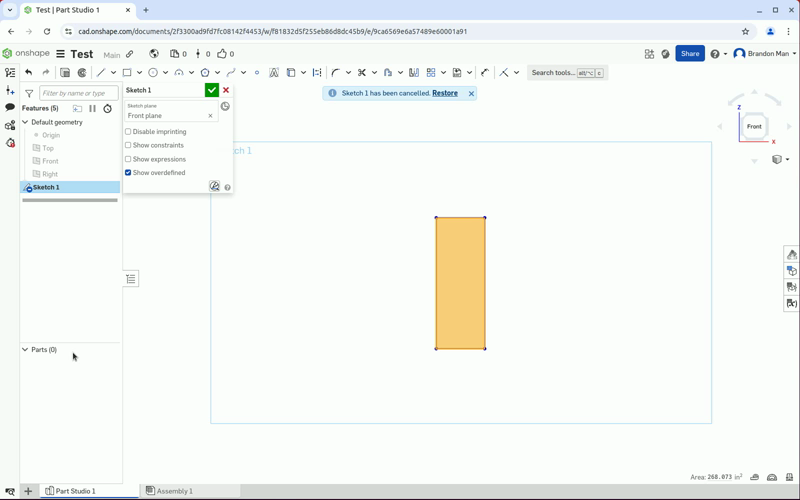
key(shift+e)
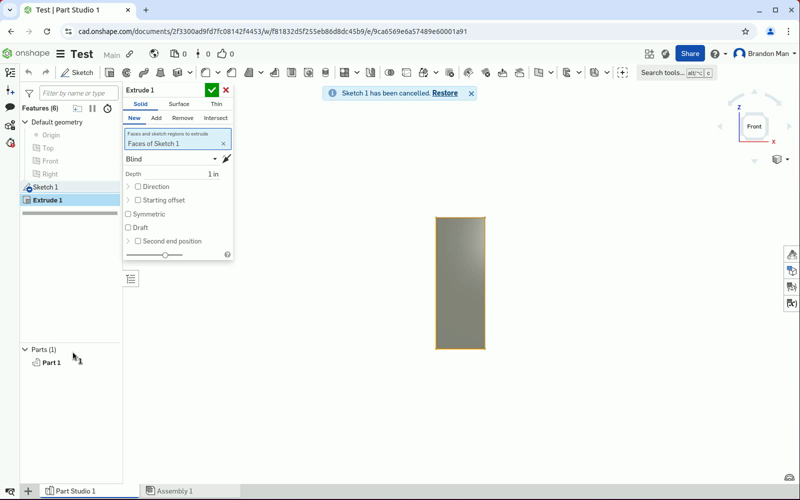
mouse_move(143, 106)
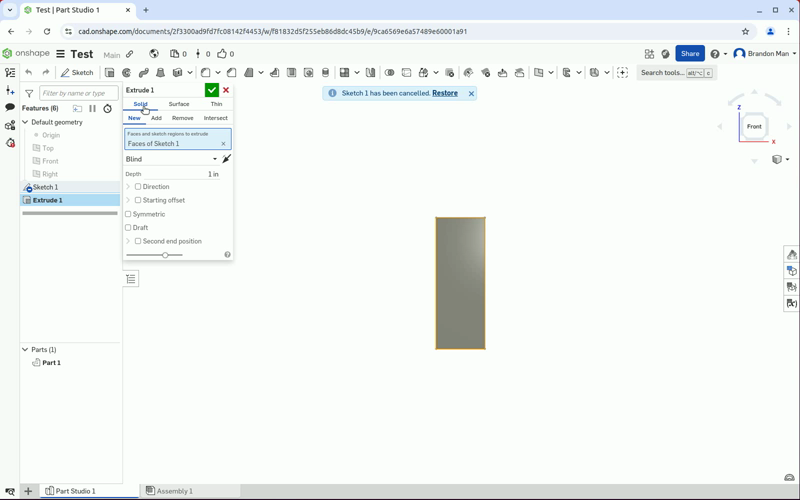
click(143, 106)
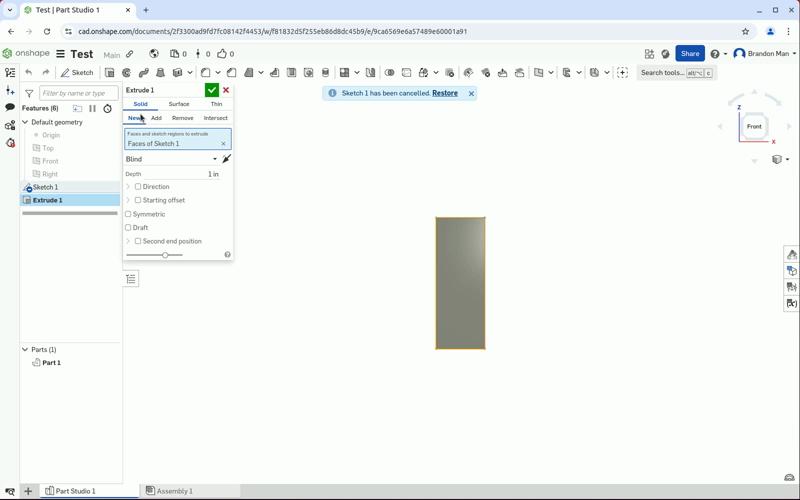
mouse_move(137, 120)
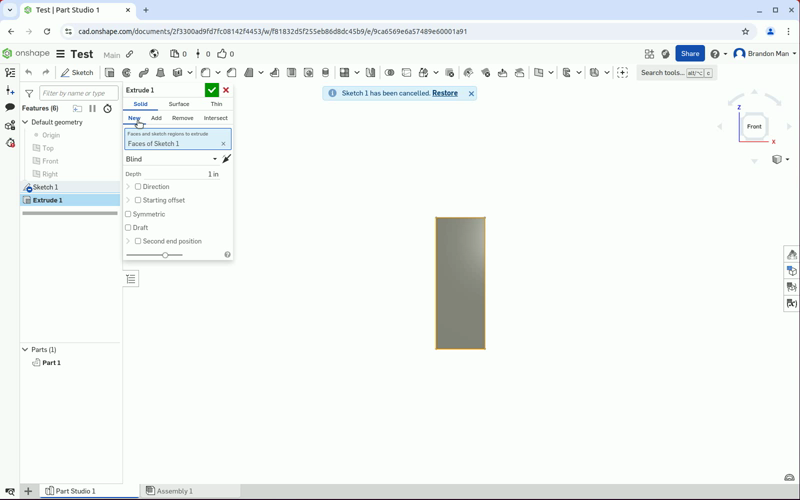
click(137, 120)
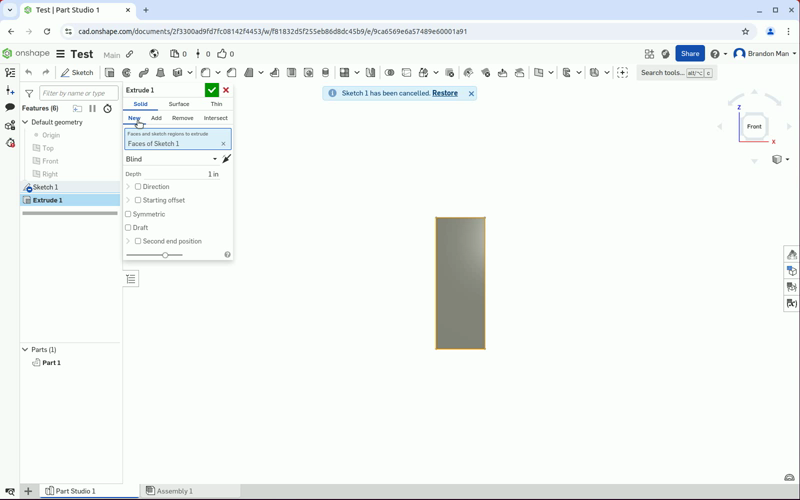
key(tab, 4)
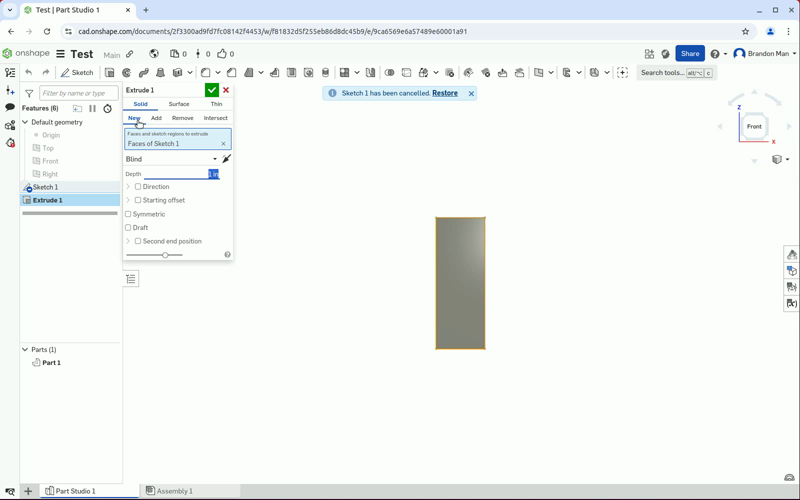
text(0.722)
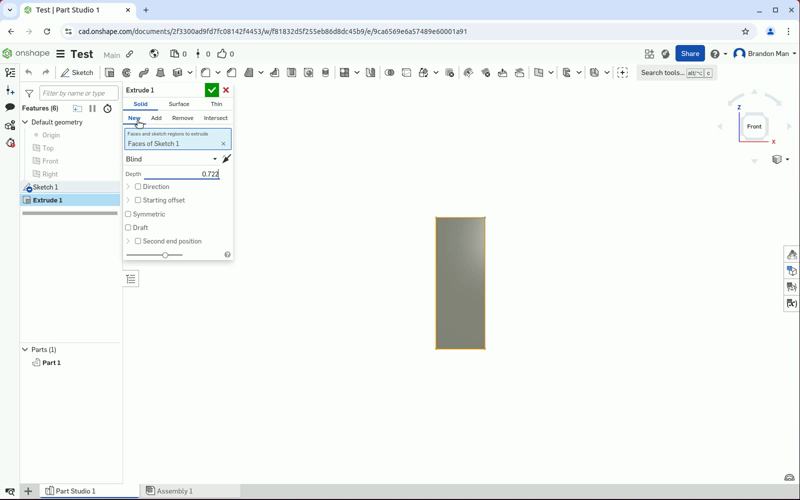
key(enter)
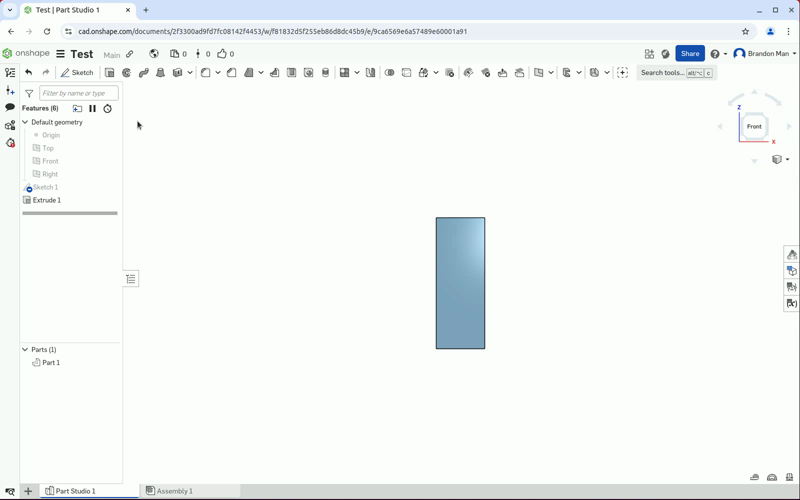
key(shift+h)
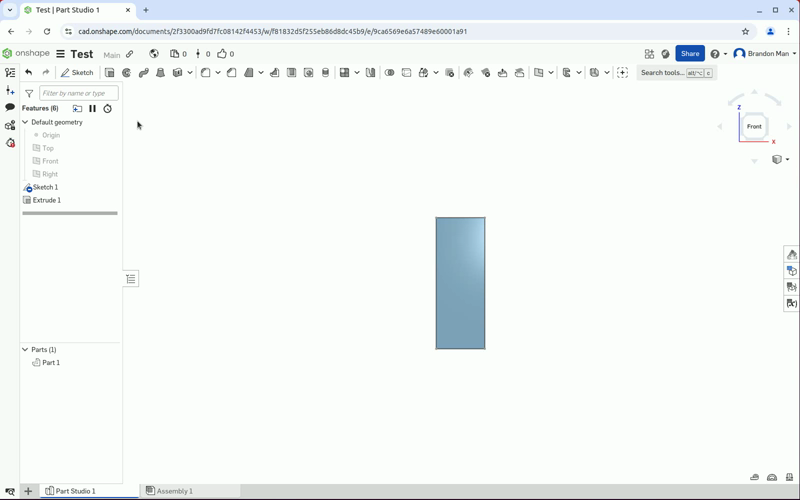
key(shift+h)
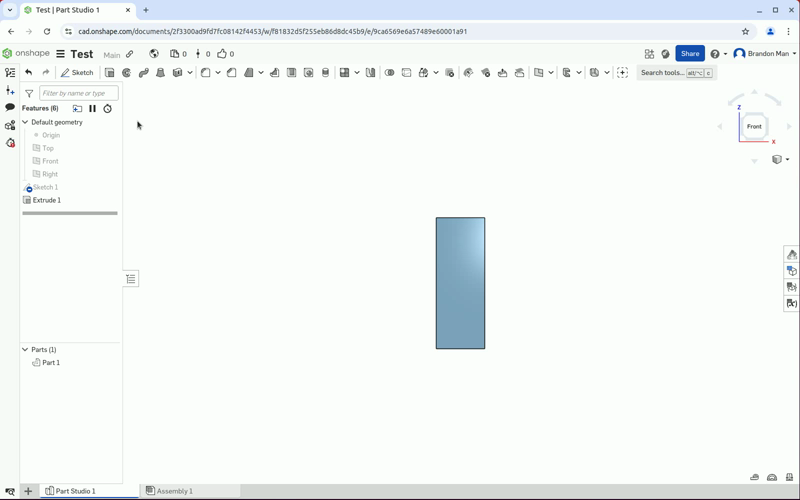
mouse_move(73, 189)
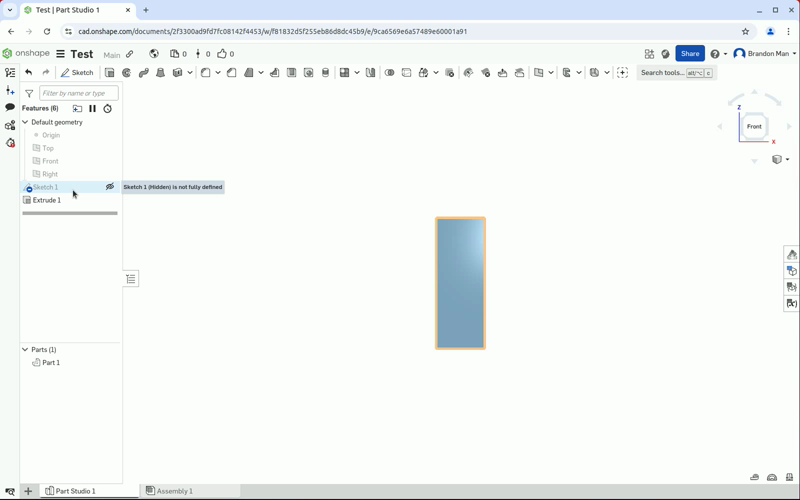
click(73, 189)
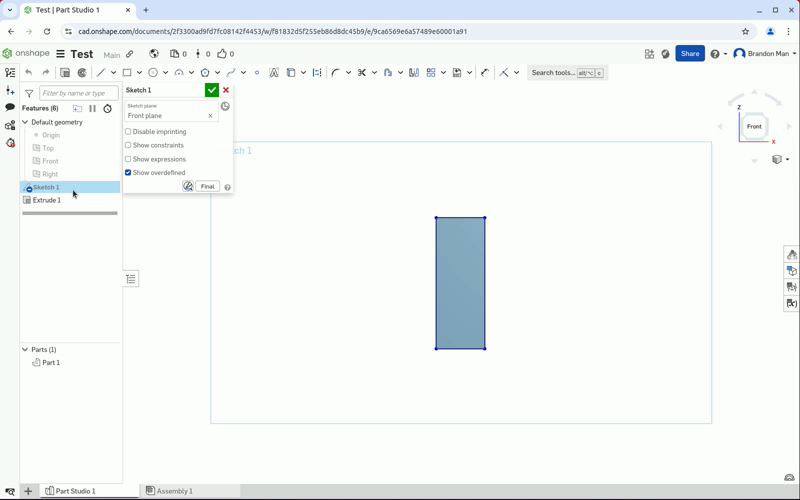
mouse_move(229, 92)
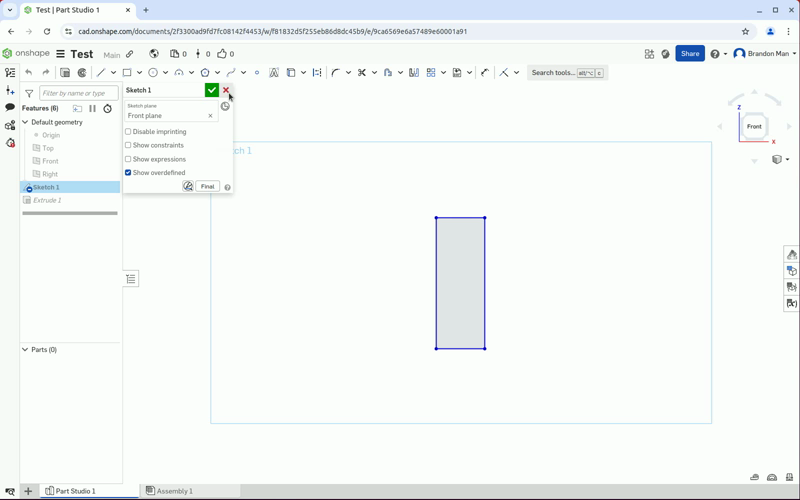
click(229, 92)
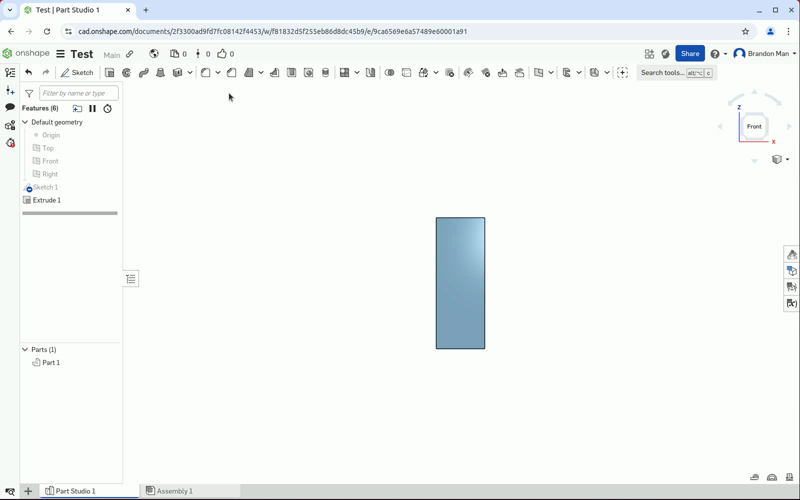
mouse_move(541, 75)
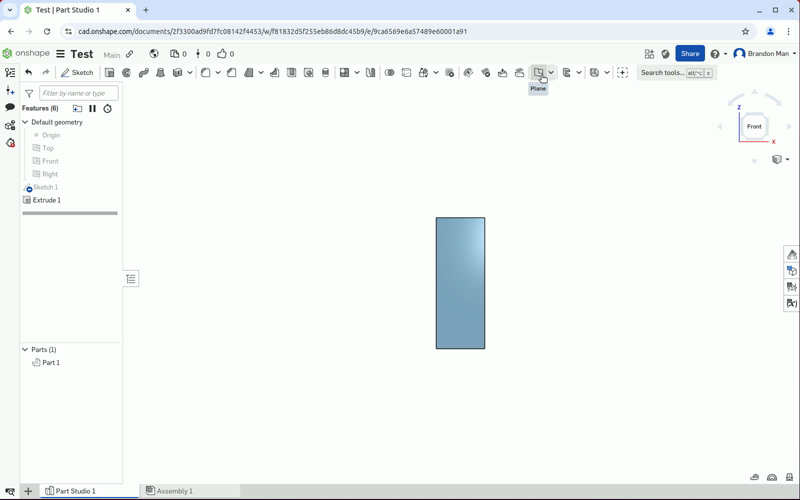
click(541, 75)
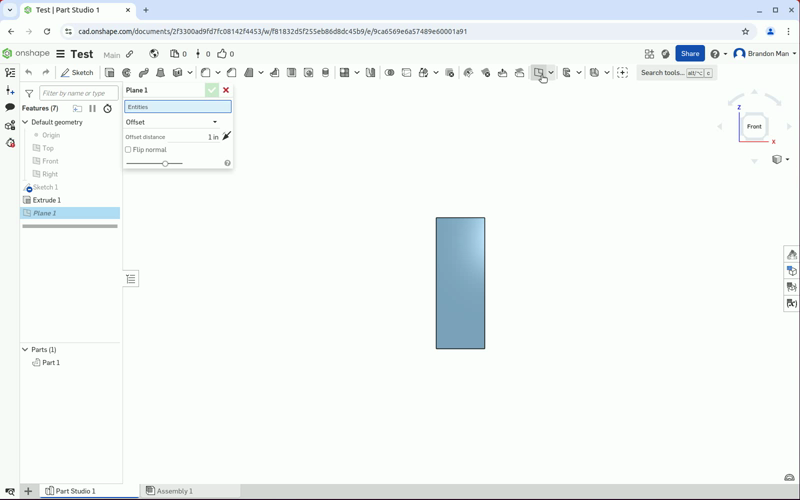
mouse_move(73, 163)
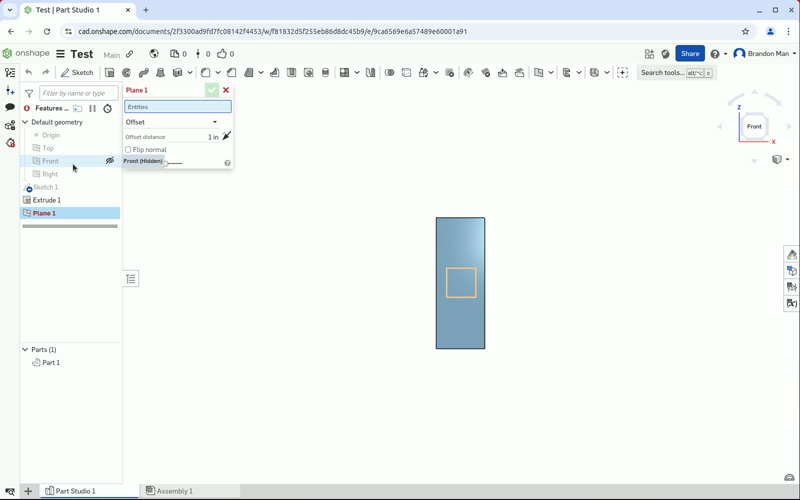
click(73, 163)
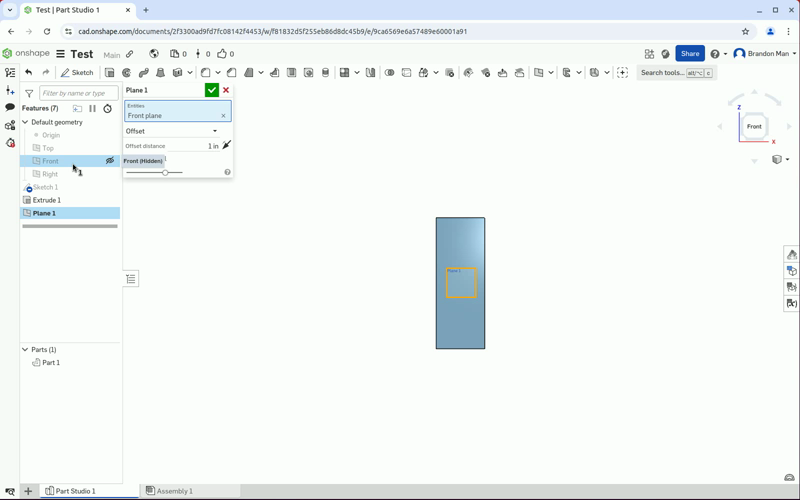
key(tab, 2)
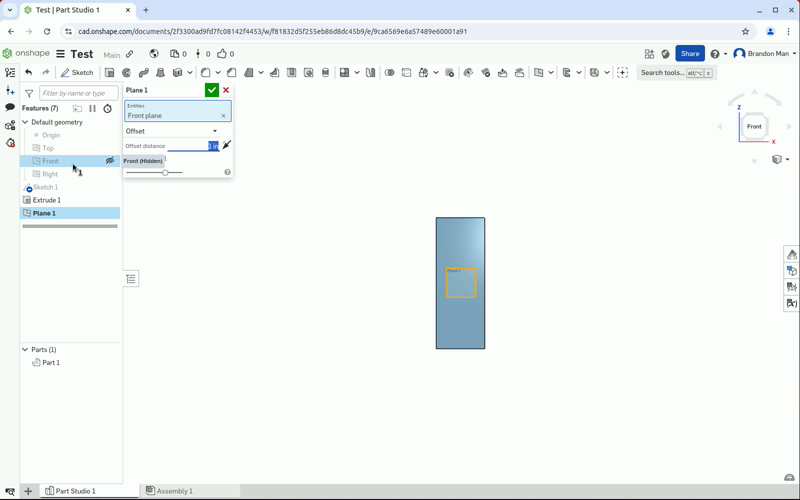
text(0.709)
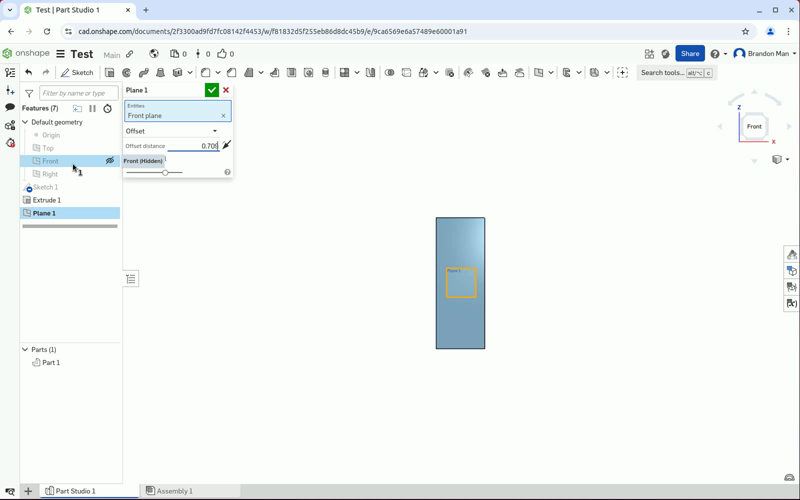
key(enter, 2)
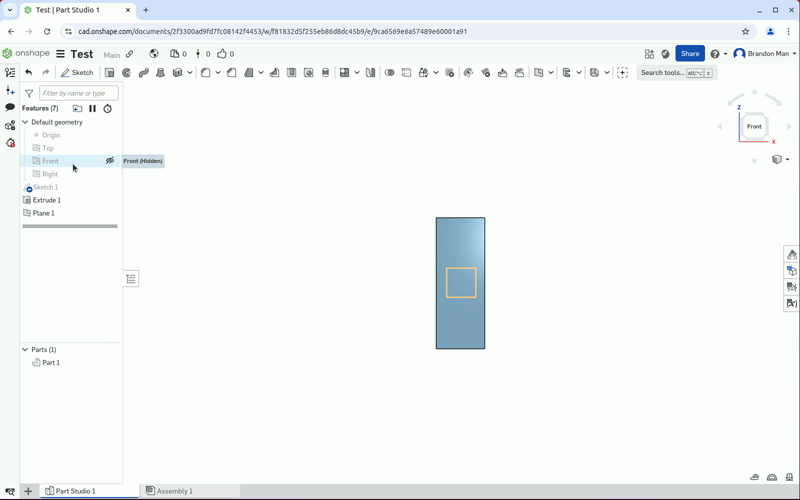
key(shift+s)
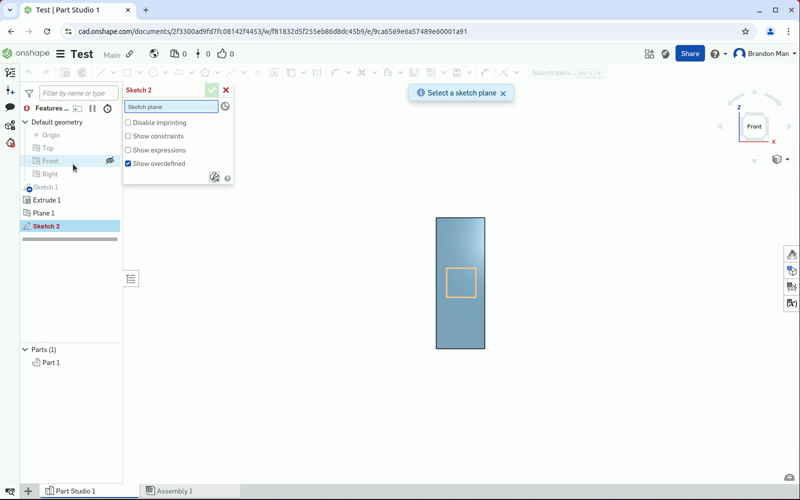
mouse_move(73, 215)
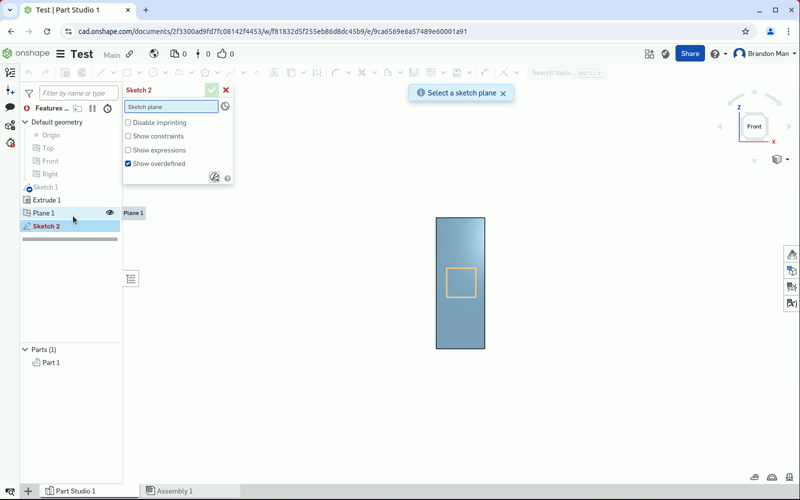
click(73, 215)
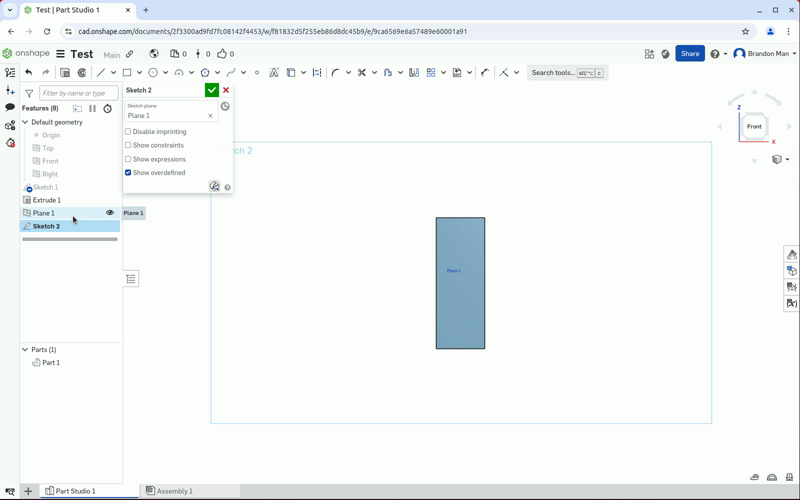
mouse_move(73, 352)
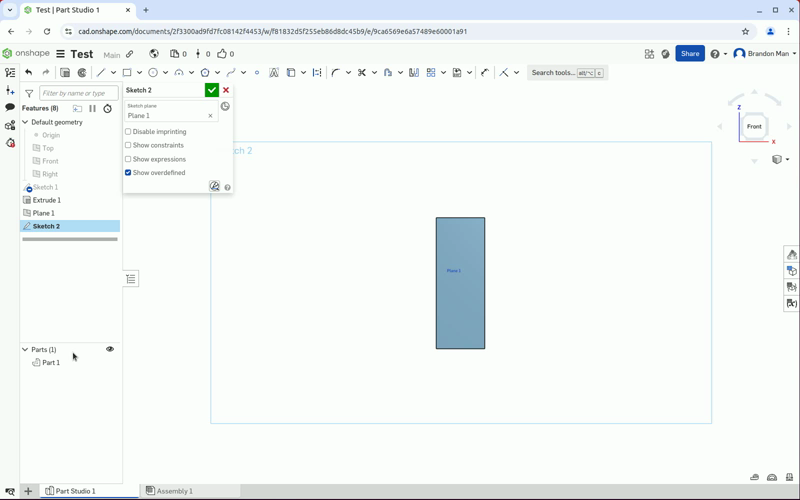
key(y)
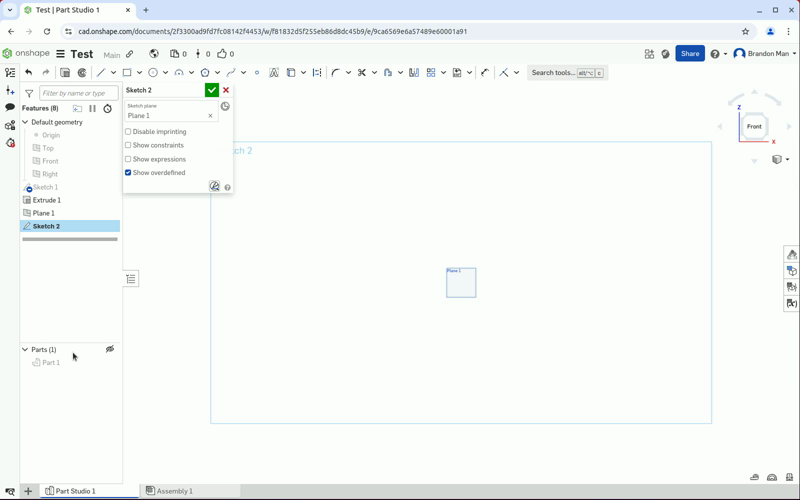
key(l)
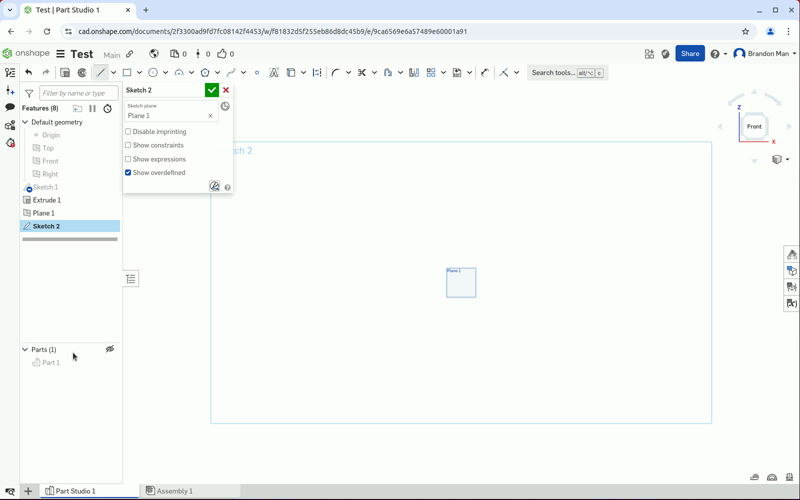
key_down(shift)
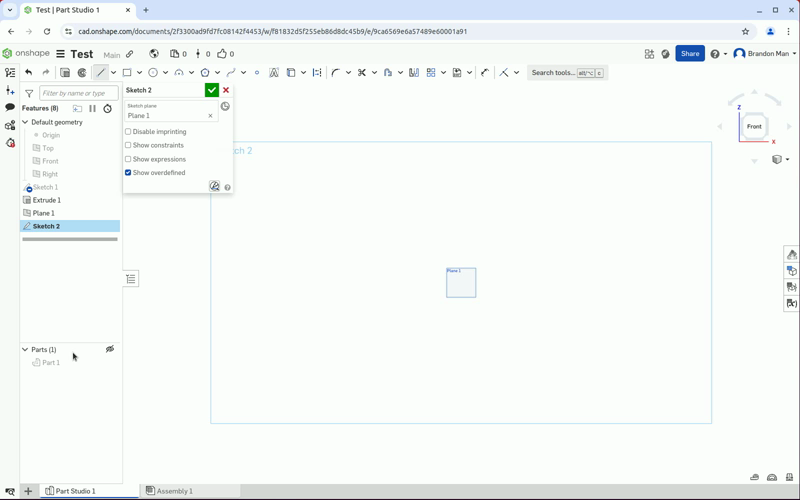
mouse_move(436, 348)
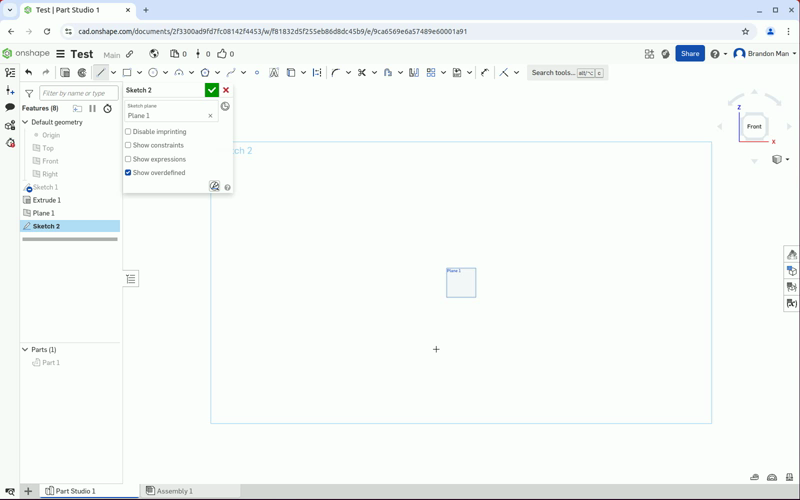
click(436, 348)
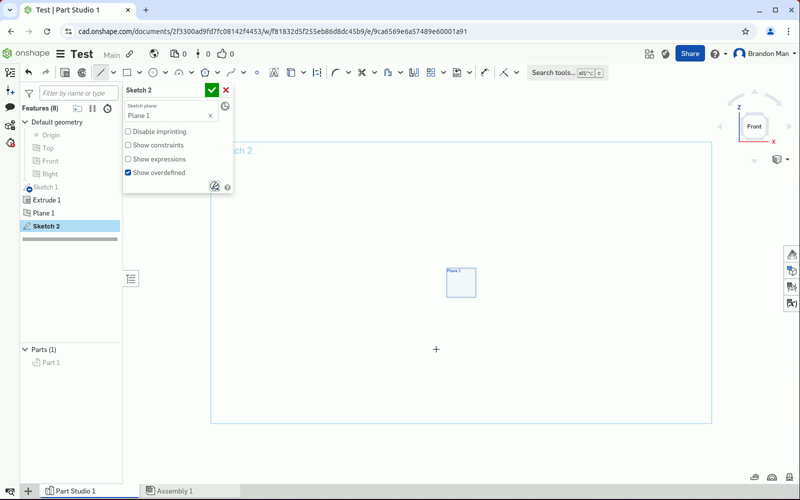
key_up(shift)
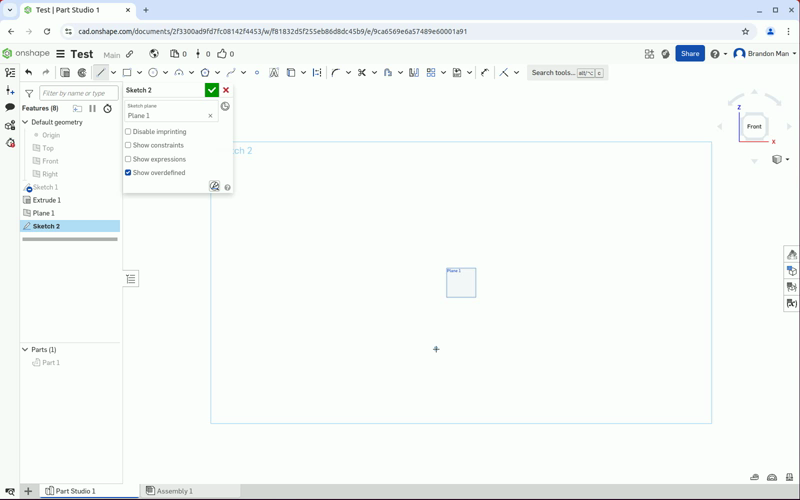
key_down(shift)
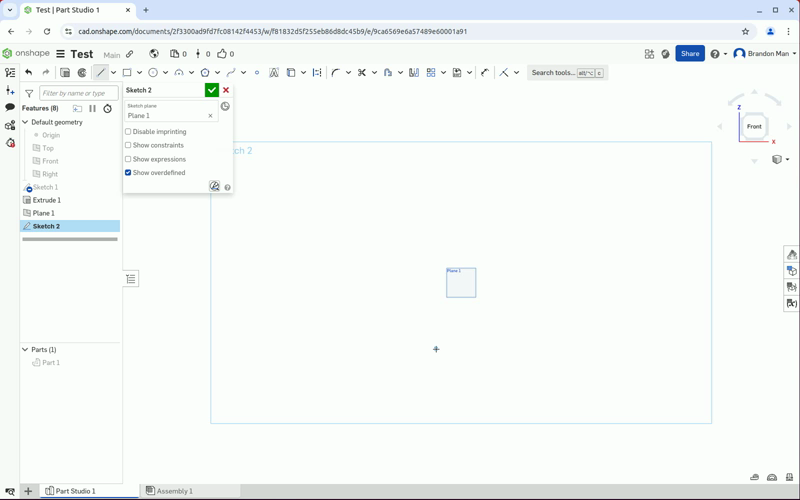
mouse_move(466, 348)
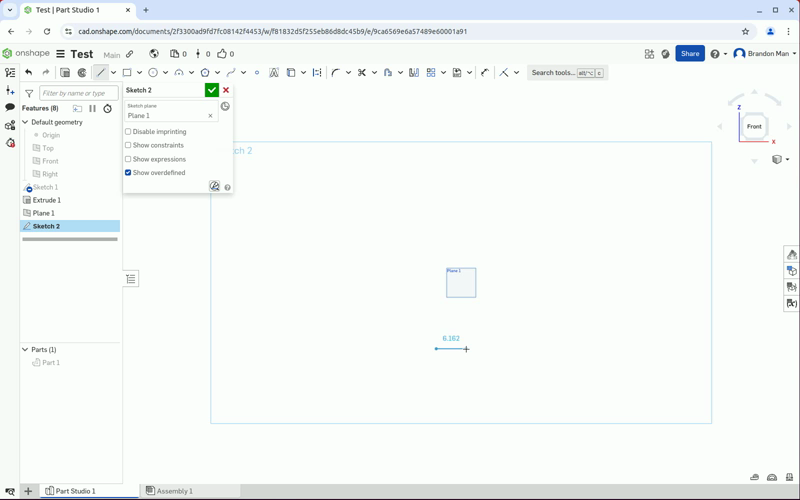
mouse_move(486, 348)
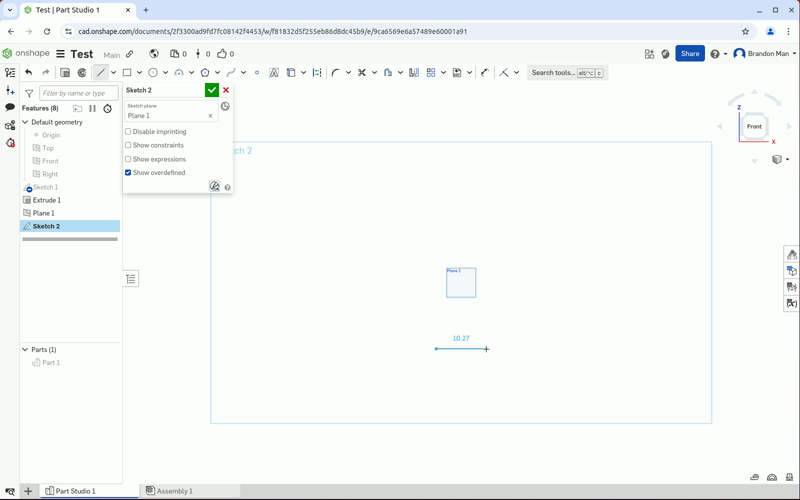
click(486, 348)
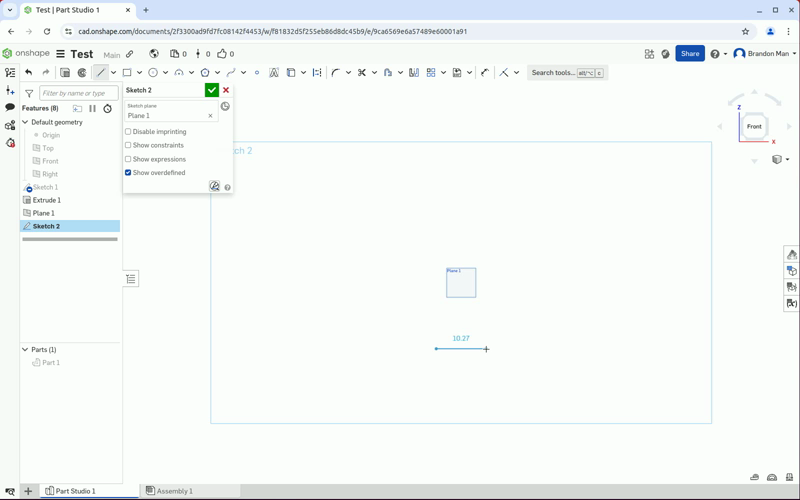
key_up(shift)
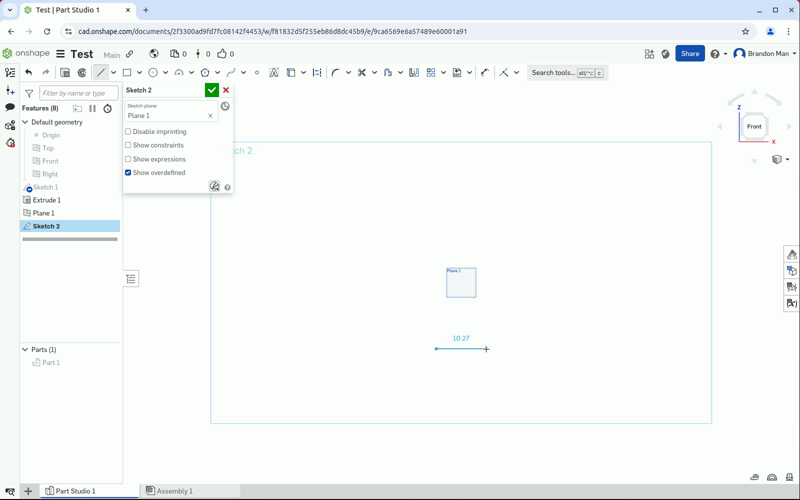
key_down(shift)
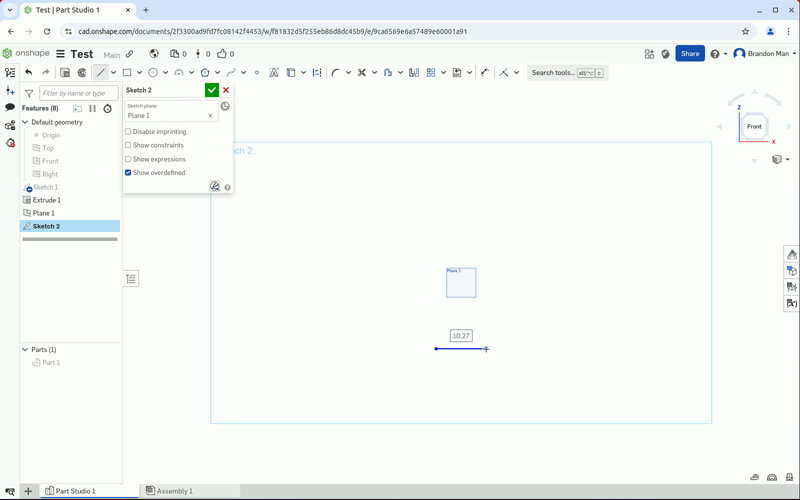
mouse_move(516, 348)
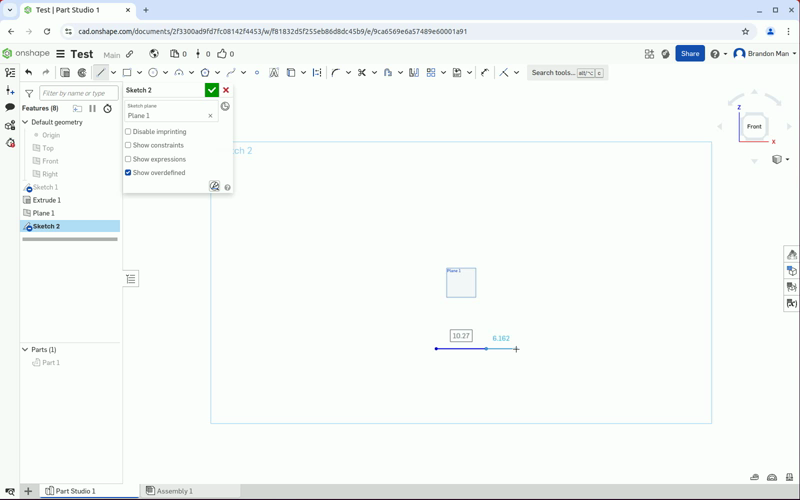
mouse_move(486, 345)
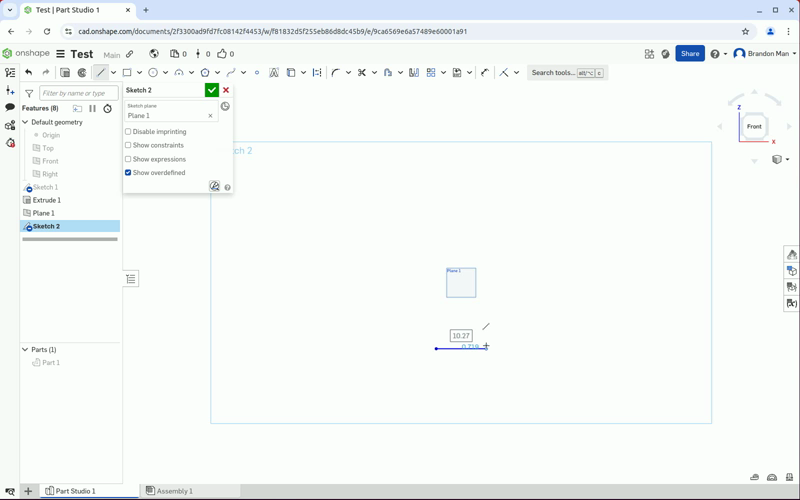
scroll(6)
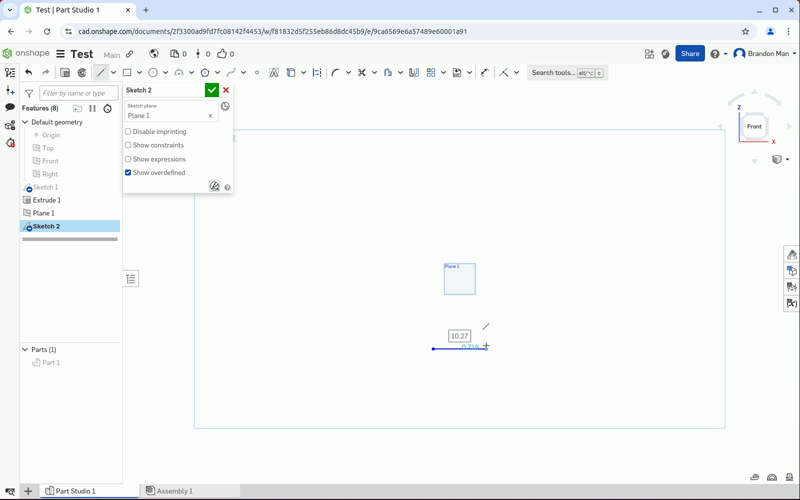
scroll(6)
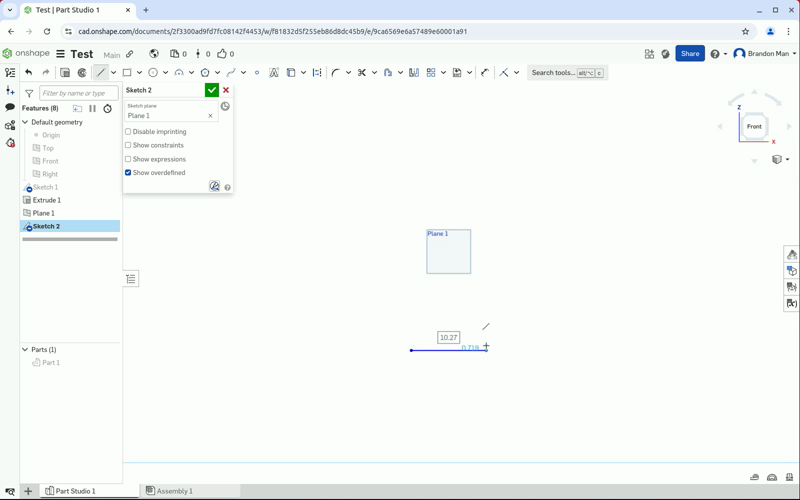
scroll(6)
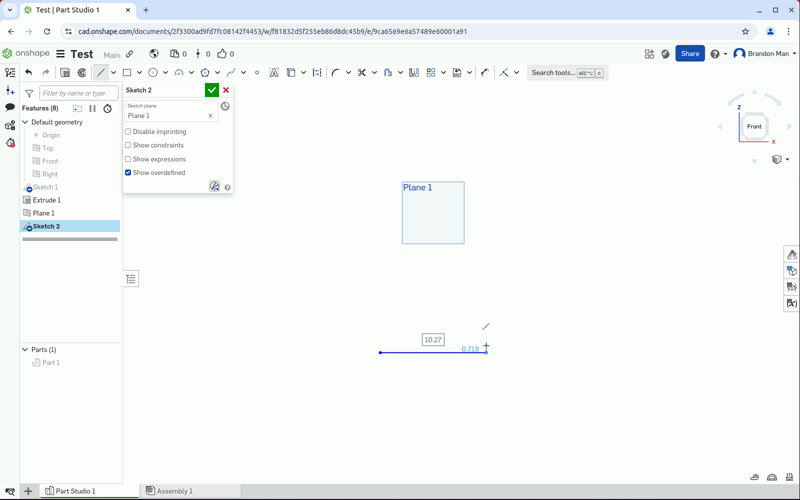
scroll(6)
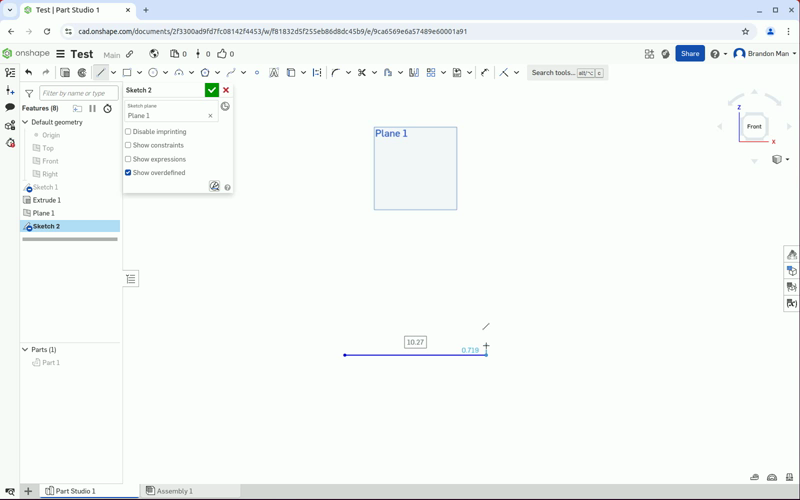
scroll(6)
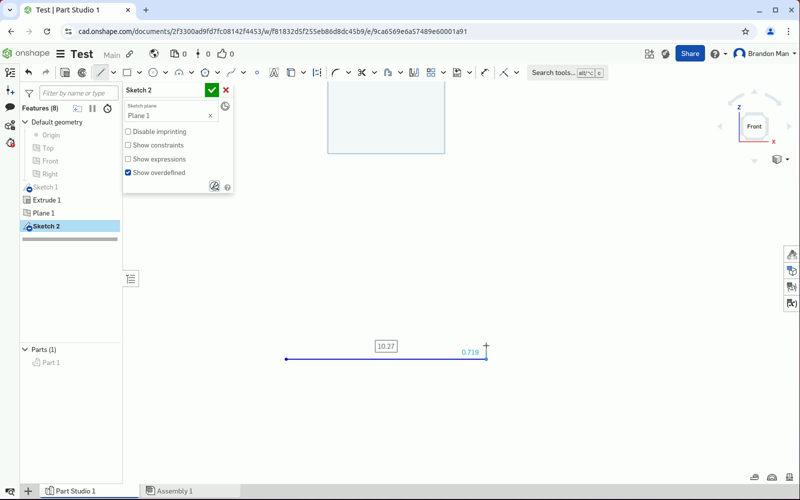
scroll(6)
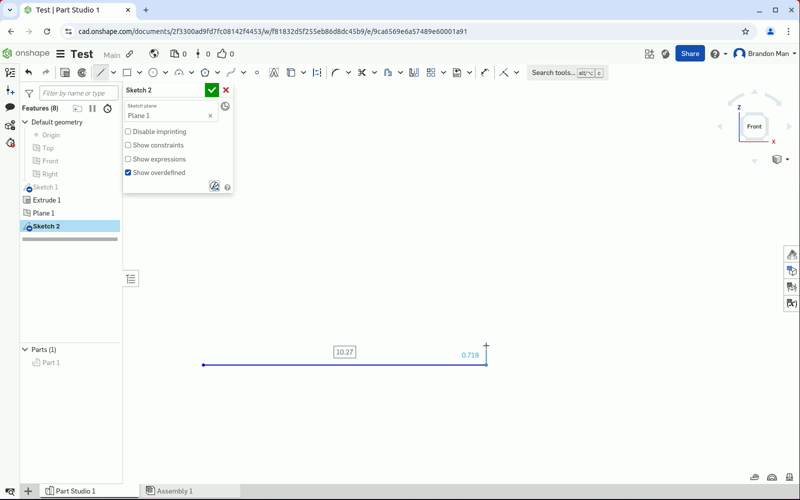
scroll(6)
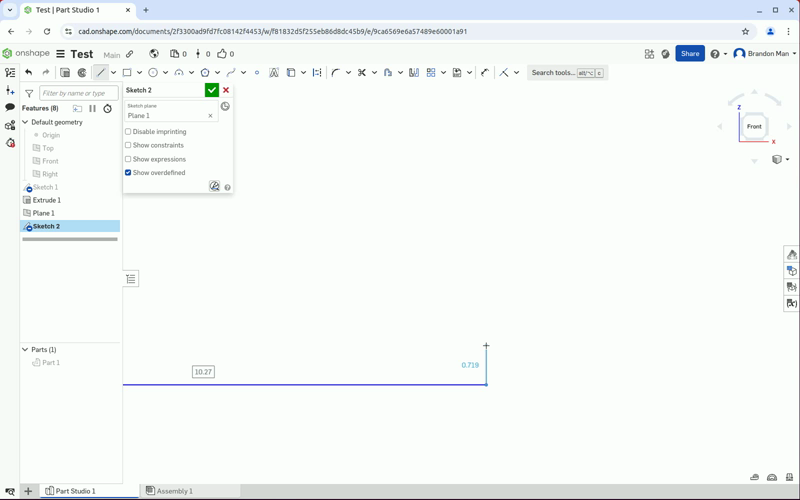
click(486, 345)
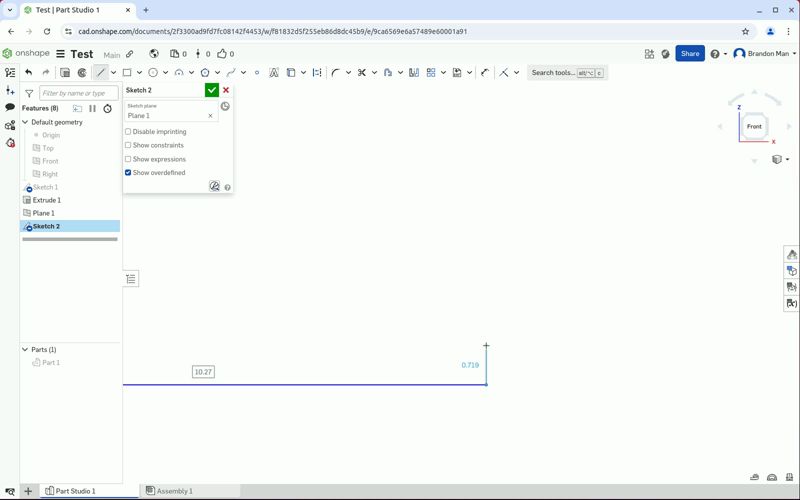
scroll(-6)
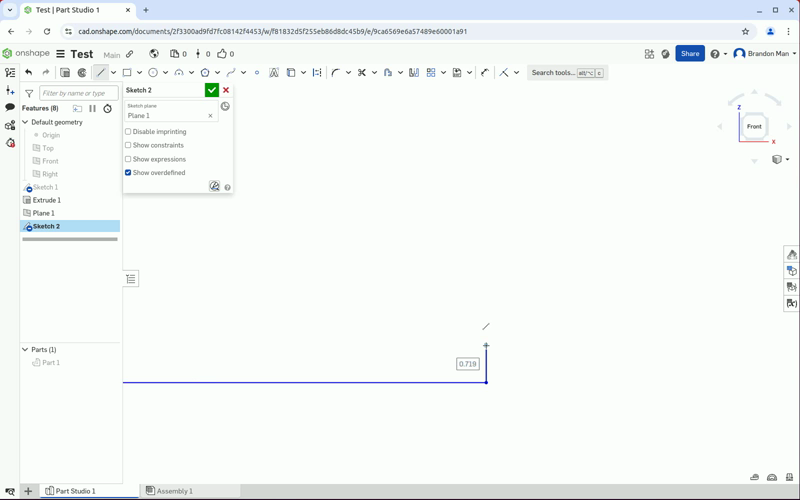
scroll(-6)
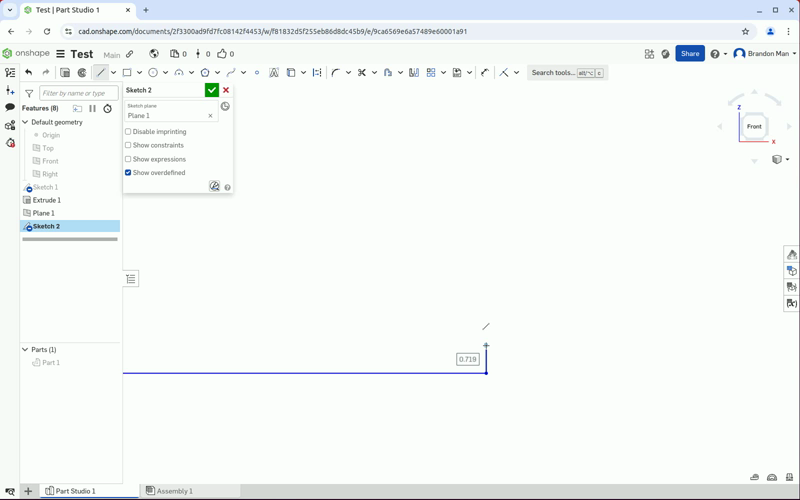
scroll(-6)
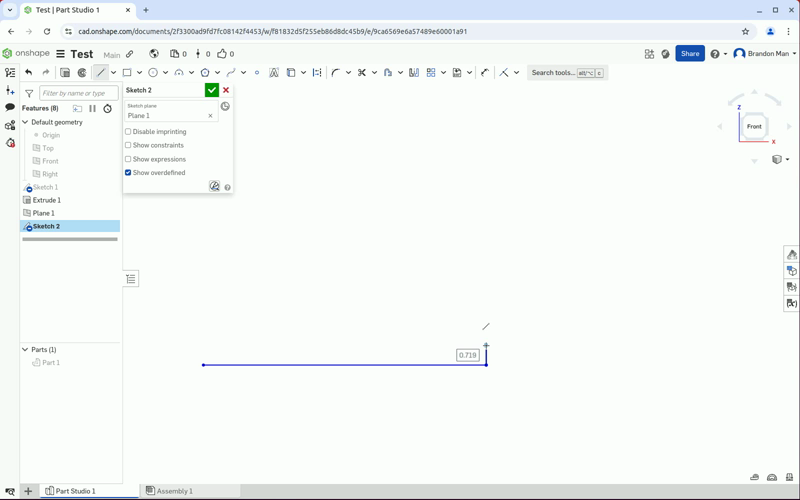
scroll(-6)
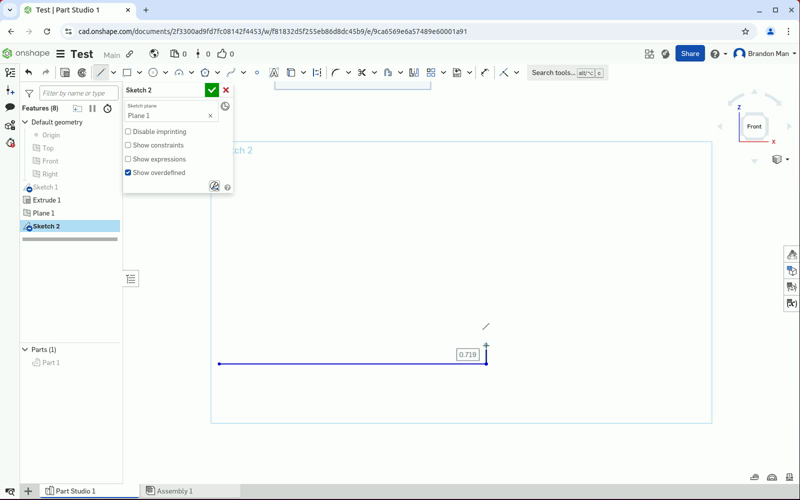
scroll(-6)
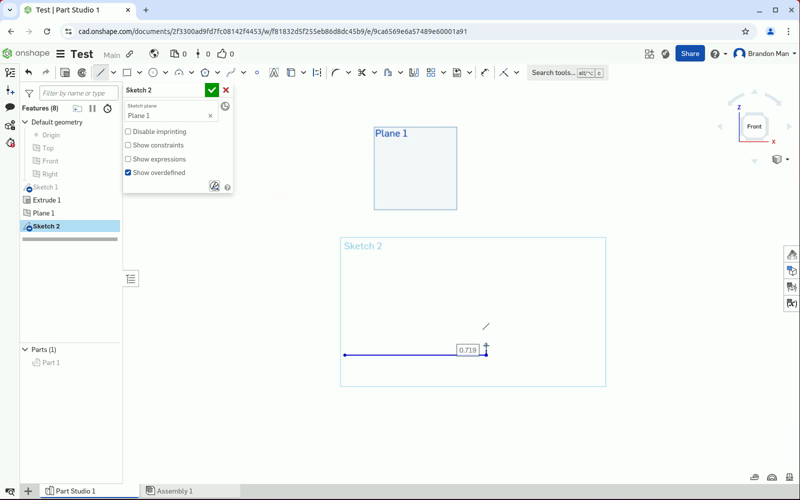
scroll(-6)
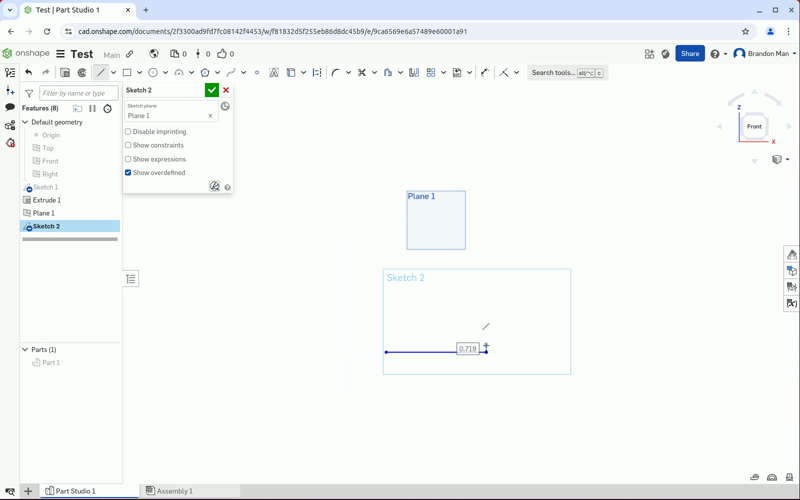
scroll(-6)
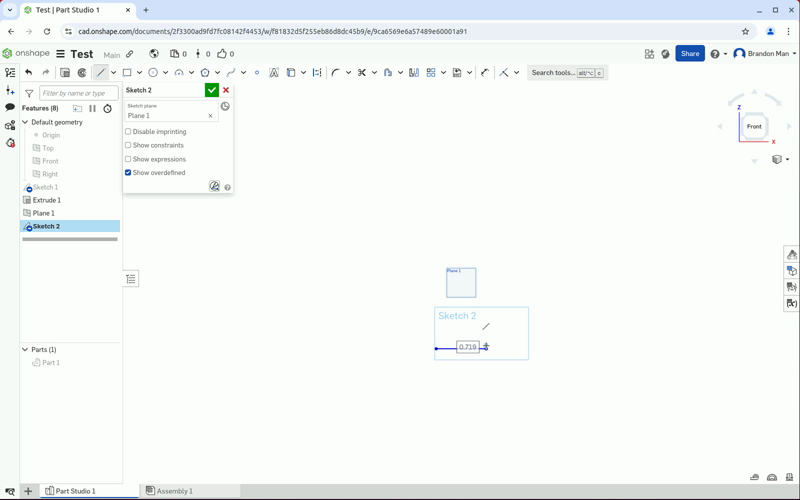
key_up(shift)
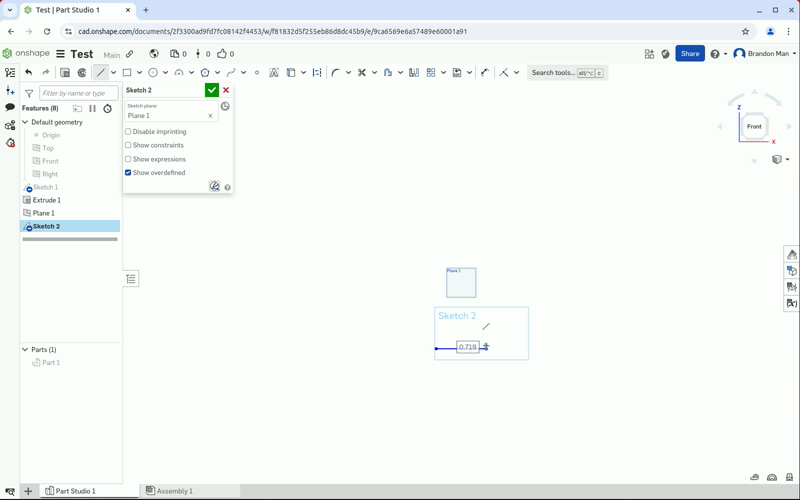
key_down(shift)
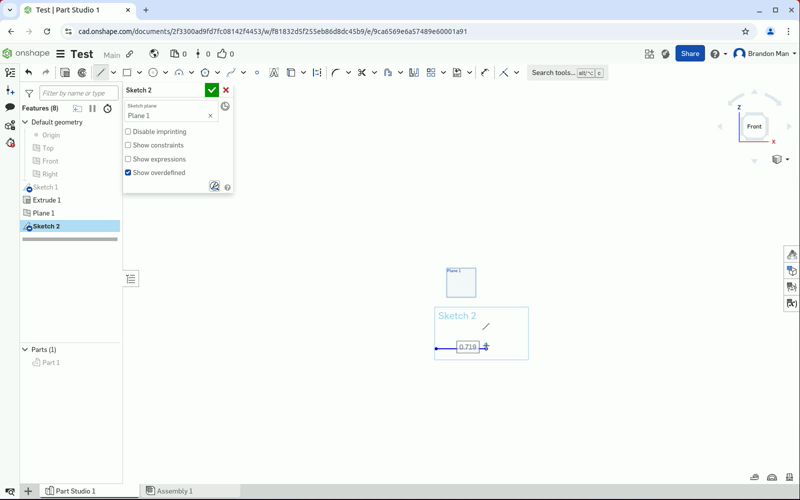
mouse_move(516, 345)
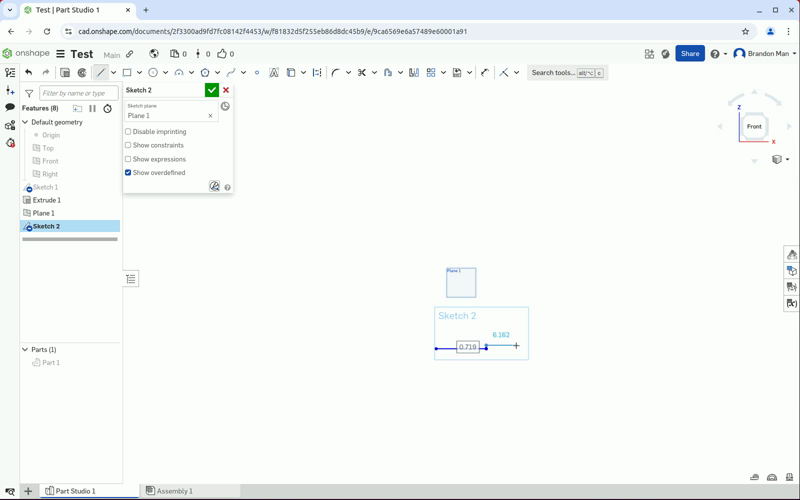
mouse_move(436, 345)
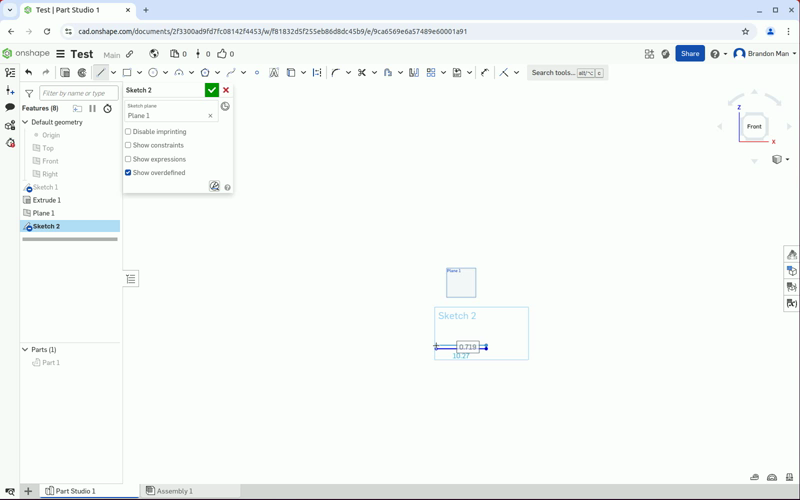
scroll(6)
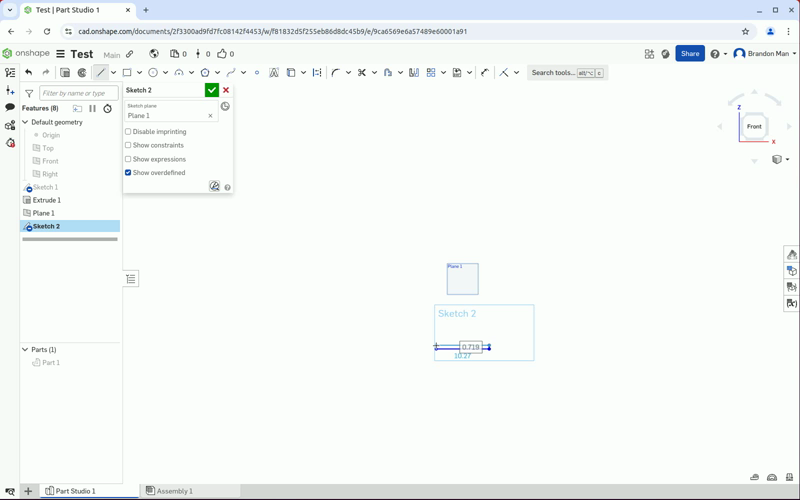
scroll(6)
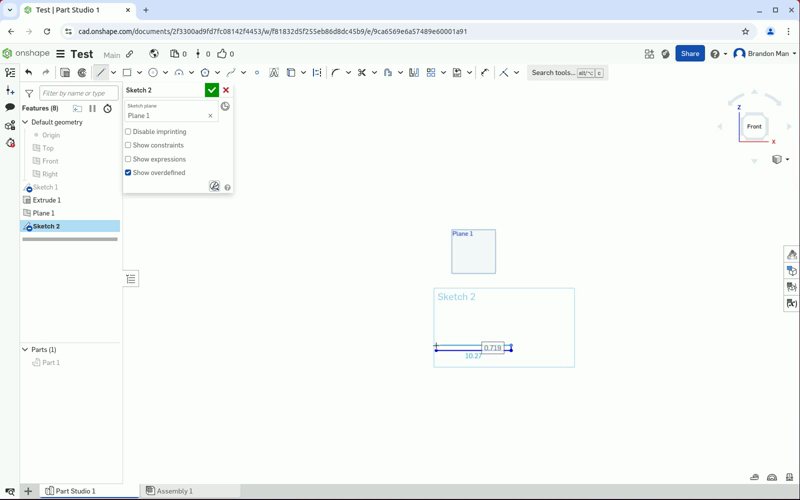
scroll(6)
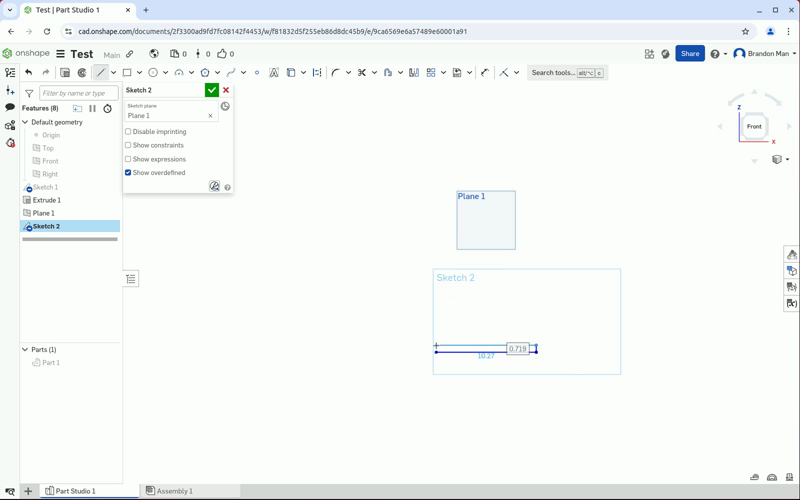
scroll(6)
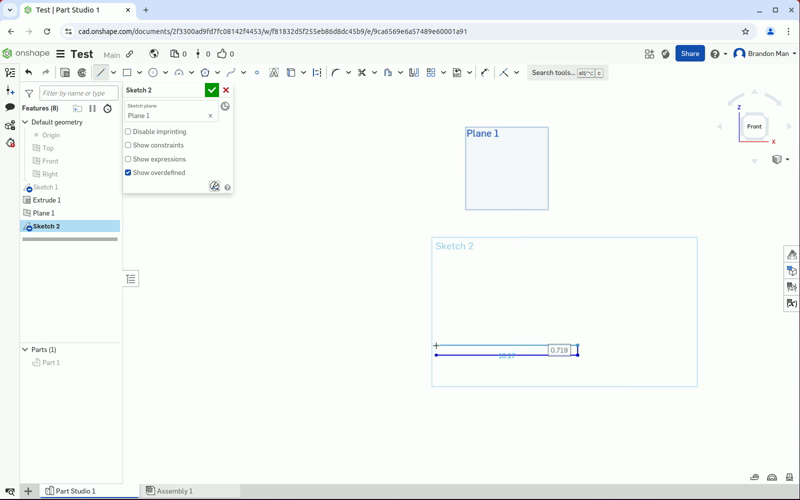
scroll(6)
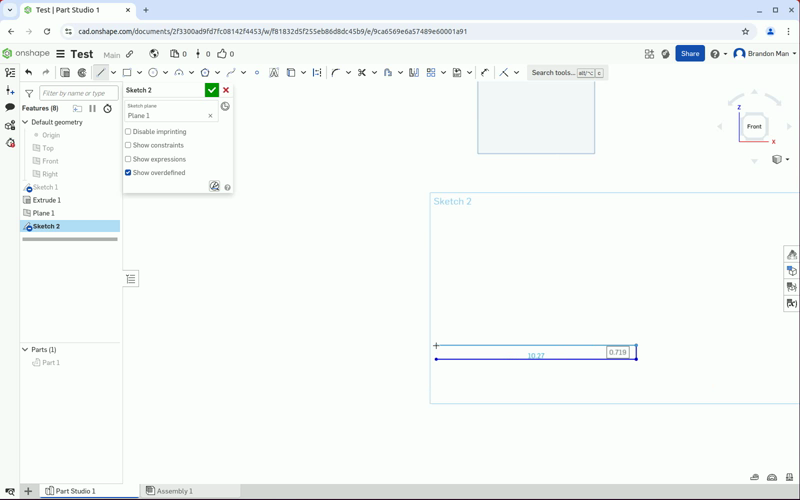
scroll(6)
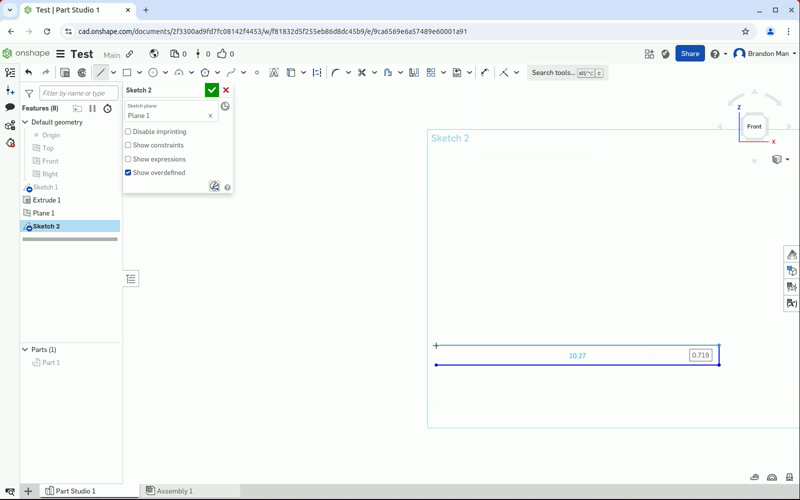
scroll(6)
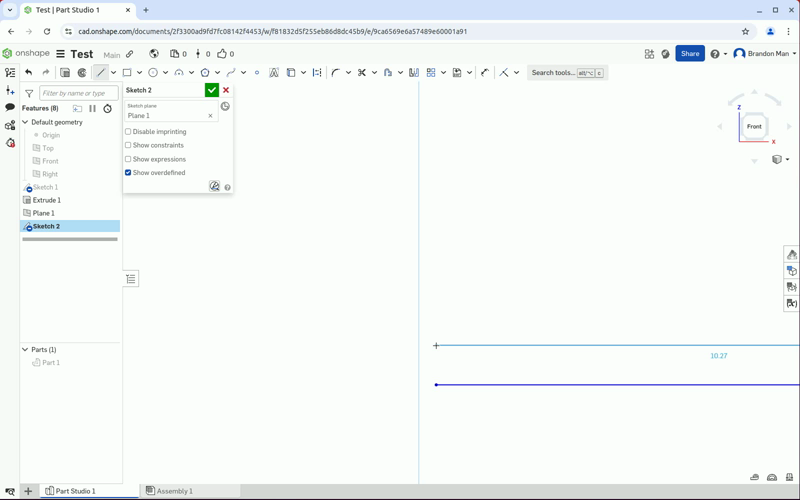
click(436, 345)
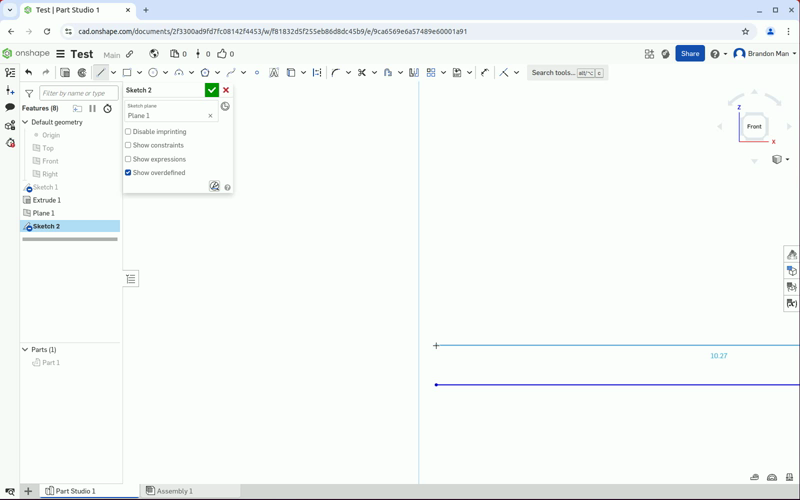
scroll(-6)
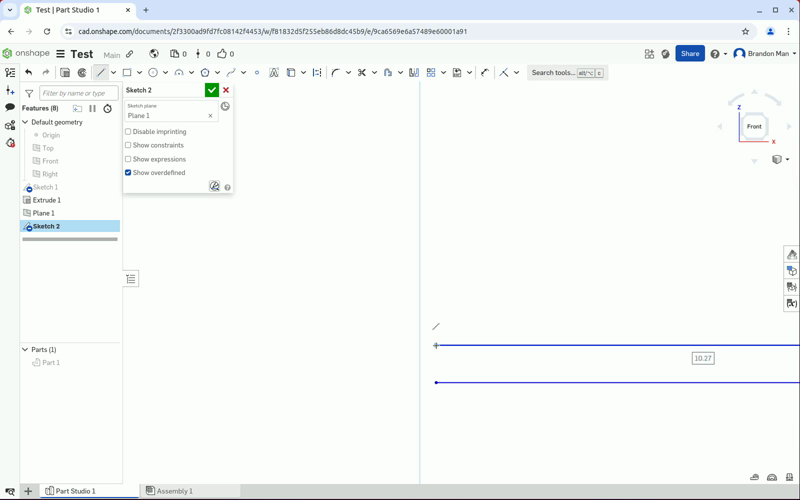
scroll(-6)
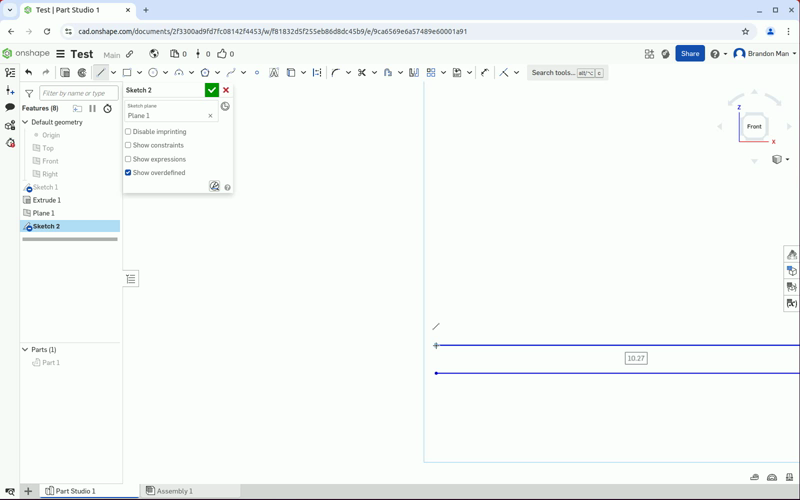
scroll(-6)
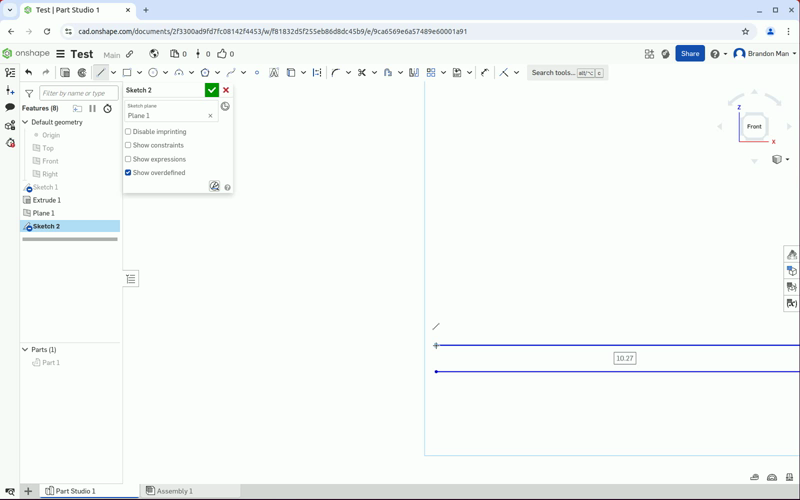
scroll(-6)
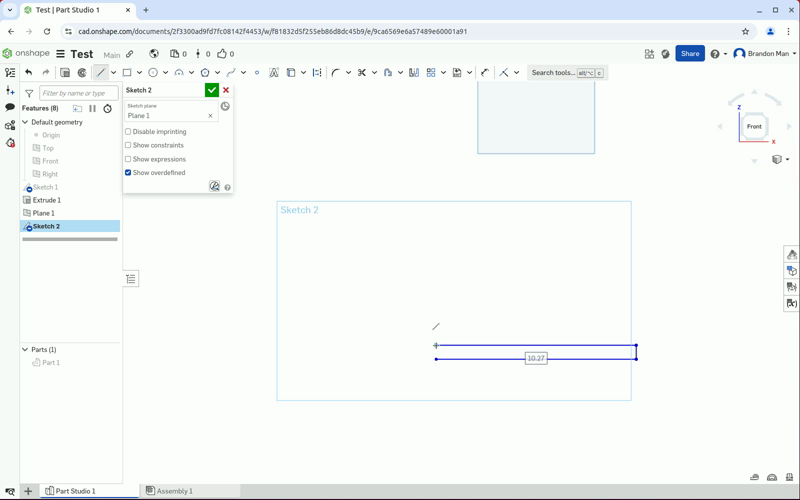
scroll(-6)
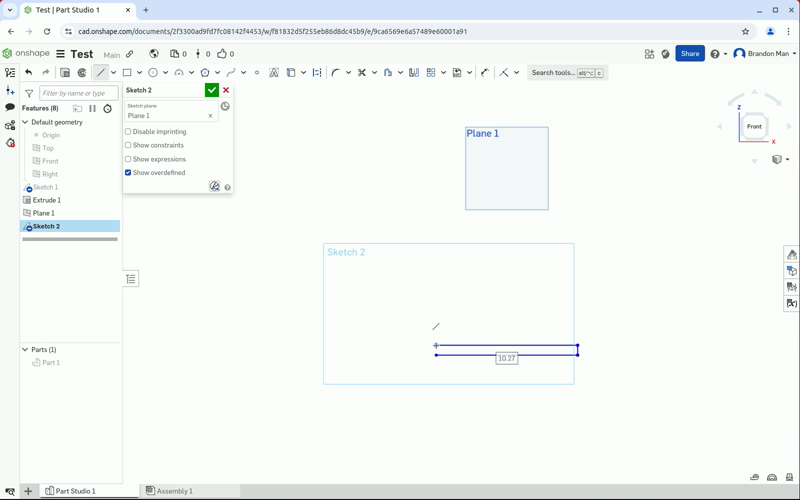
scroll(-6)
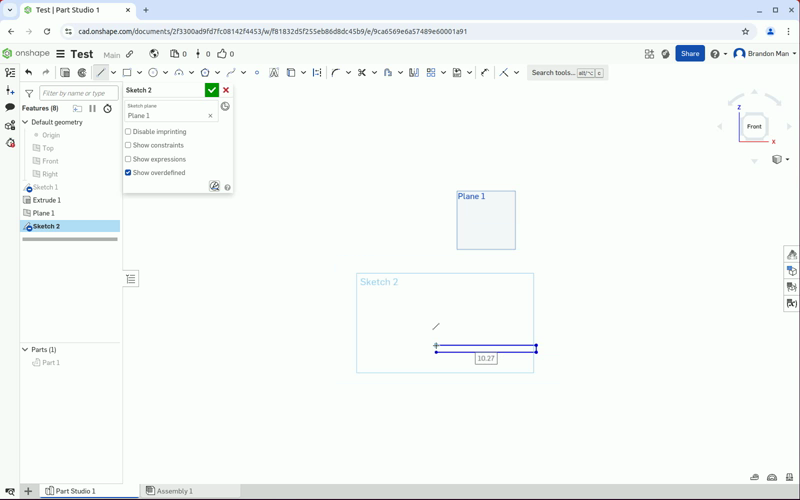
scroll(-6)
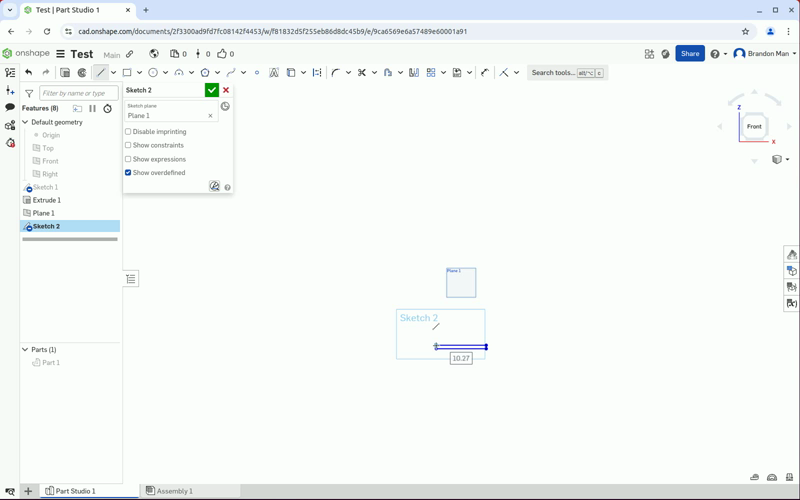
key_up(shift)
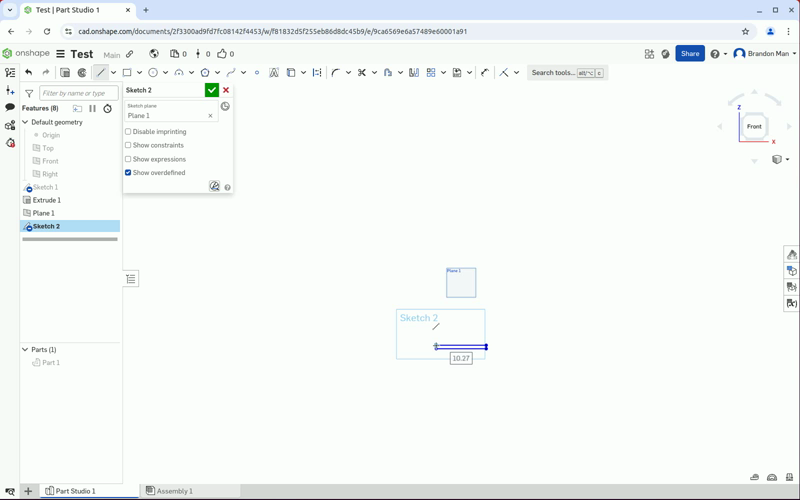
mouse_move(466, 345)
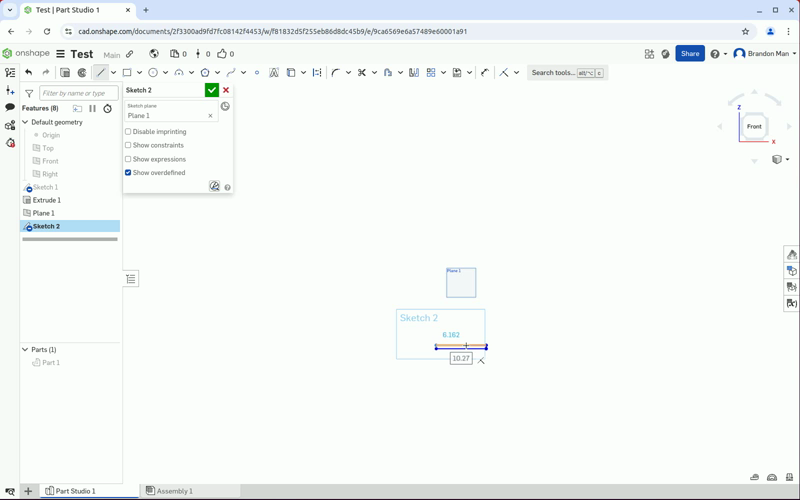
key_down(shift)
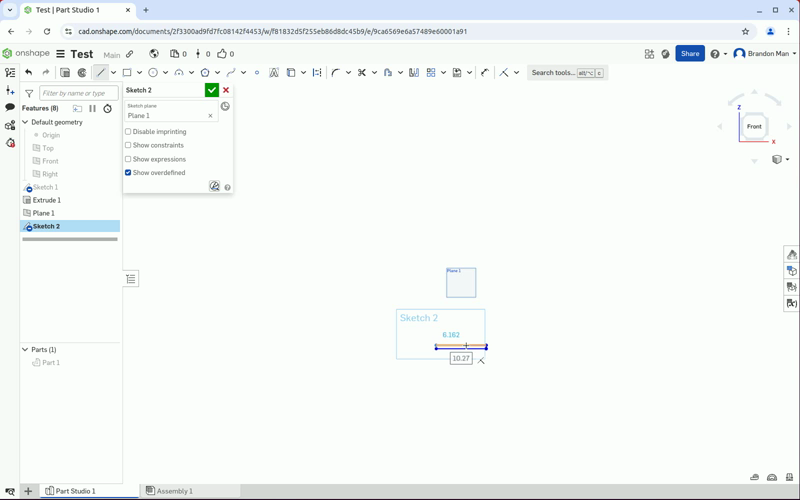
mouse_move(436, 348)
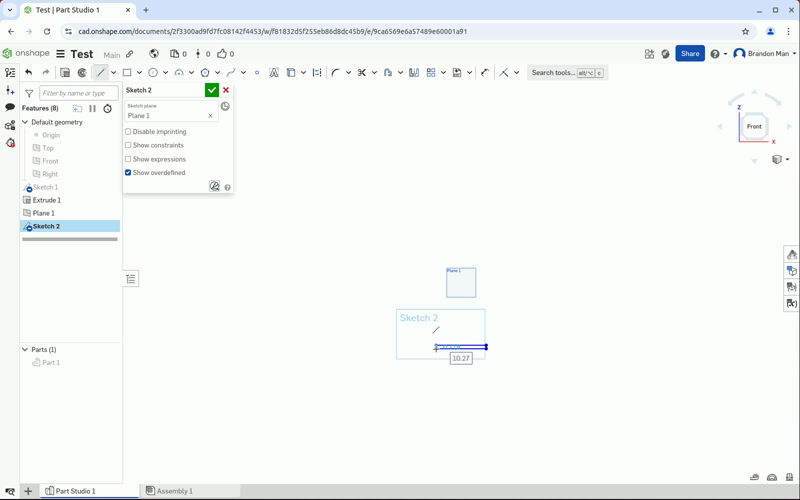
scroll(6)
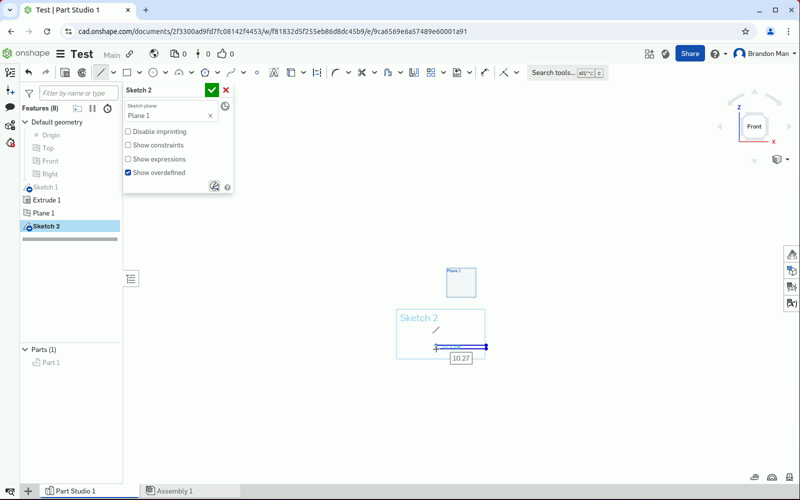
scroll(6)
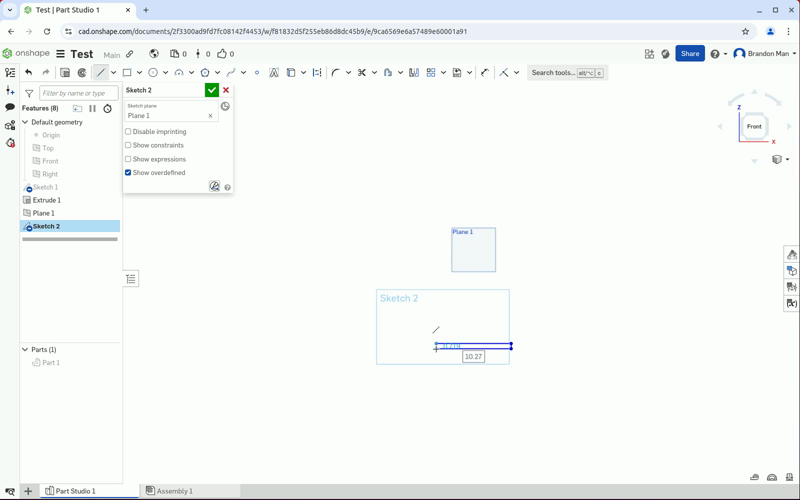
scroll(6)
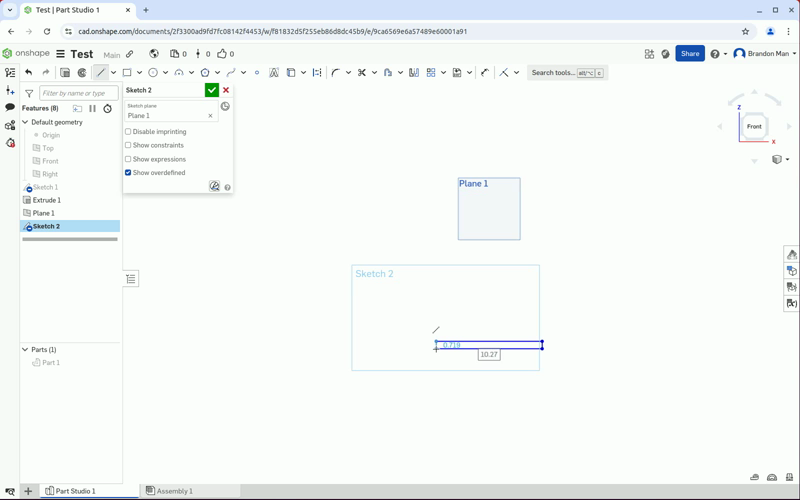
scroll(6)
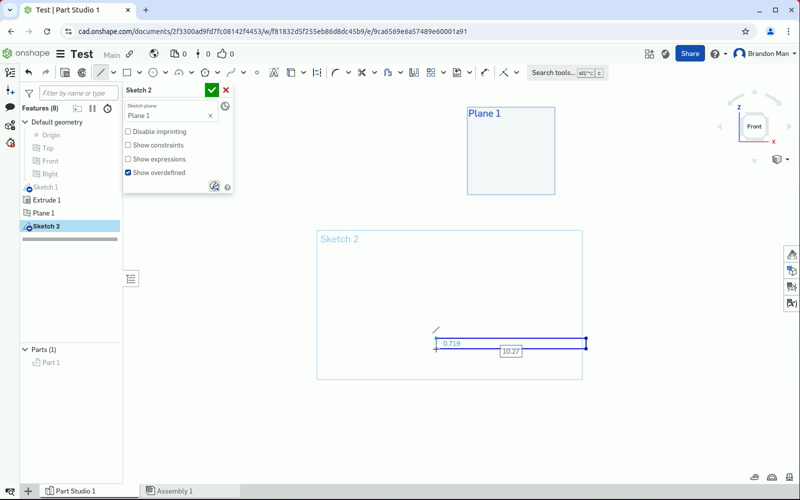
scroll(6)
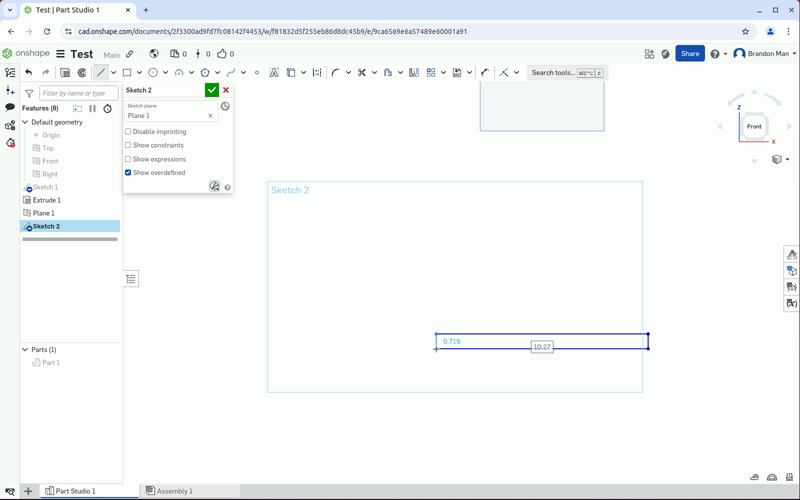
scroll(6)
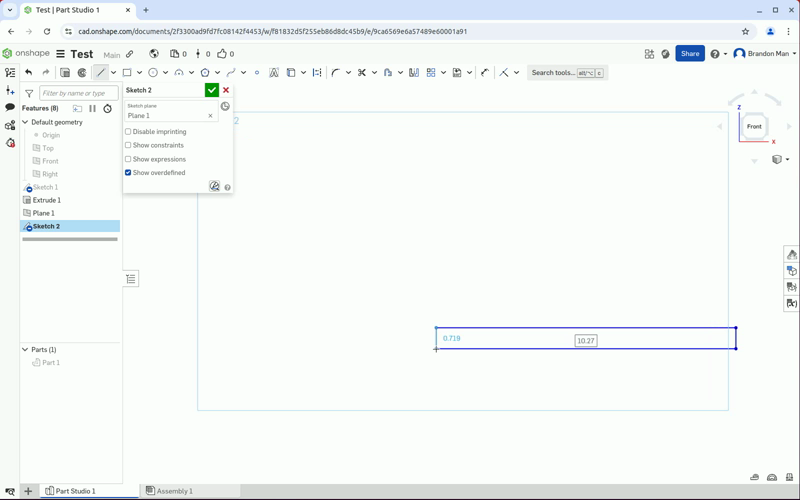
scroll(6)
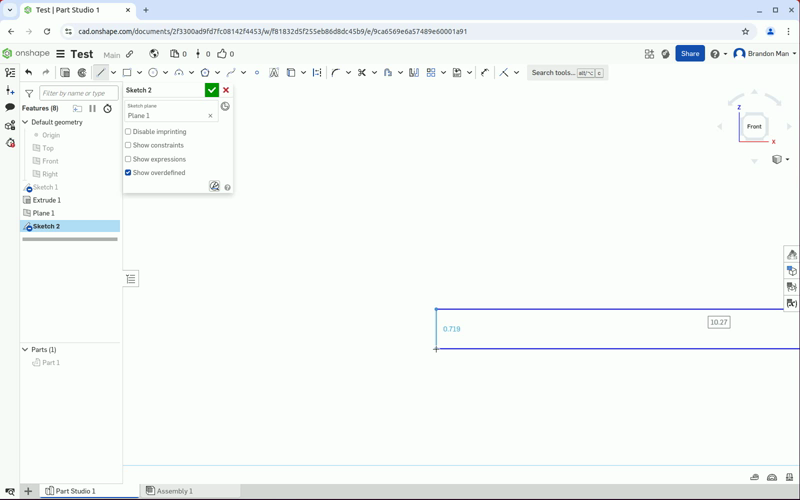
key_up(shift)
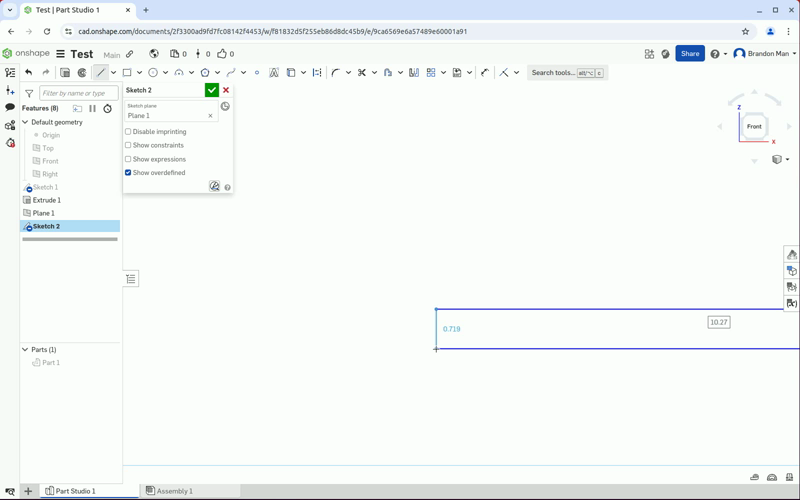
click(436, 348)
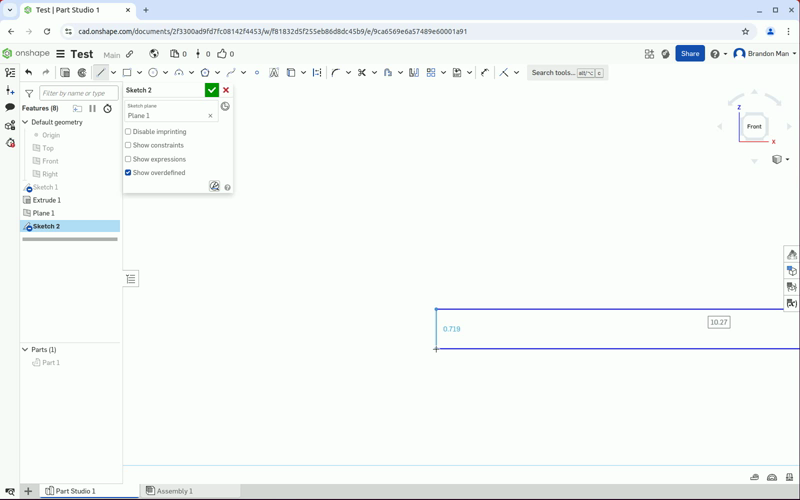
scroll(-6)
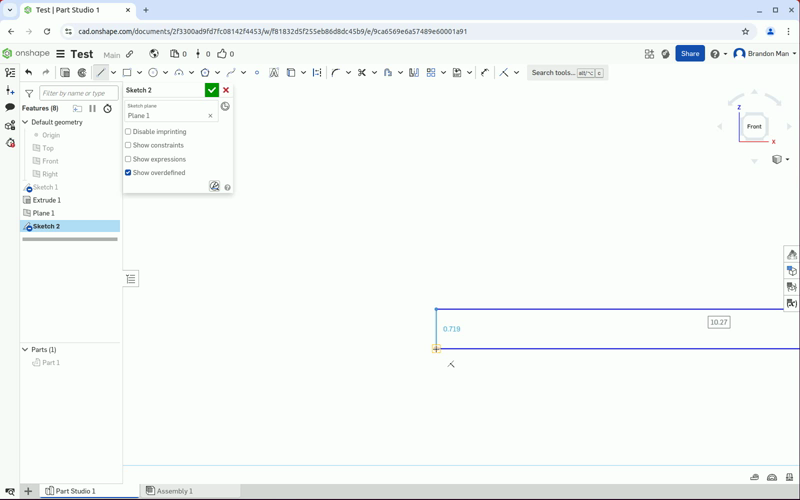
scroll(-6)
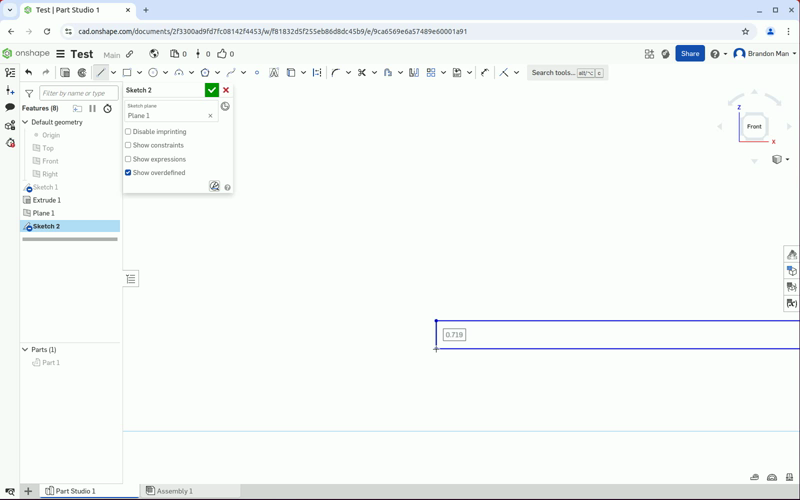
scroll(-6)
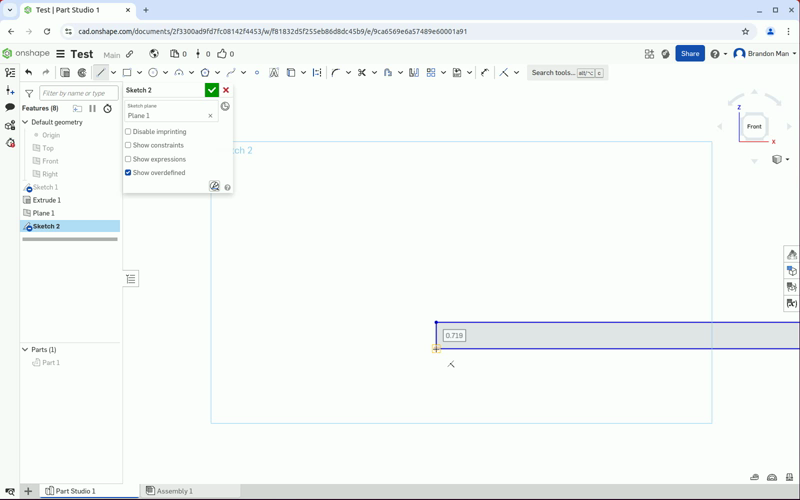
scroll(-6)
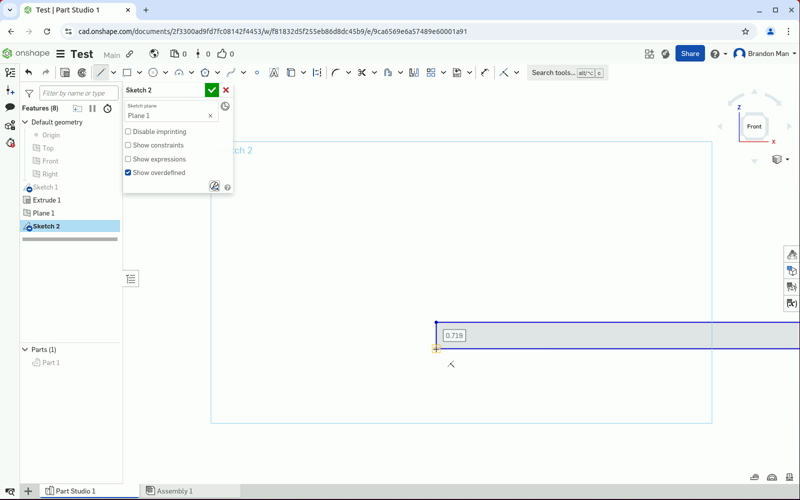
scroll(-6)
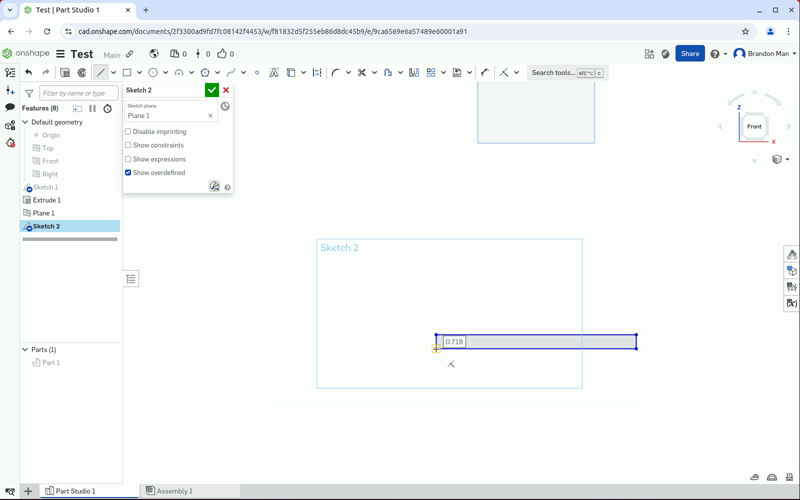
scroll(-6)
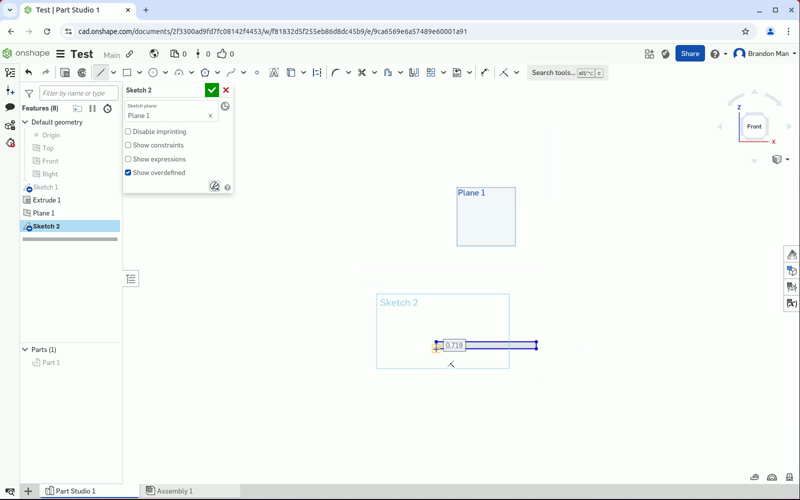
scroll(-6)
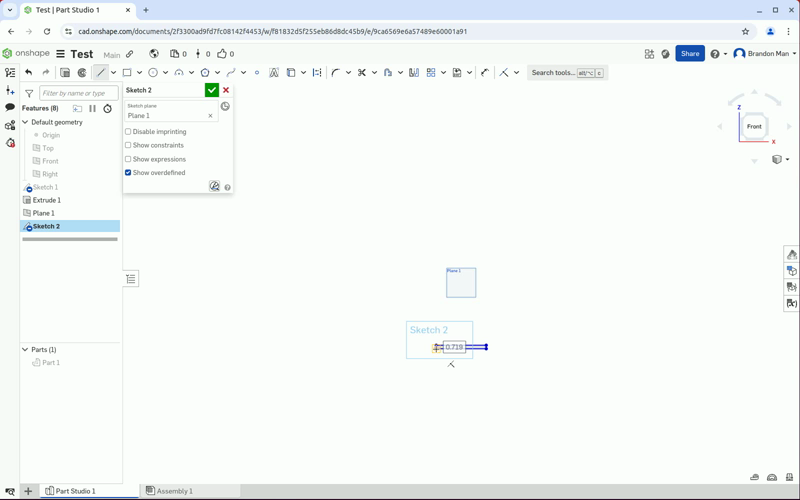
key(esc)
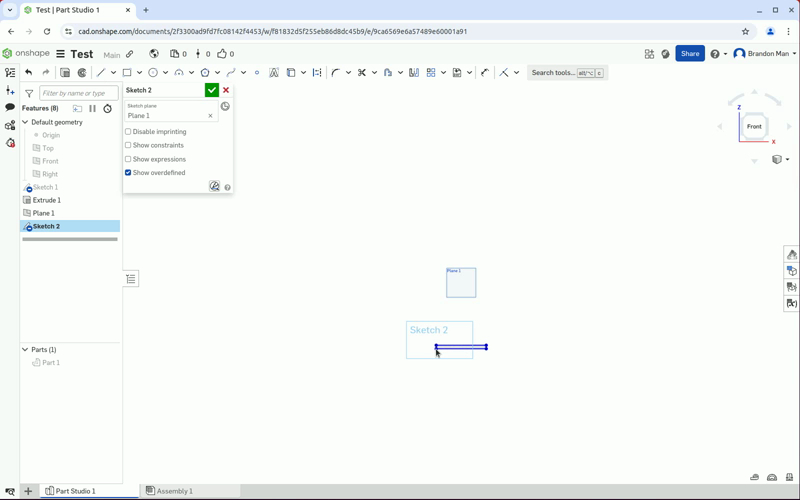
mouse_move(476, 346)
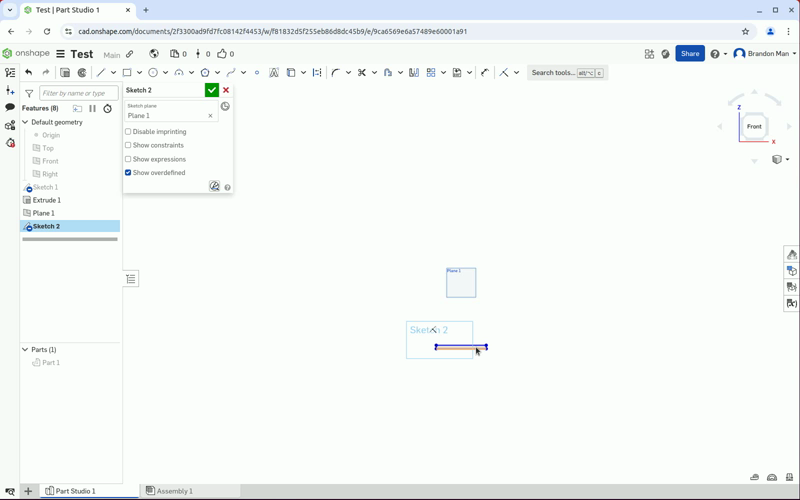
scroll(6)
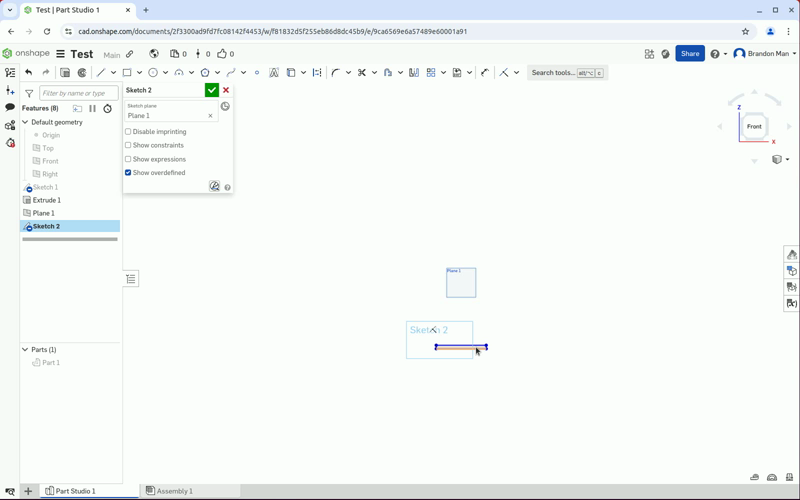
scroll(6)
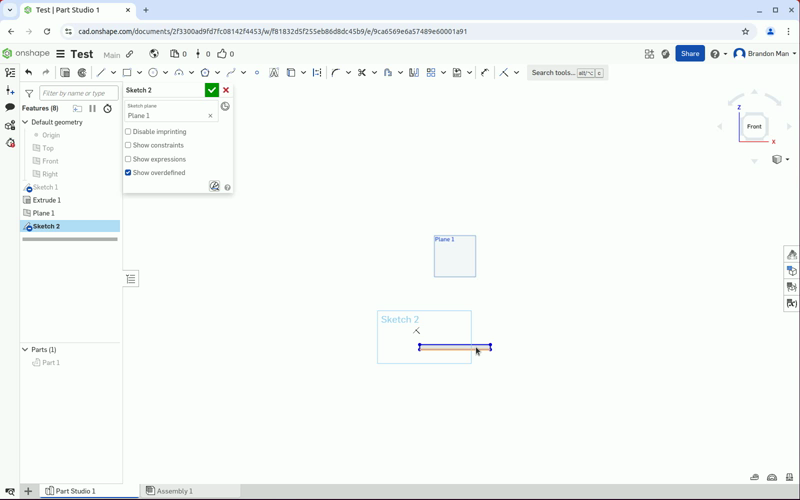
scroll(6)
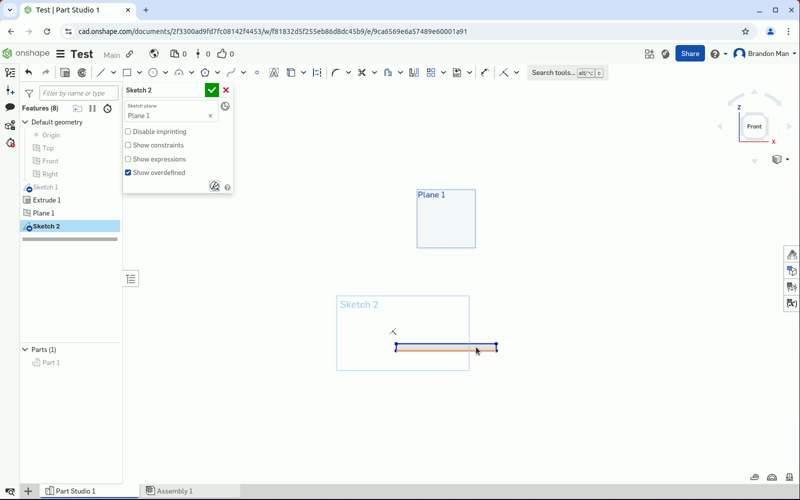
scroll(6)
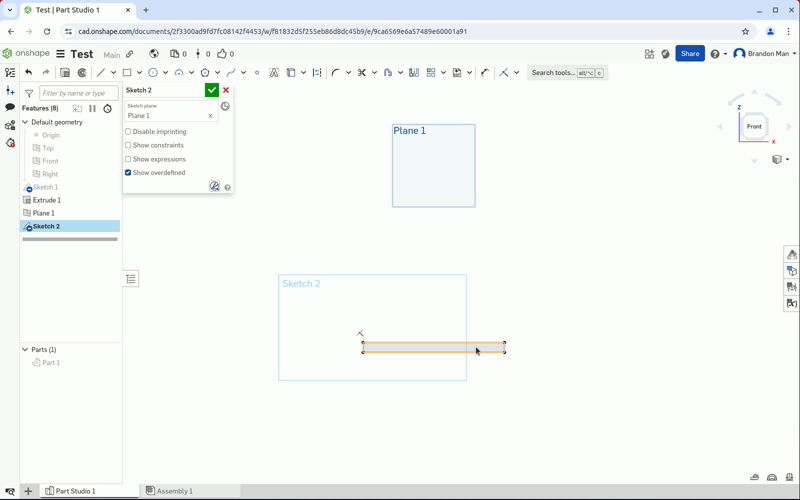
scroll(6)
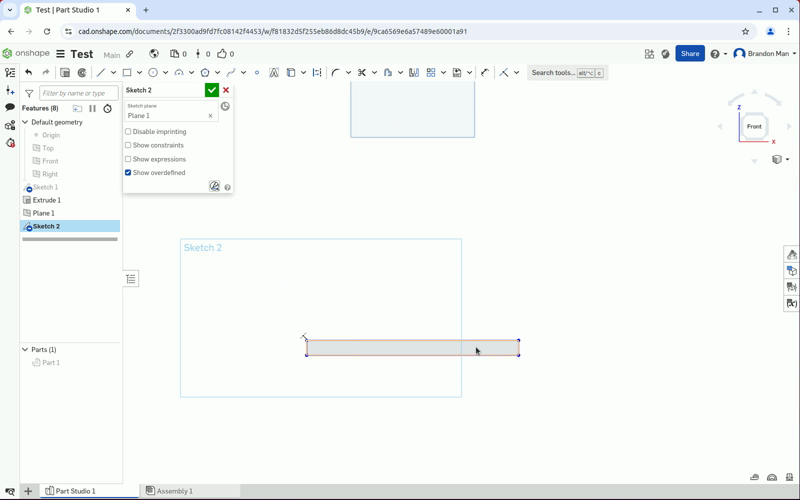
scroll(6)
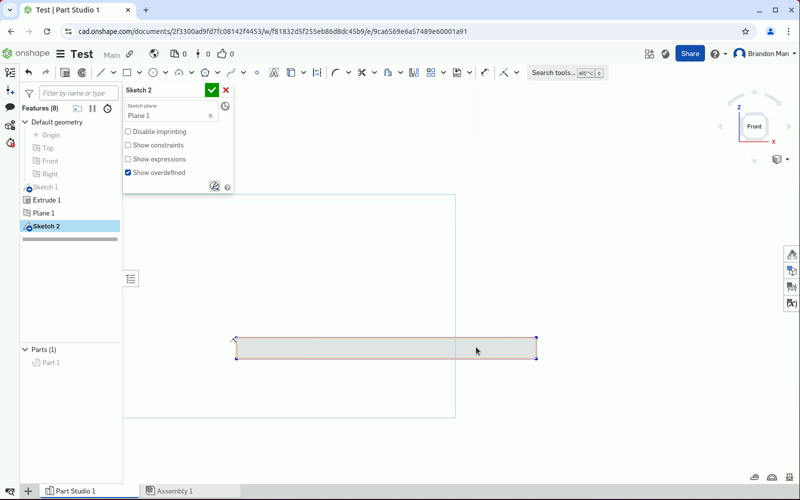
scroll(6)
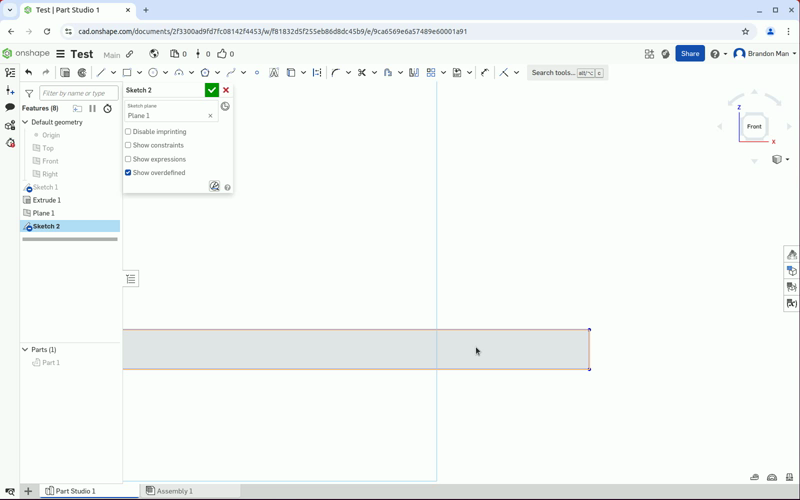
click(476, 346)
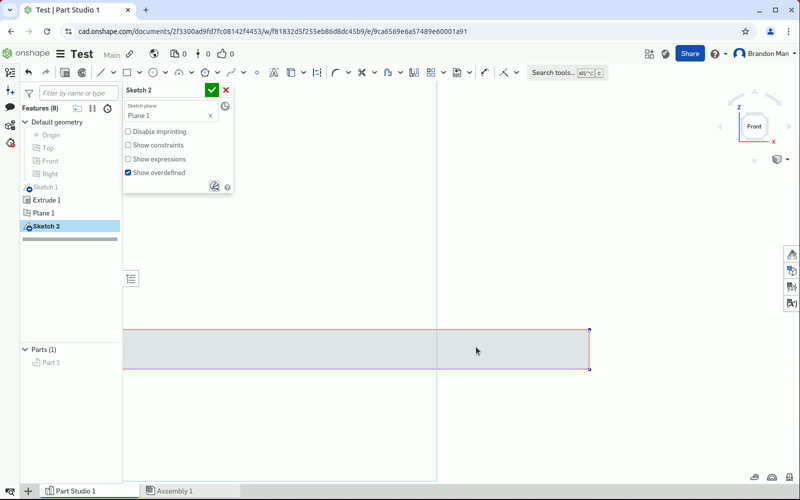
scroll(-6)
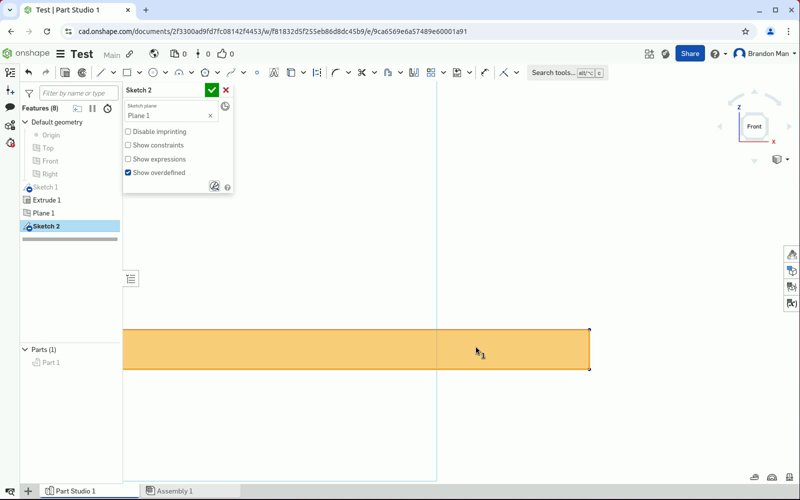
scroll(-6)
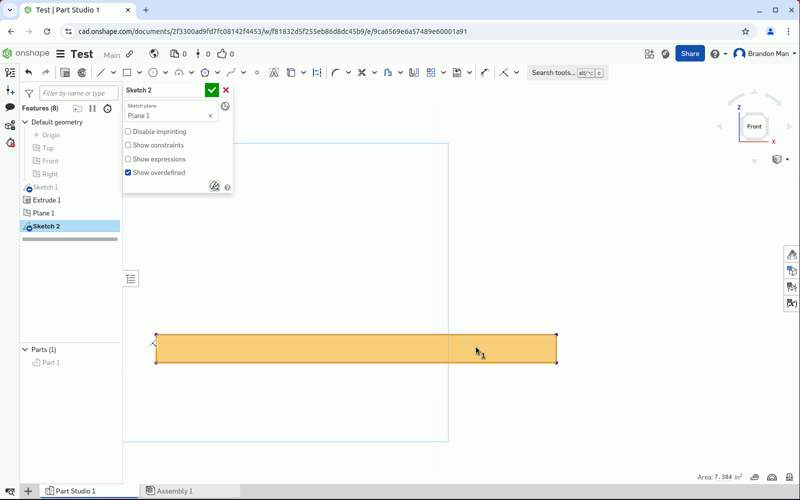
scroll(-6)
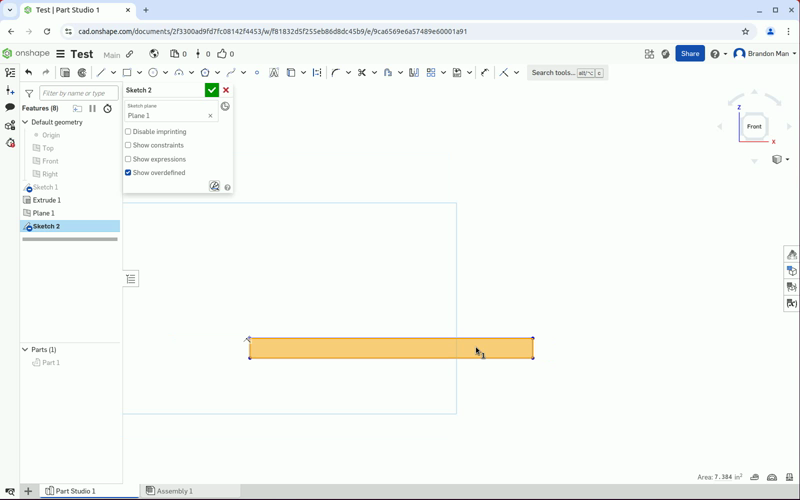
scroll(-6)
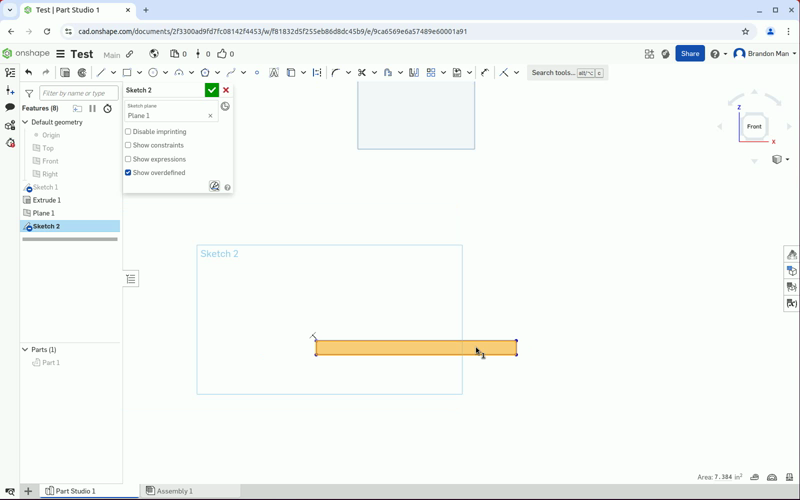
scroll(-6)
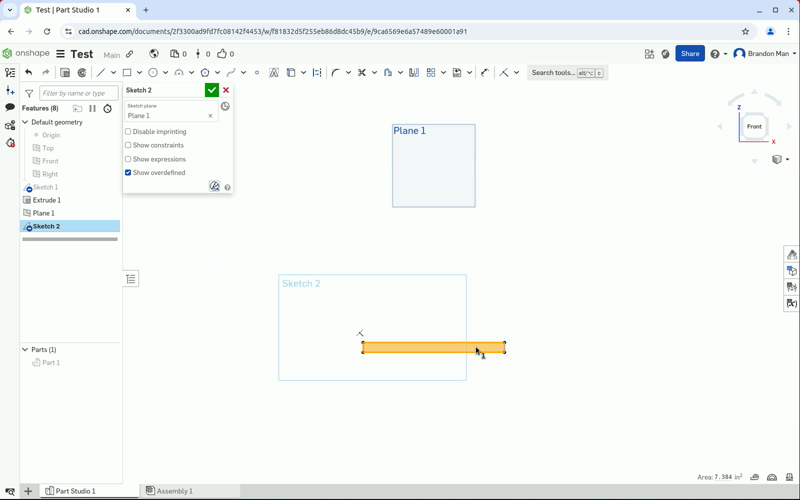
scroll(-6)
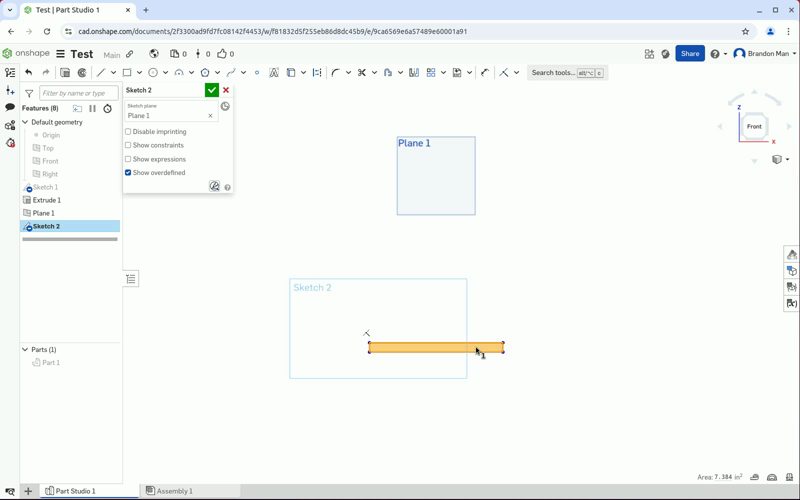
scroll(-6)
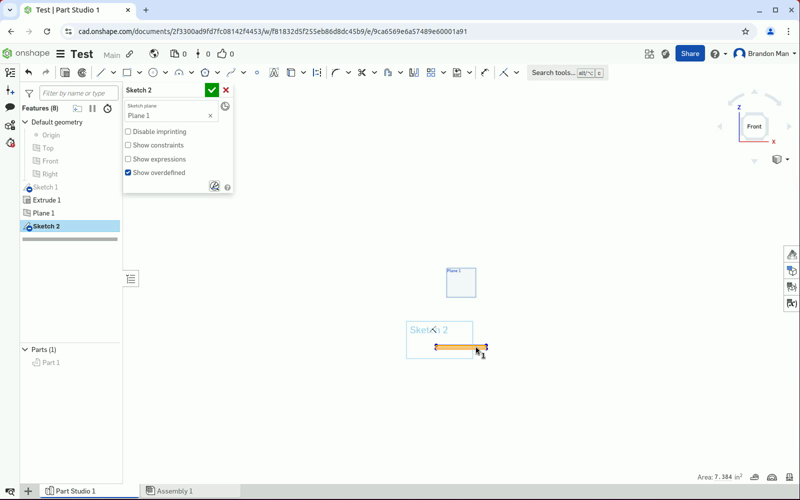
mouse_move(73, 352)
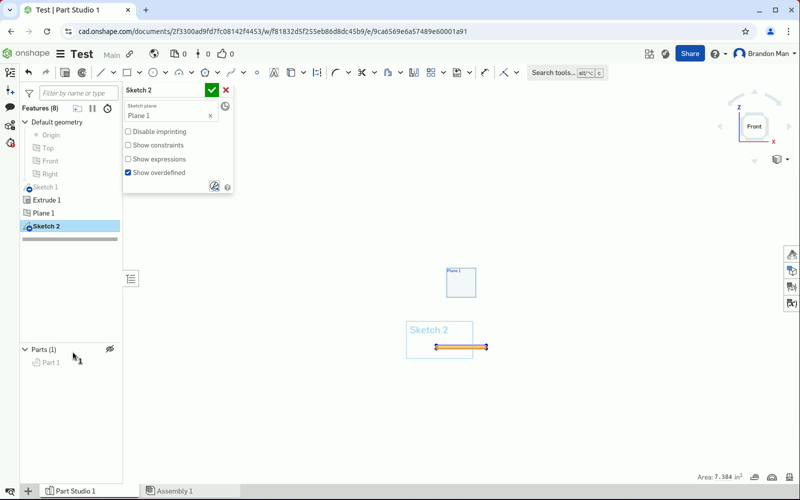
key(shift+y)
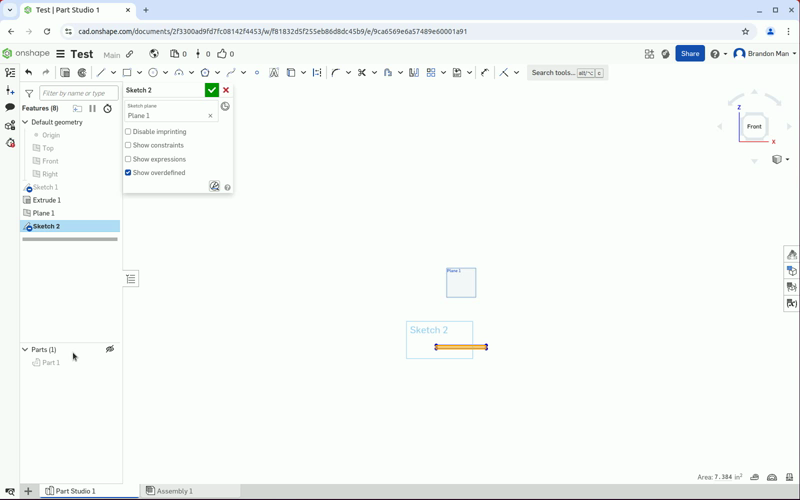
key(shift+e)
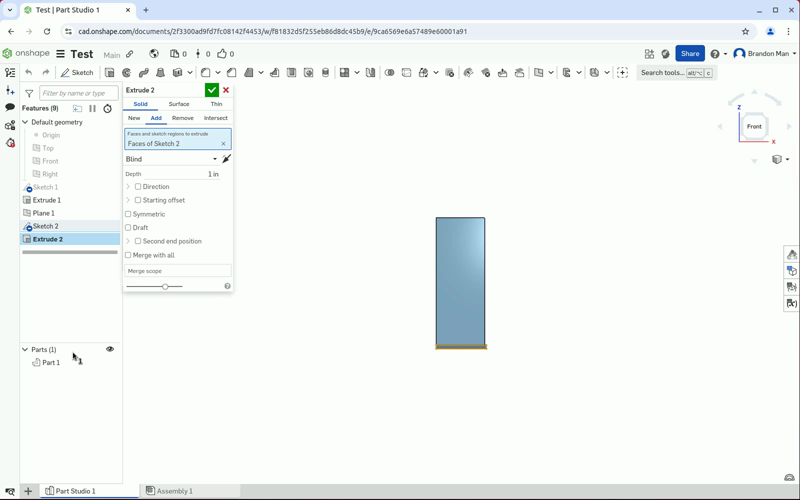
mouse_move(143, 106)
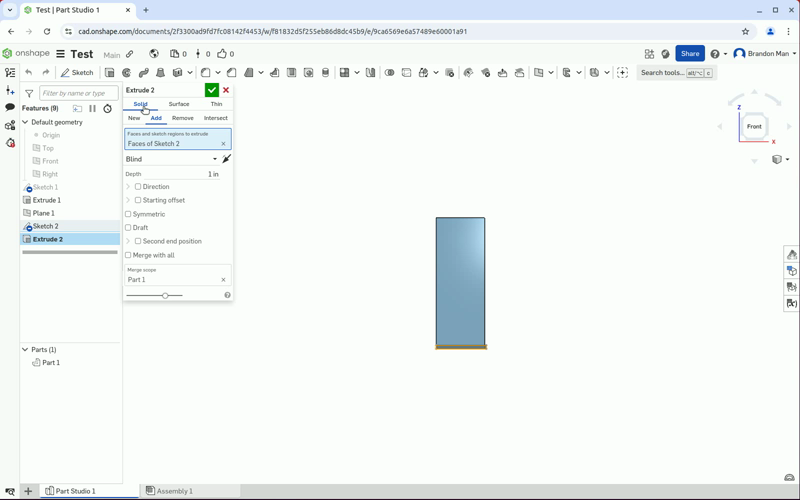
click(143, 106)
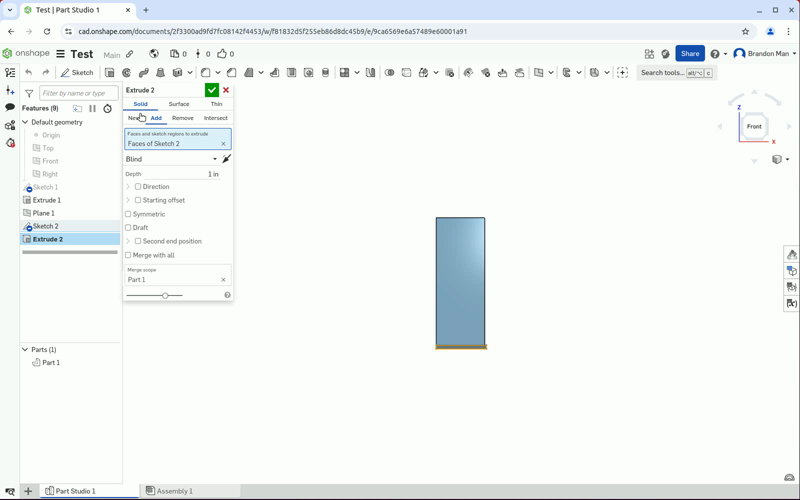
mouse_move(137, 120)
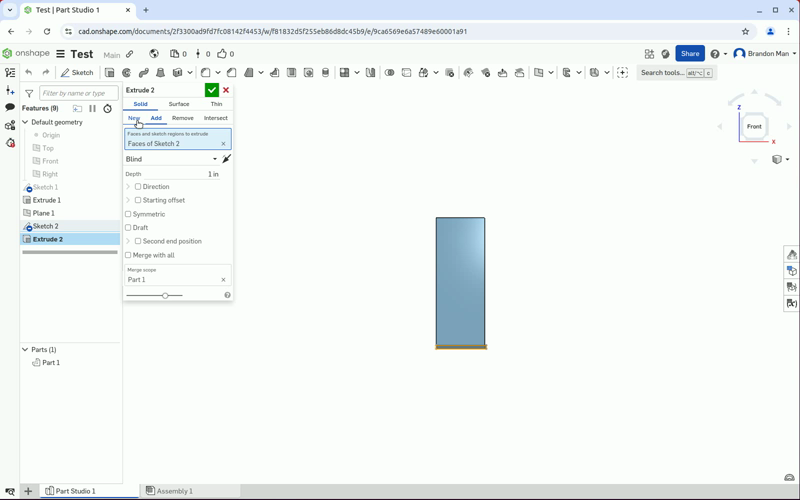
click(137, 120)
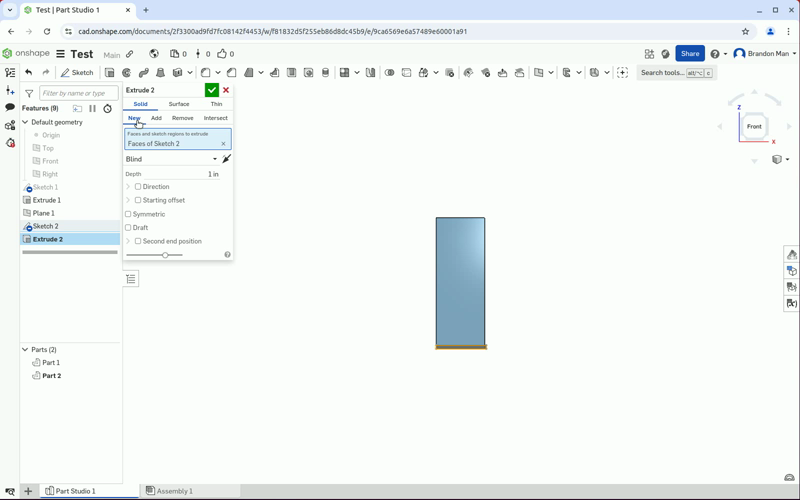
key(tab, 4)
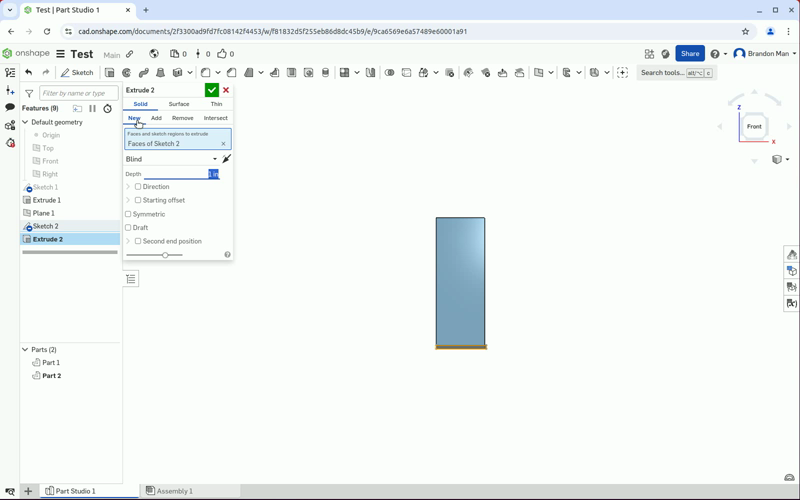
text(17.09)
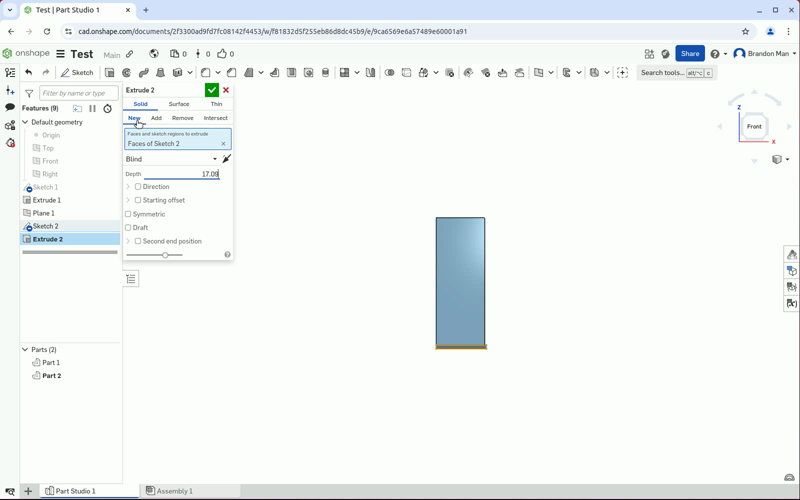
key(enter)
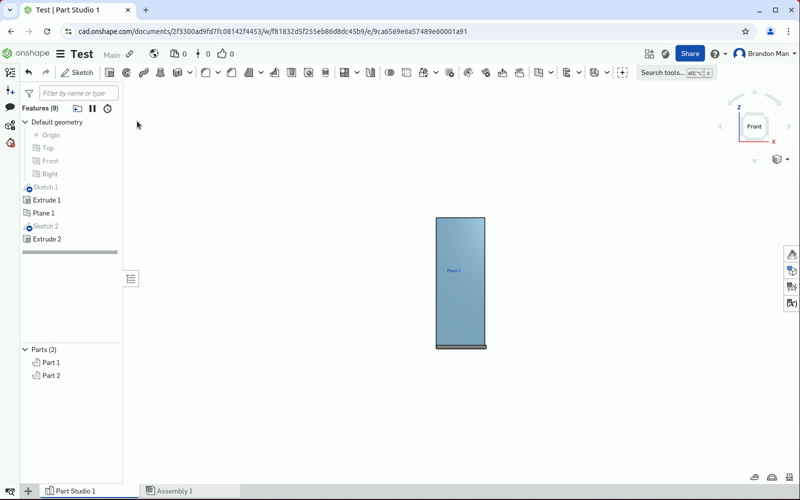
key(shift+h)
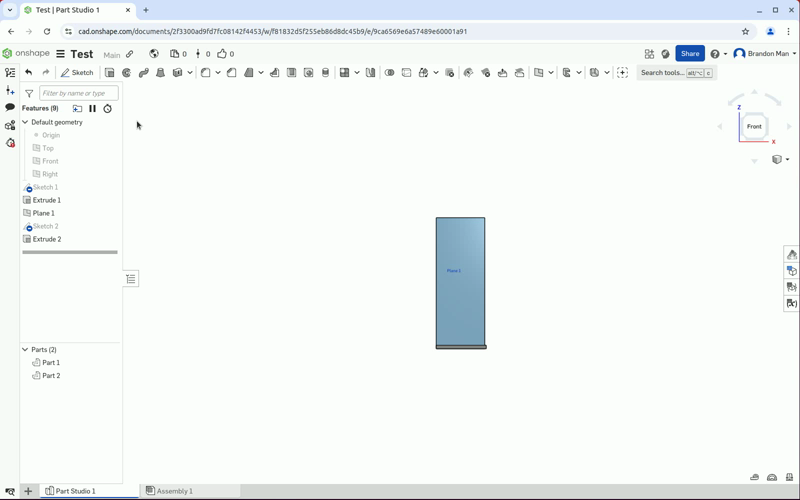
key(shift+h)
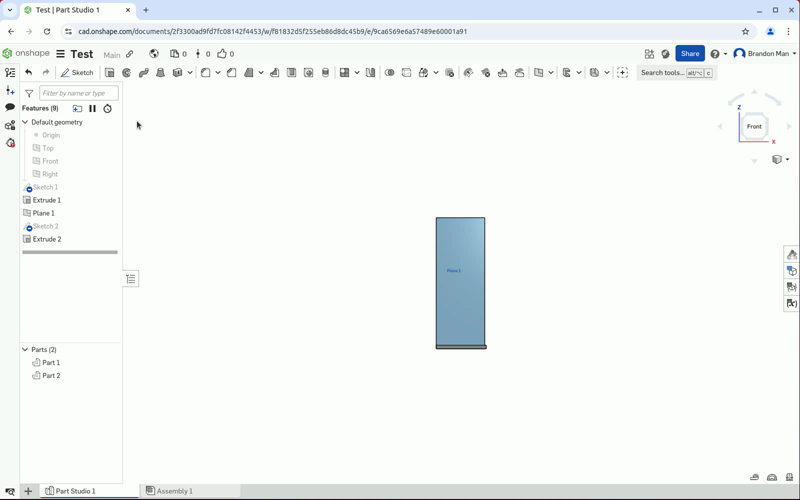
mouse_move(73, 189)
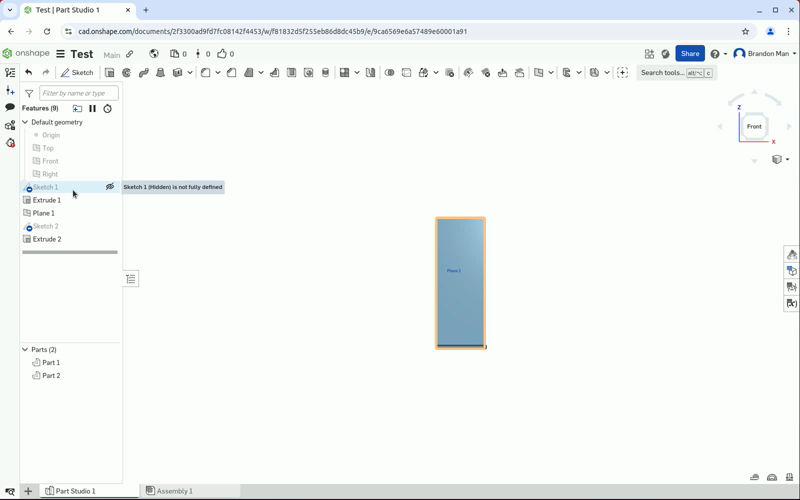
click(73, 189)
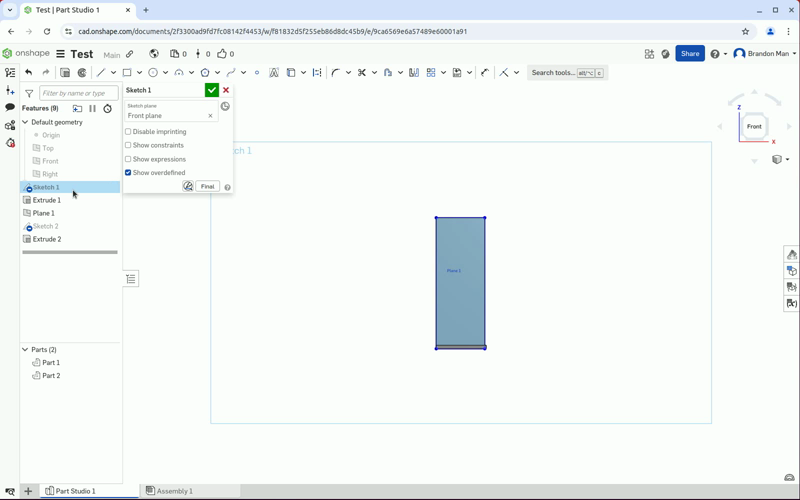
mouse_move(229, 92)
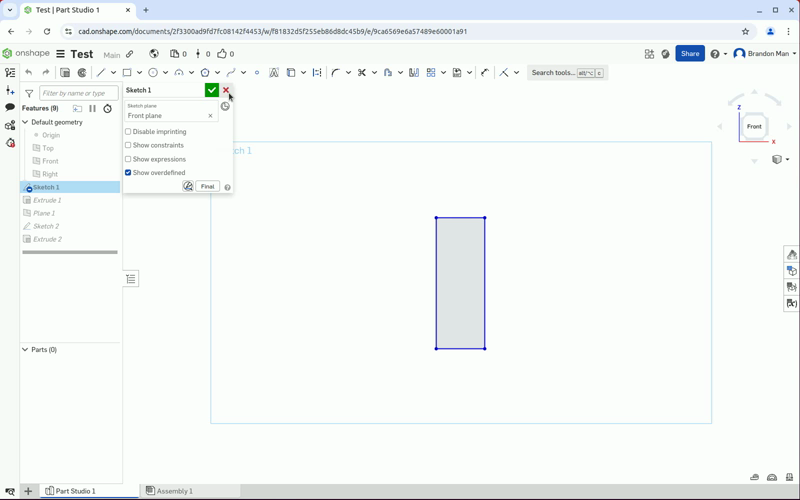
click(229, 92)
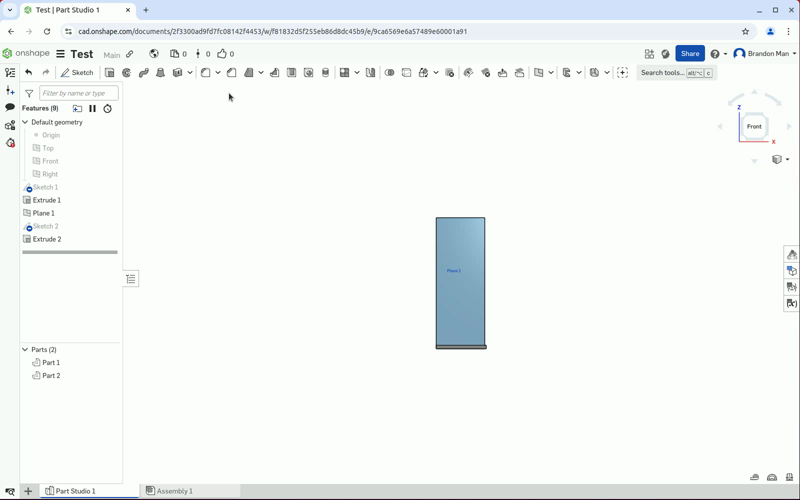
mouse_move(73, 352)
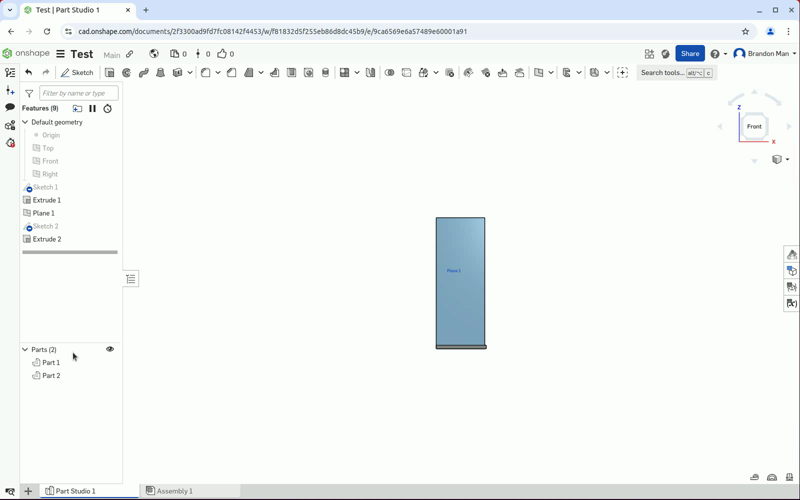
key(y)
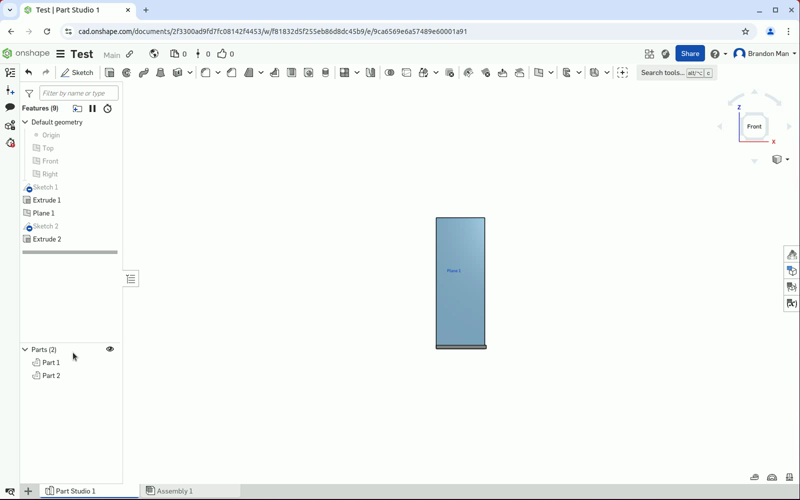
key(shift+p)
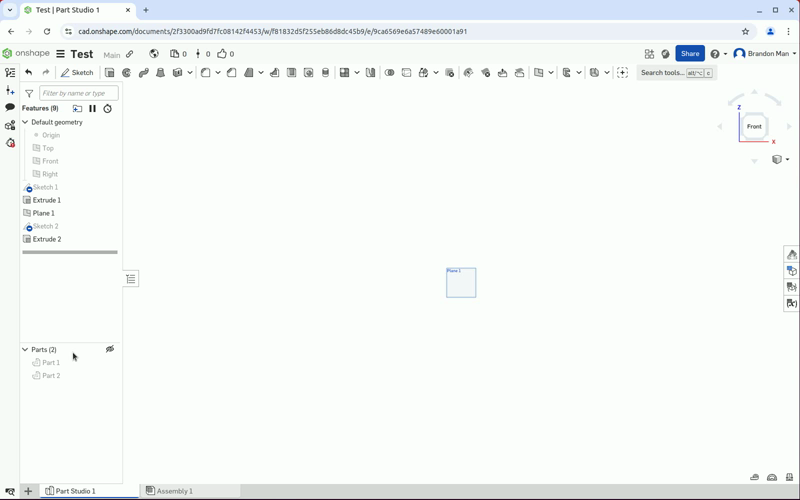
key(space)
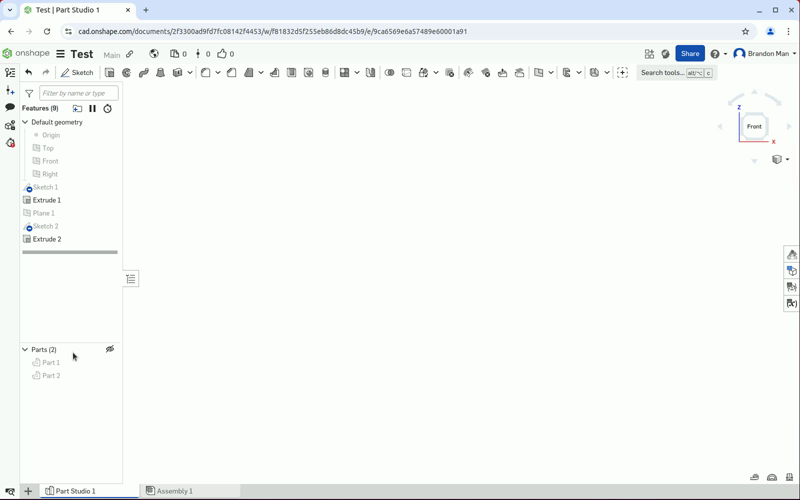
key_down(shift)
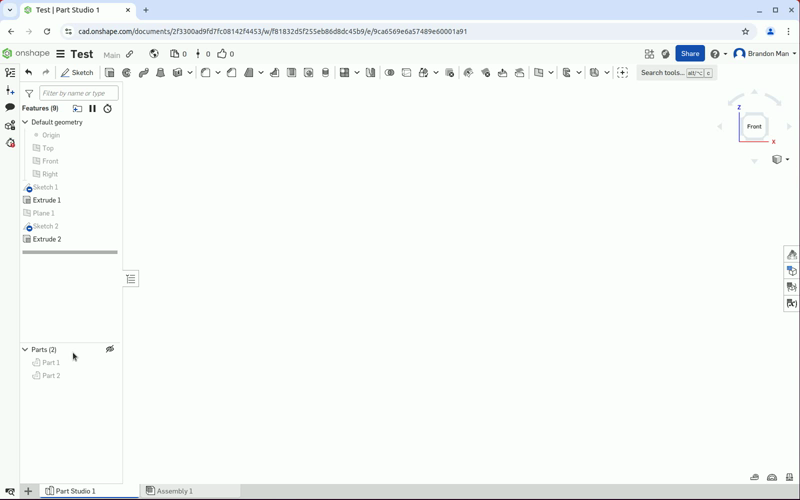
key(down)
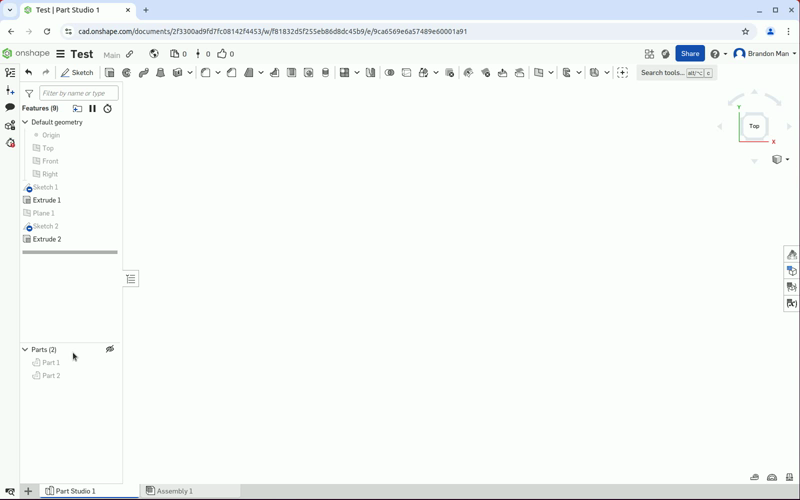
key_up(shift)
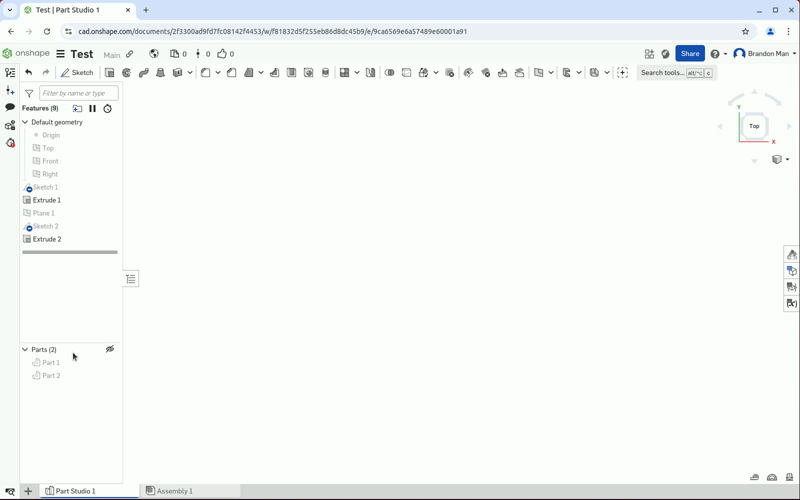
mouse_move(73, 352)
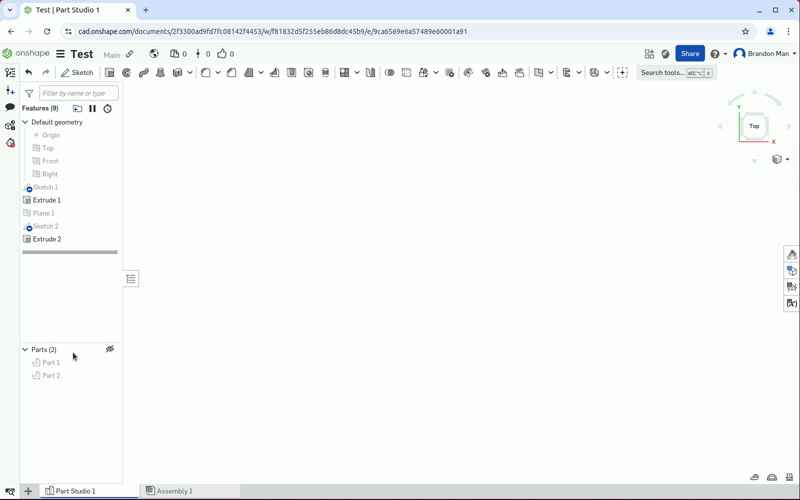
key(shift+y)
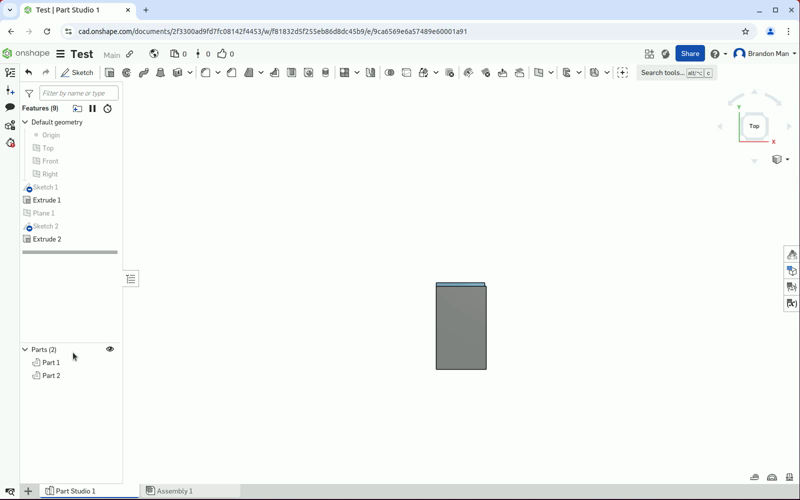
mouse_move(541, 75)
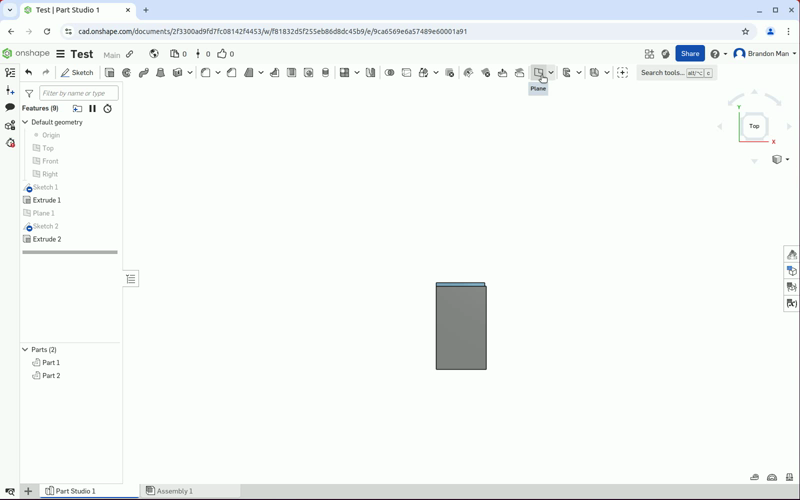
click(541, 75)
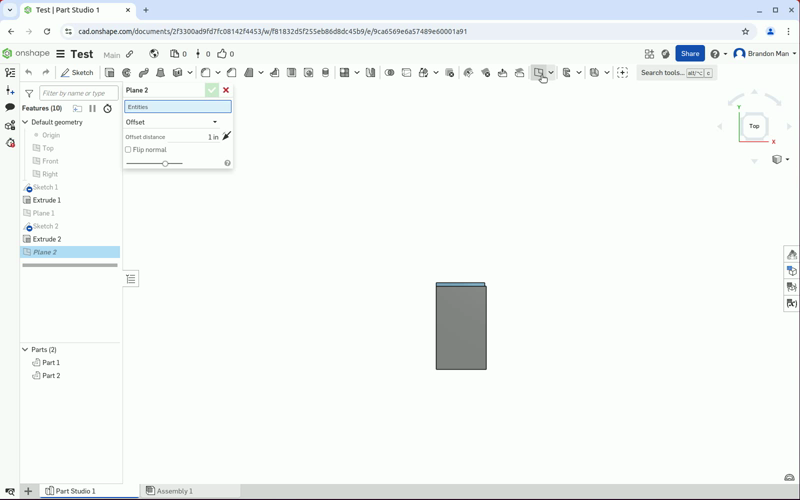
mouse_move(73, 150)
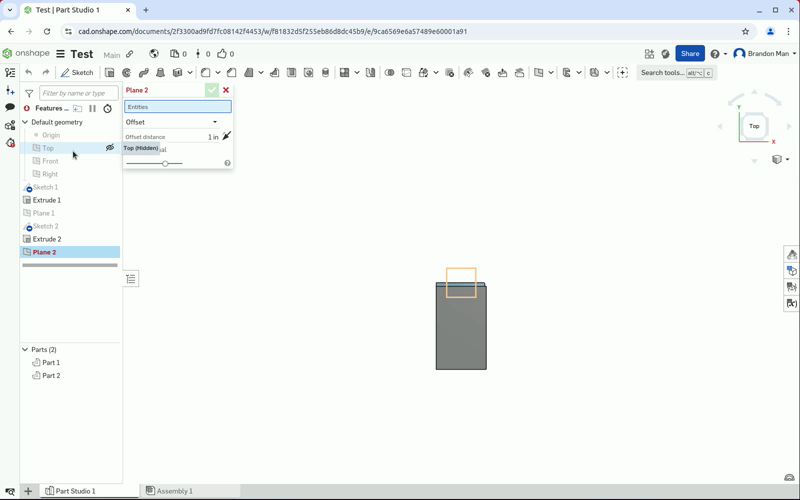
click(73, 150)
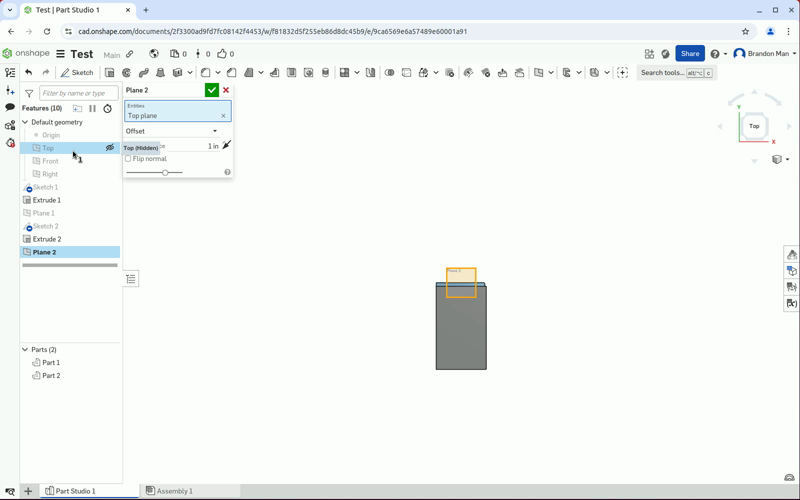
key(tab, 2)
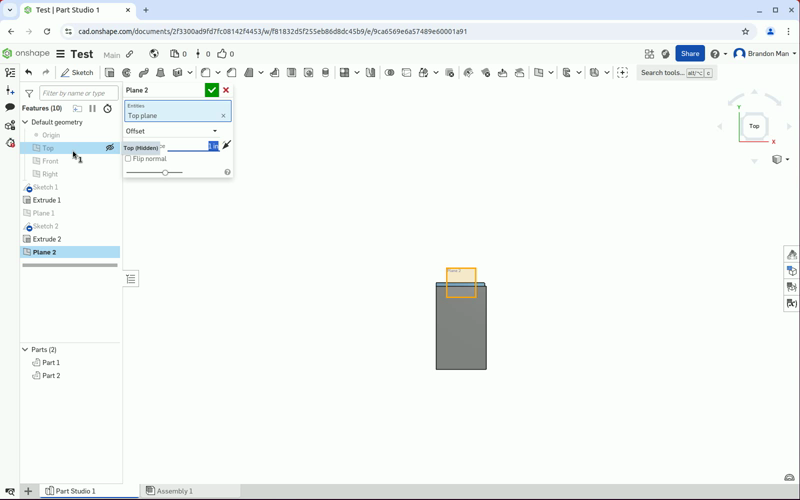
text(12.756)
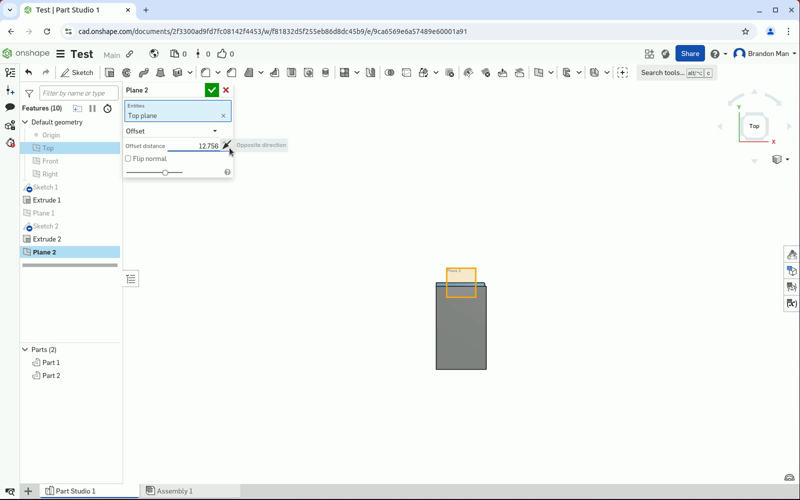
mouse_move(229, 147)
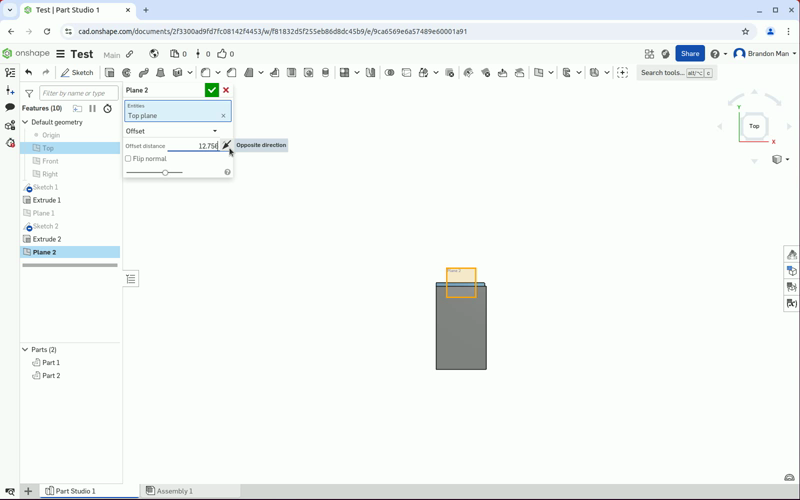
click(229, 147)
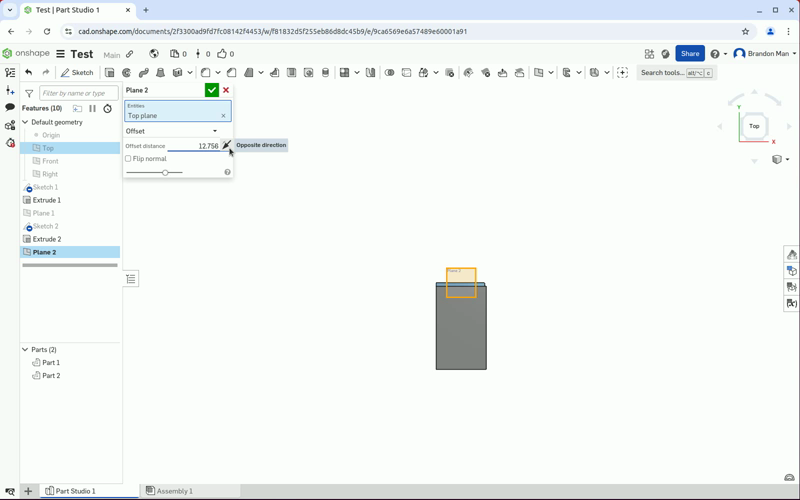
key(enter, 2)
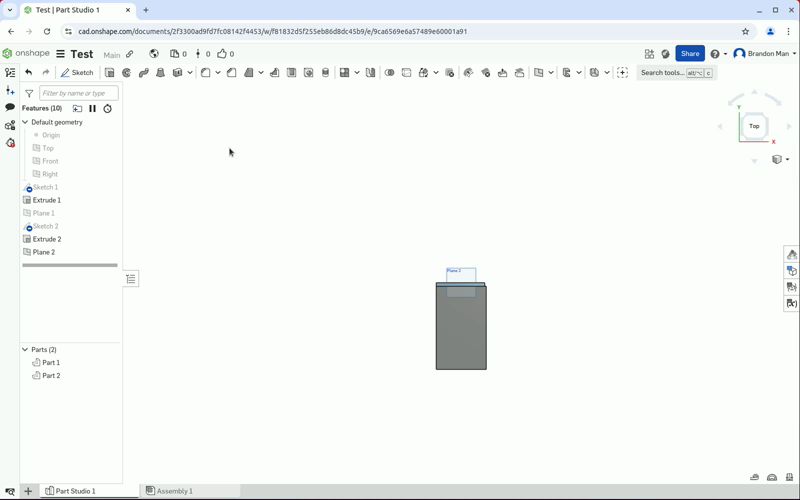
key(shift+s)
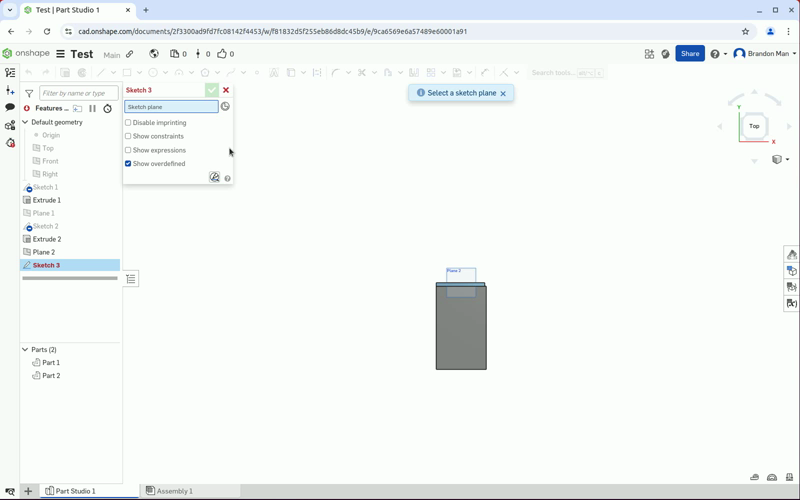
mouse_move(73, 254)
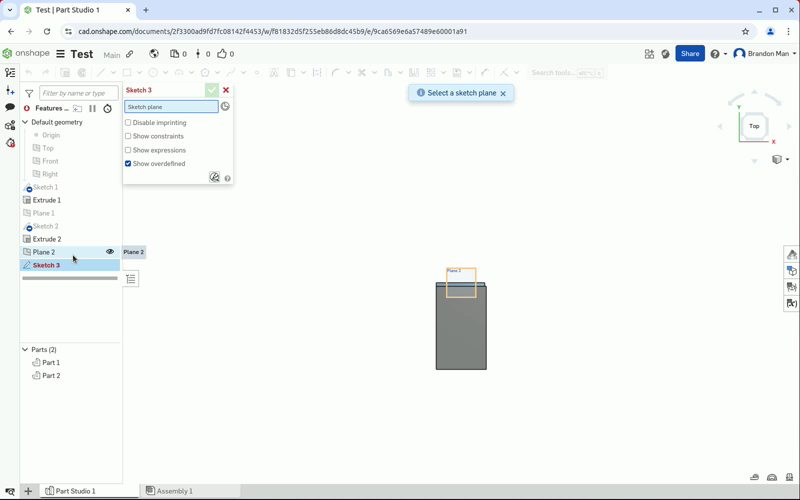
click(73, 254)
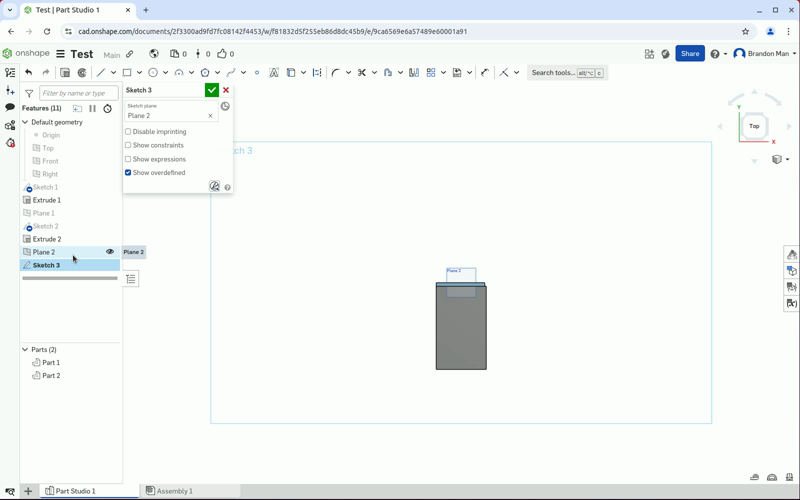
mouse_move(73, 352)
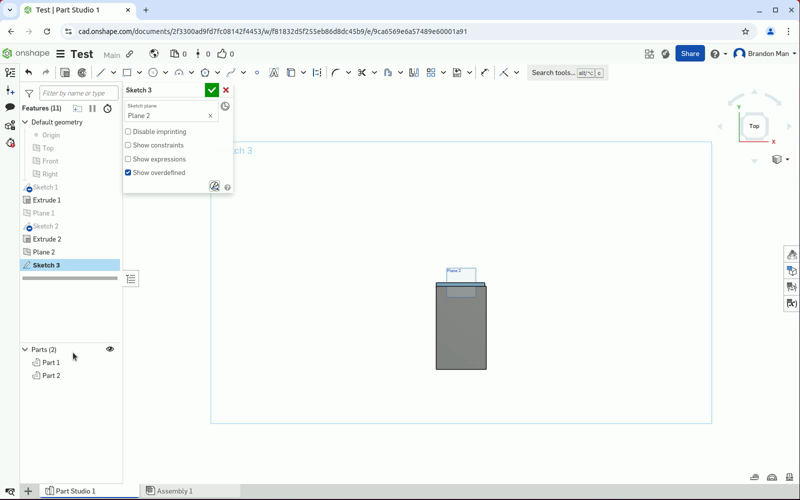
key(y)
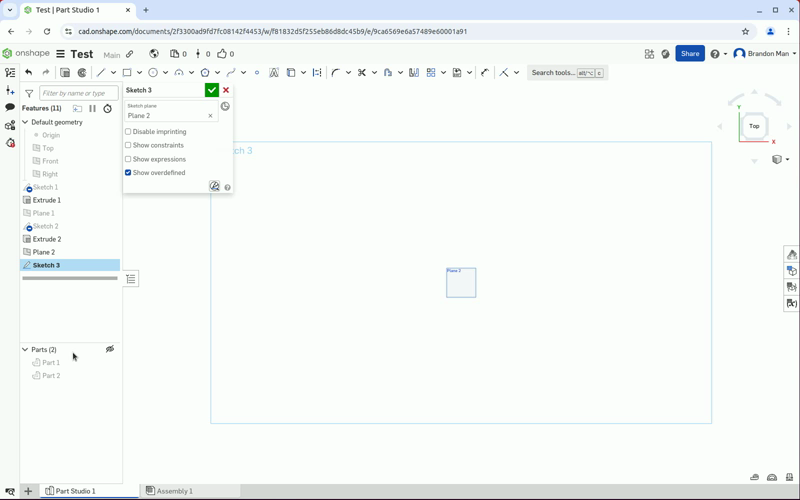
key(l)
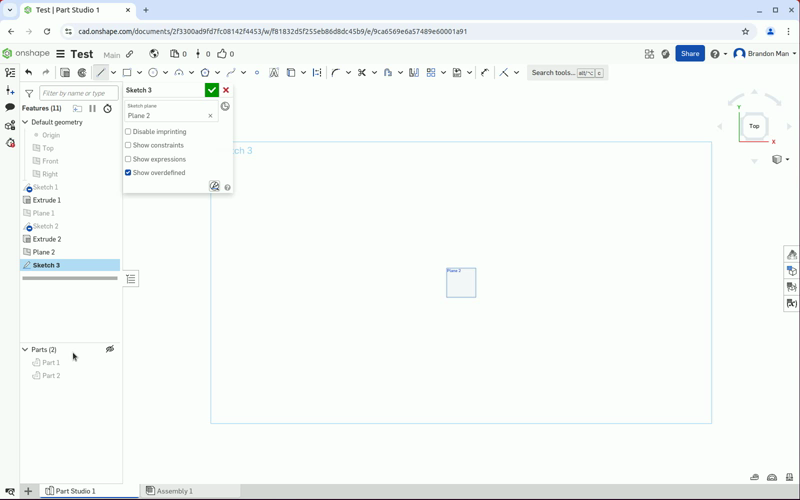
key_down(shift)
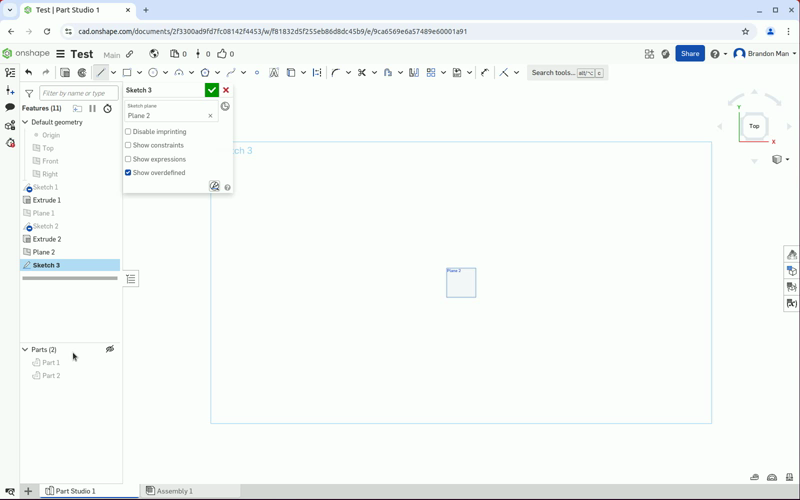
mouse_move(436, 369)
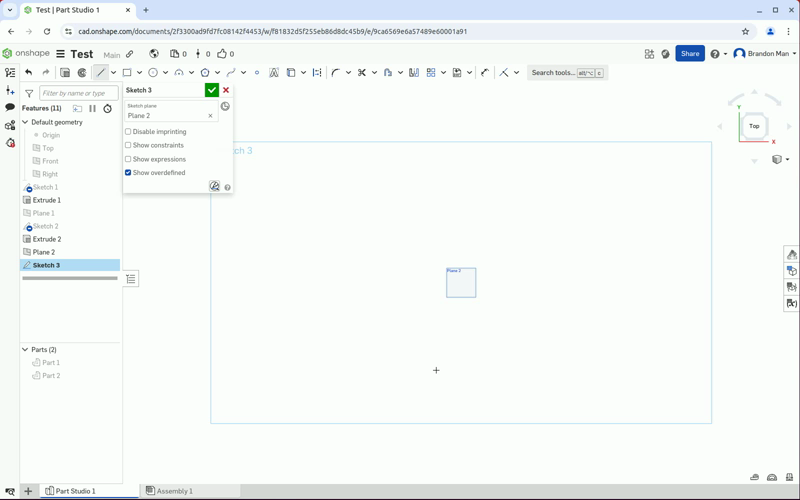
click(436, 369)
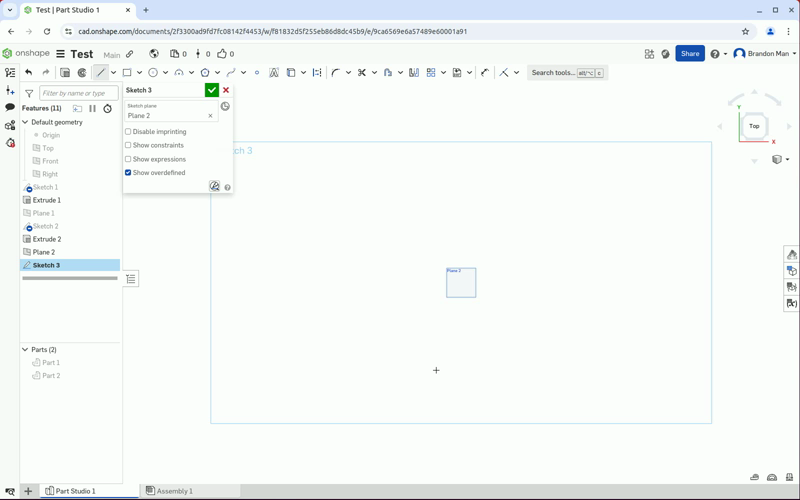
key_up(shift)
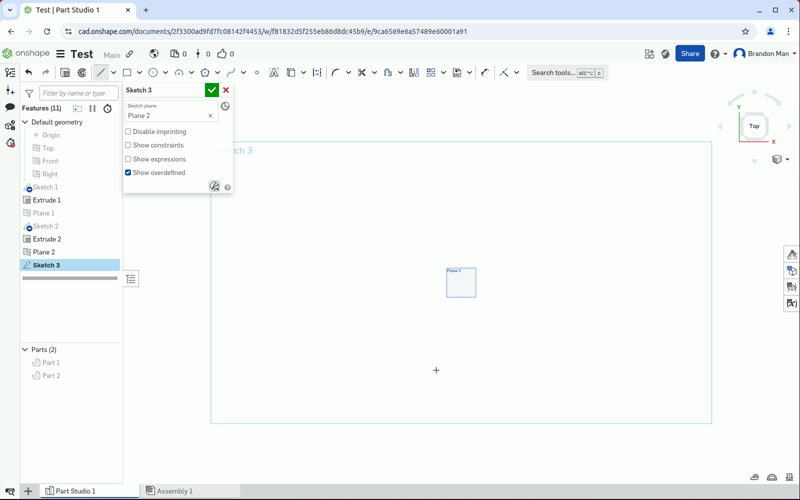
key_down(shift)
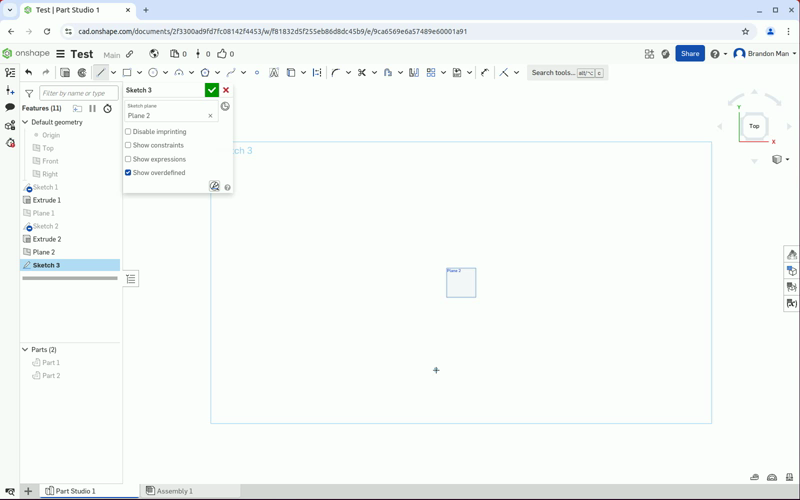
mouse_move(466, 369)
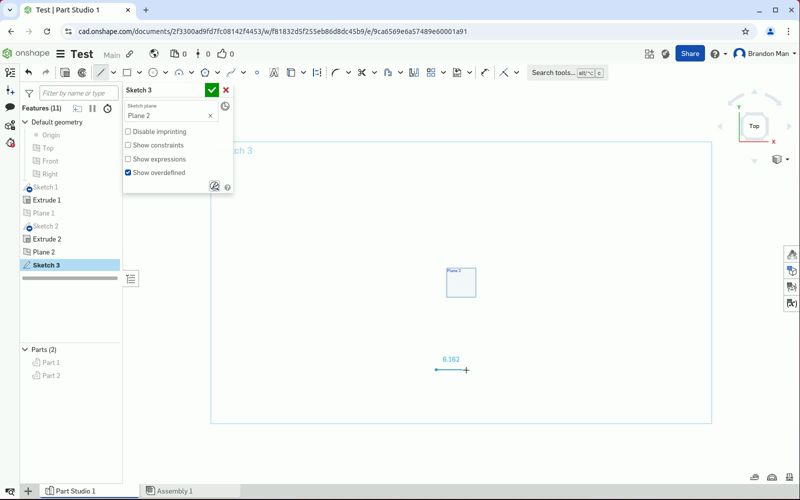
mouse_move(486, 369)
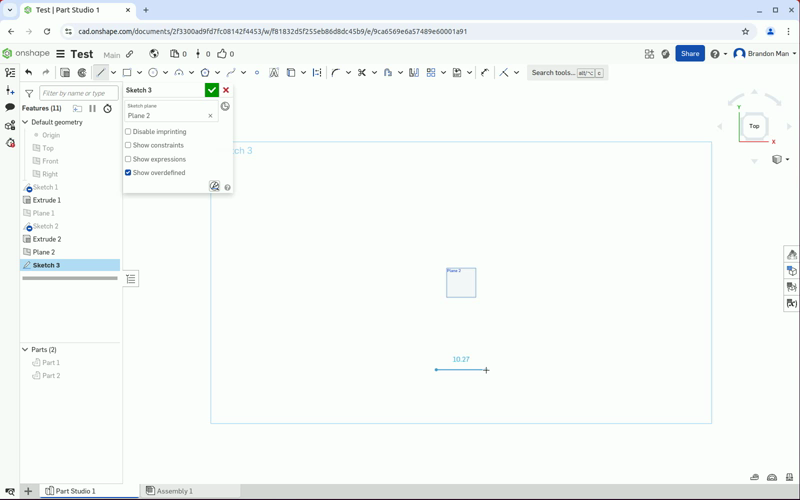
click(486, 369)
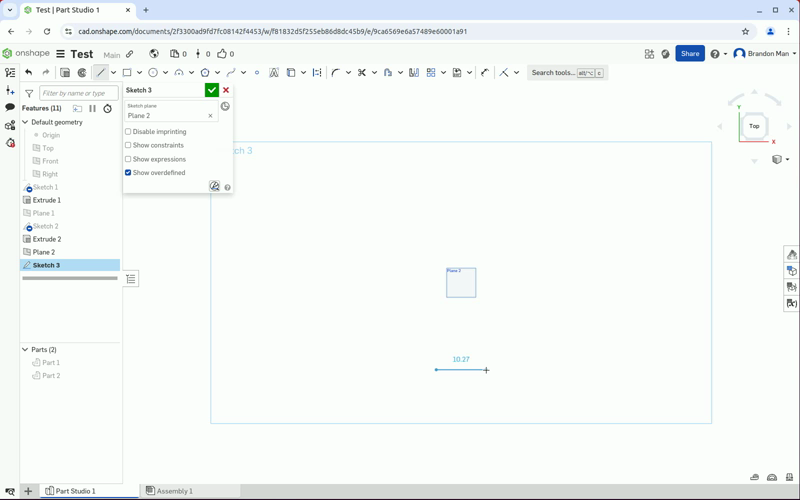
key_up(shift)
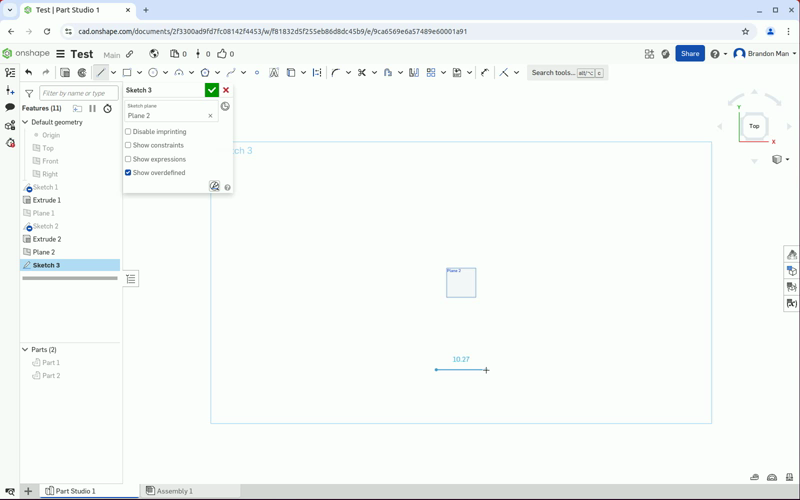
key_down(shift)
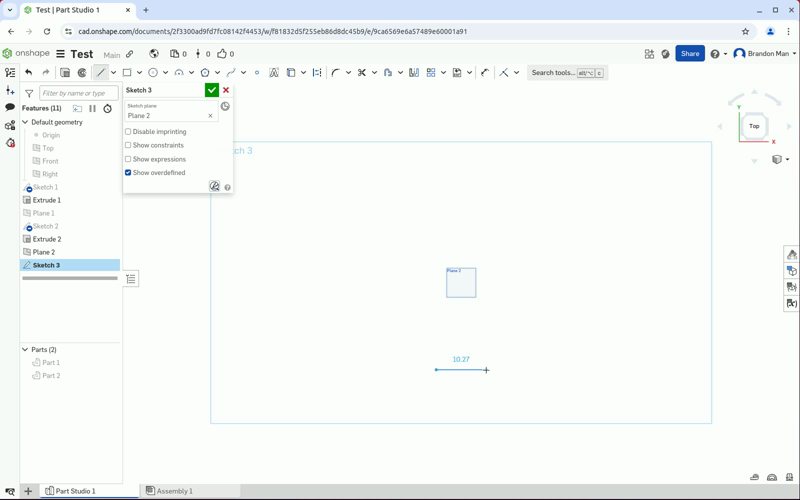
mouse_move(516, 369)
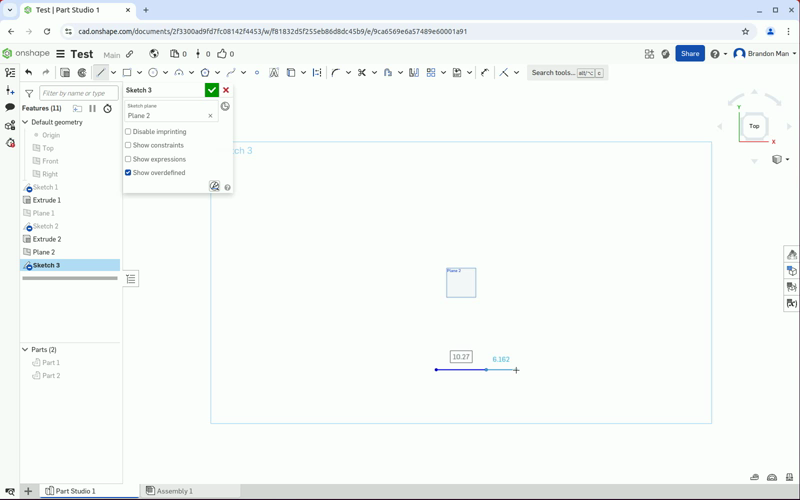
mouse_move(486, 366)
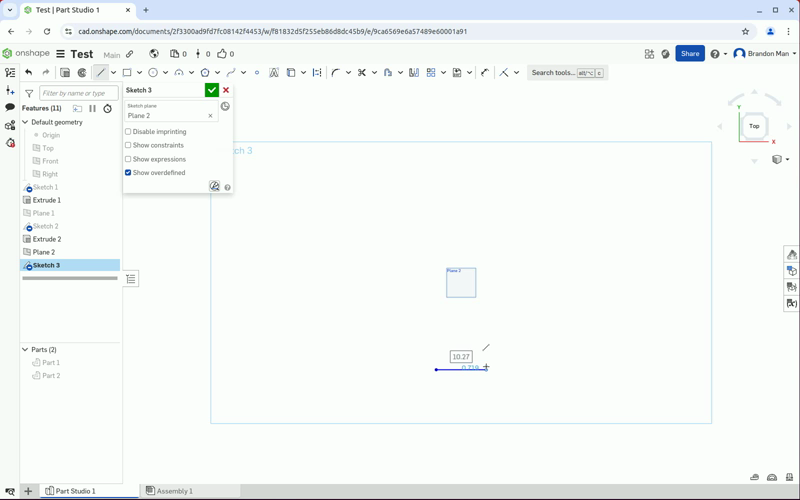
scroll(6)
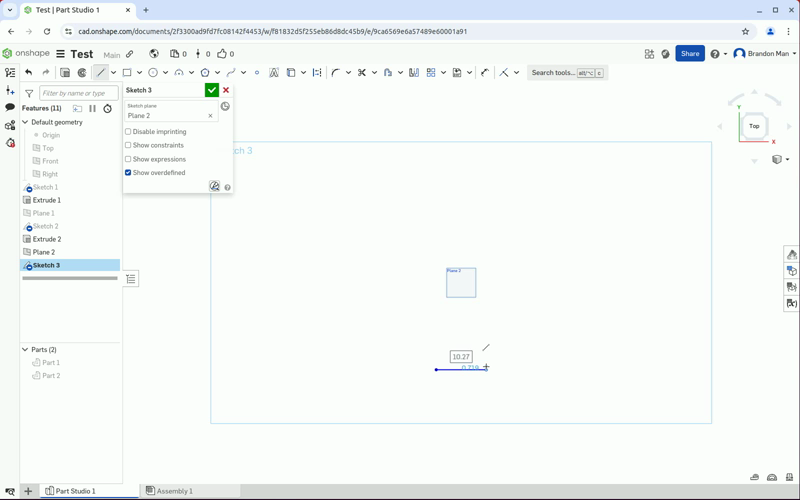
scroll(6)
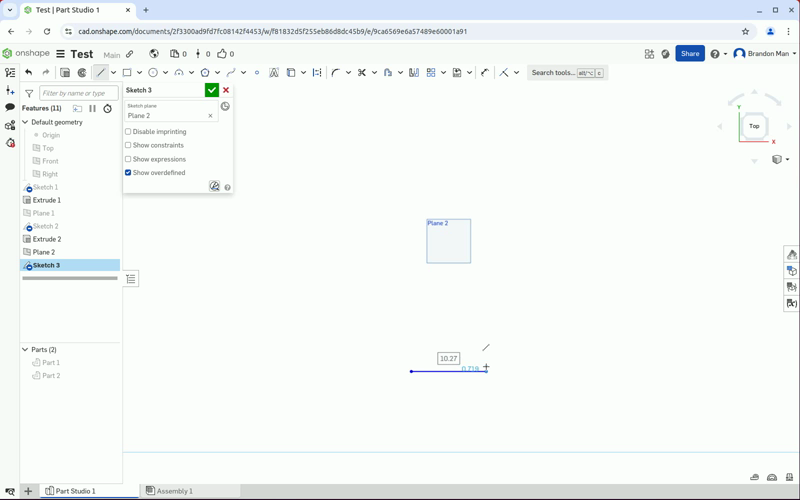
scroll(6)
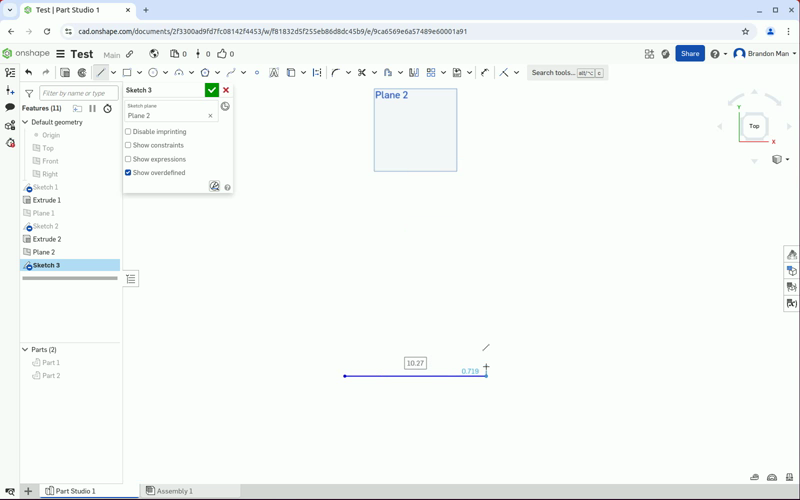
scroll(6)
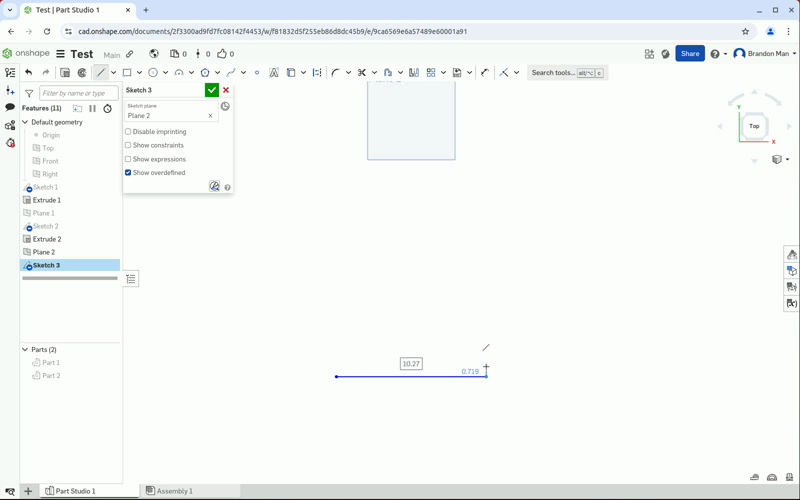
scroll(6)
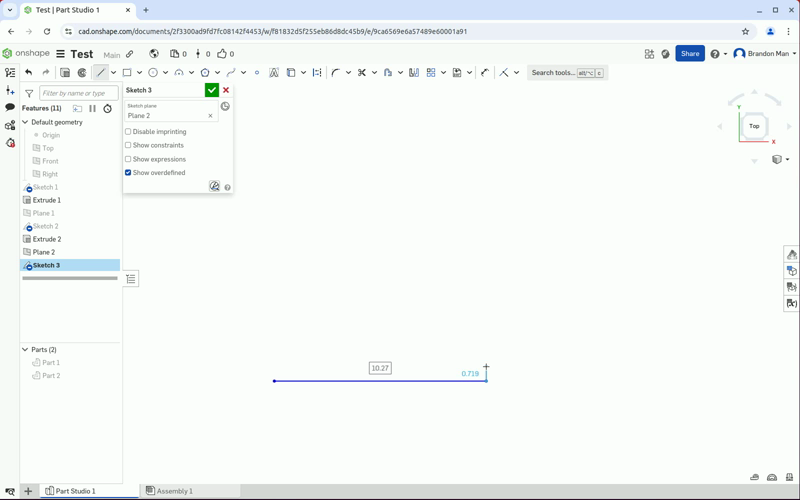
scroll(6)
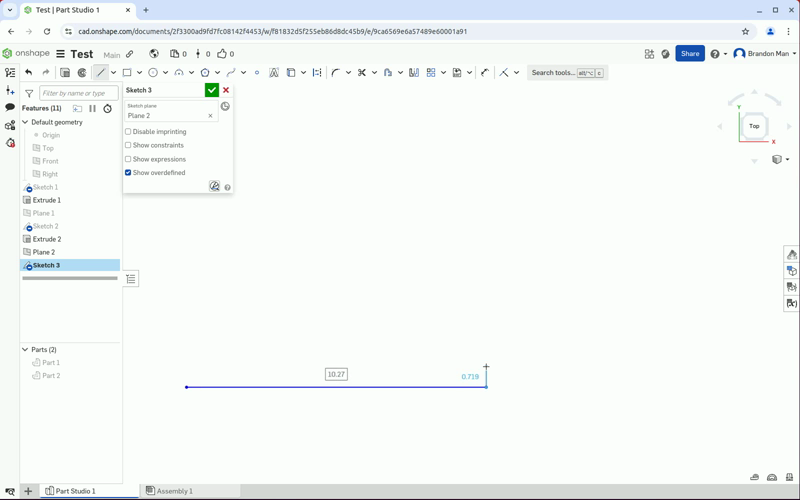
scroll(6)
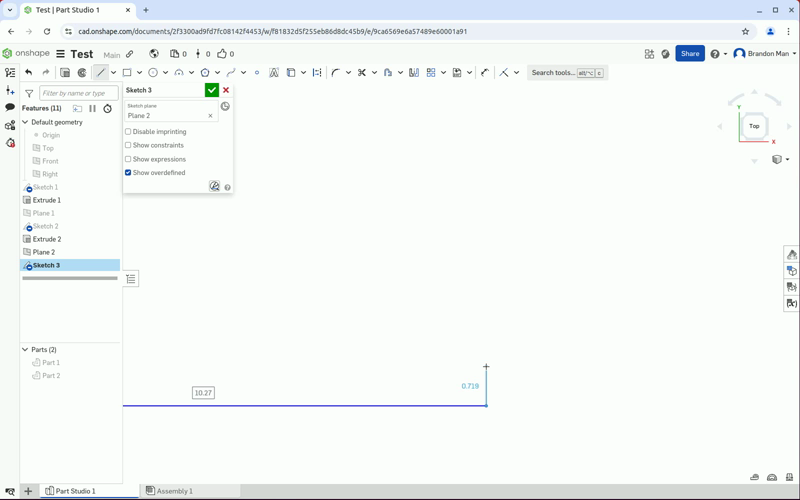
click(486, 366)
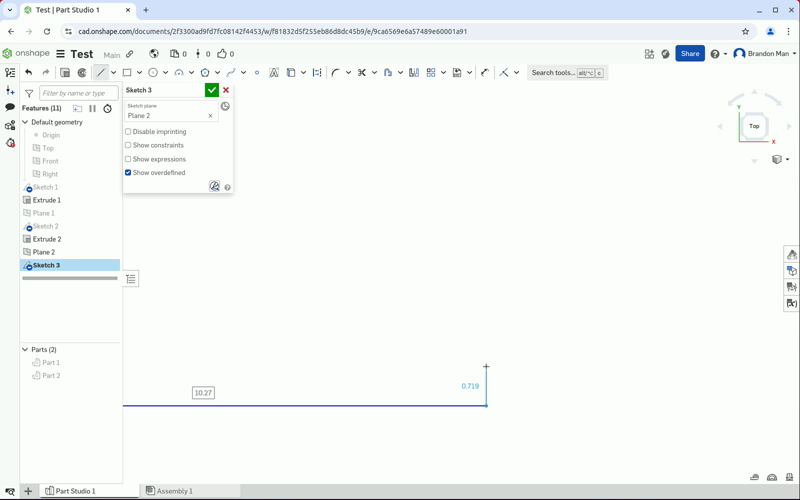
scroll(-6)
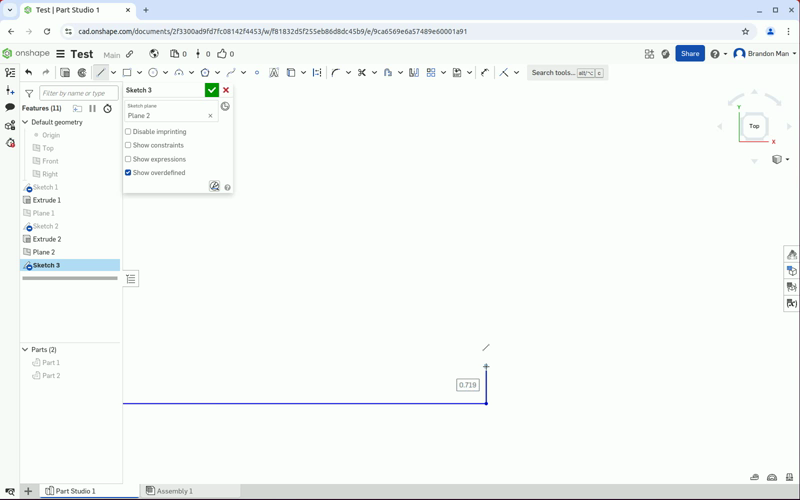
scroll(-6)
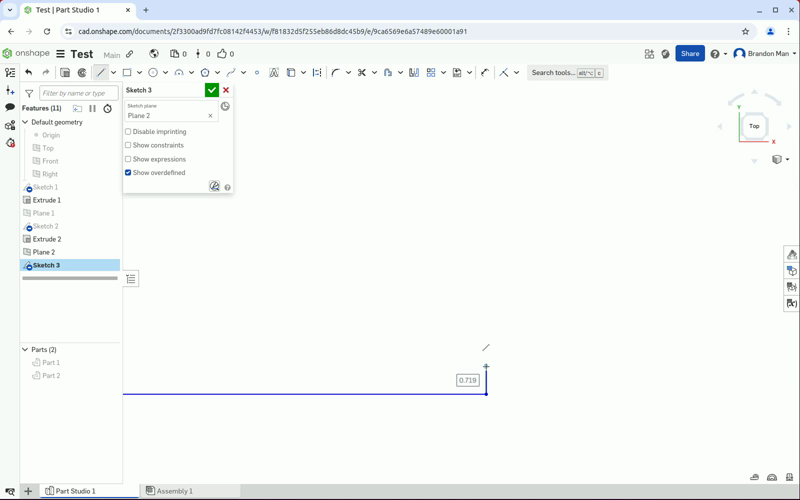
scroll(-6)
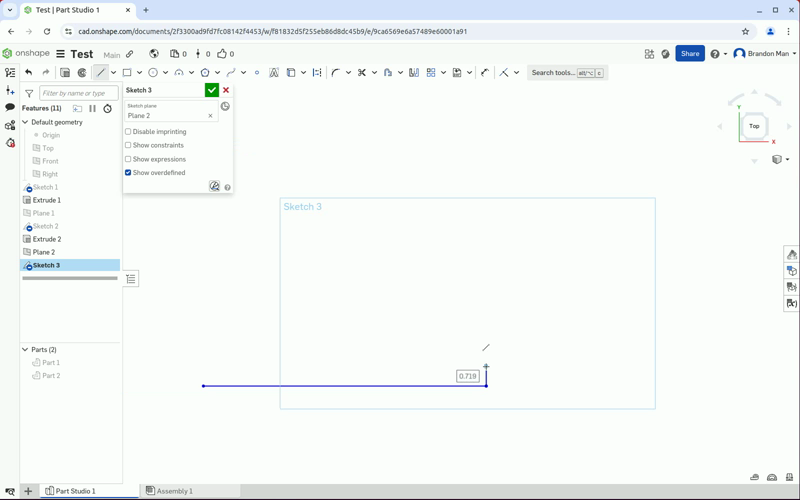
scroll(-6)
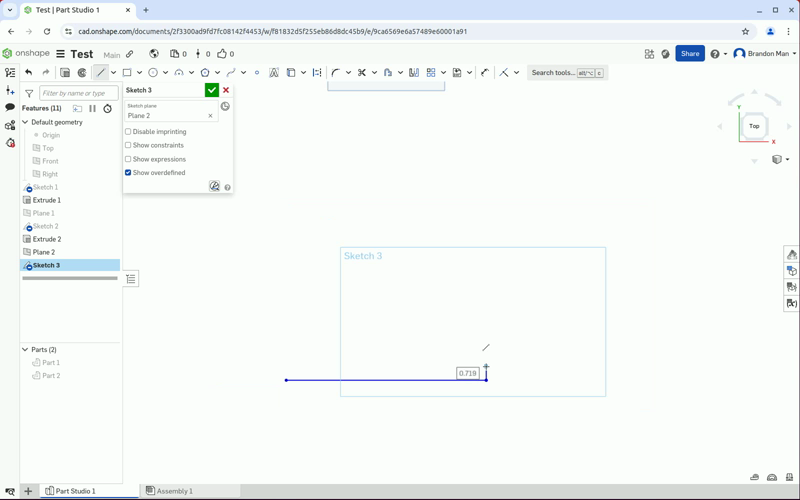
scroll(-6)
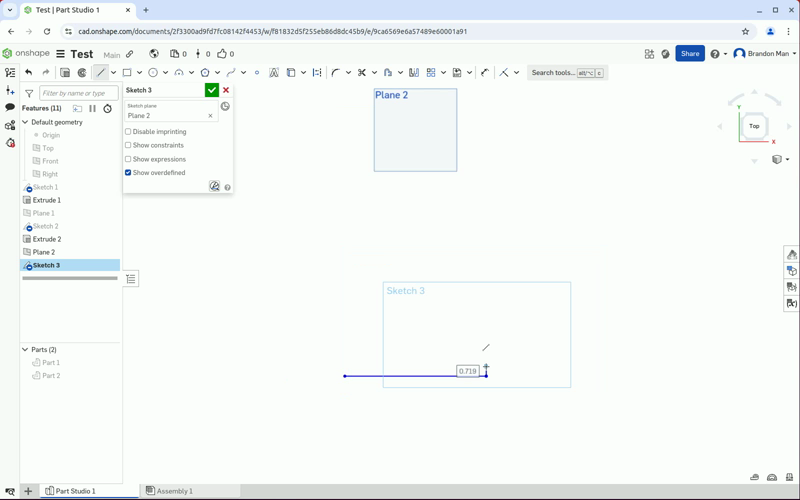
scroll(-6)
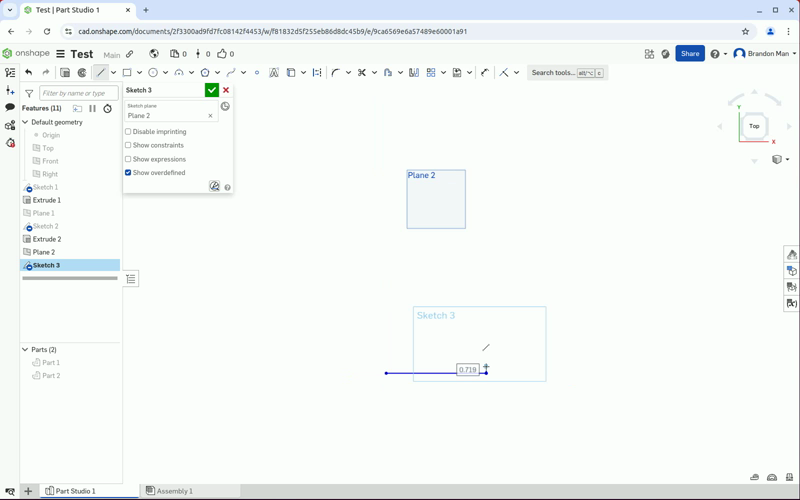
scroll(-6)
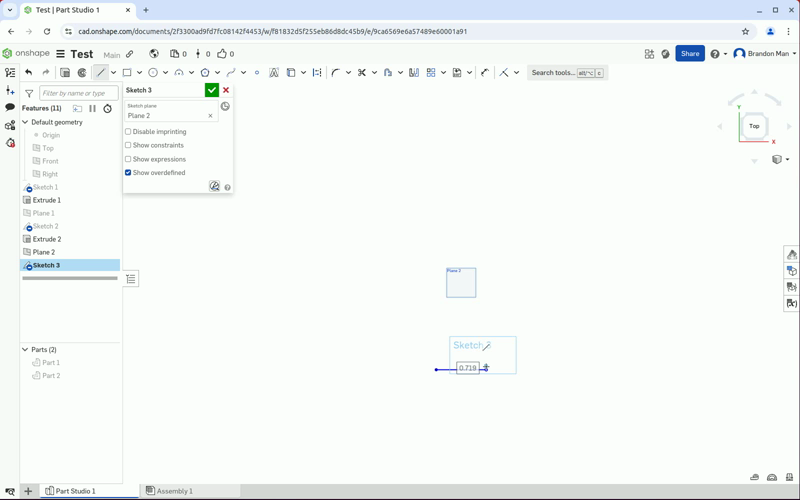
key_up(shift)
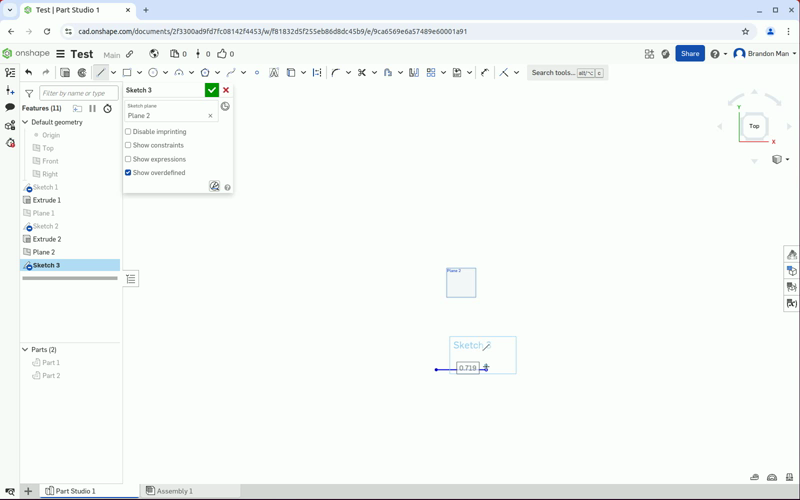
key_down(shift)
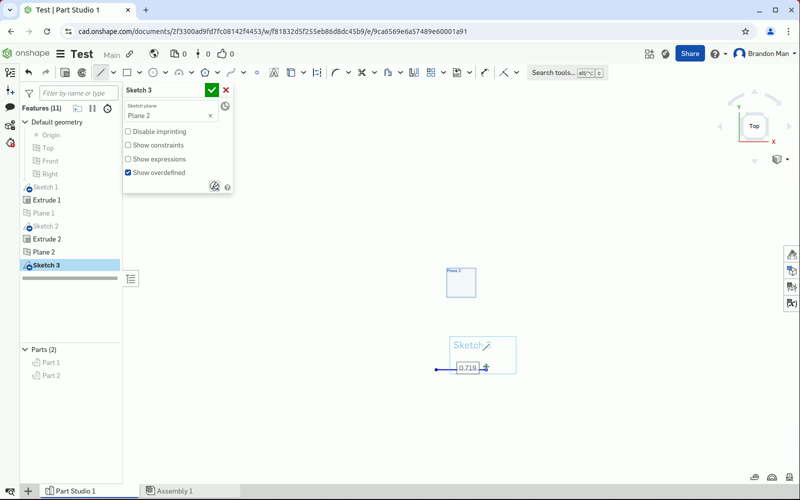
mouse_move(516, 366)
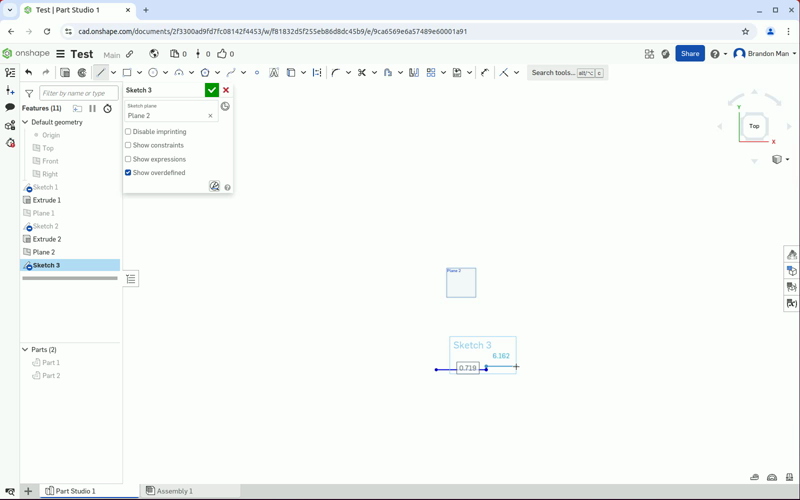
mouse_move(436, 366)
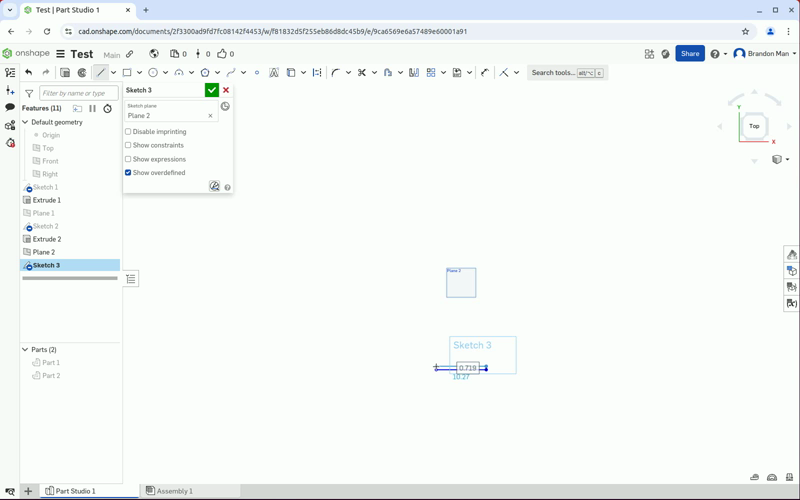
scroll(6)
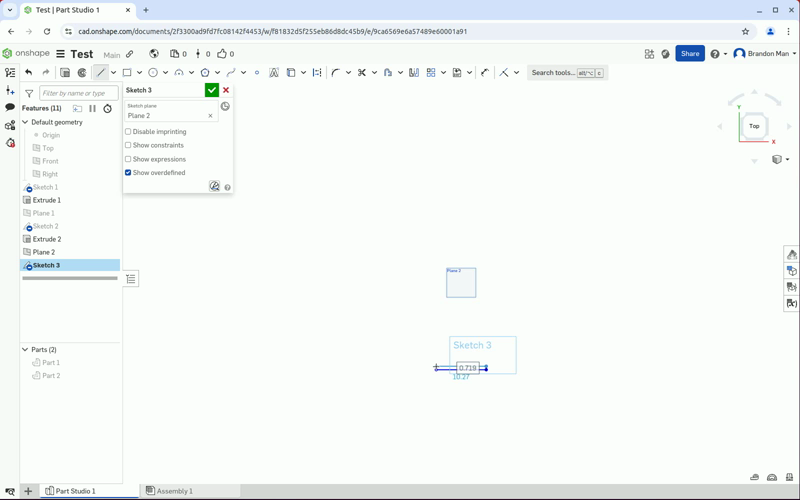
scroll(6)
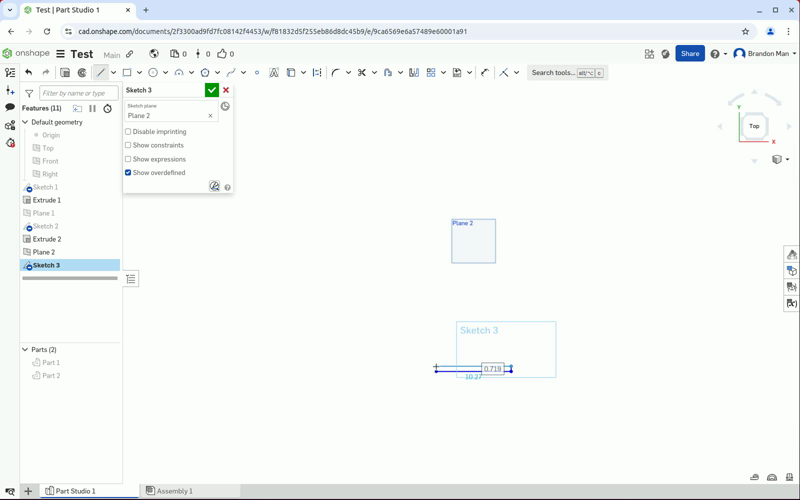
scroll(6)
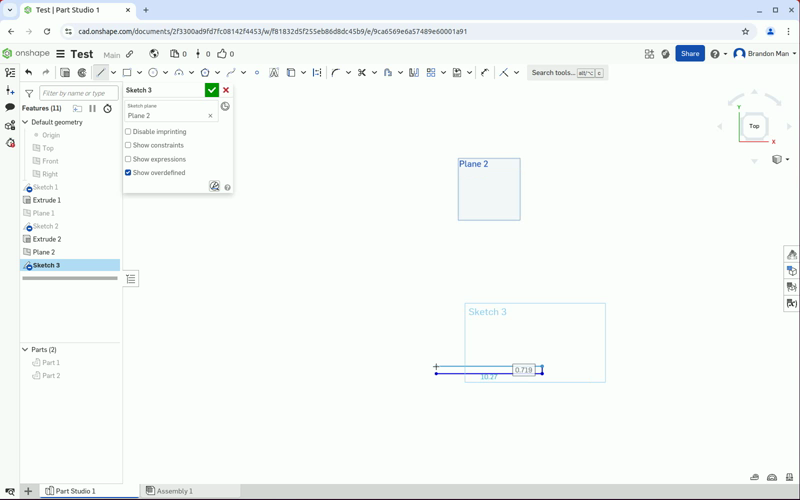
scroll(6)
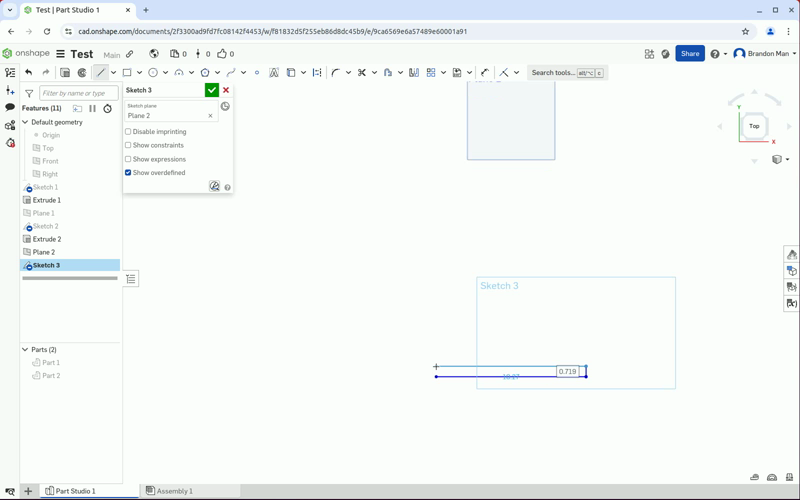
scroll(6)
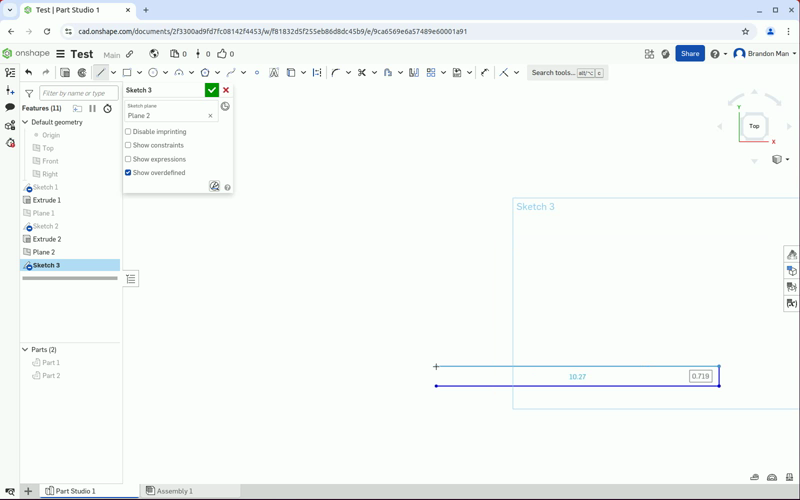
scroll(6)
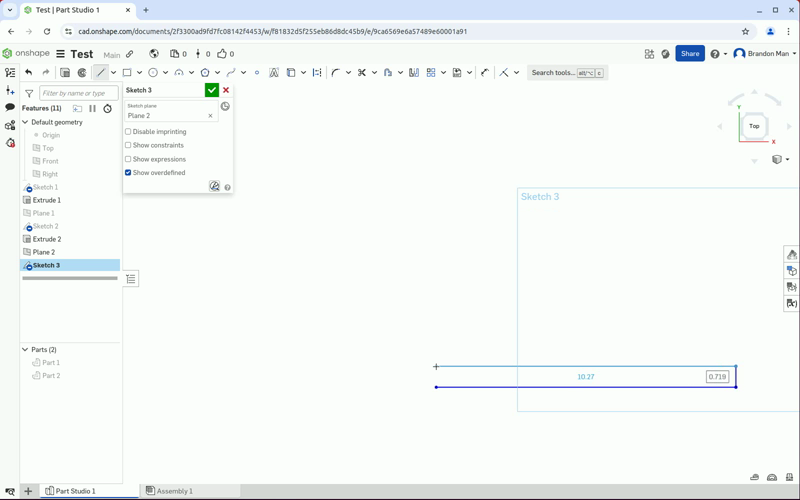
scroll(6)
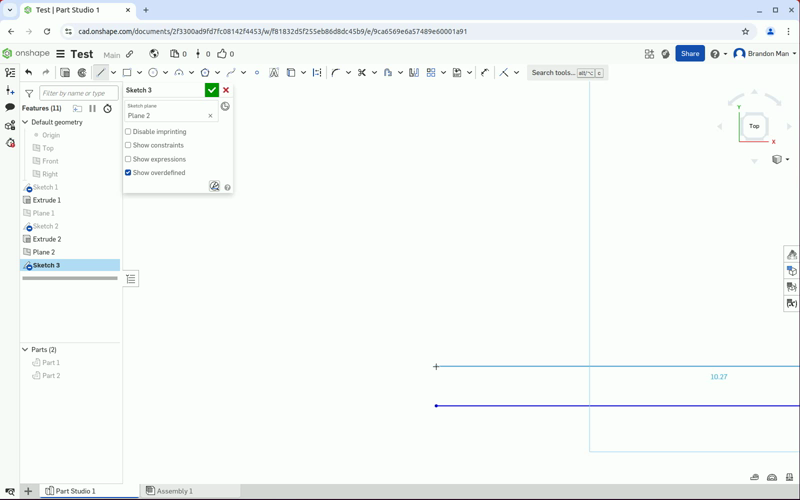
click(436, 366)
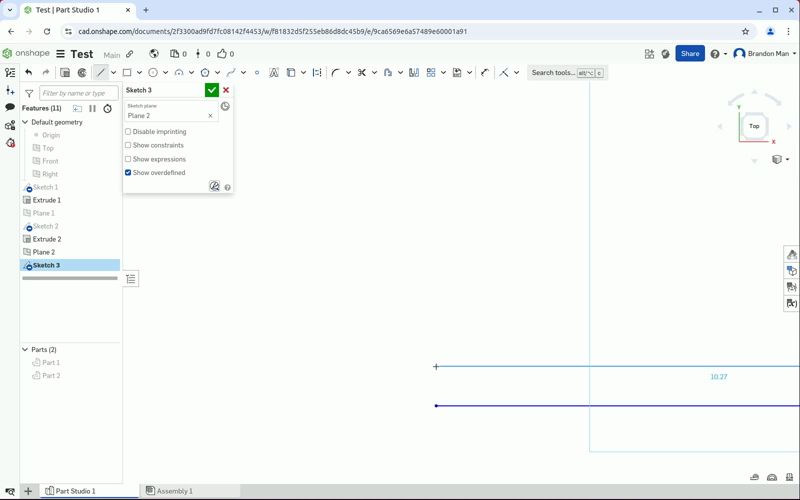
scroll(-6)
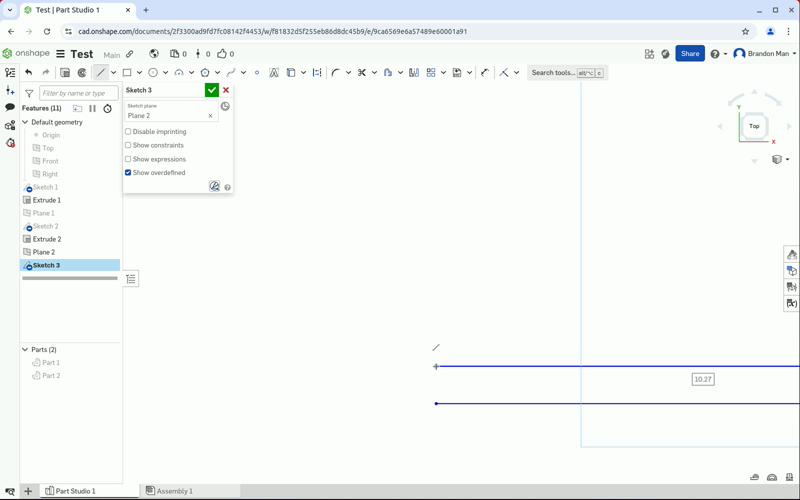
scroll(-6)
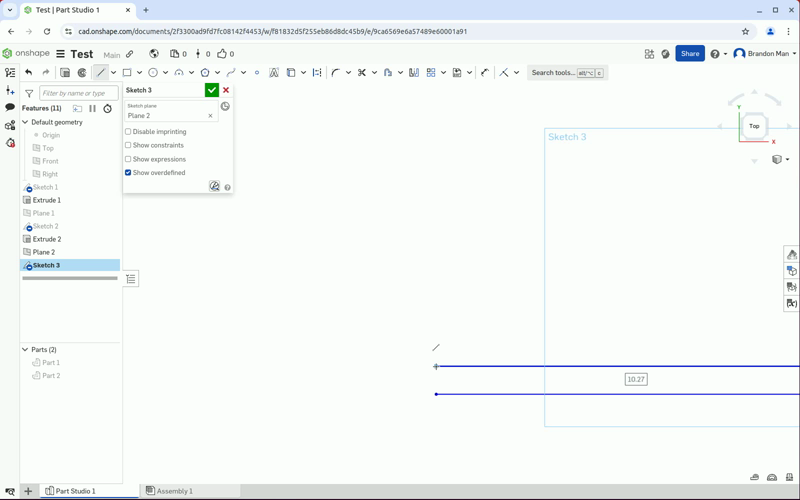
scroll(-6)
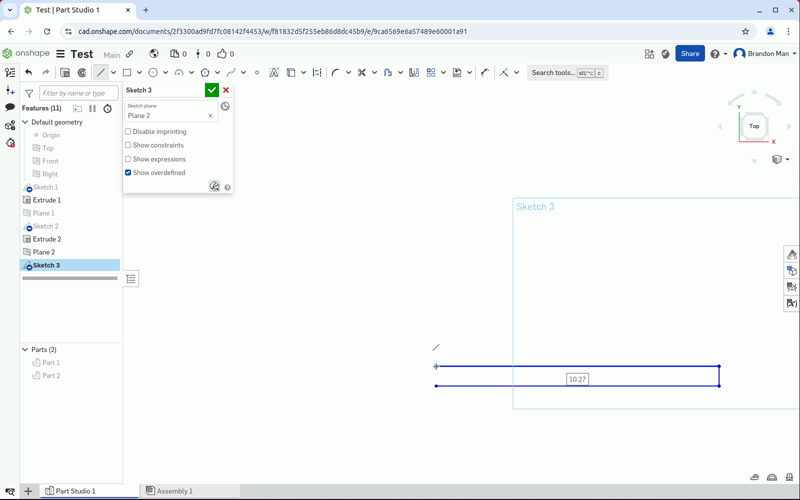
scroll(-6)
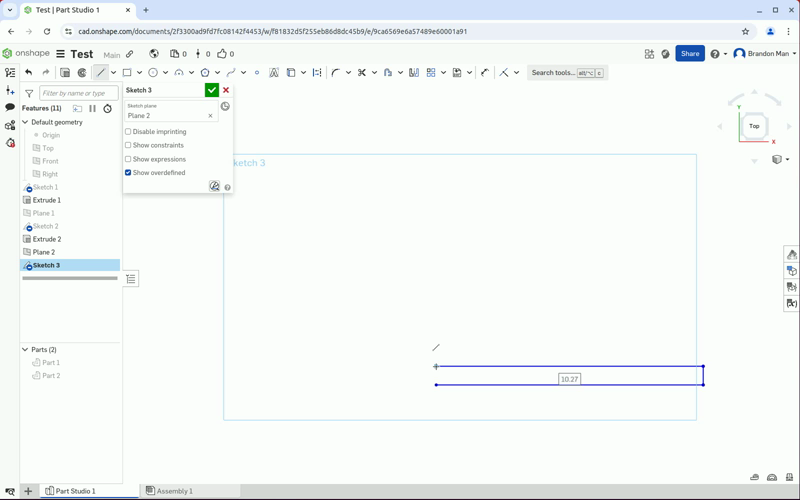
scroll(-6)
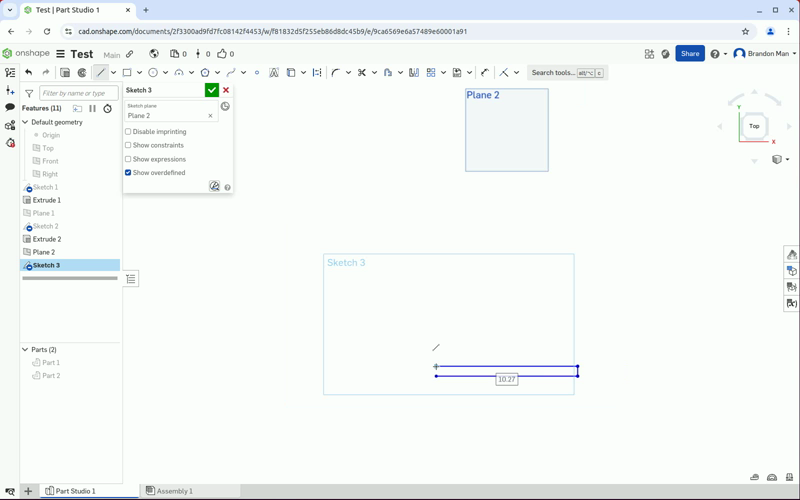
scroll(-6)
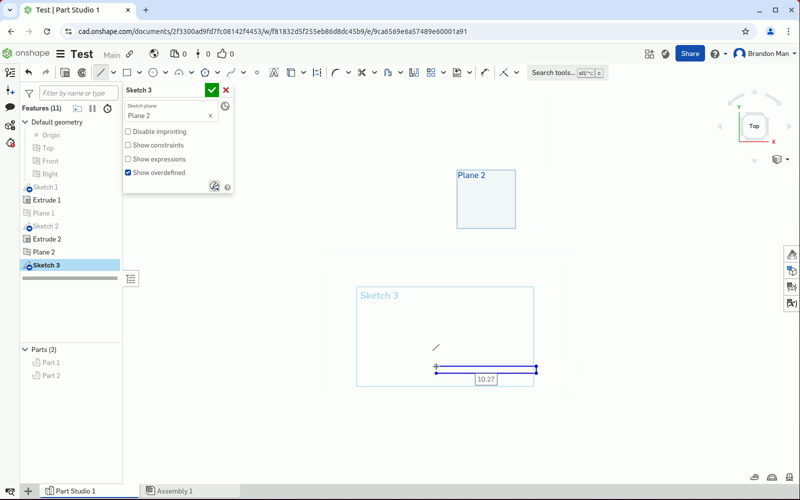
scroll(-6)
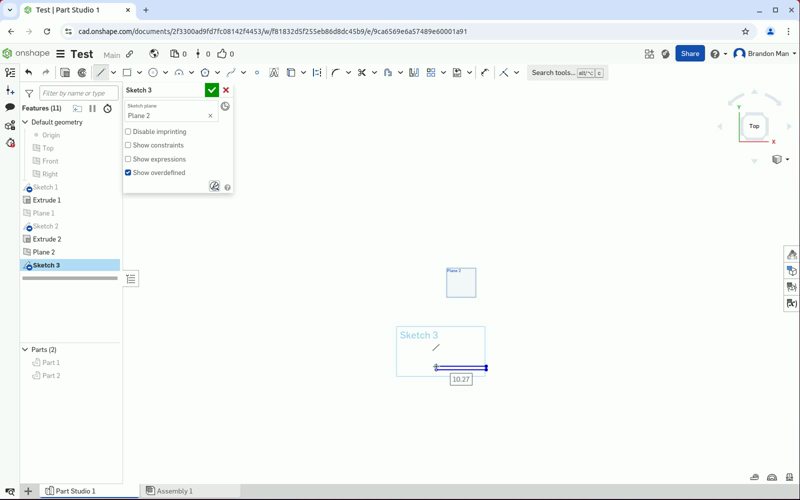
key_up(shift)
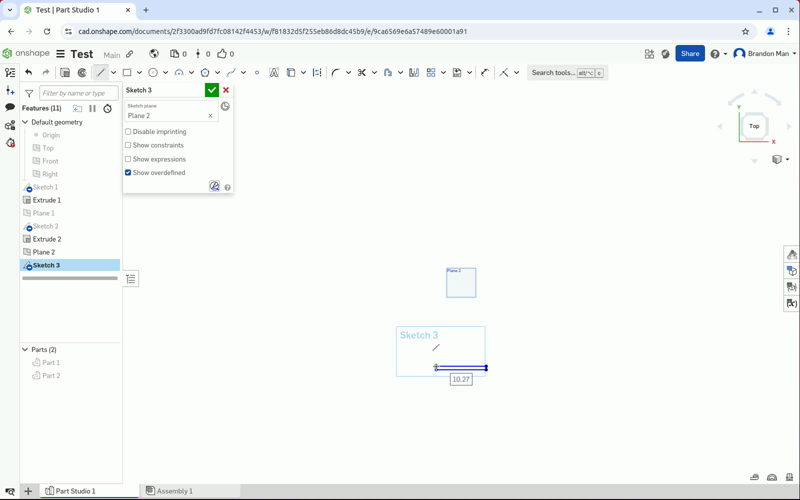
mouse_move(466, 366)
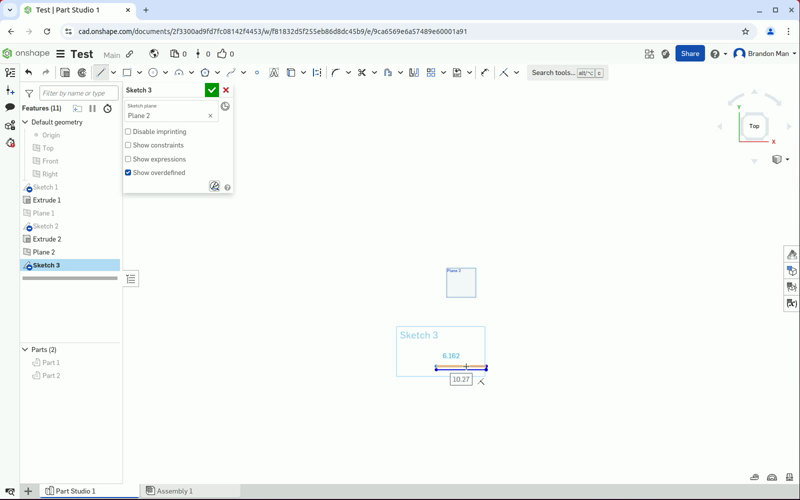
key_down(shift)
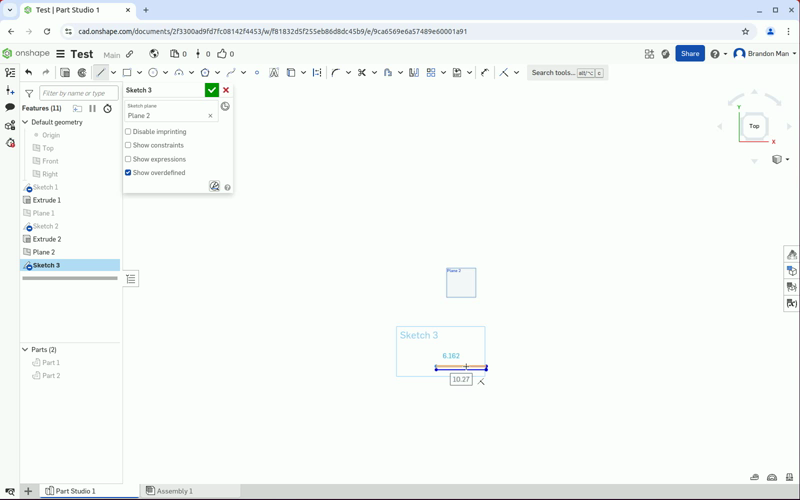
mouse_move(436, 369)
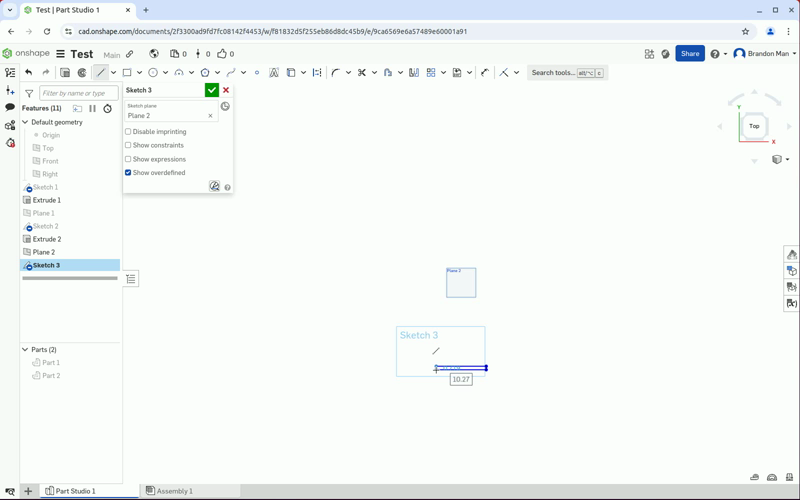
scroll(6)
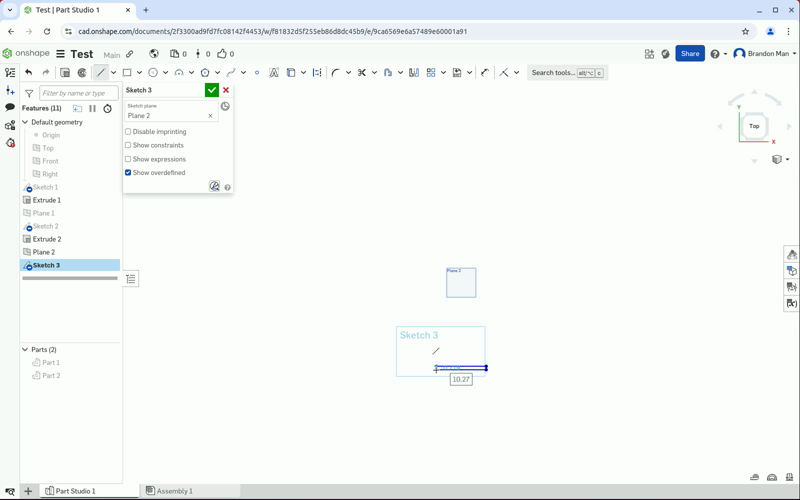
scroll(6)
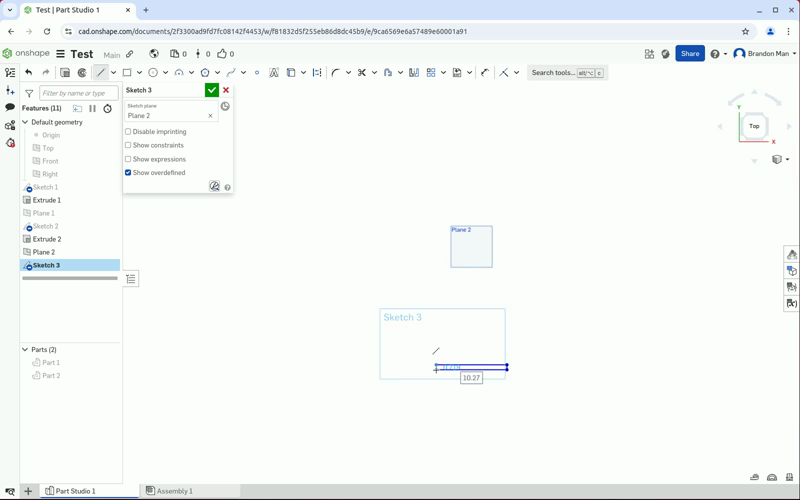
scroll(6)
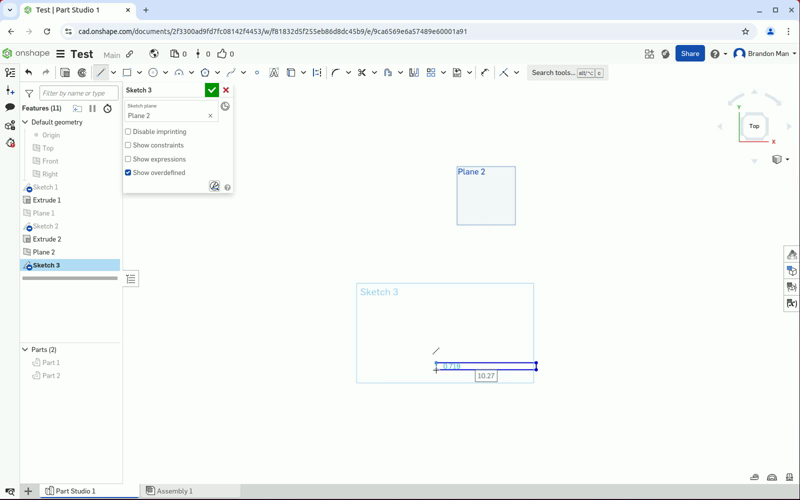
scroll(6)
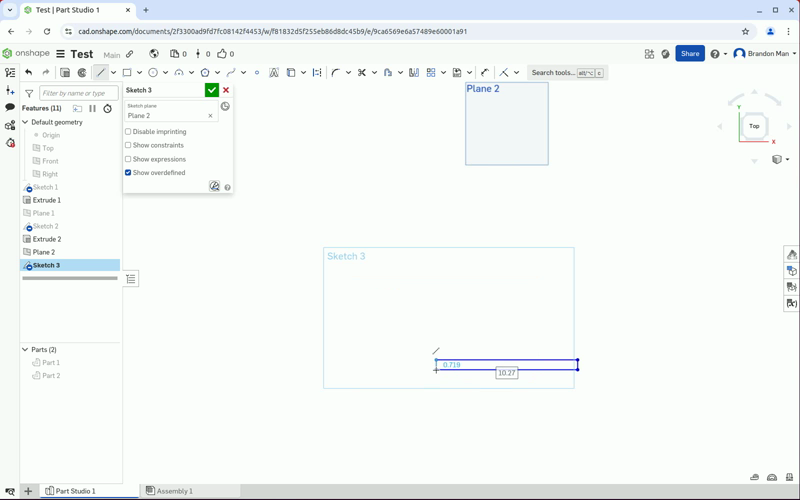
scroll(6)
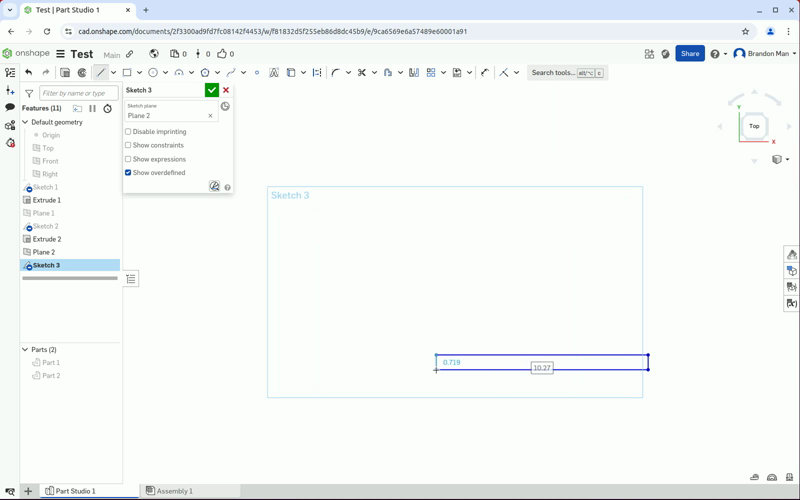
scroll(6)
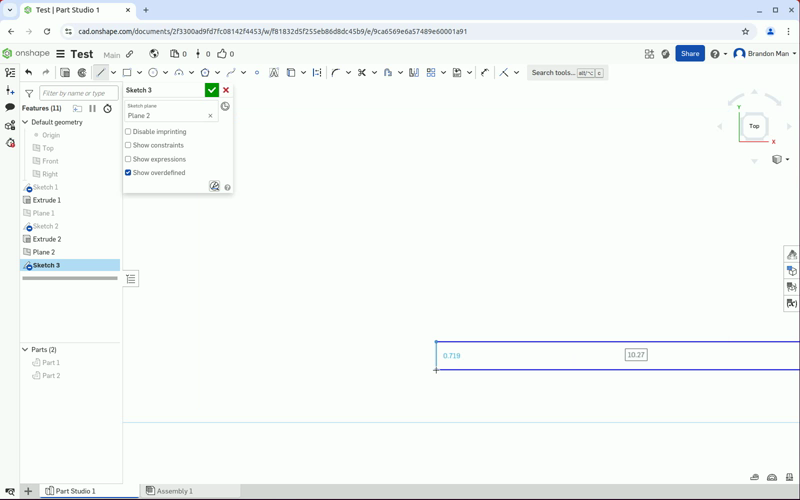
scroll(6)
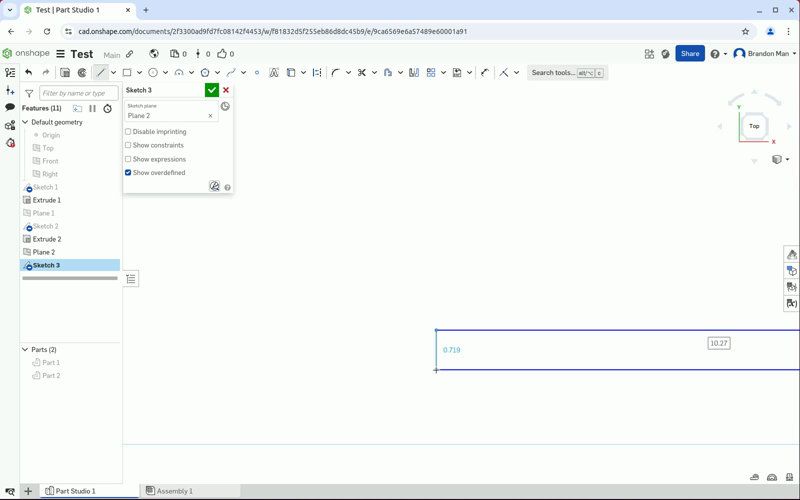
key_up(shift)
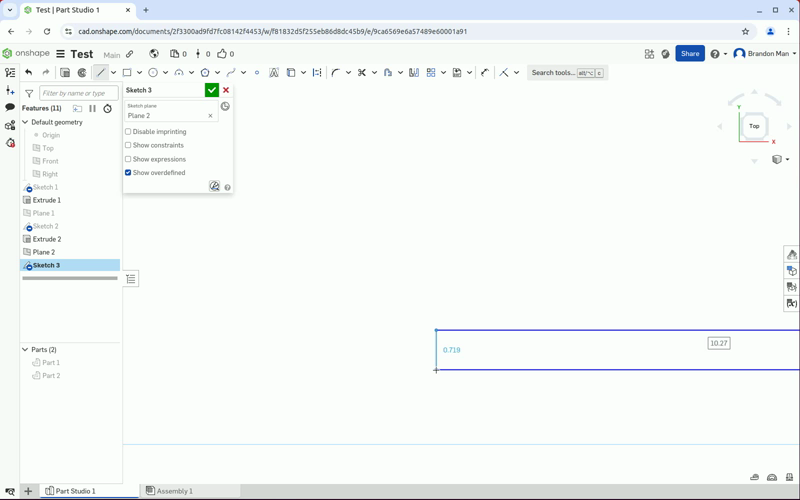
click(436, 369)
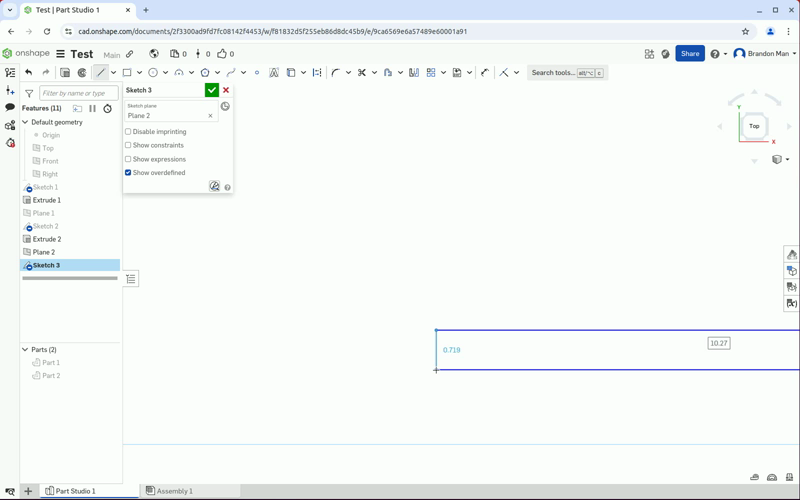
scroll(-6)
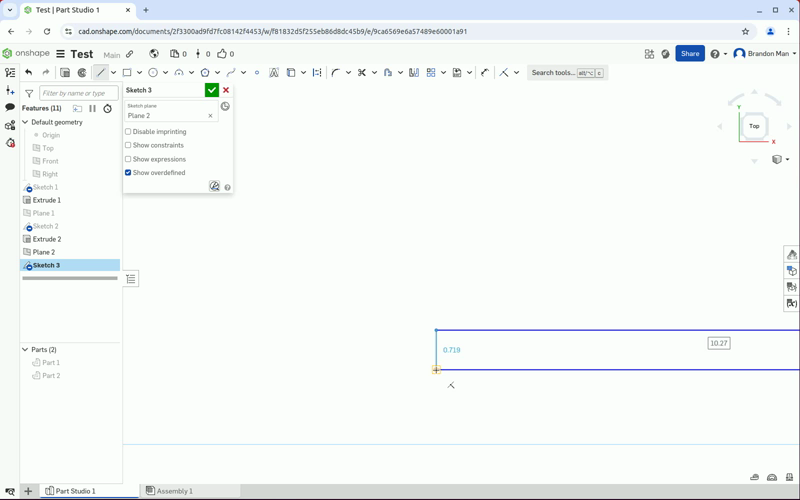
scroll(-6)
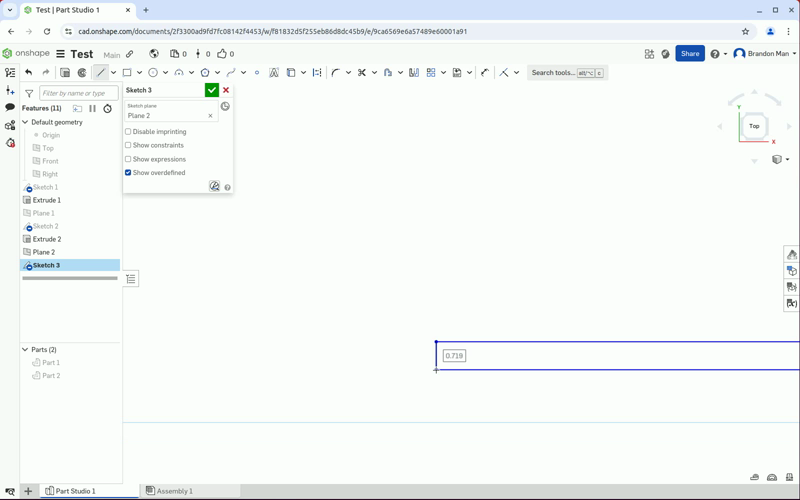
scroll(-6)
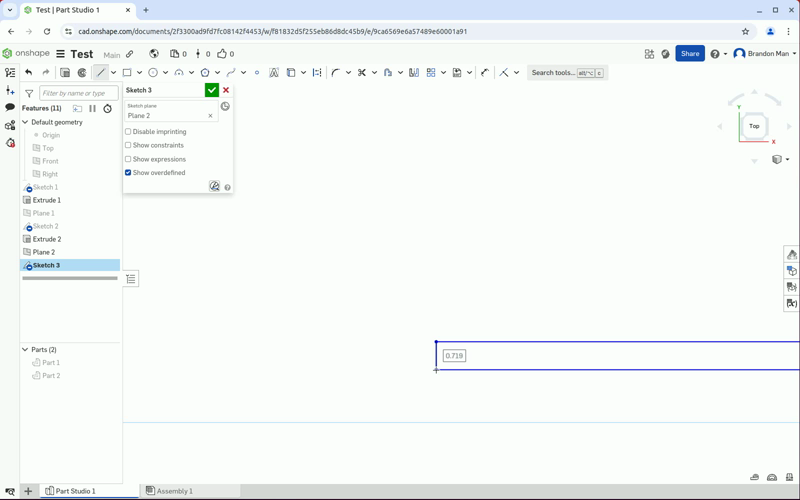
scroll(-6)
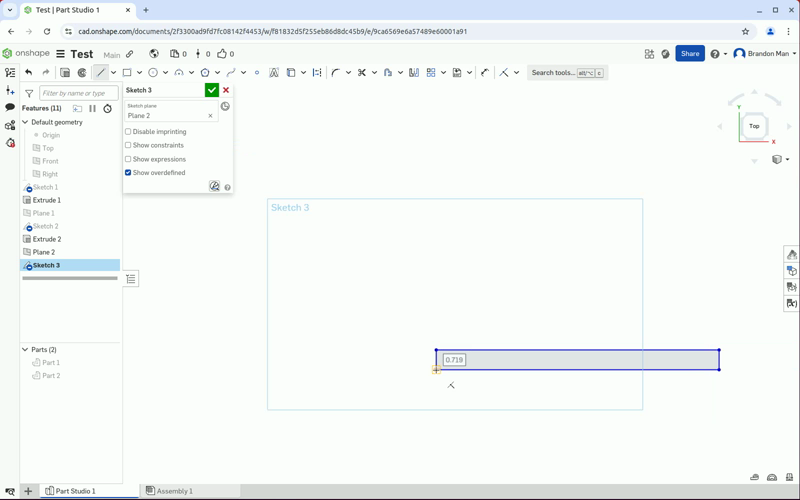
scroll(-6)
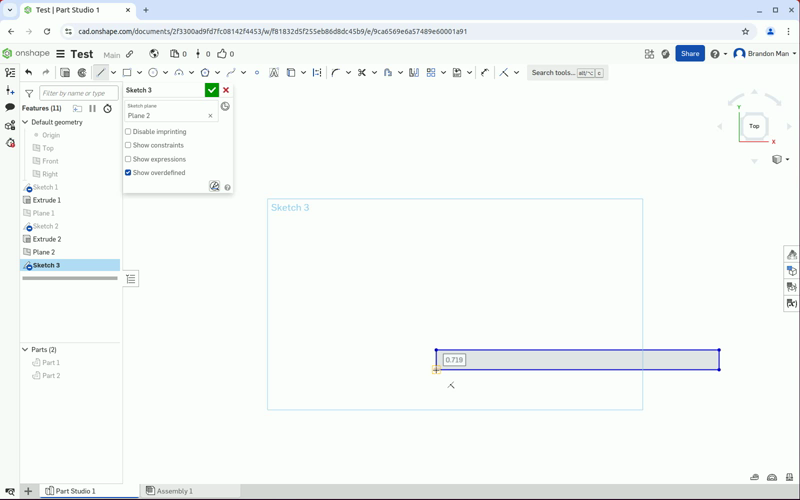
scroll(-6)
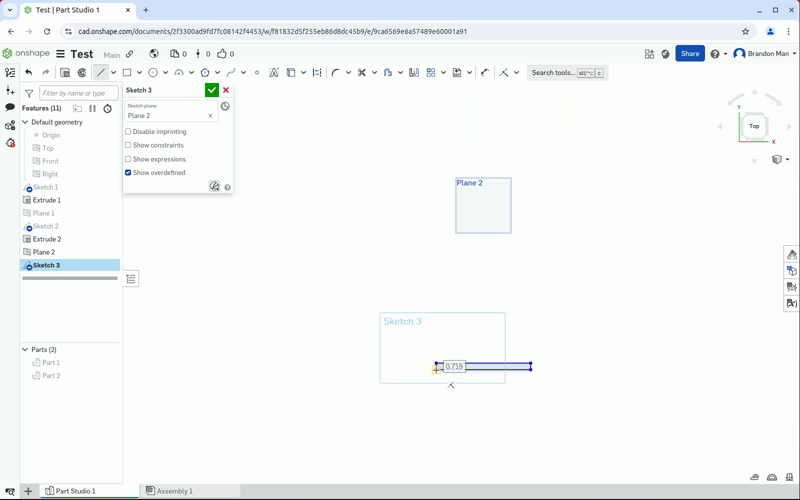
scroll(-6)
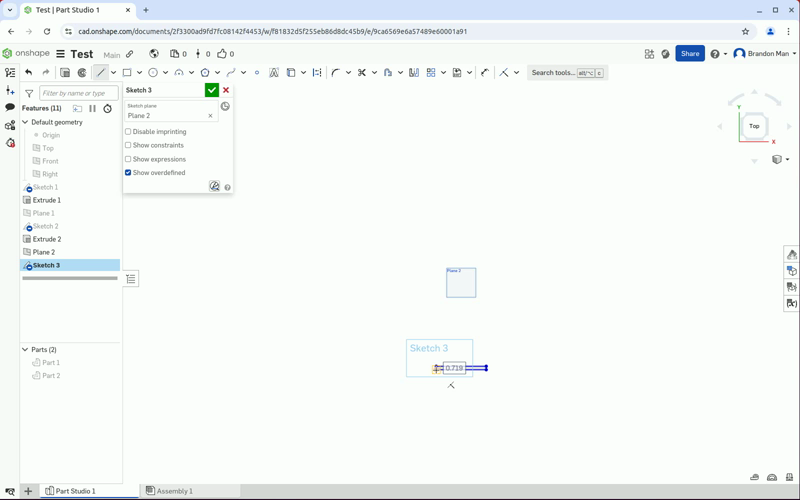
key(esc)
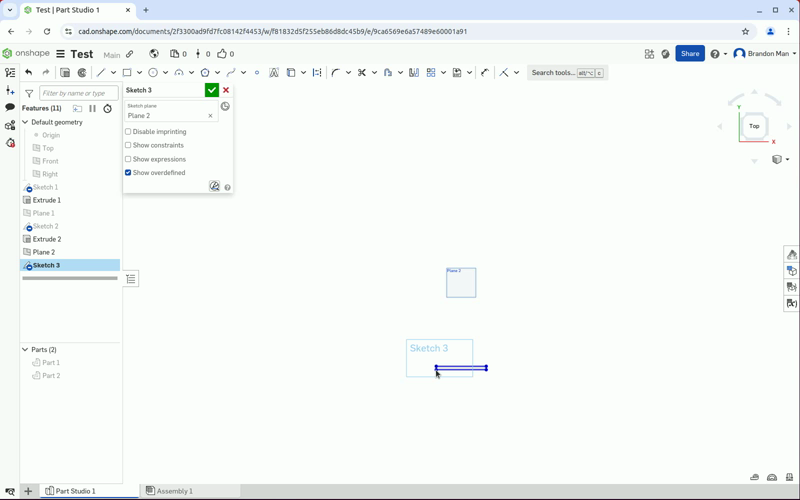
mouse_move(480, 367)
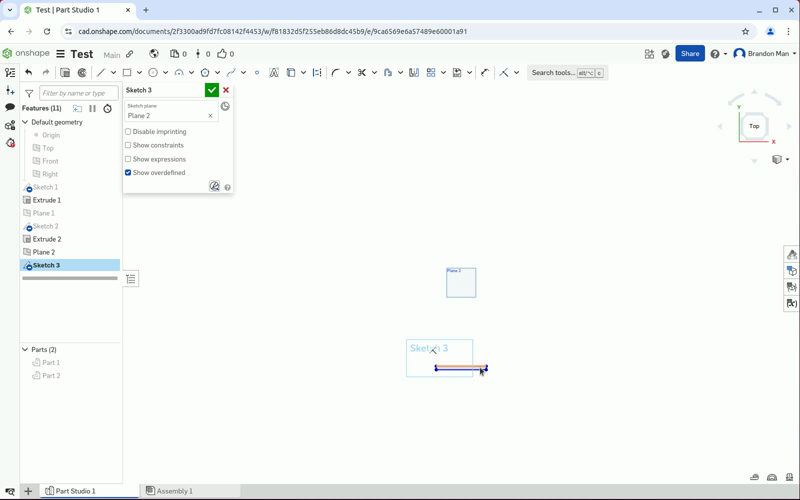
scroll(6)
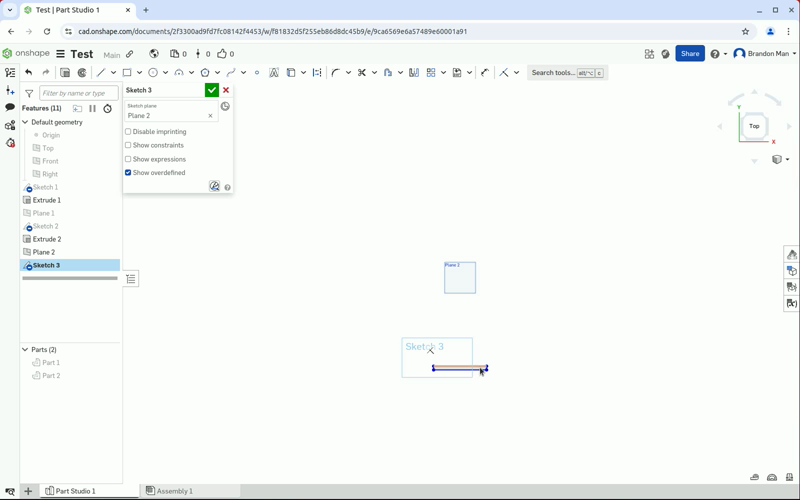
scroll(6)
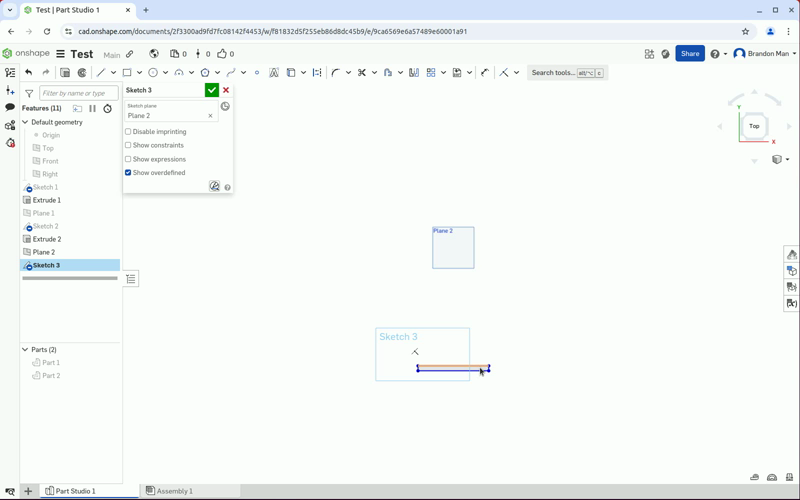
scroll(6)
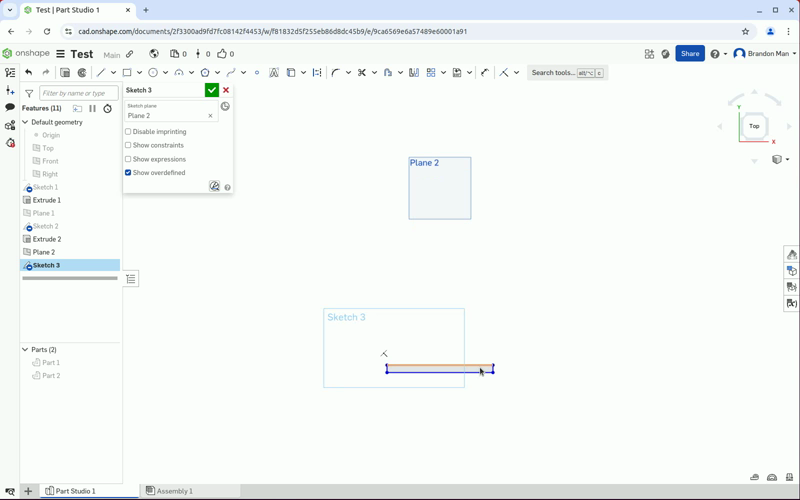
scroll(6)
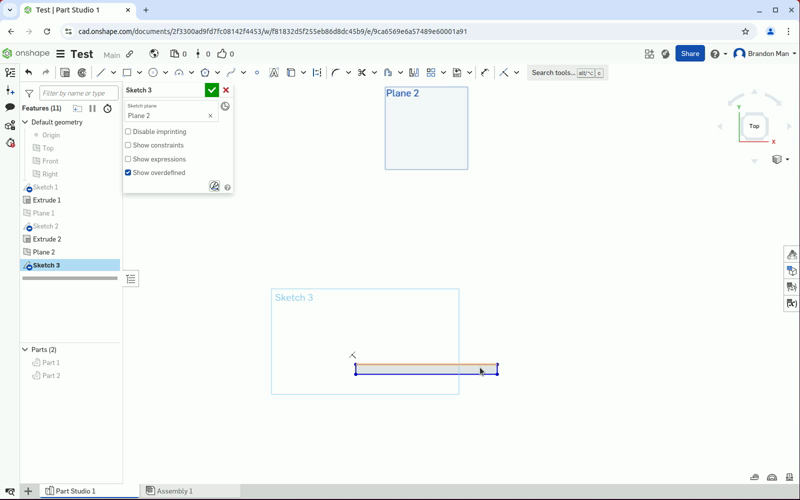
scroll(6)
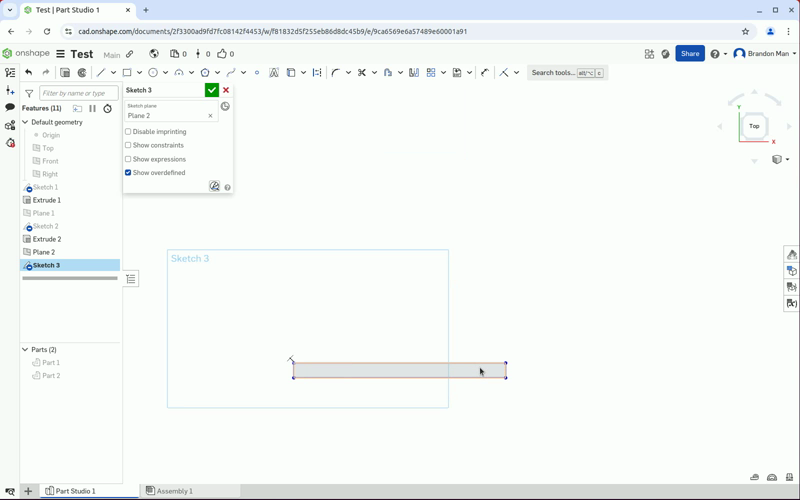
scroll(6)
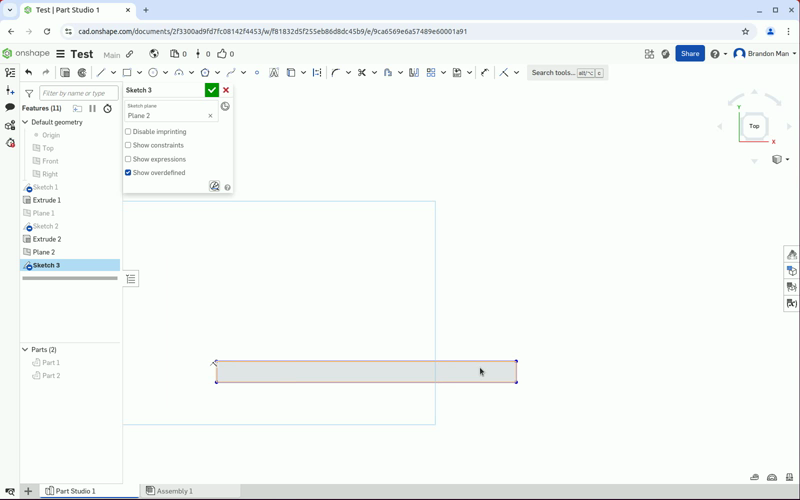
scroll(6)
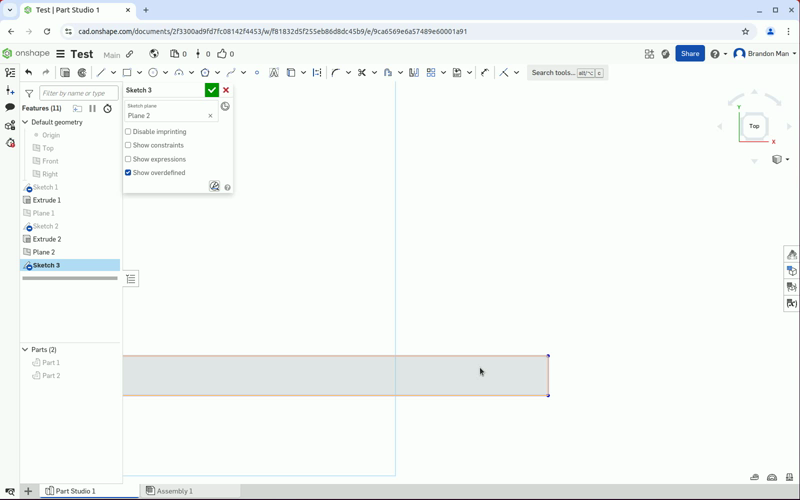
click(480, 367)
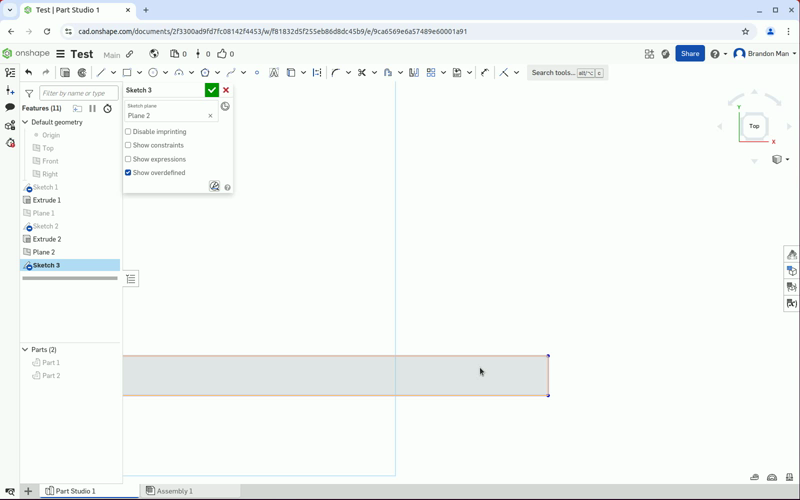
scroll(-6)
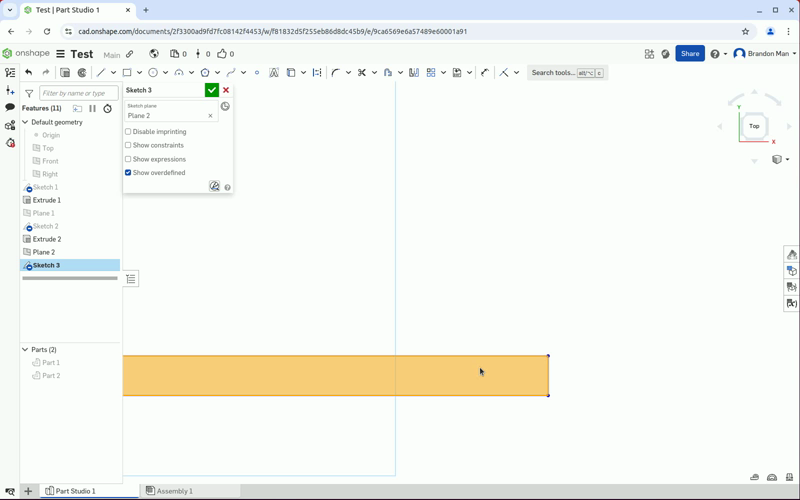
scroll(-6)
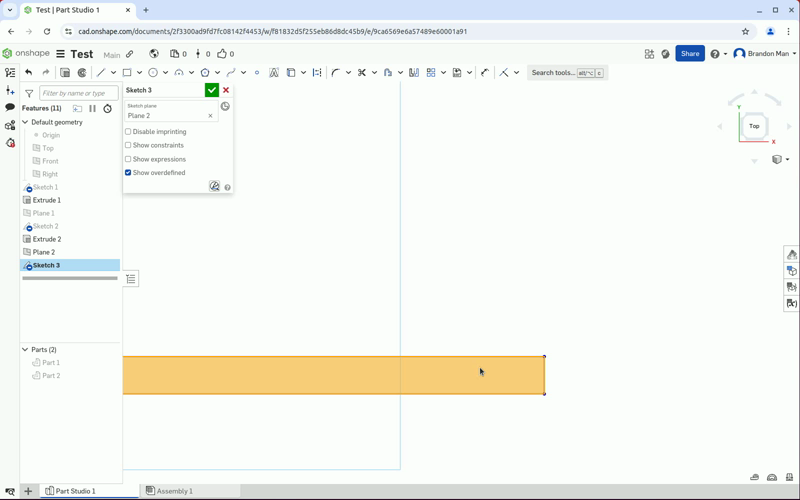
scroll(-6)
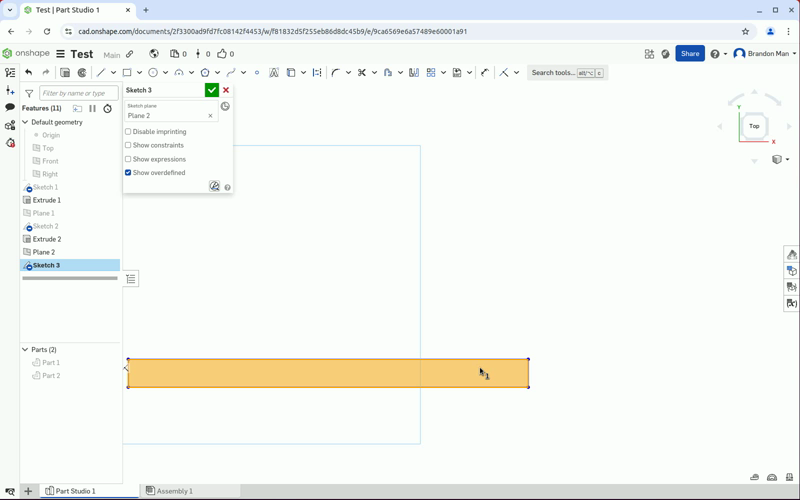
scroll(-6)
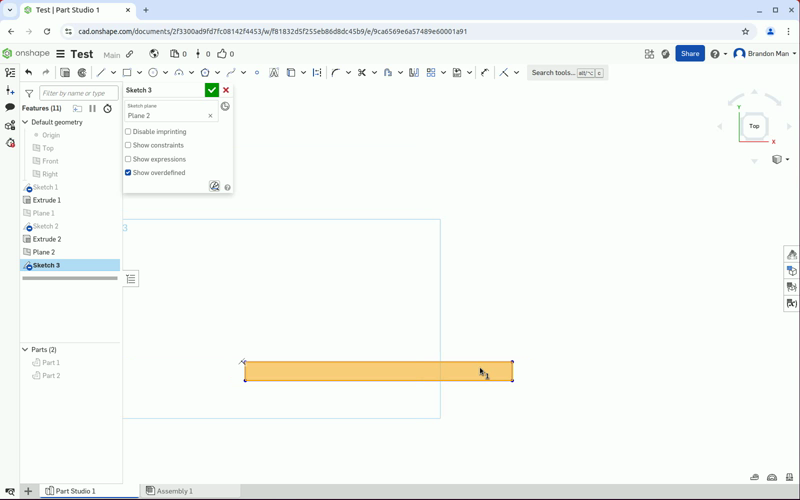
scroll(-6)
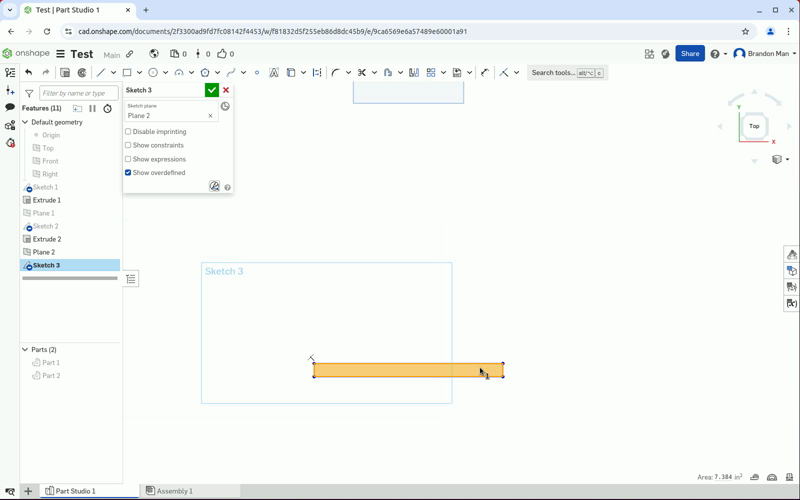
scroll(-6)
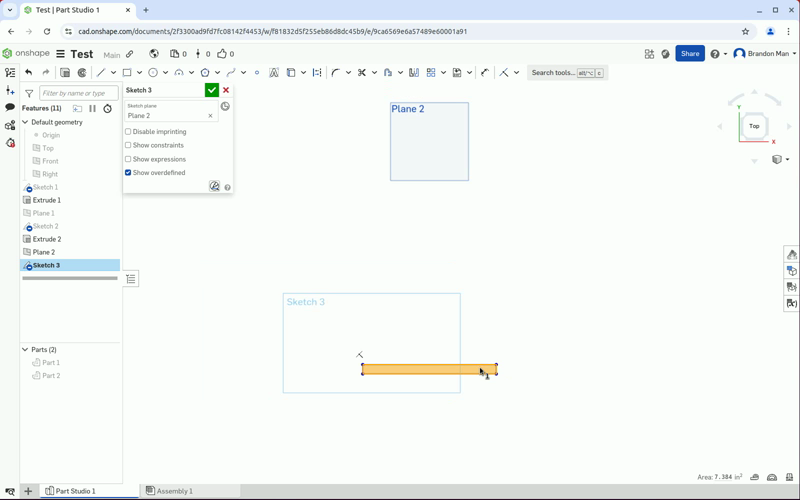
scroll(-6)
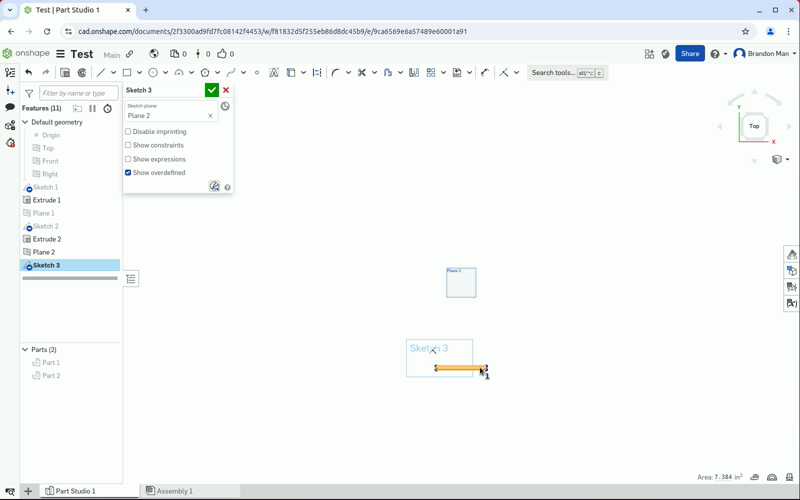
mouse_move(73, 352)
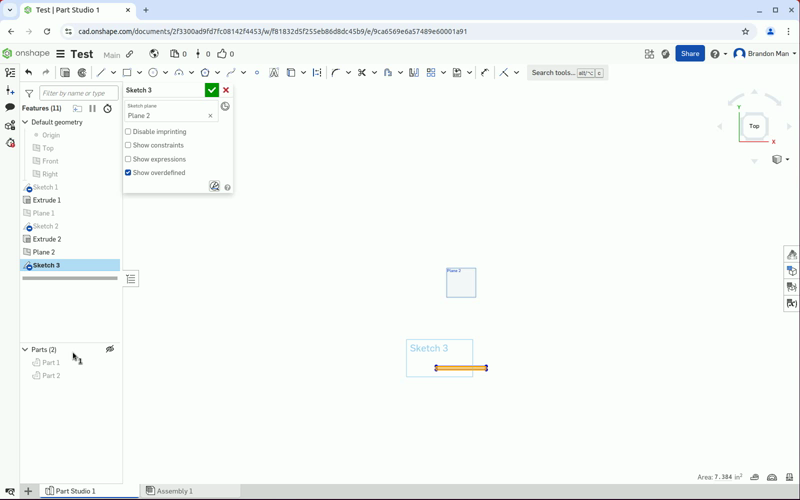
key(shift+y)
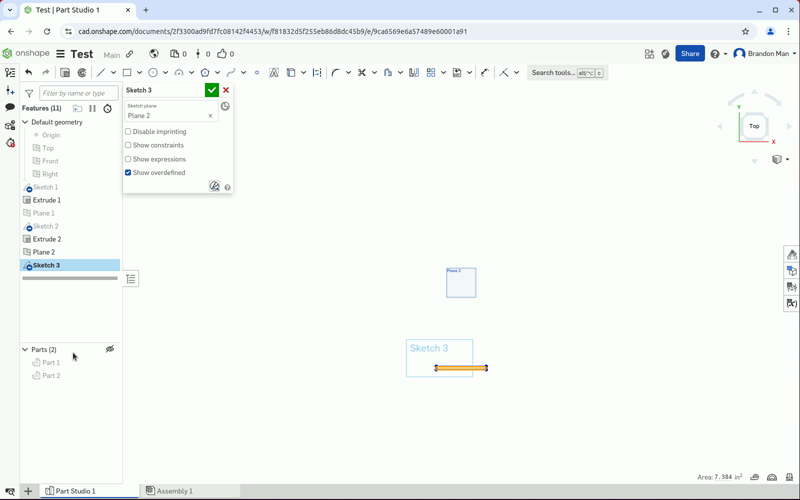
key(shift+e)
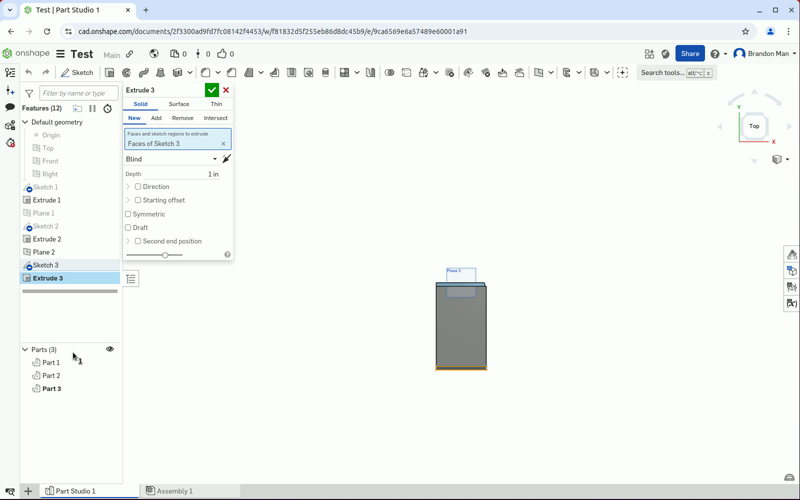
mouse_move(143, 106)
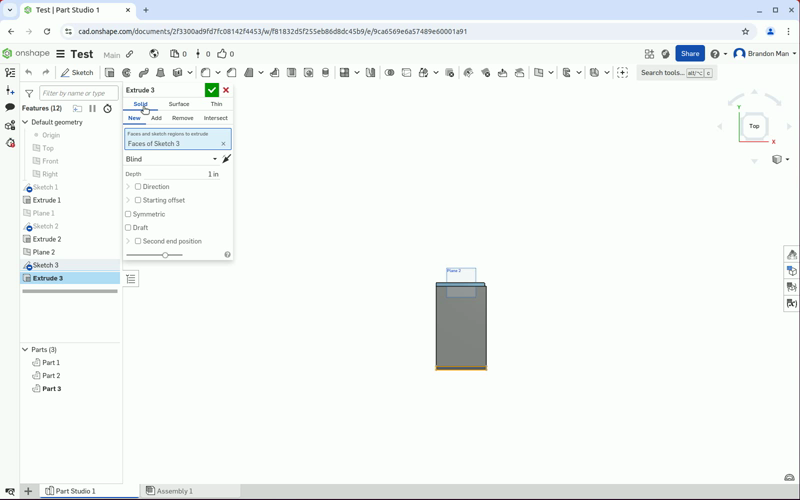
click(143, 106)
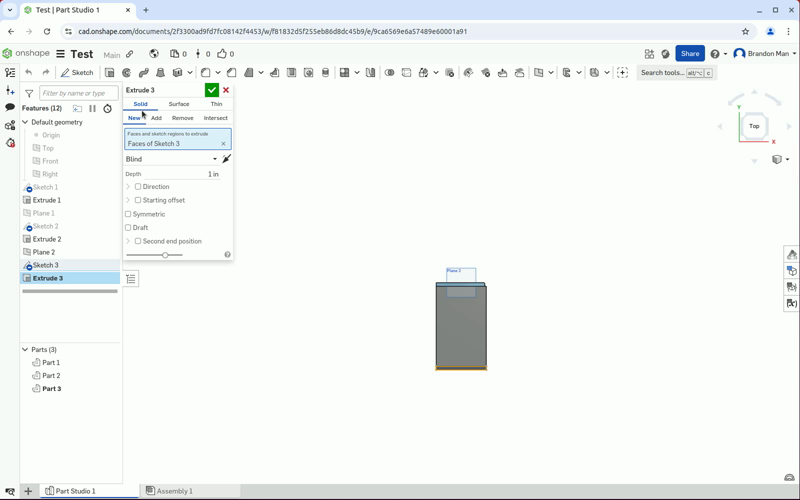
mouse_move(137, 120)
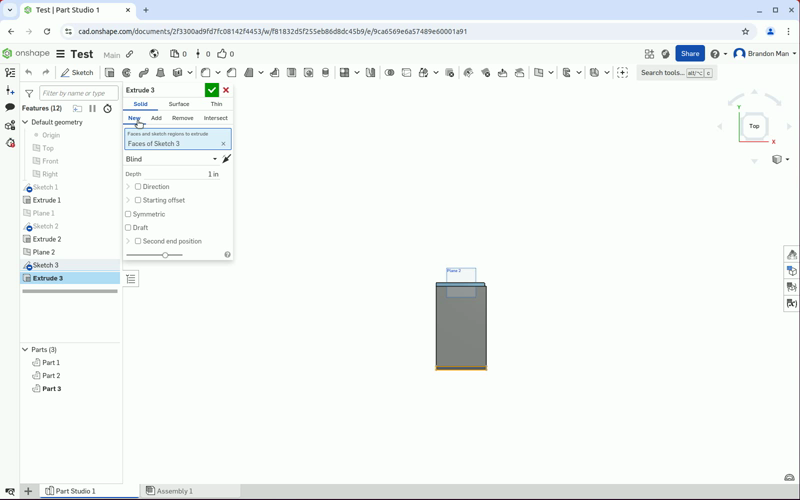
click(137, 120)
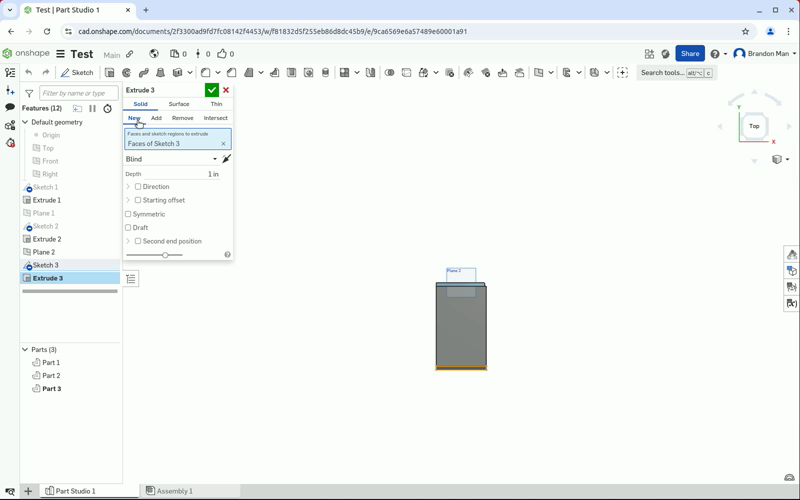
key(tab, 4)
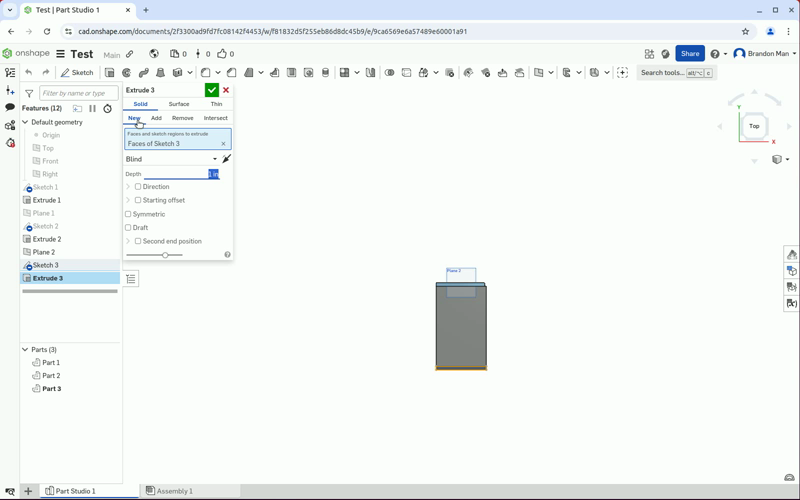
text(4.333)
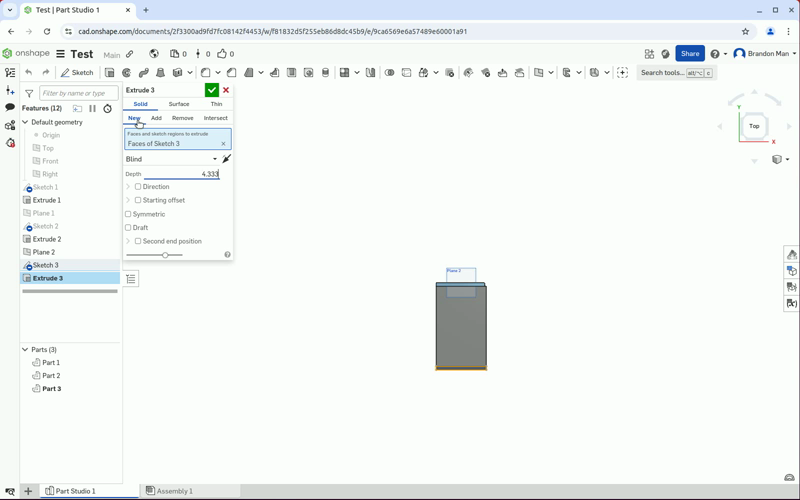
key(enter)
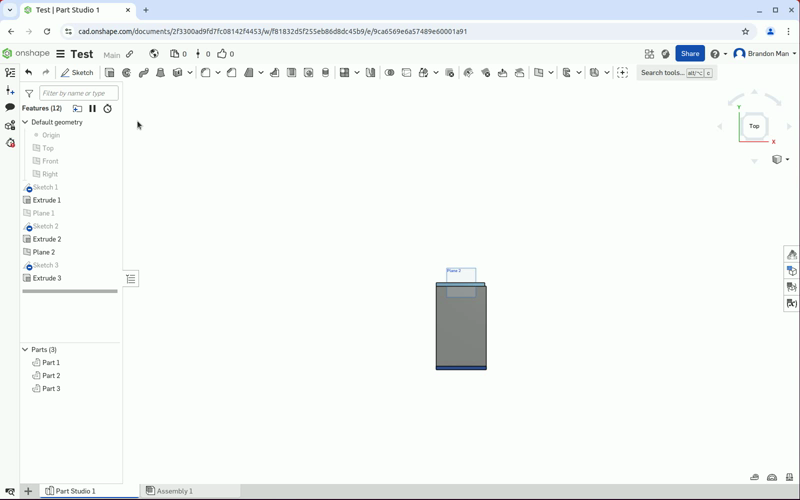
key(shift+h)
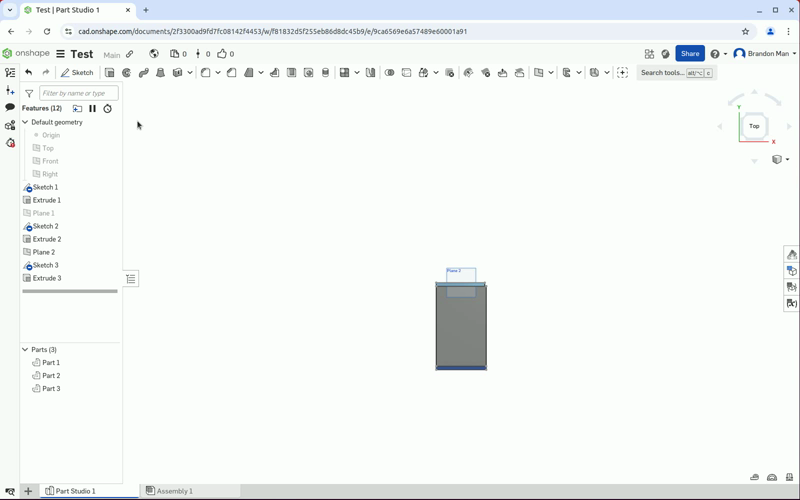
key(shift+h)
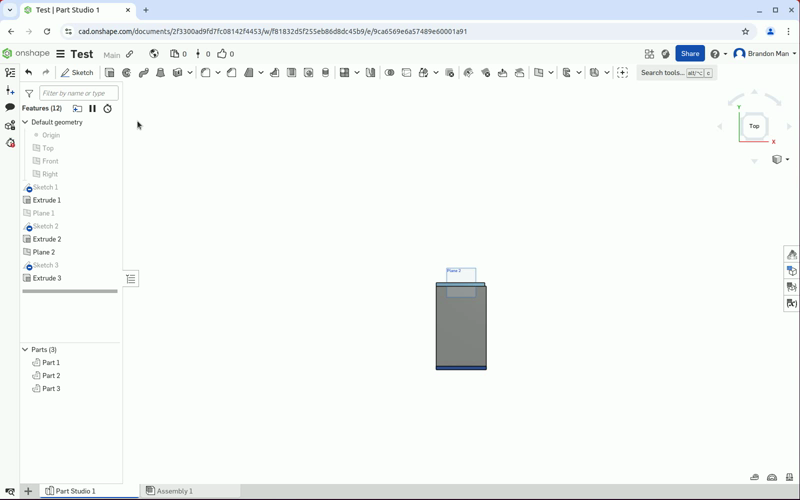
mouse_move(73, 189)
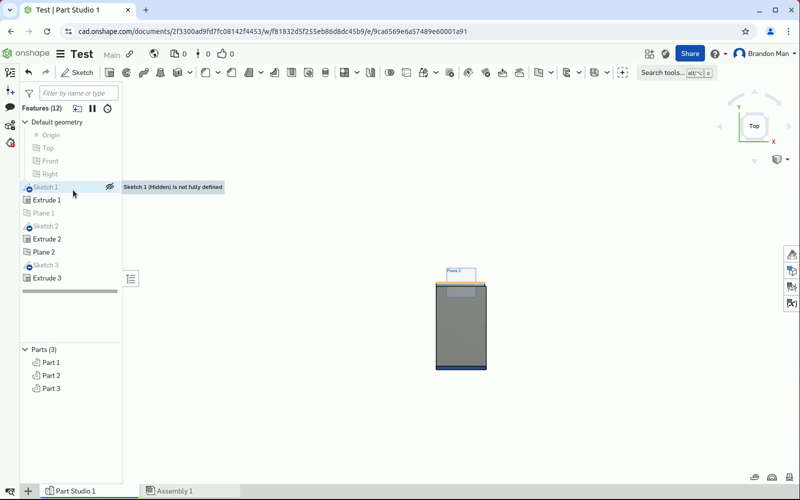
click(73, 189)
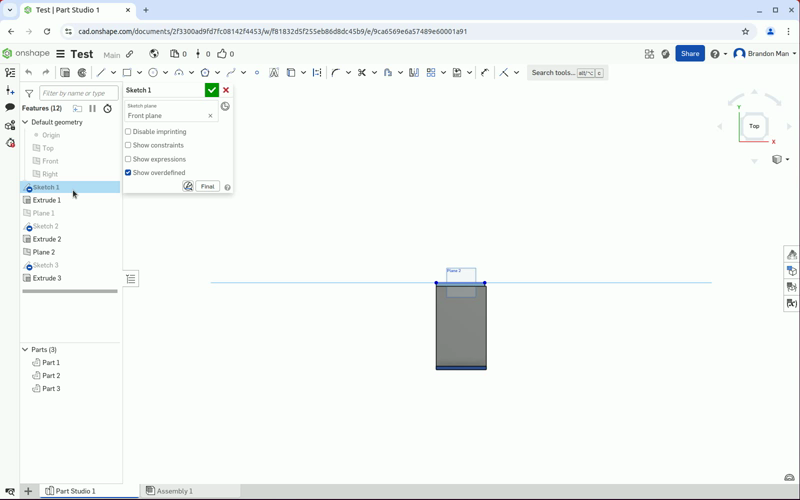
mouse_move(229, 92)
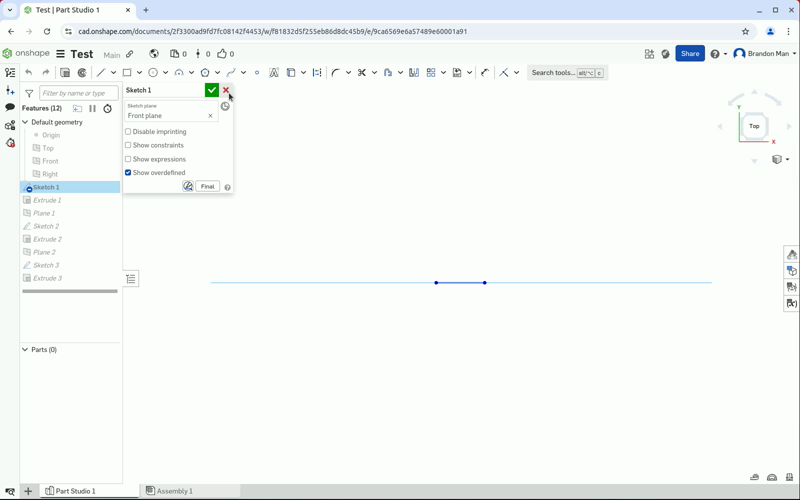
click(229, 92)
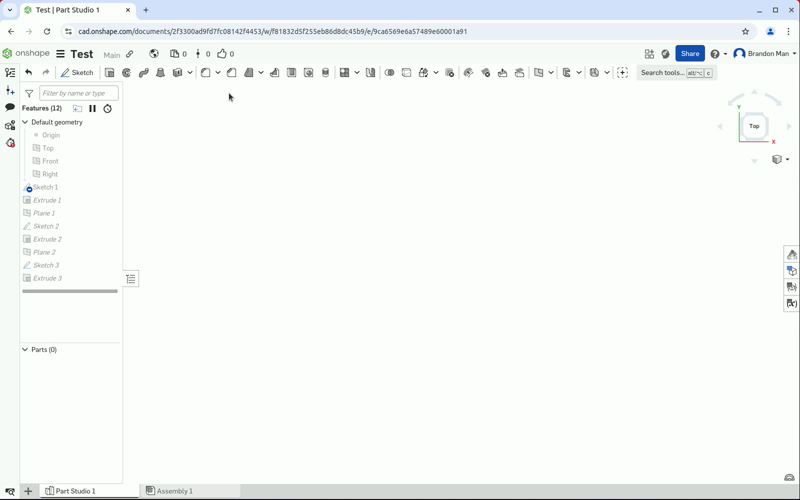
mouse_move(73, 352)
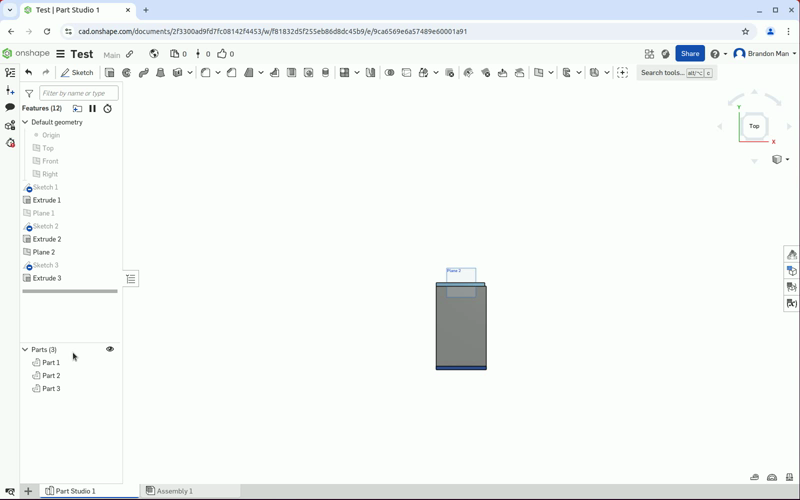
key(y)
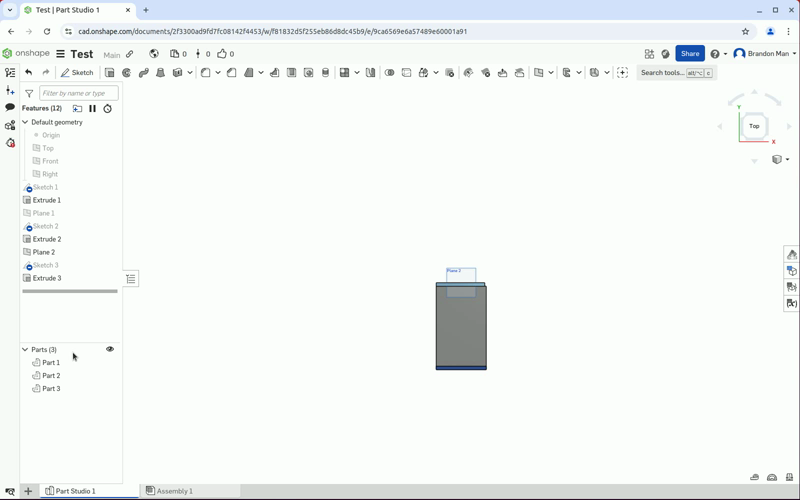
key(shift+p)
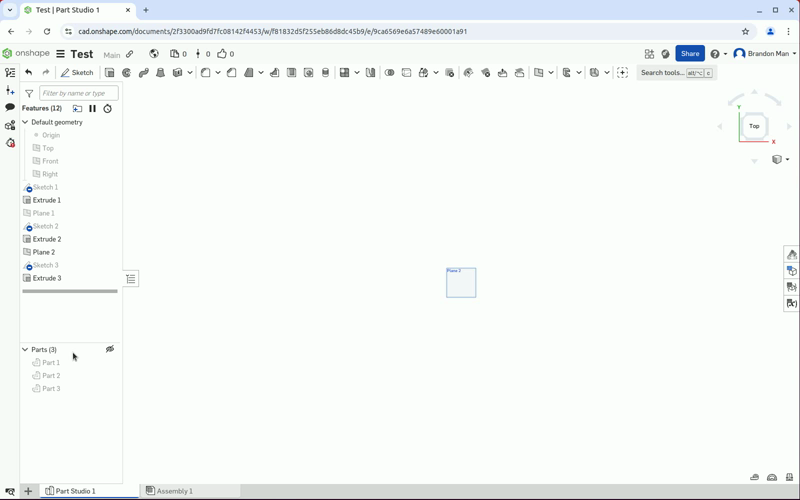
key(space)
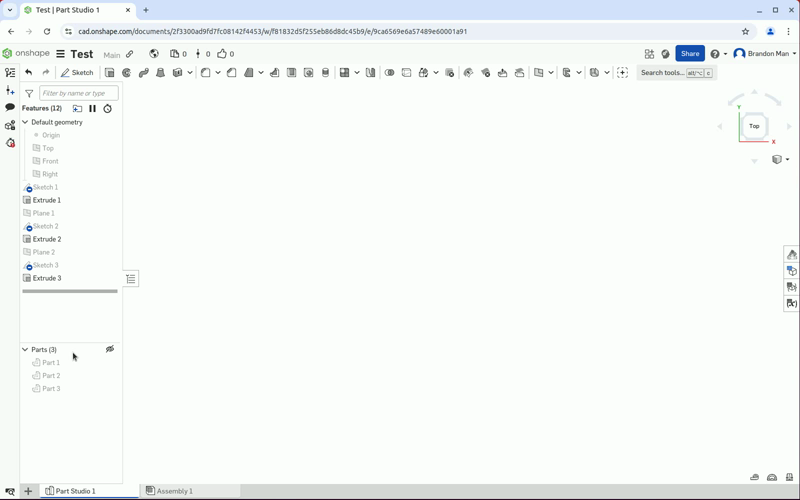
key_down(shift)
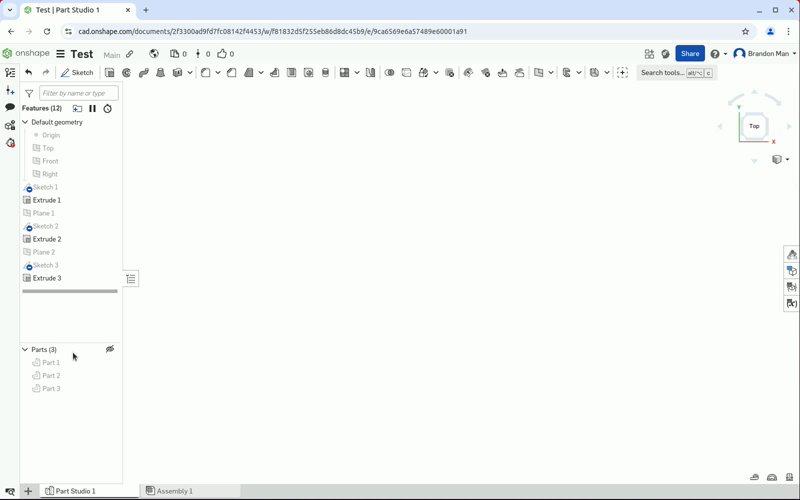
key(up)
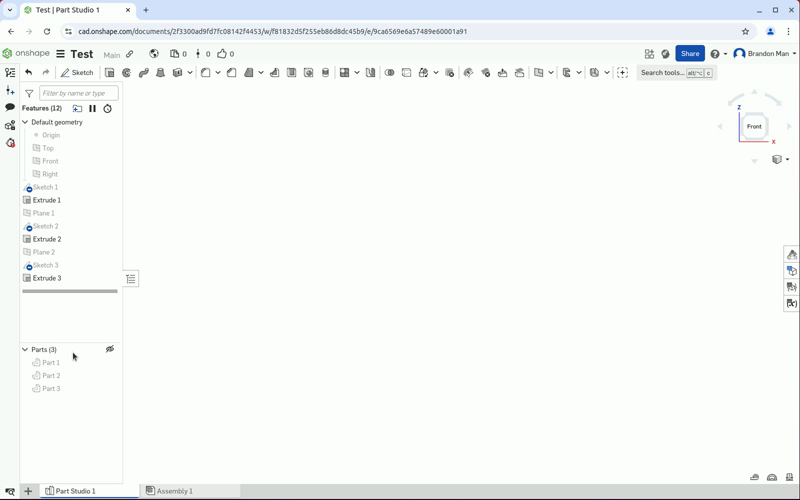
key_up(shift)
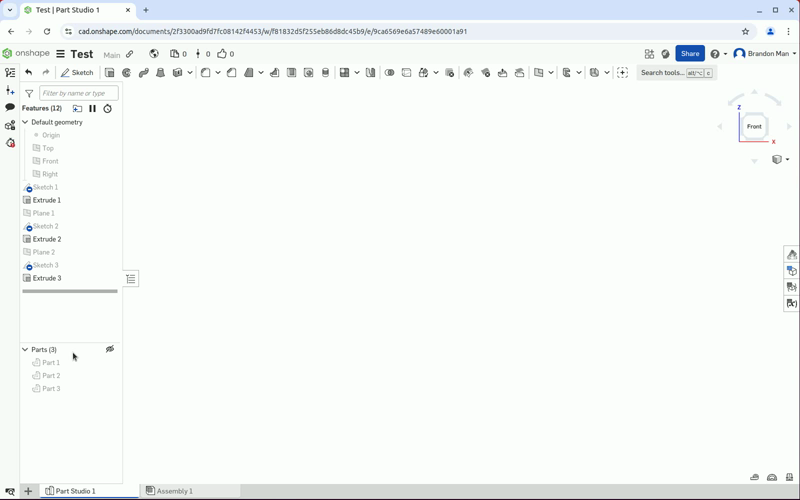
mouse_move(73, 352)
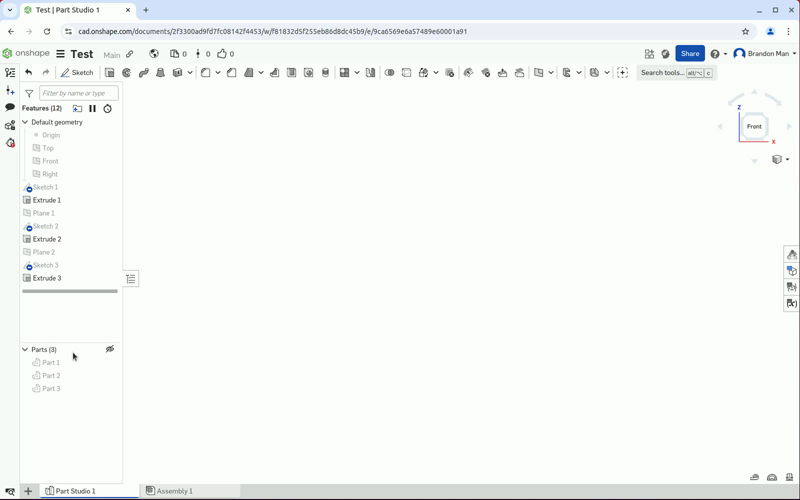
key(shift+y)
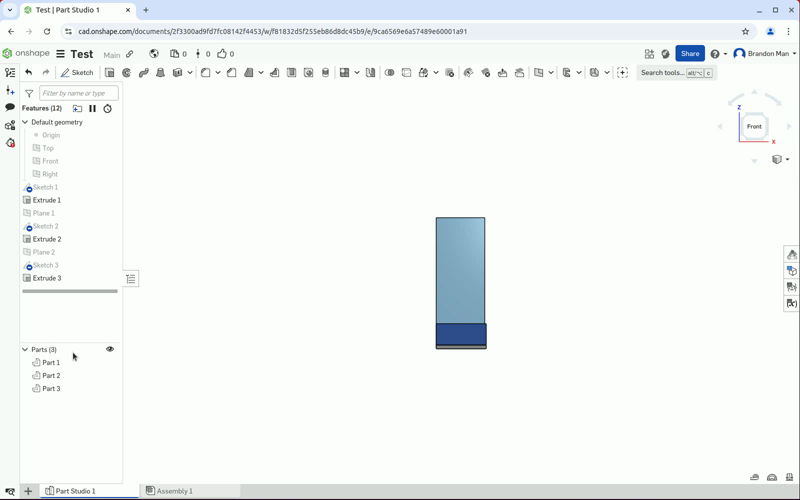
mouse_move(541, 75)
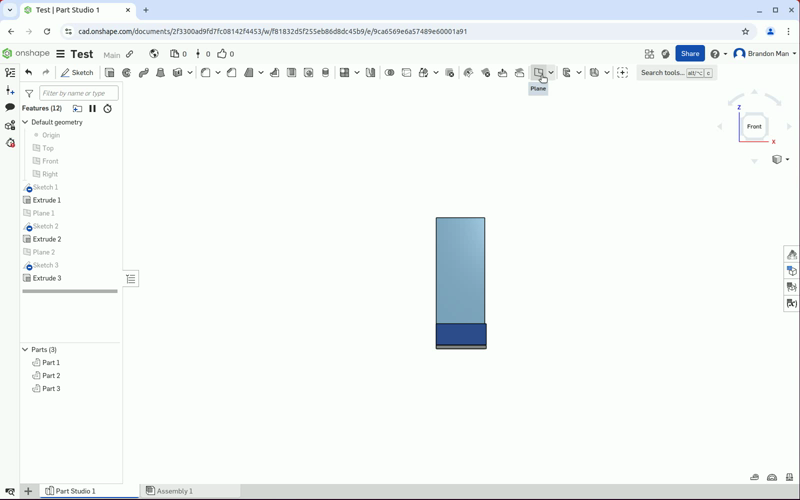
click(541, 75)
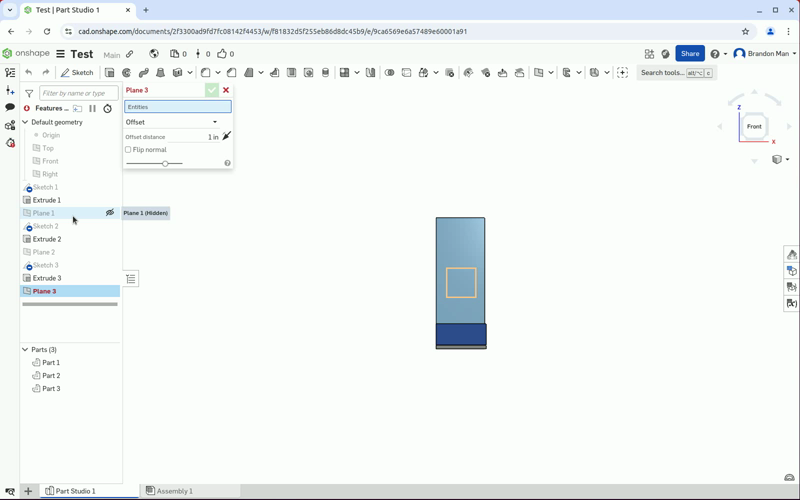
scroll(3)
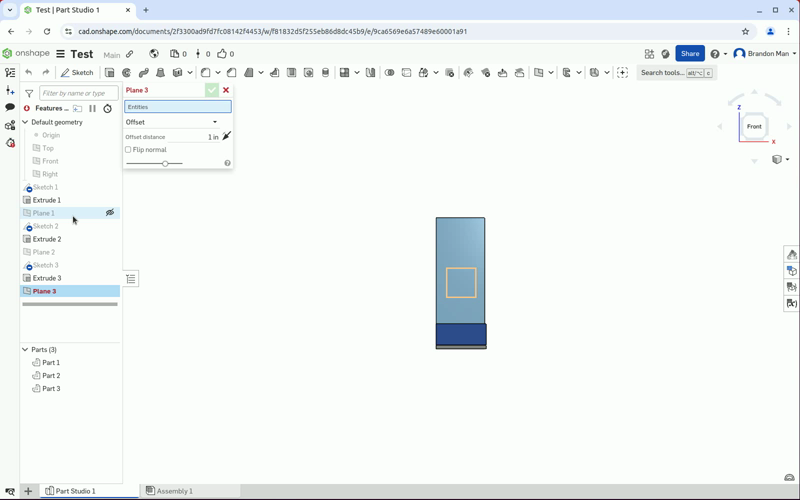
mouse_move(73, 163)
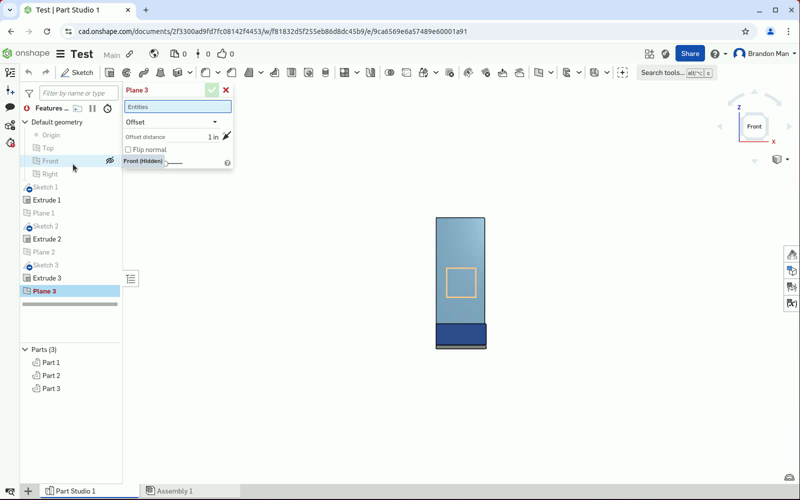
click(73, 163)
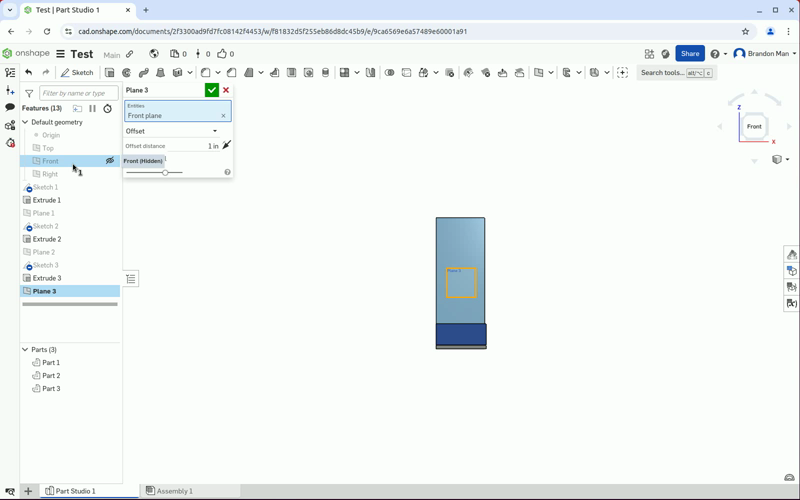
key(tab, 2)
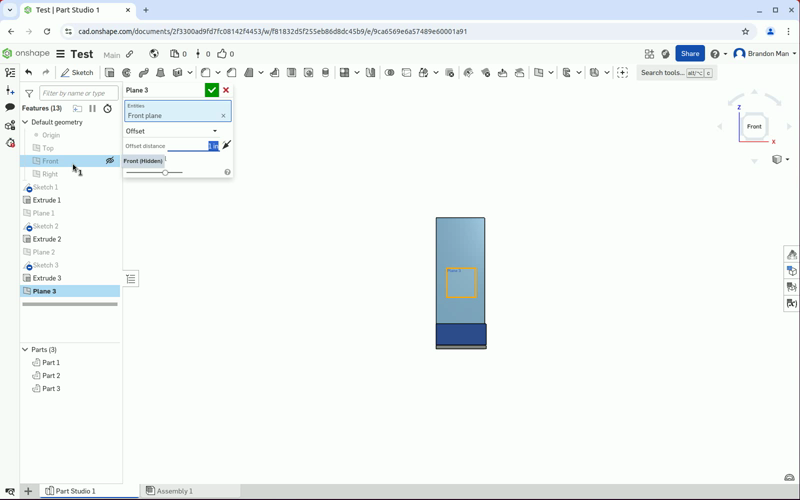
text(17.809)
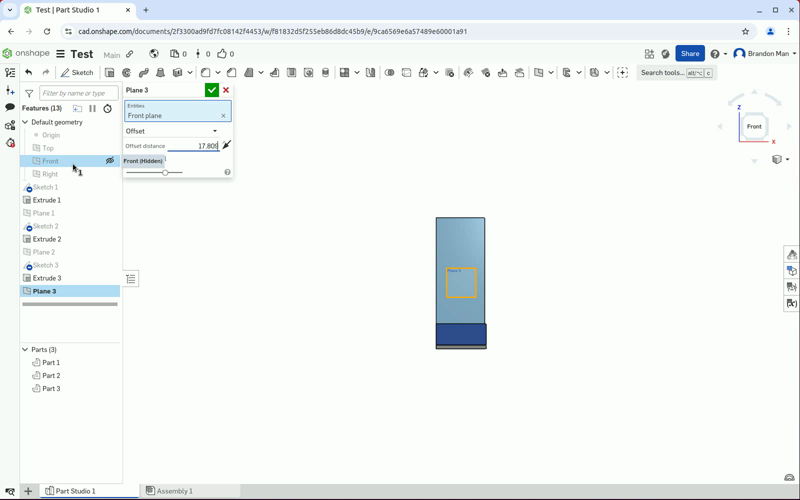
key(enter, 2)
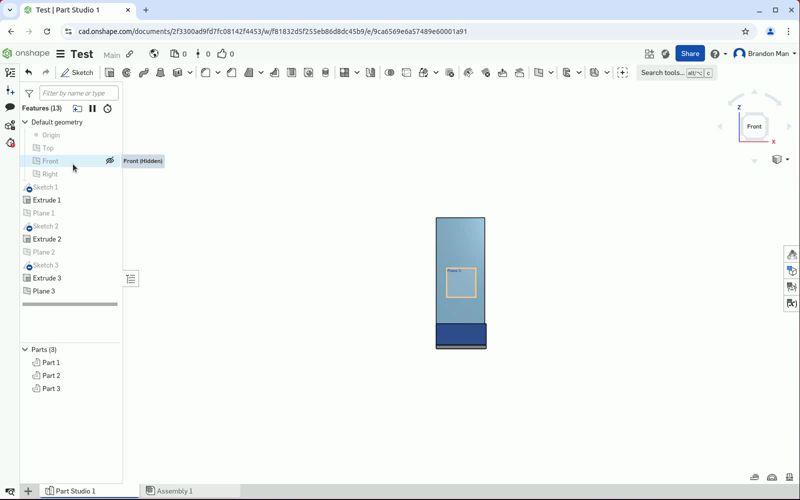
key(shift+s)
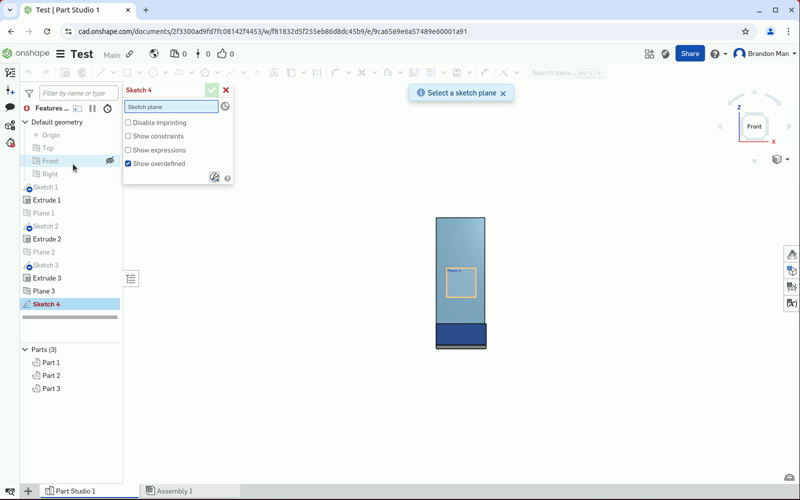
mouse_move(73, 293)
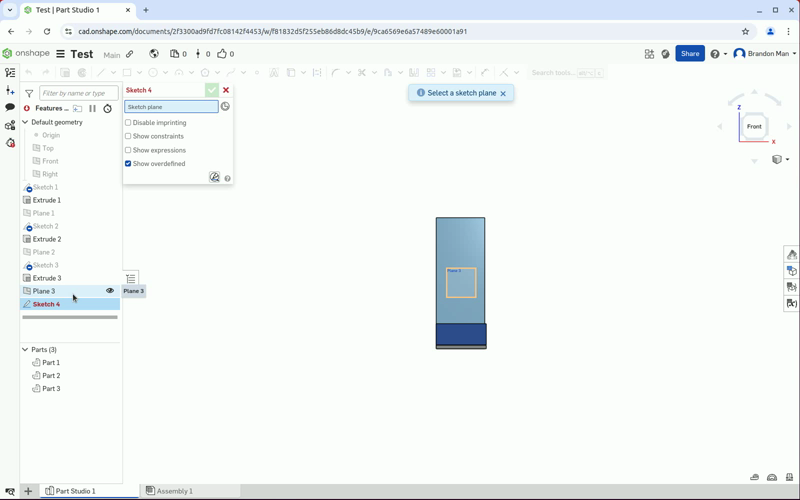
click(73, 293)
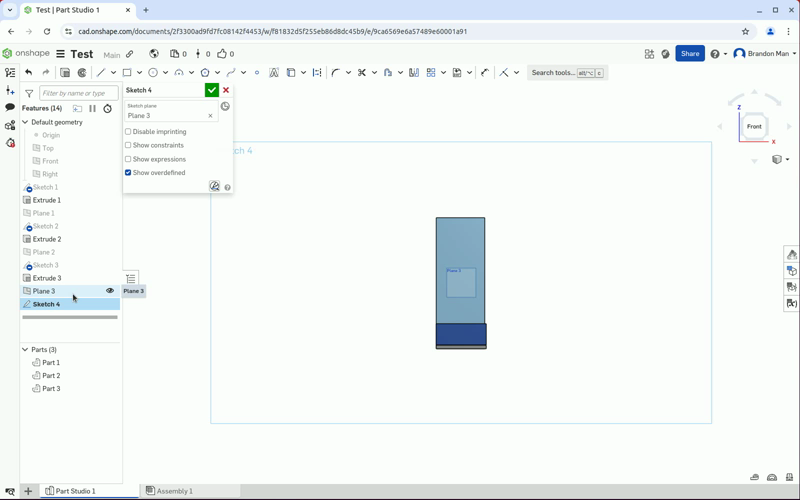
mouse_move(73, 352)
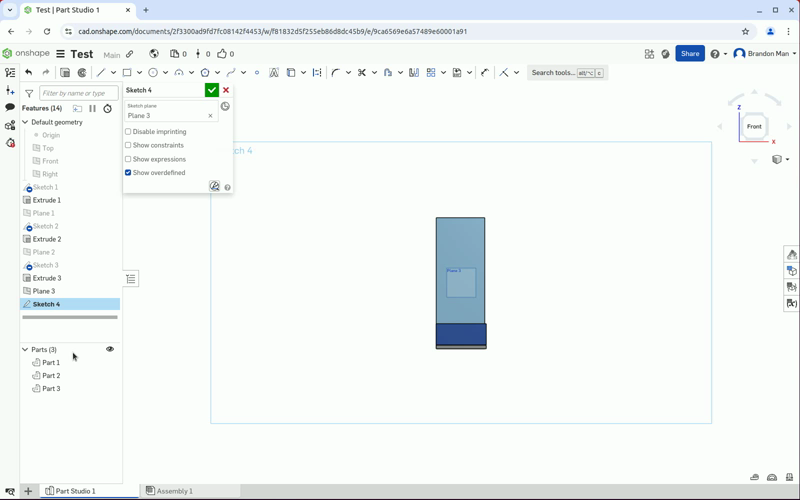
key(y)
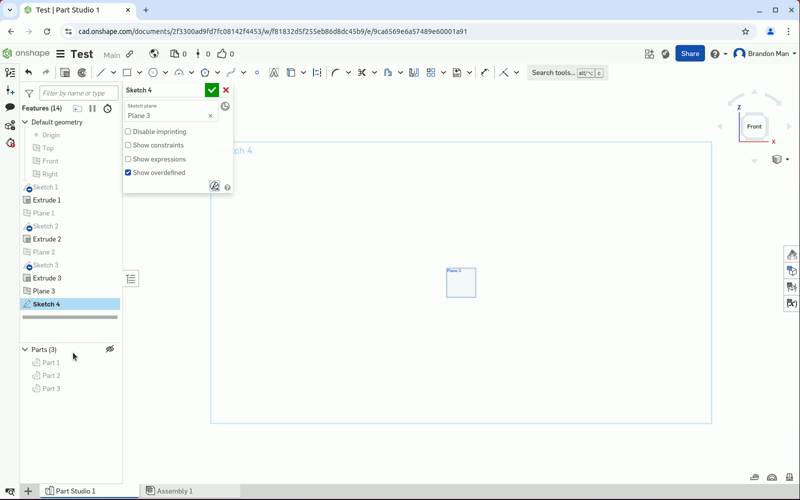
key(l)
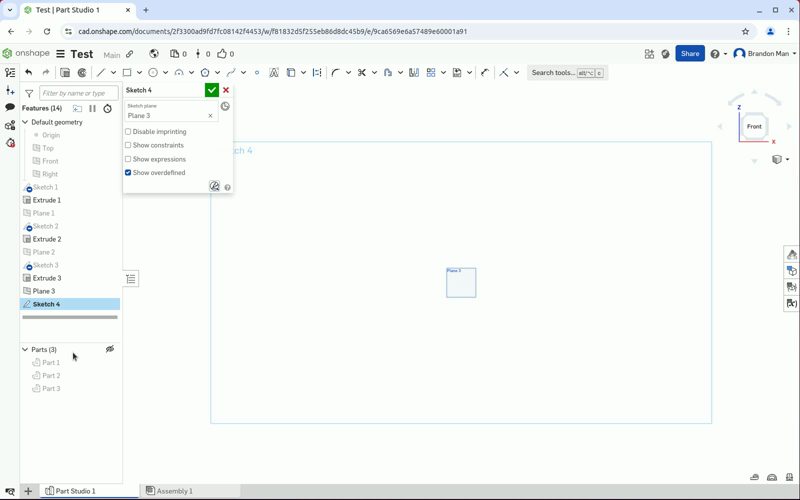
key_down(shift)
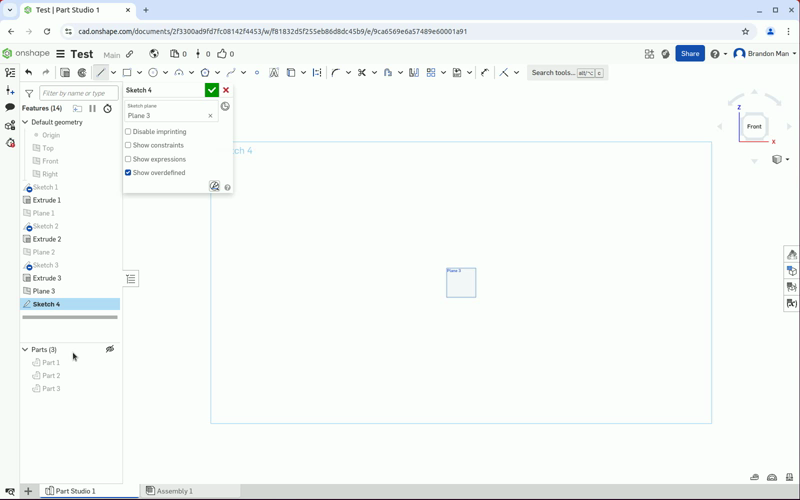
mouse_move(436, 327)
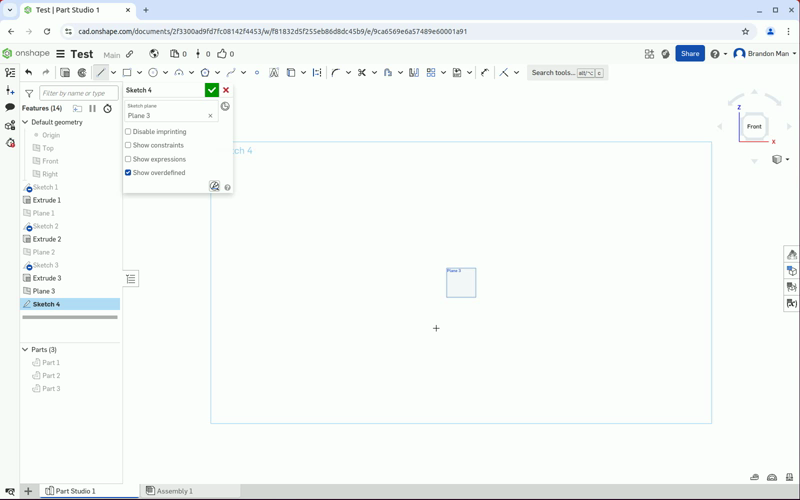
click(436, 327)
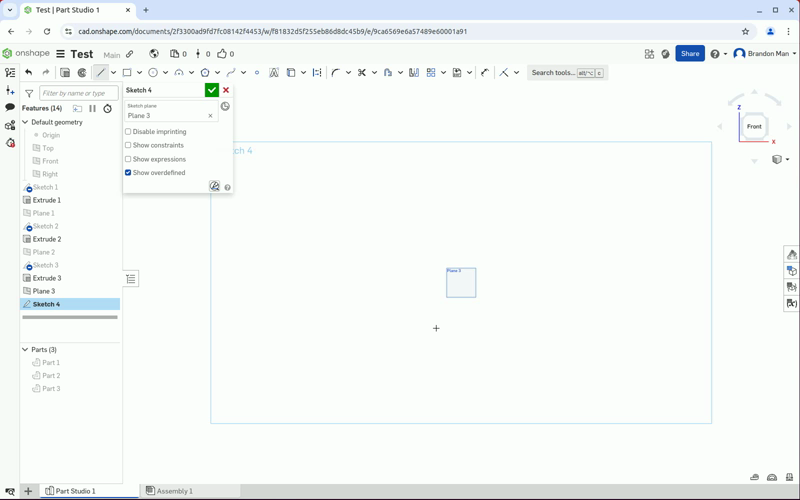
key_up(shift)
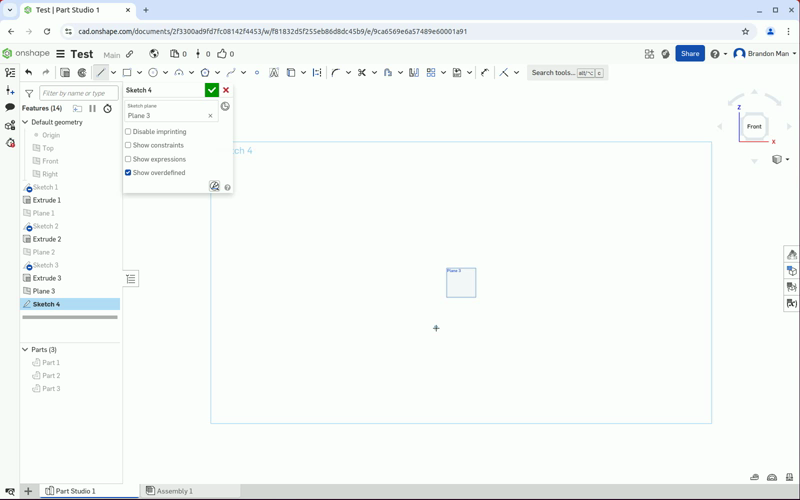
key_down(shift)
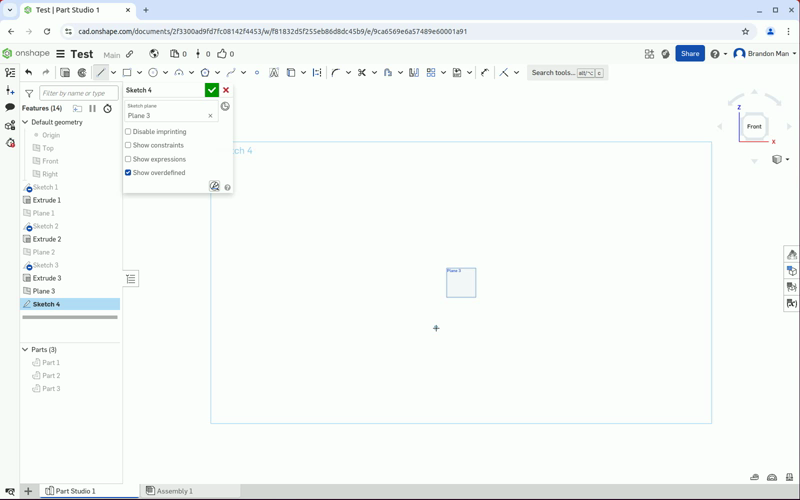
mouse_move(466, 327)
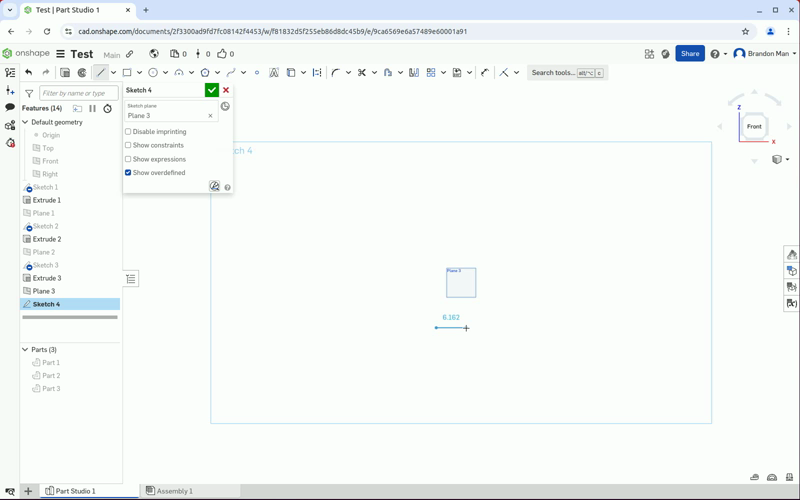
mouse_move(486, 327)
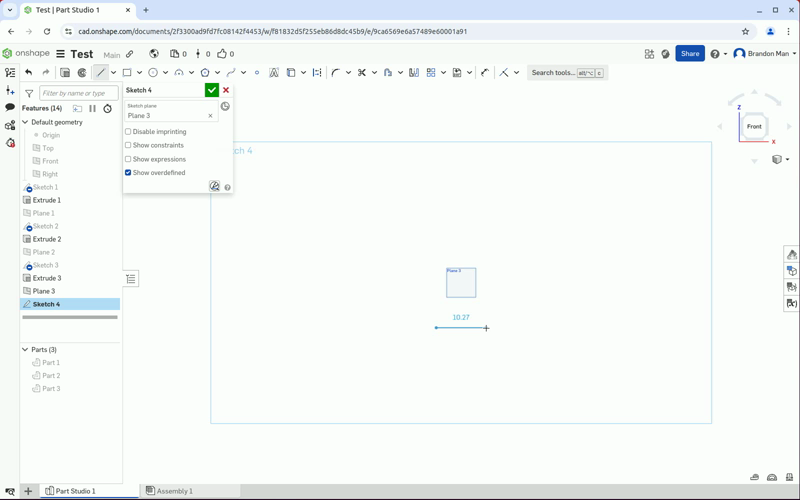
click(486, 327)
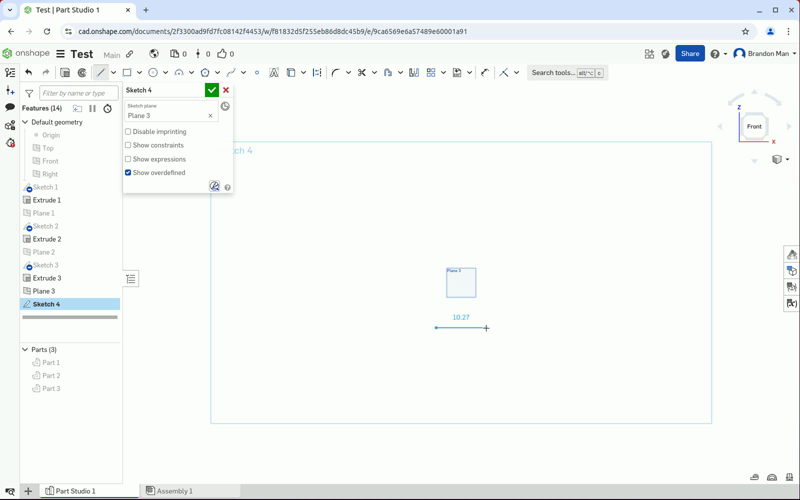
key_up(shift)
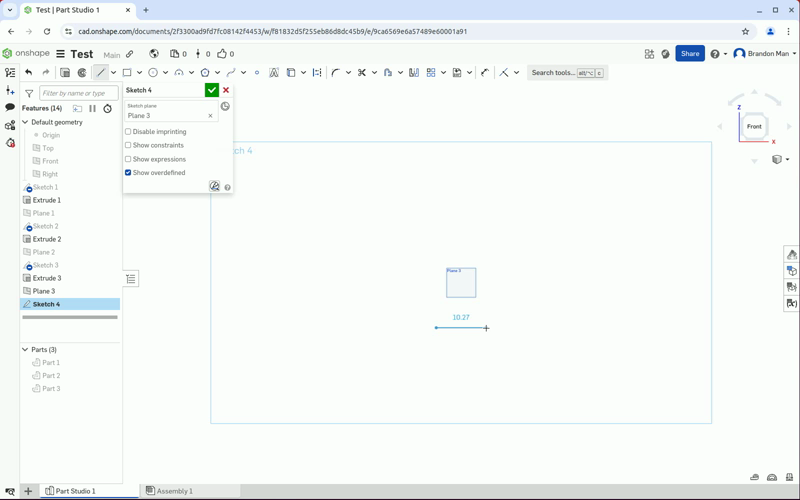
key_down(shift)
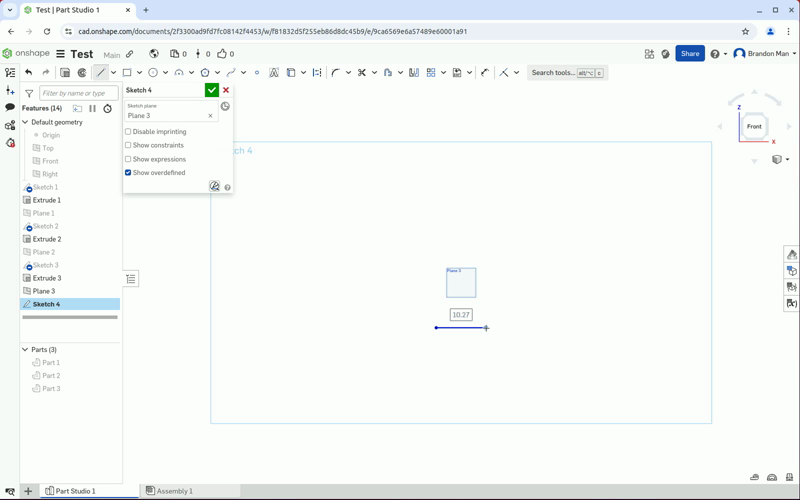
mouse_move(516, 327)
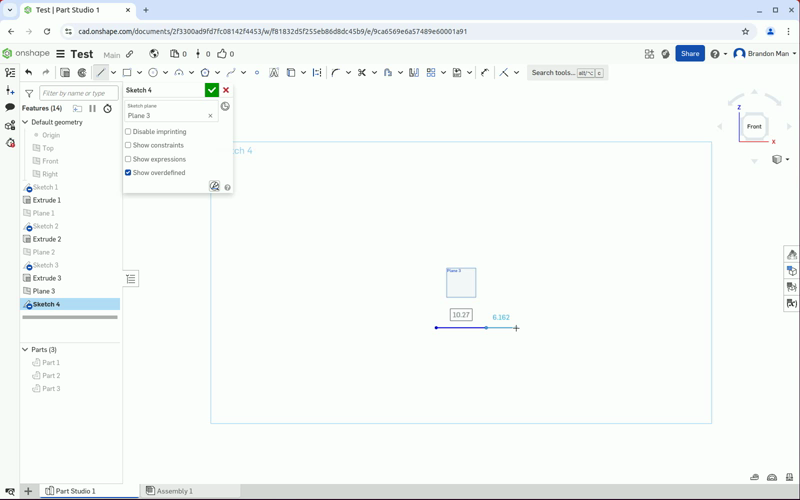
mouse_move(486, 323)
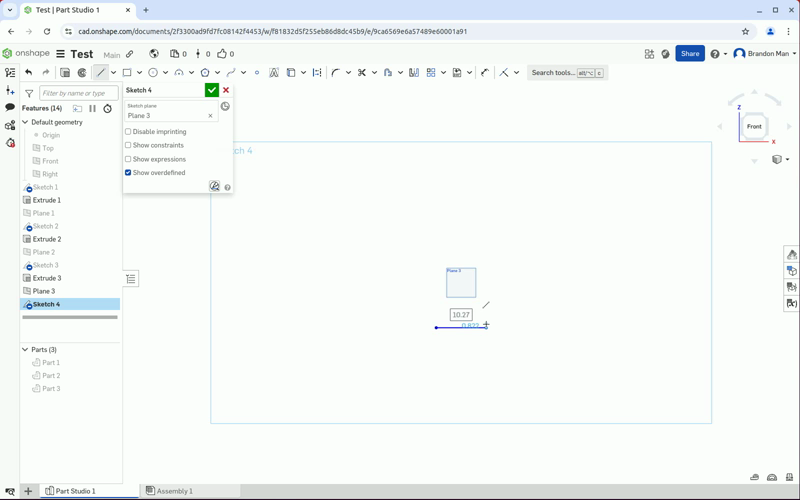
scroll(6)
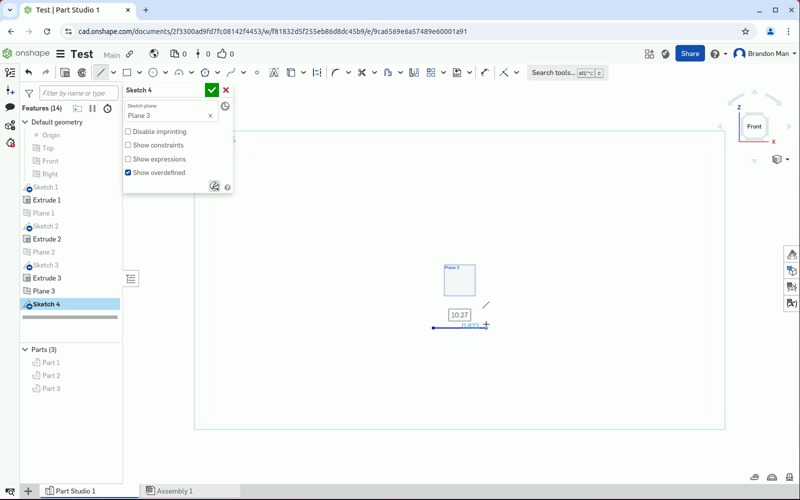
scroll(6)
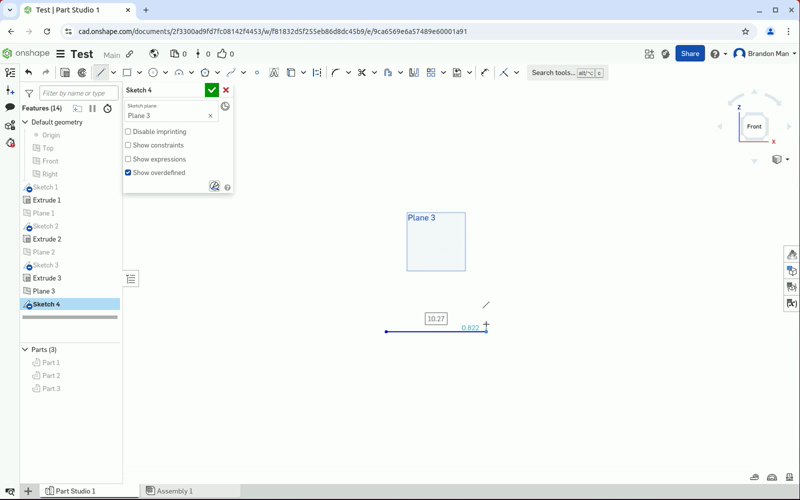
scroll(6)
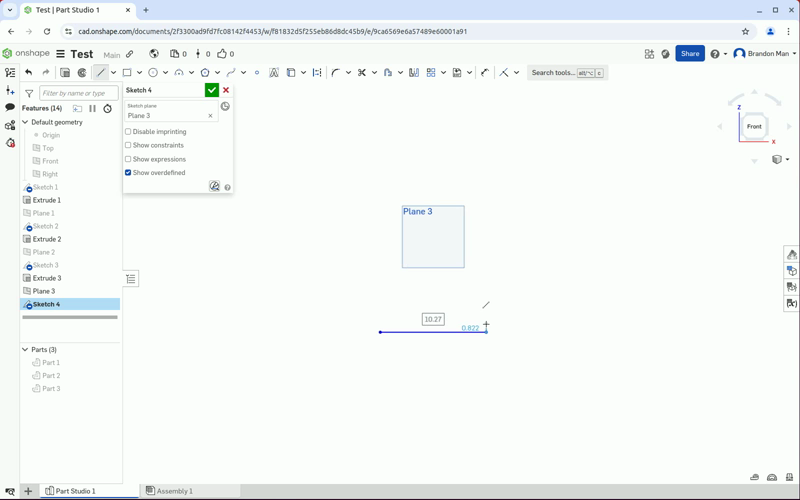
scroll(6)
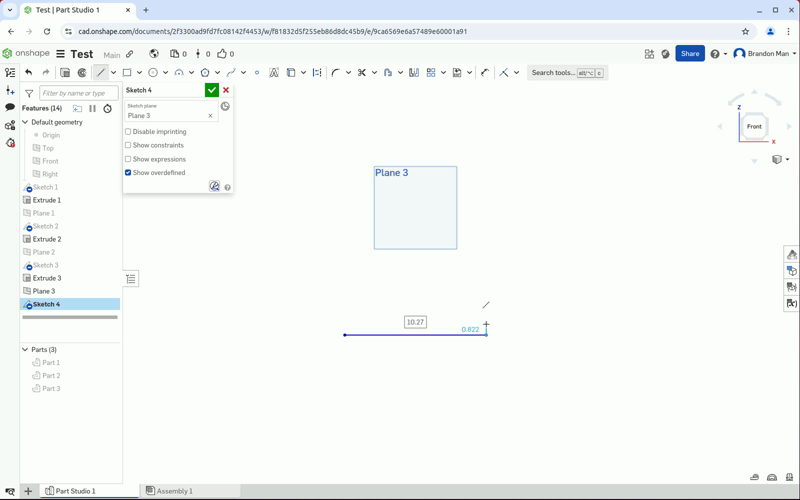
scroll(6)
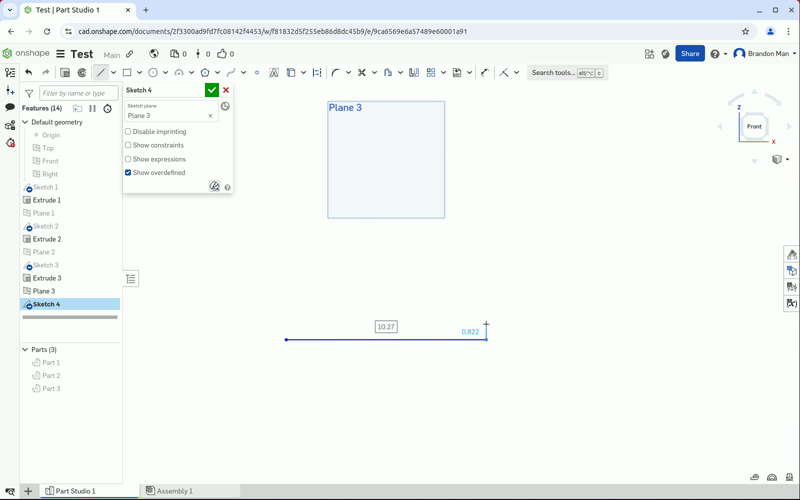
scroll(6)
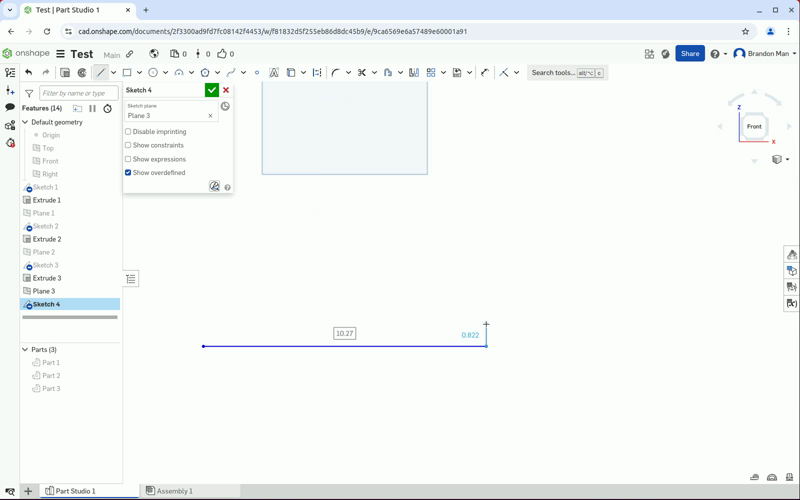
scroll(6)
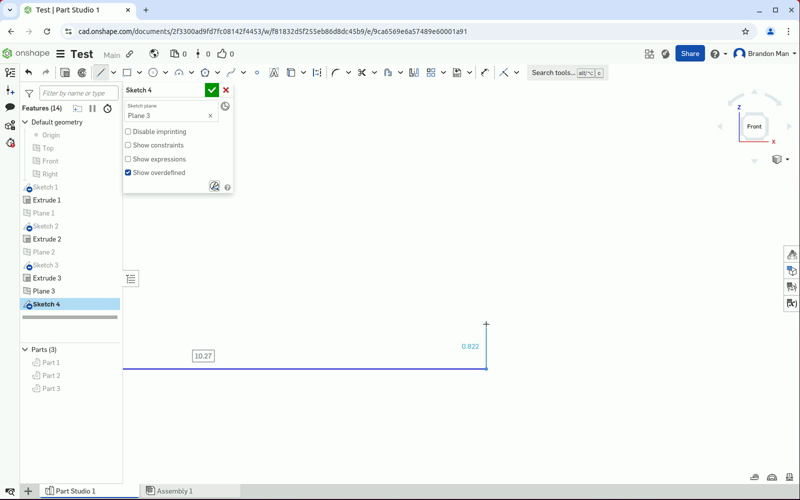
click(486, 323)
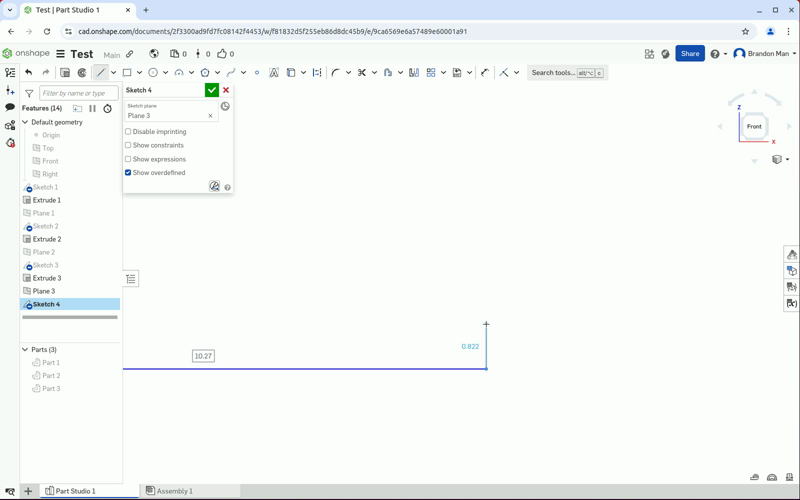
scroll(-6)
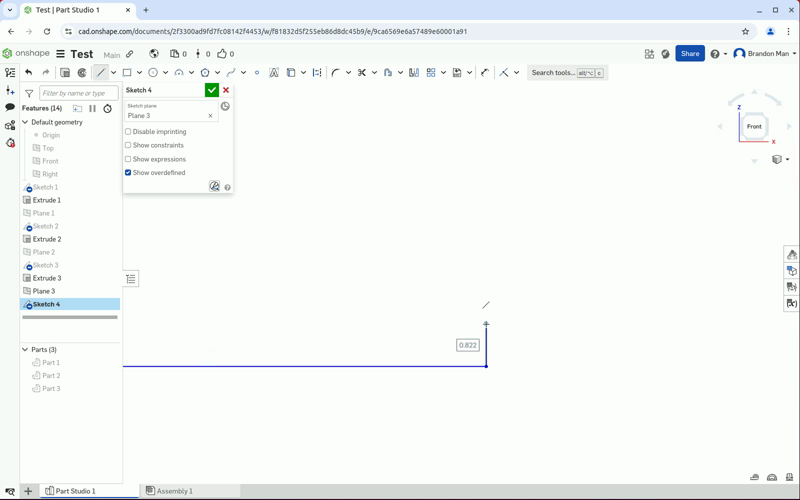
scroll(-6)
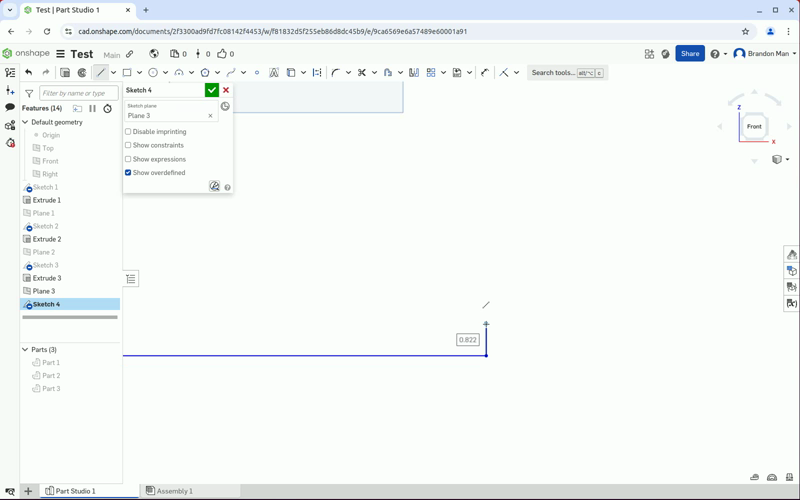
scroll(-6)
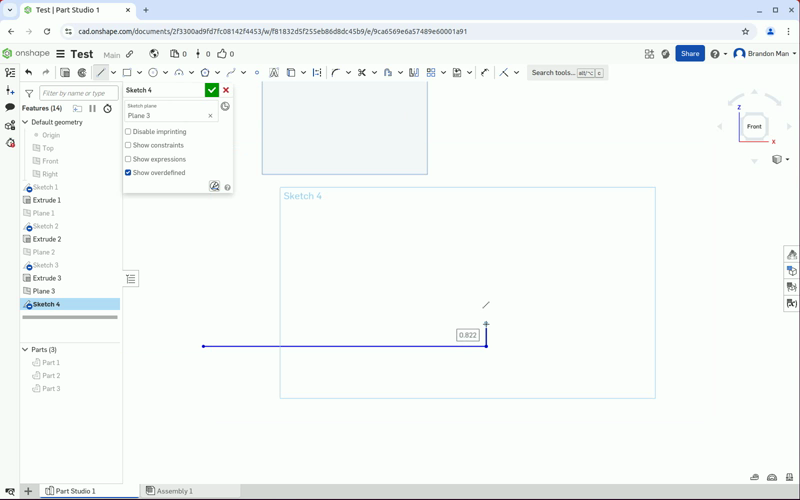
scroll(-6)
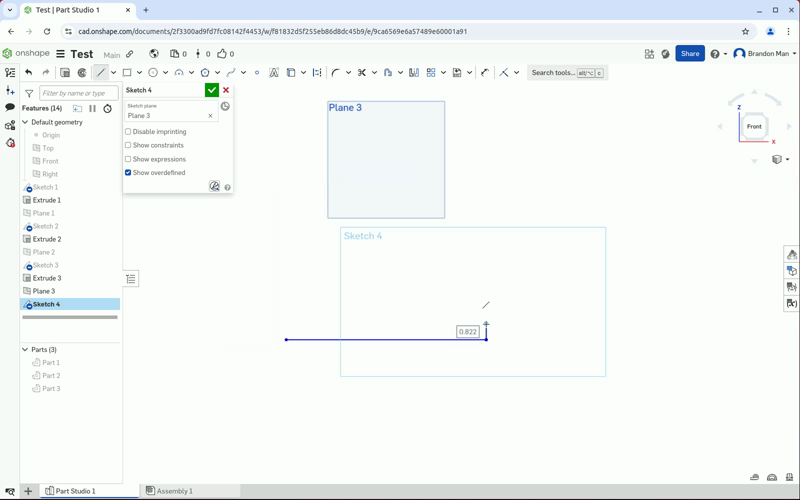
scroll(-6)
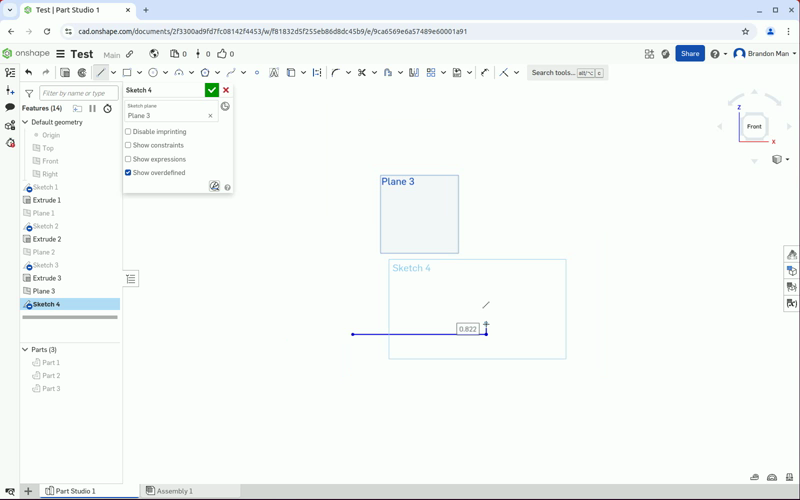
scroll(-6)
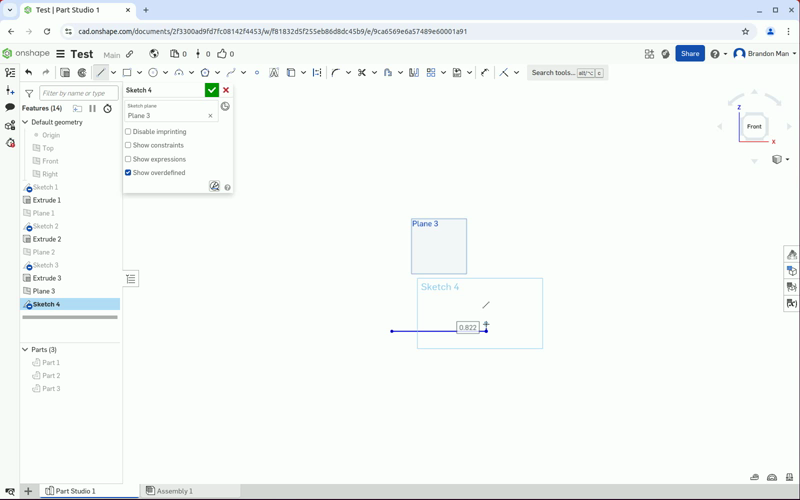
scroll(-6)
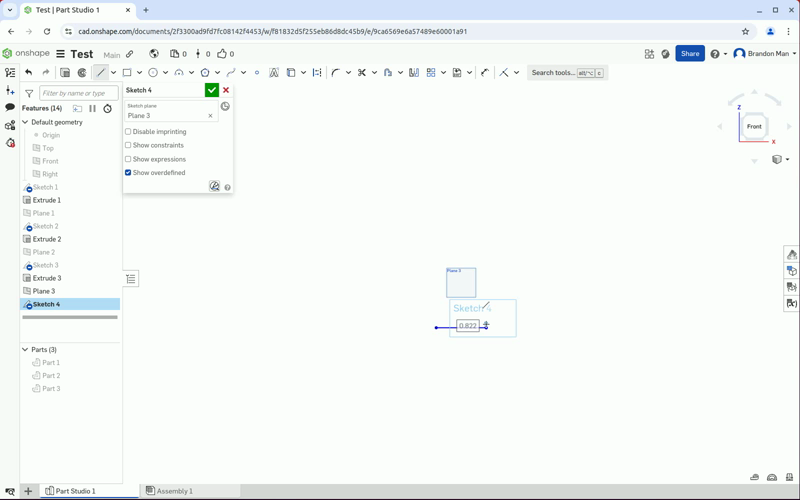
key_up(shift)
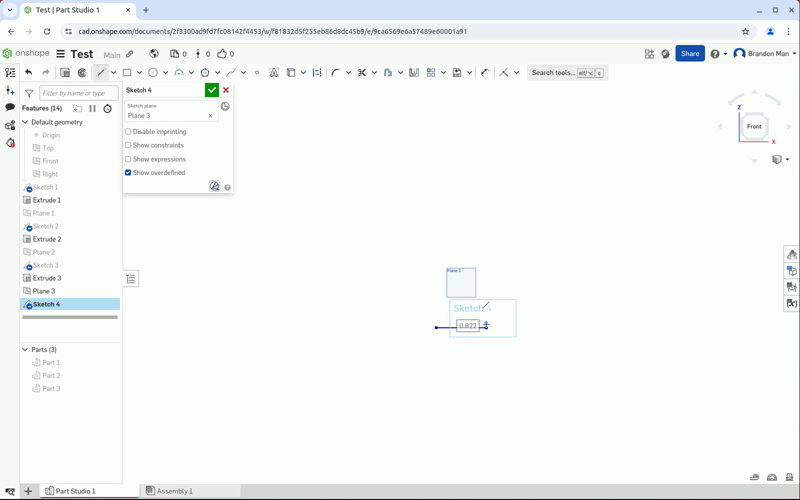
key_down(shift)
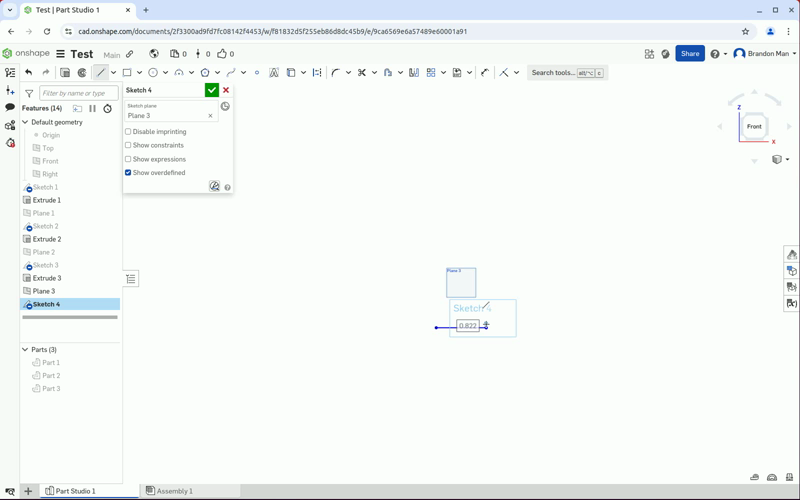
mouse_move(516, 323)
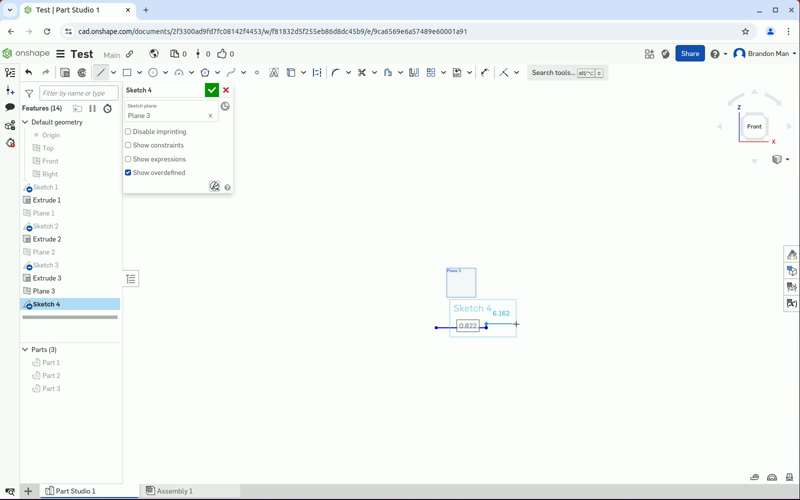
mouse_move(436, 323)
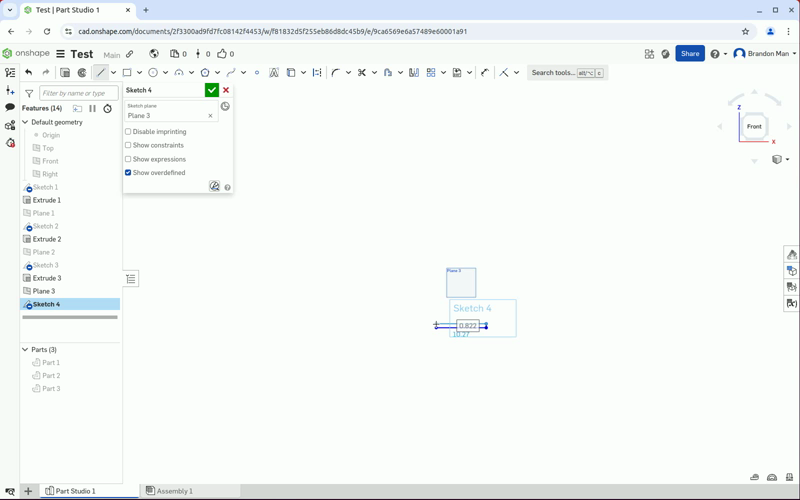
scroll(6)
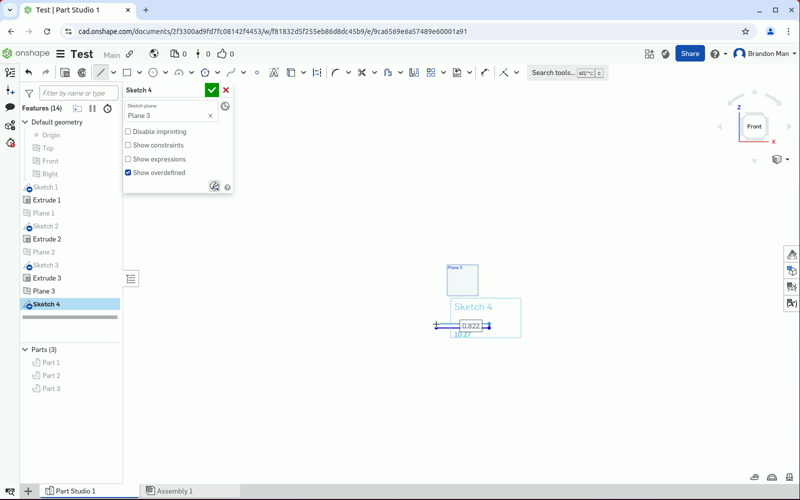
scroll(6)
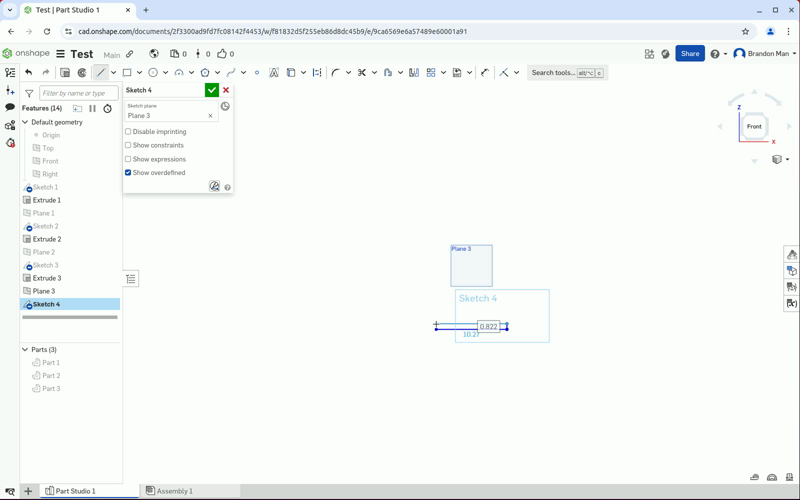
scroll(6)
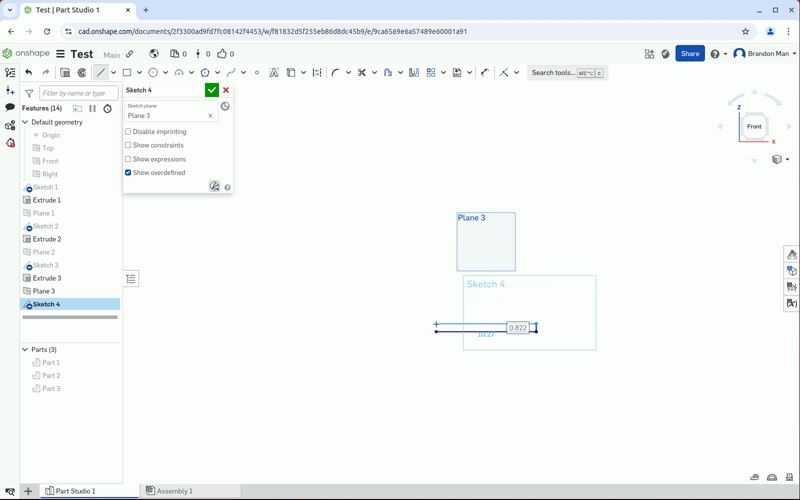
scroll(6)
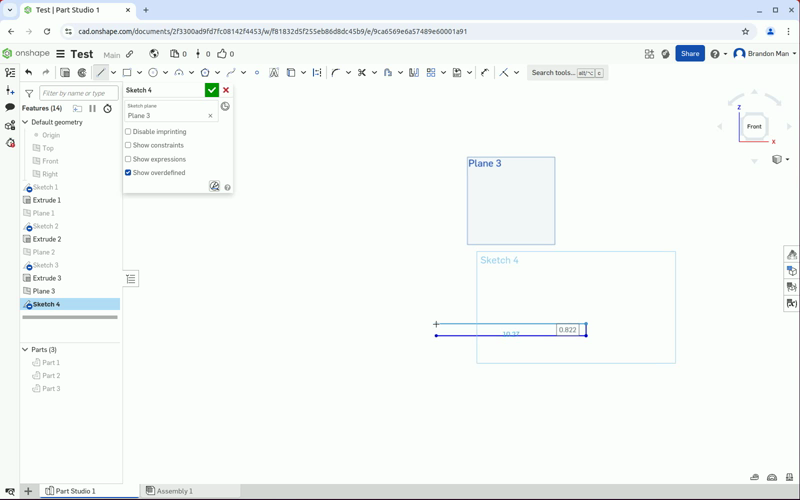
scroll(6)
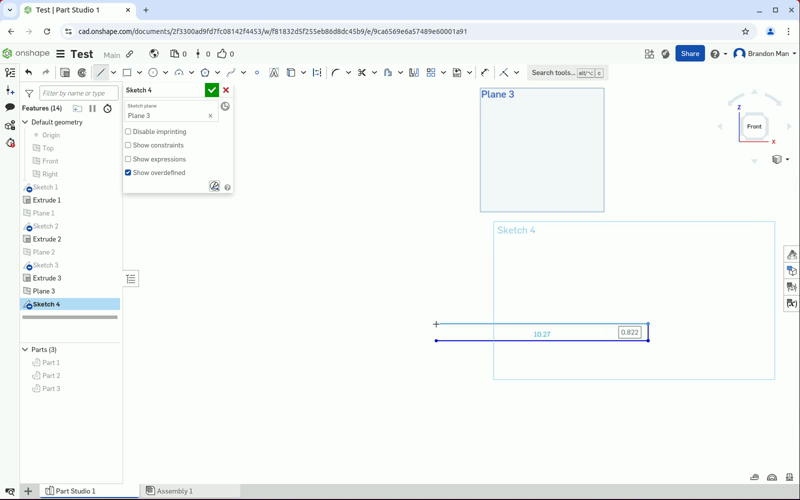
scroll(6)
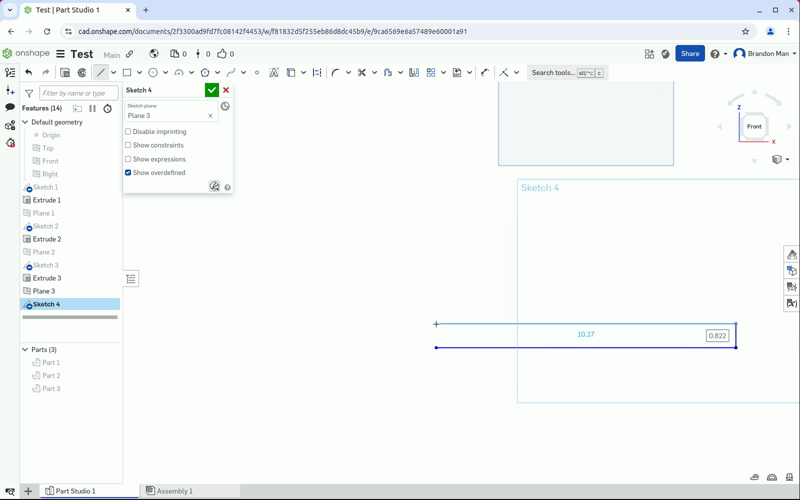
scroll(6)
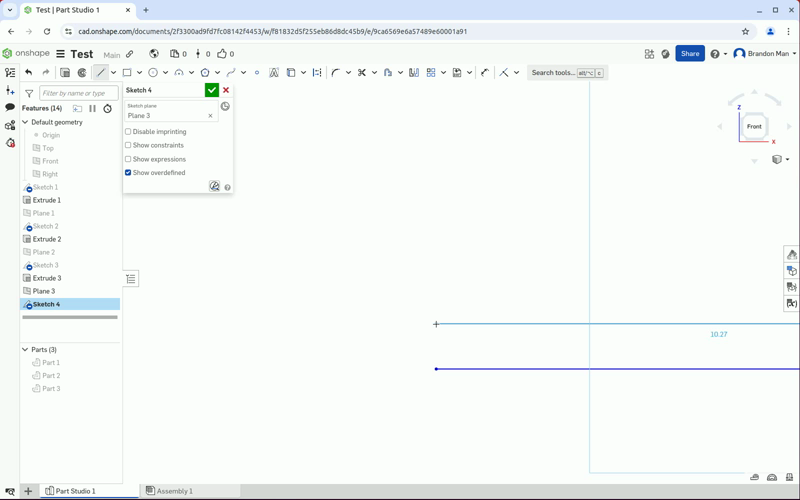
click(436, 323)
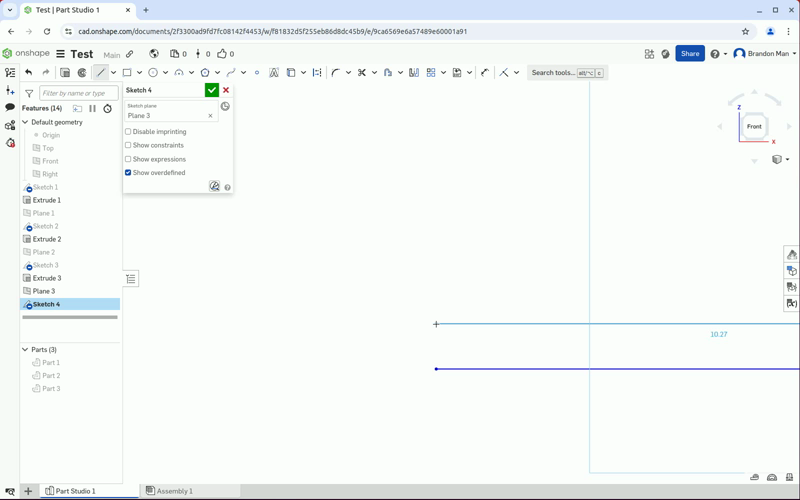
scroll(-6)
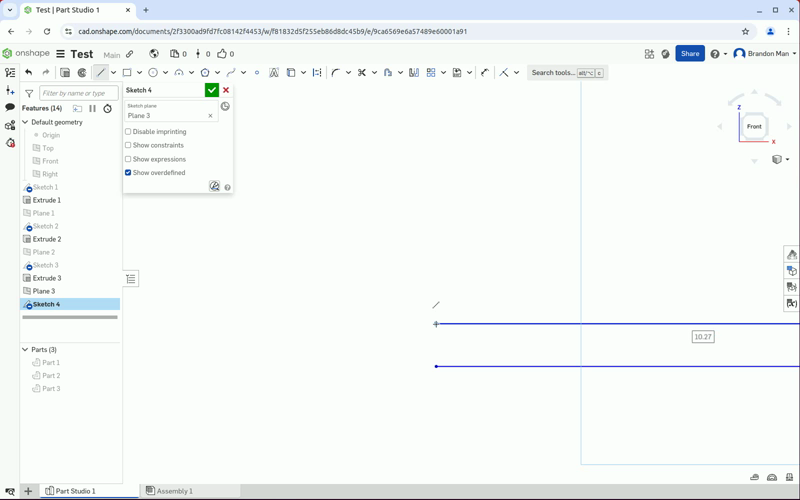
scroll(-6)
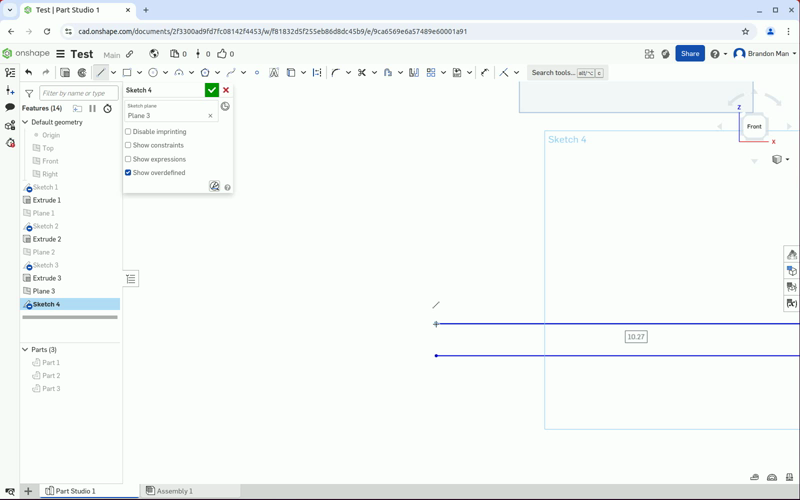
scroll(-6)
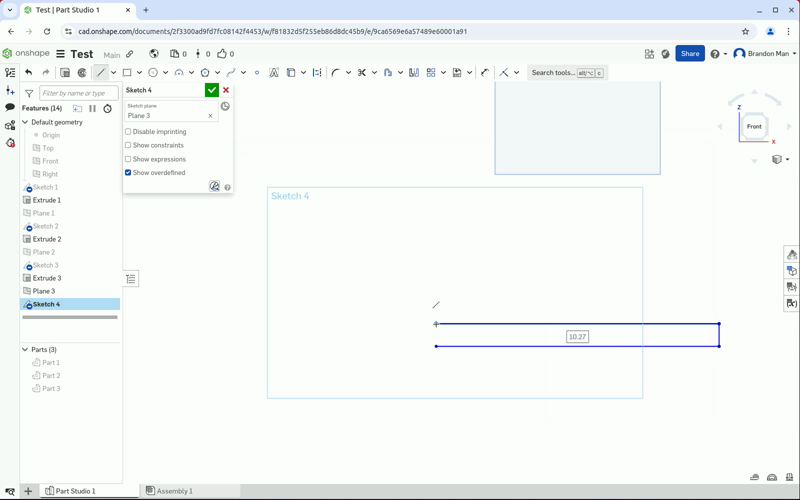
scroll(-6)
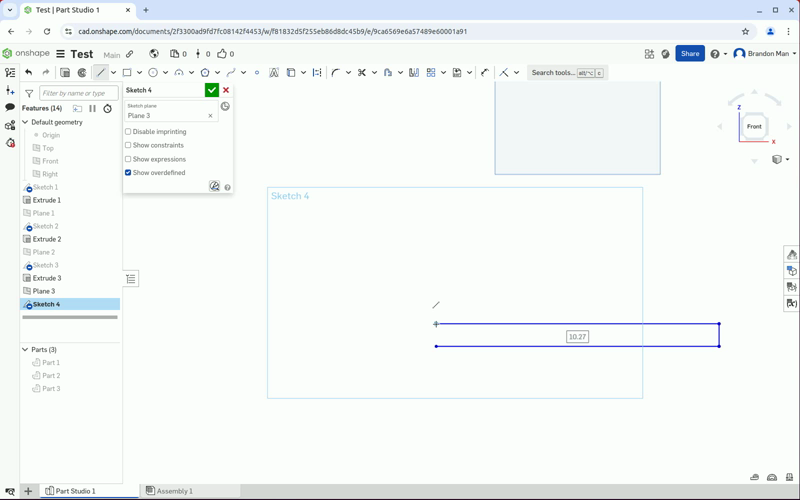
scroll(-6)
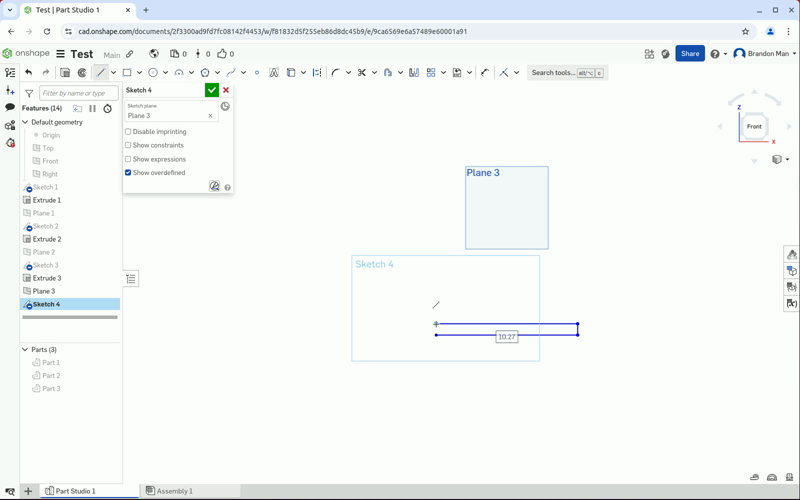
scroll(-6)
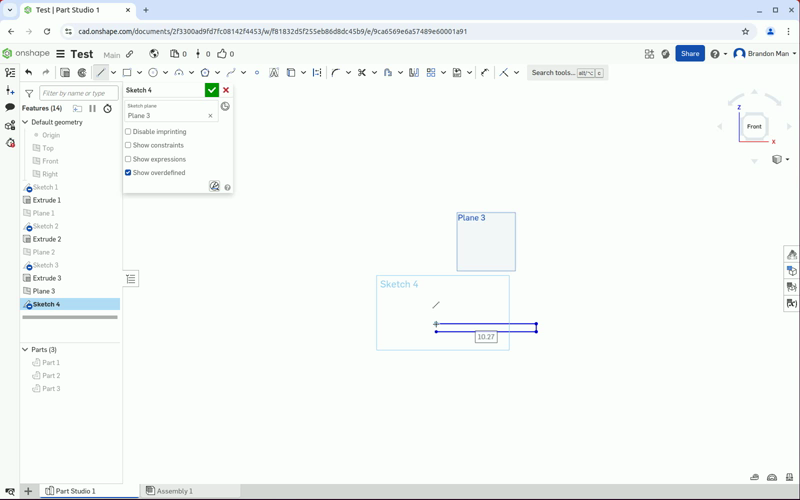
scroll(-6)
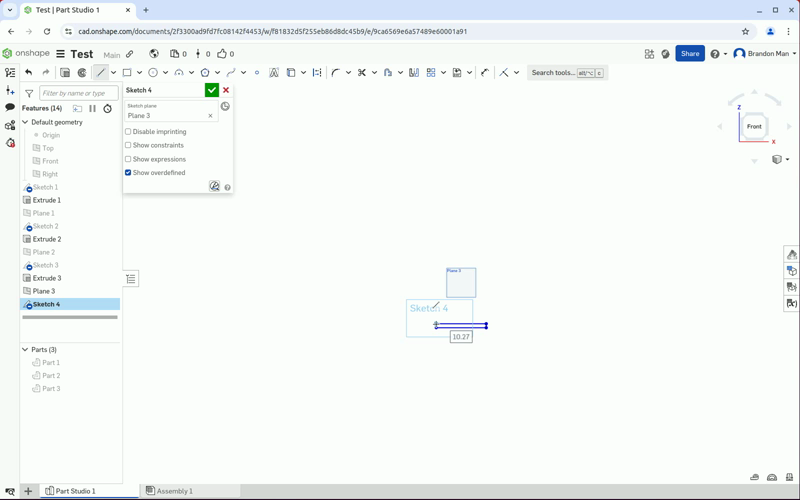
key_up(shift)
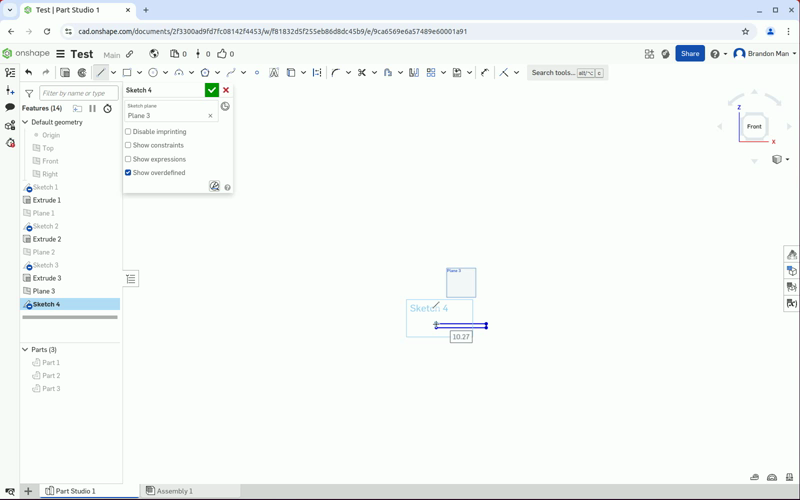
mouse_move(466, 323)
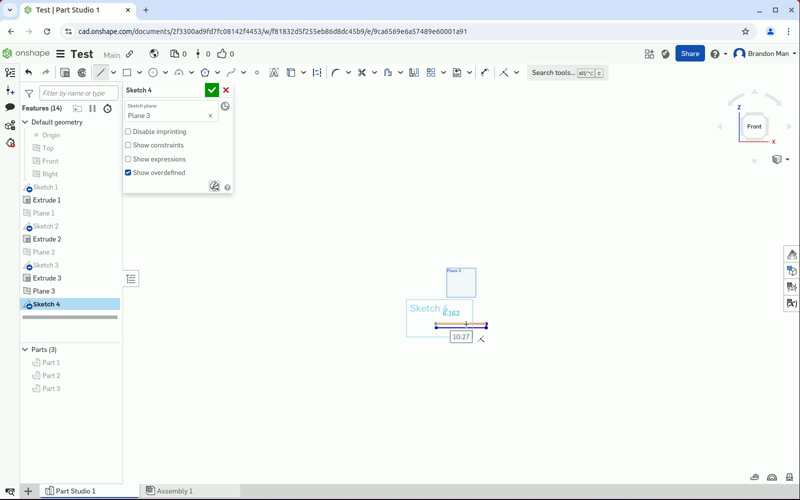
key_down(shift)
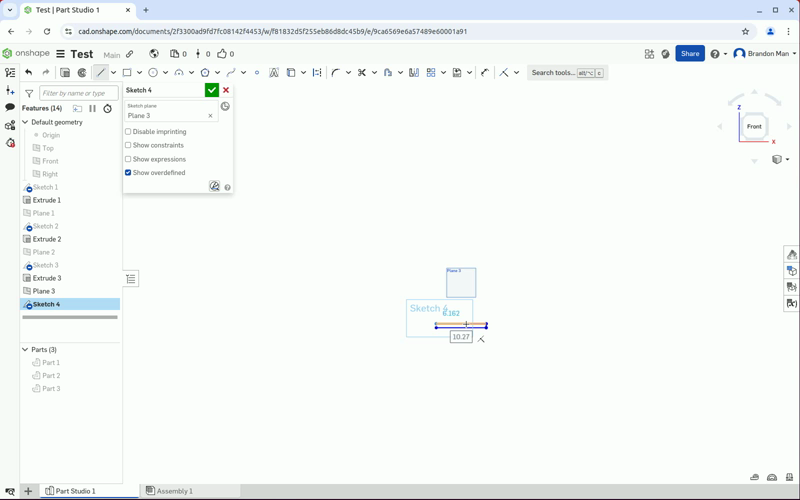
mouse_move(436, 327)
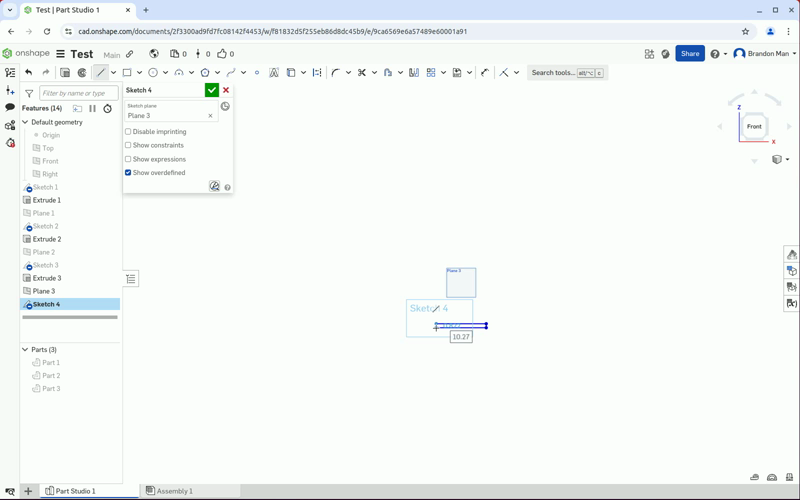
scroll(6)
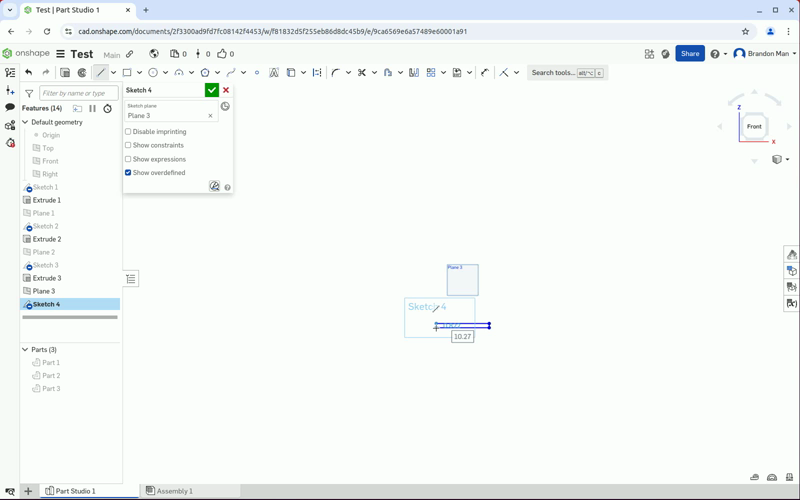
scroll(6)
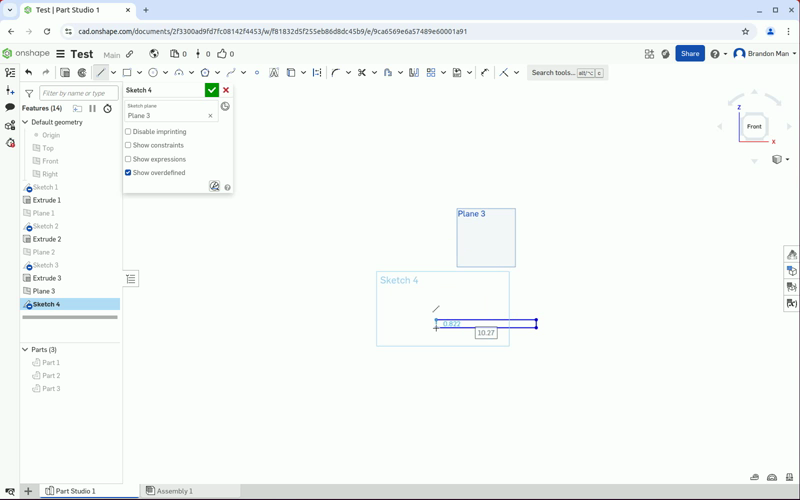
scroll(6)
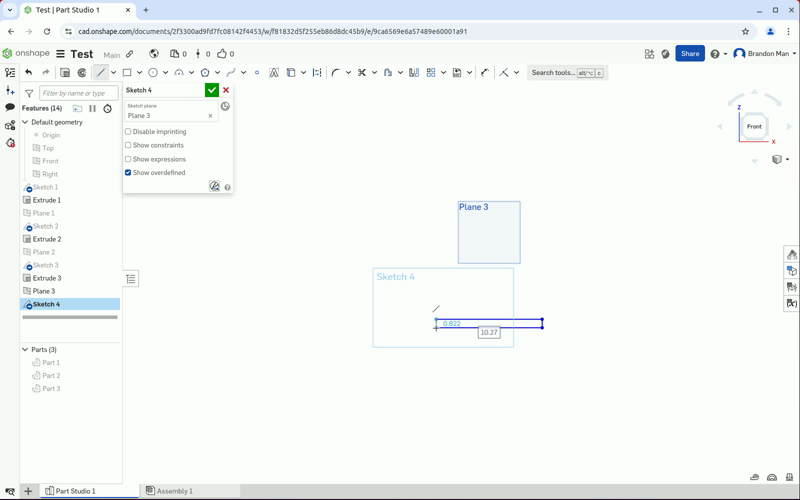
scroll(6)
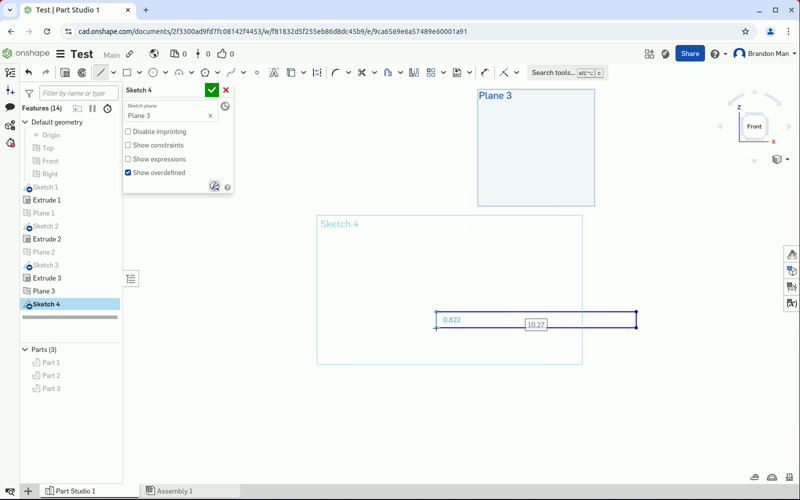
scroll(6)
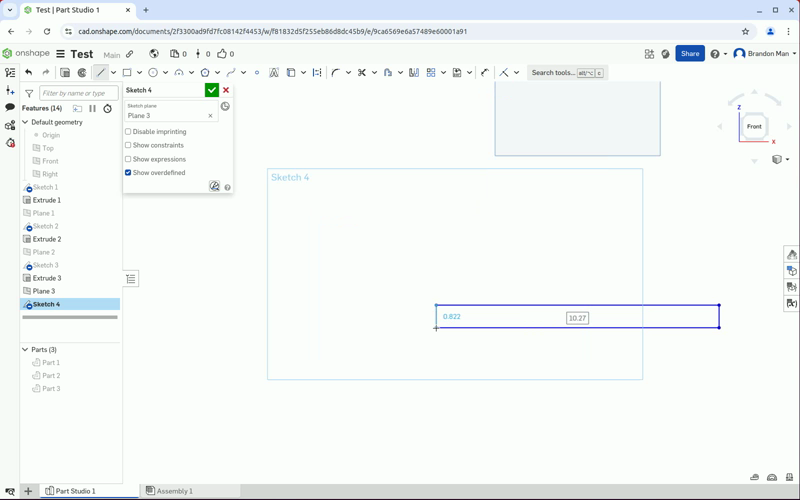
scroll(6)
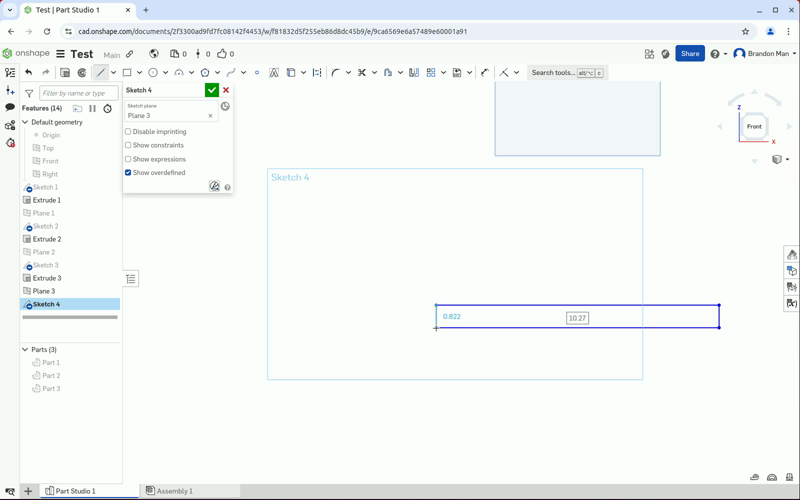
scroll(6)
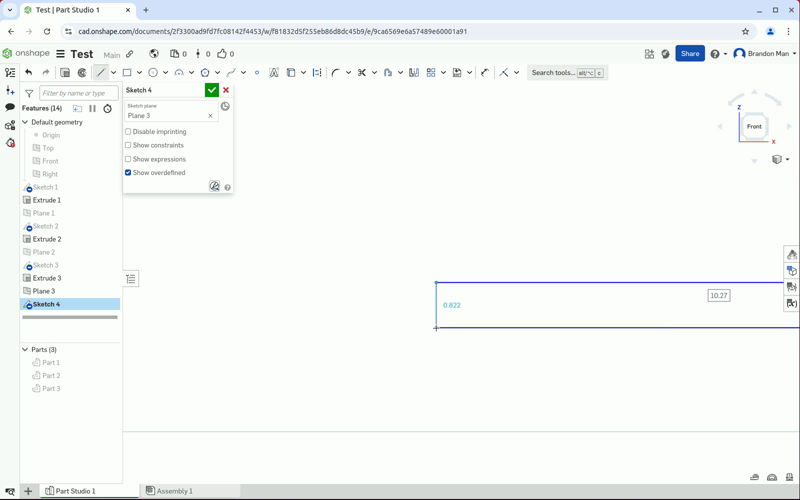
key_up(shift)
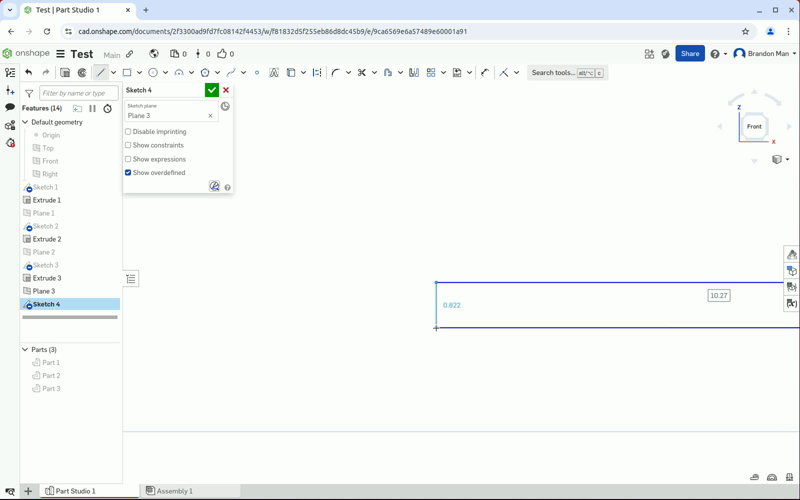
click(436, 327)
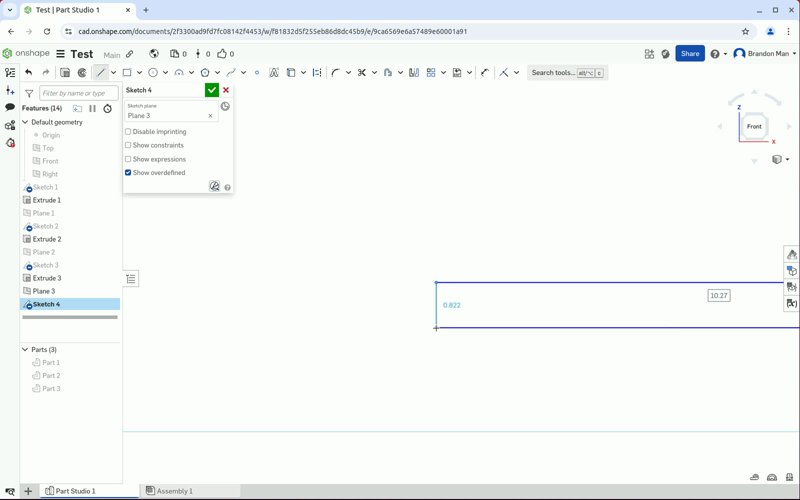
scroll(-6)
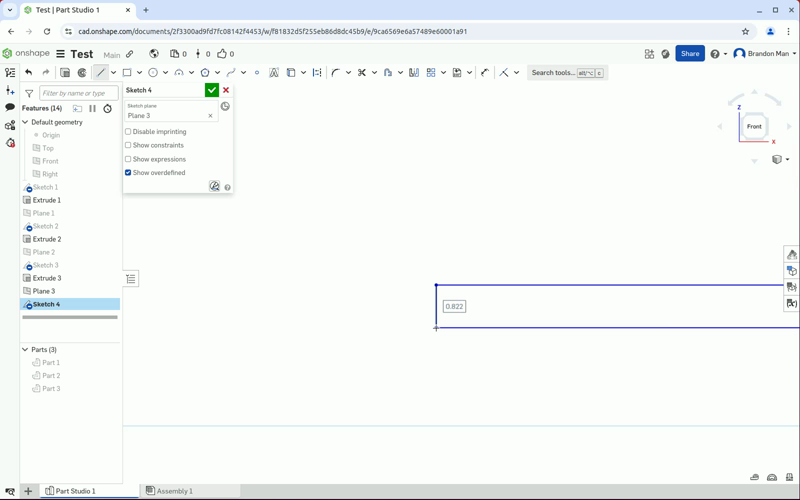
scroll(-6)
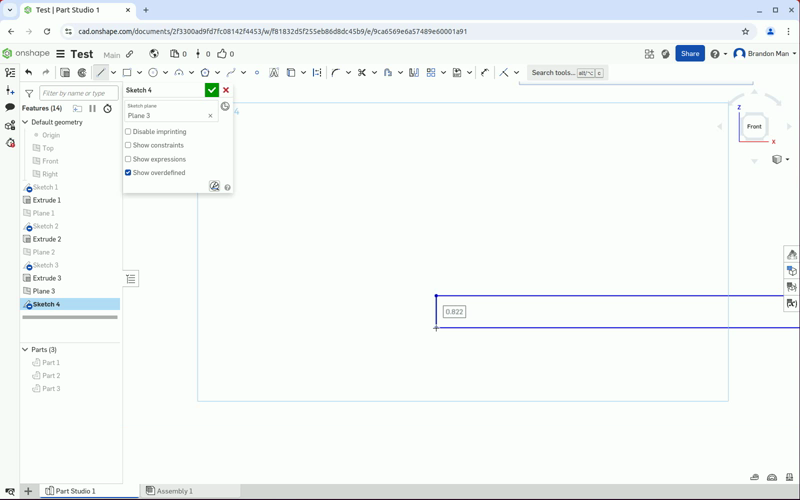
scroll(-6)
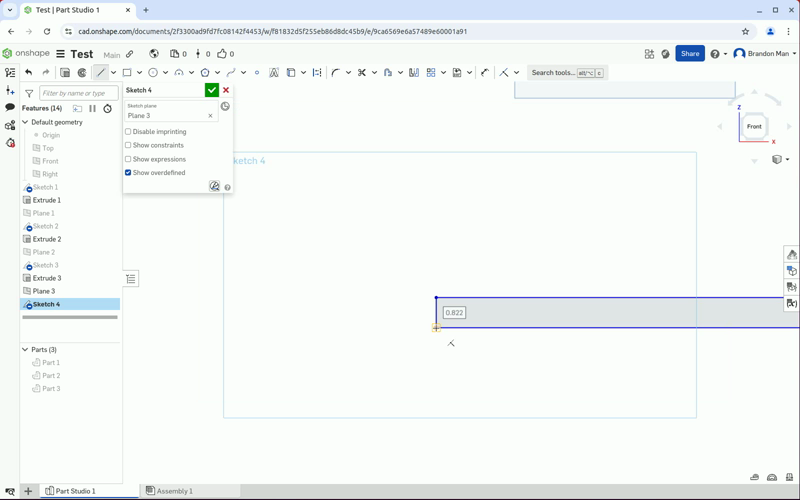
scroll(-6)
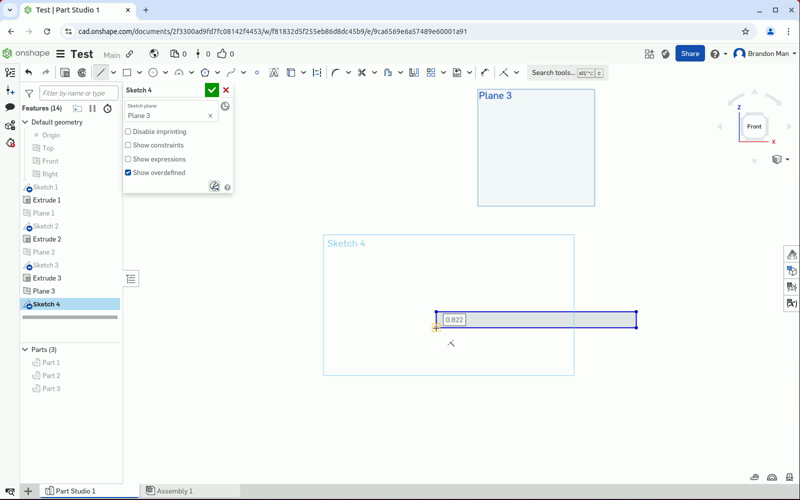
scroll(-6)
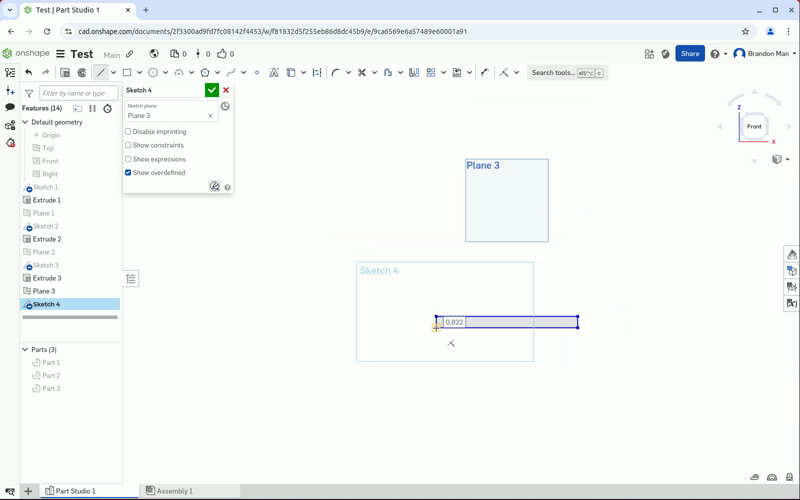
scroll(-6)
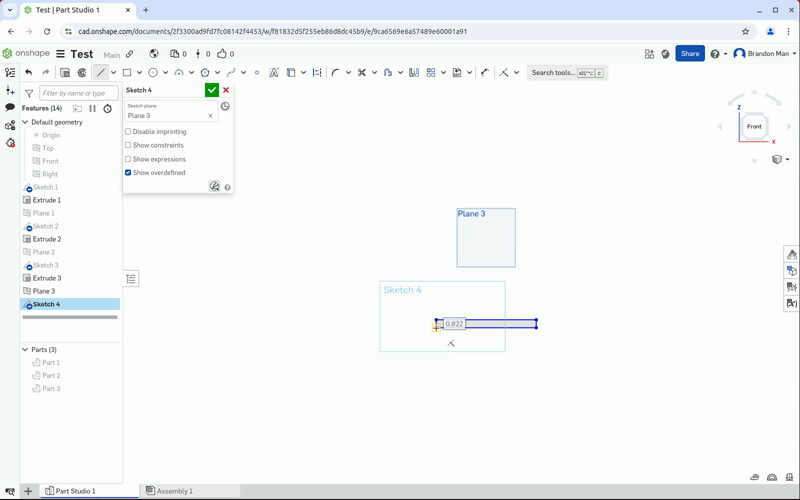
scroll(-6)
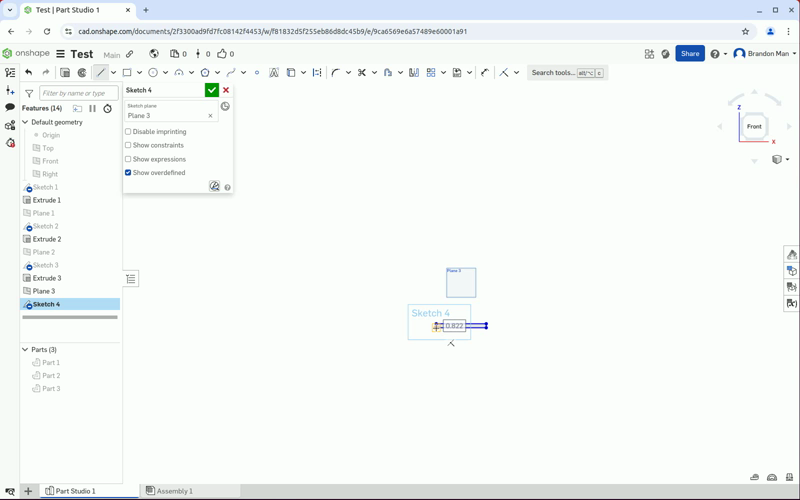
key(esc)
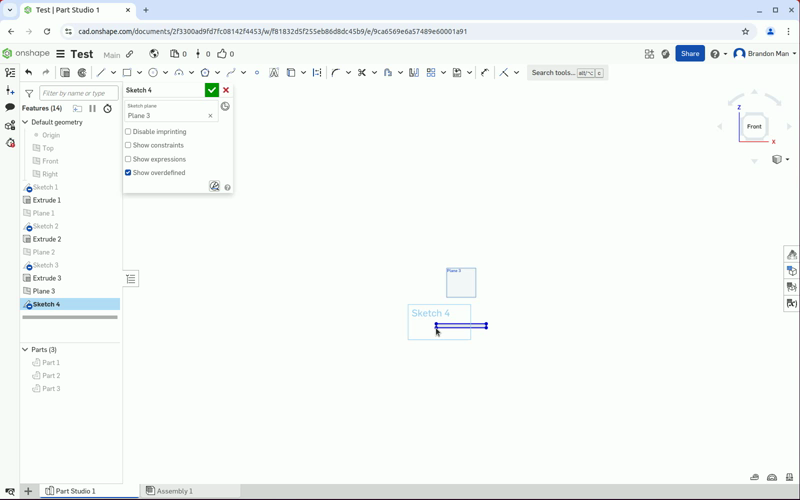
mouse_move(447, 327)
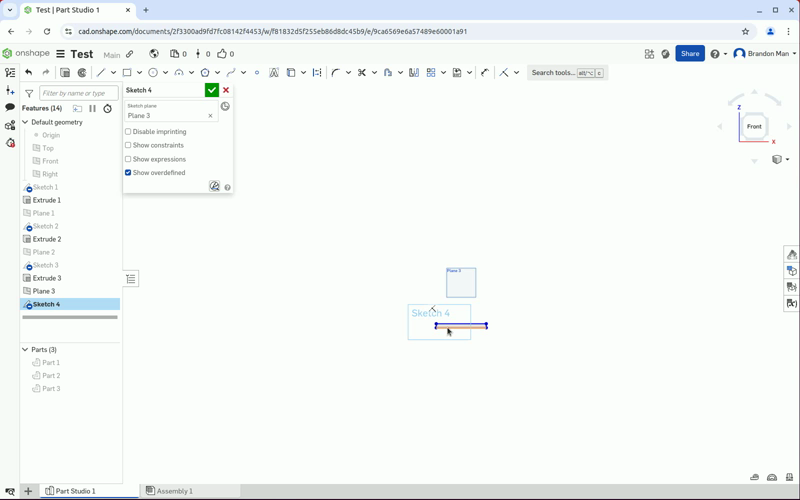
scroll(6)
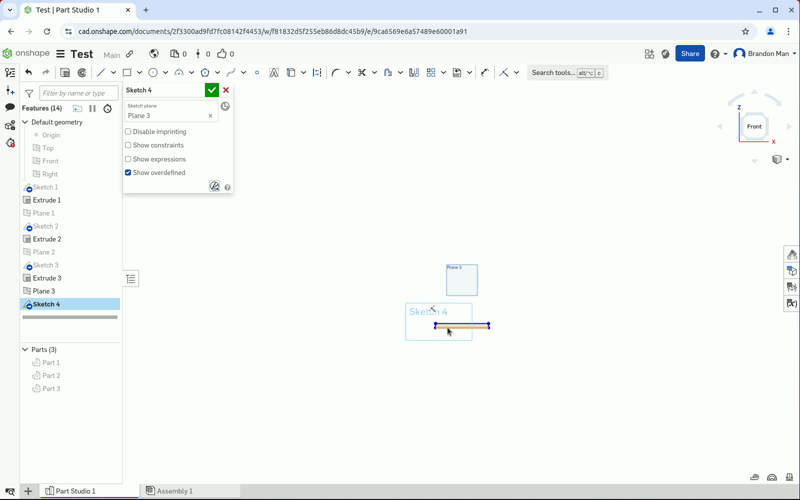
scroll(6)
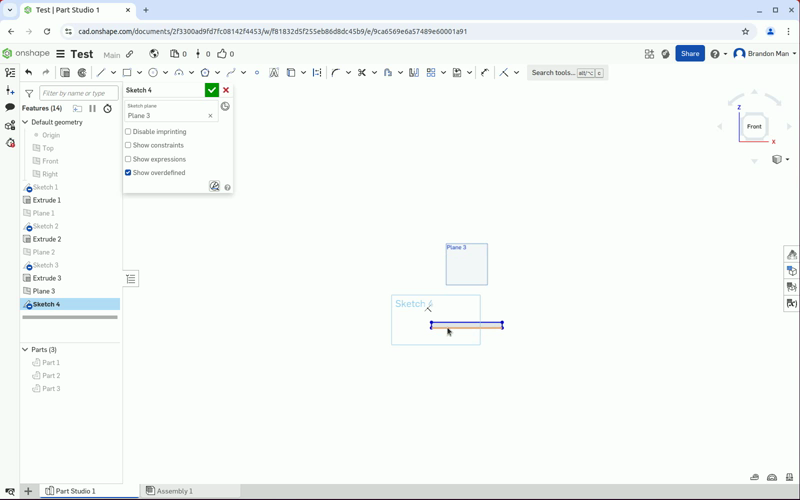
scroll(6)
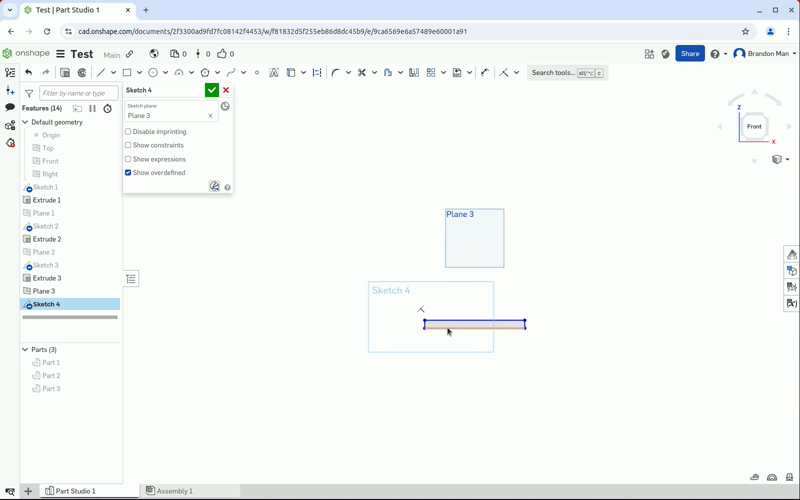
scroll(6)
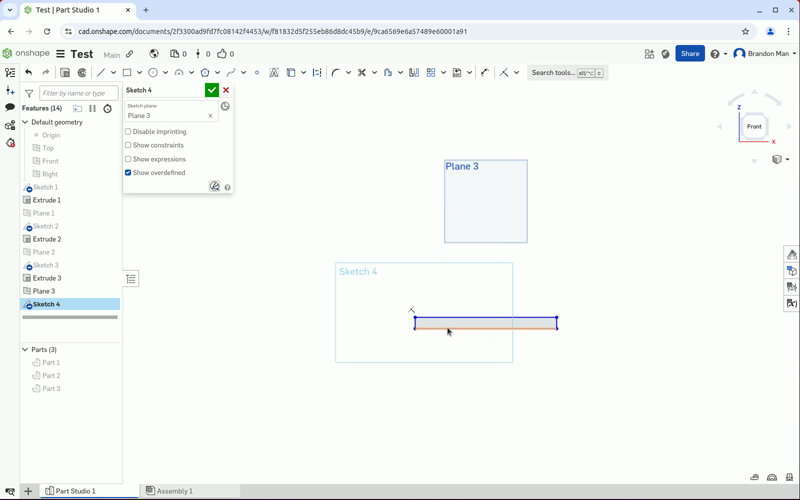
scroll(6)
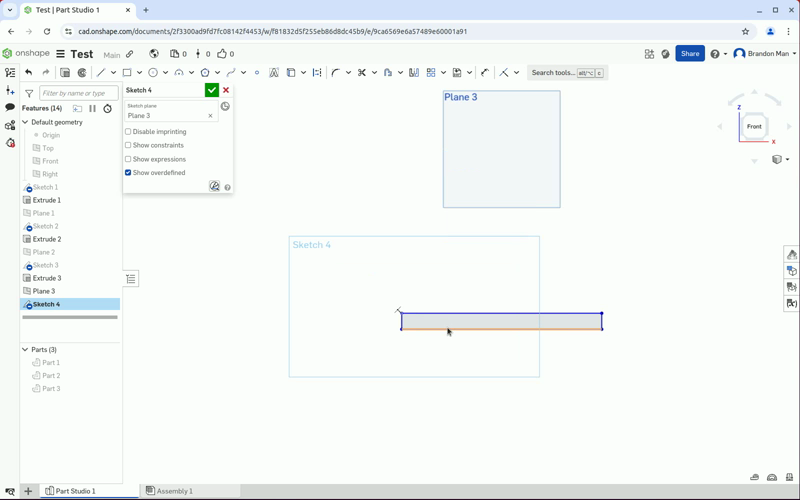
scroll(6)
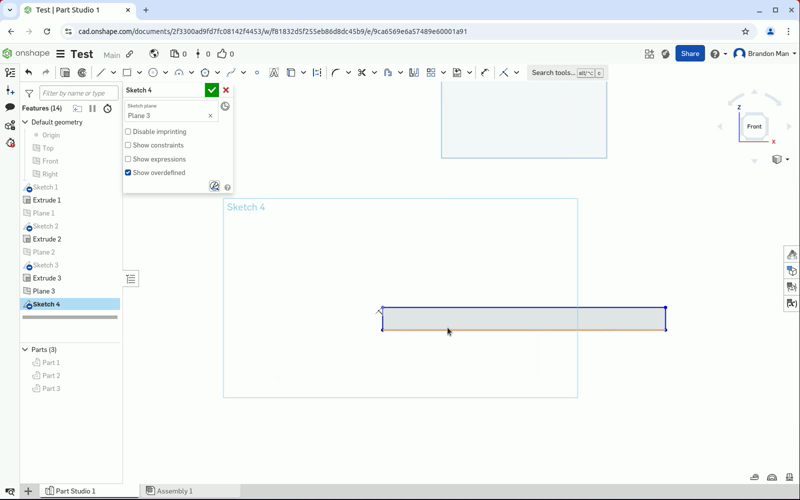
scroll(6)
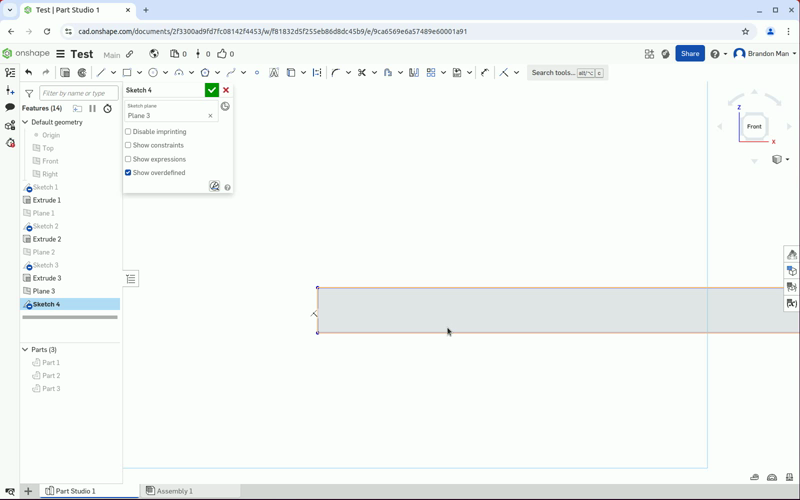
click(447, 327)
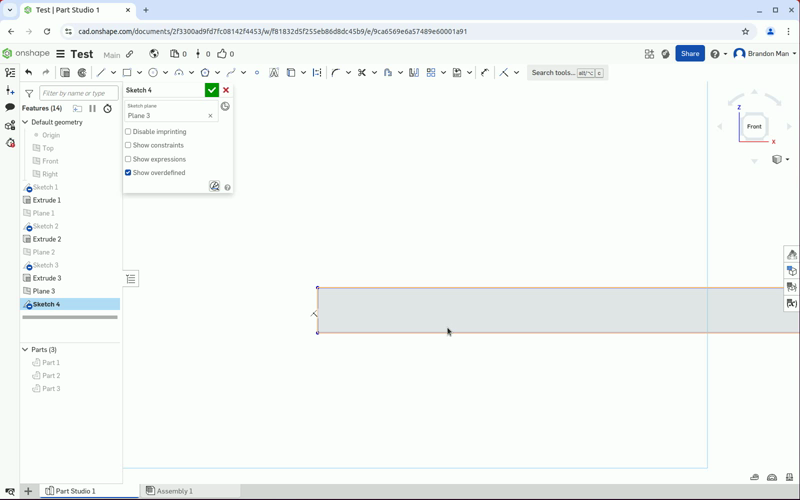
scroll(-6)
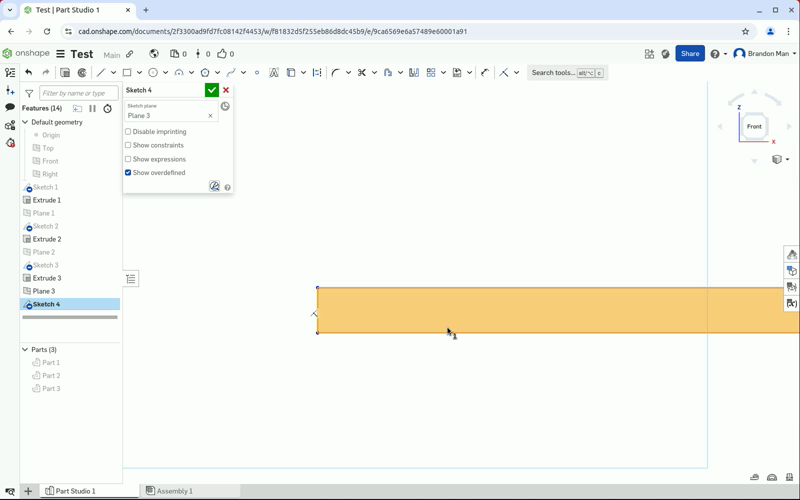
scroll(-6)
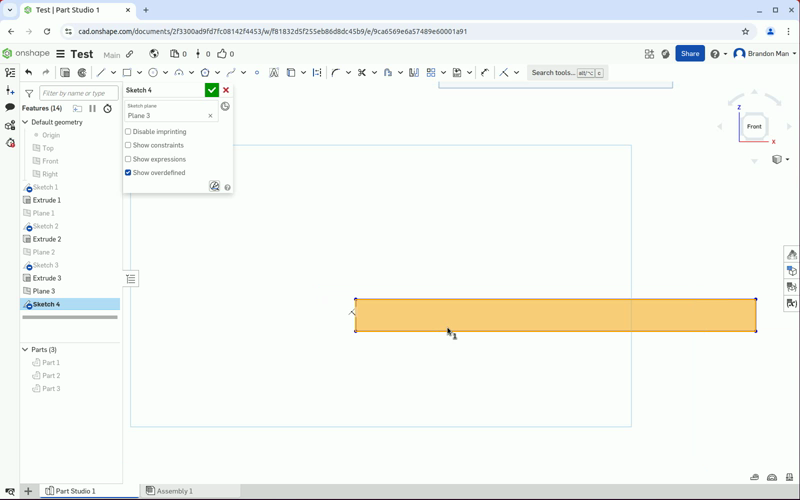
scroll(-6)
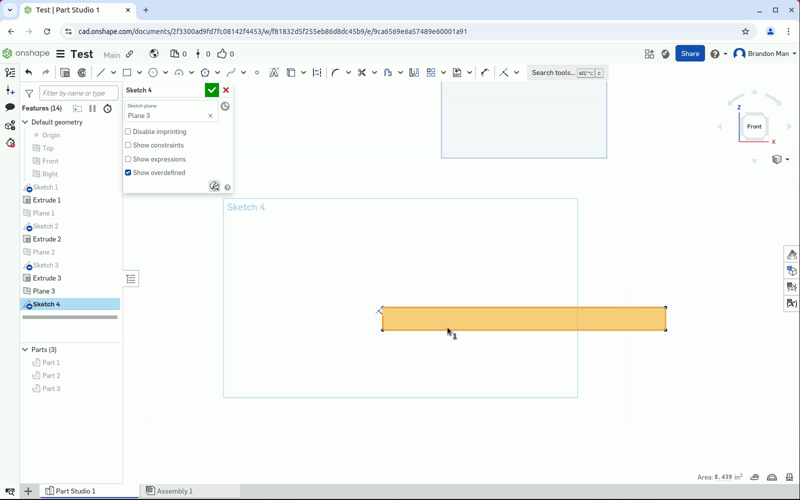
scroll(-6)
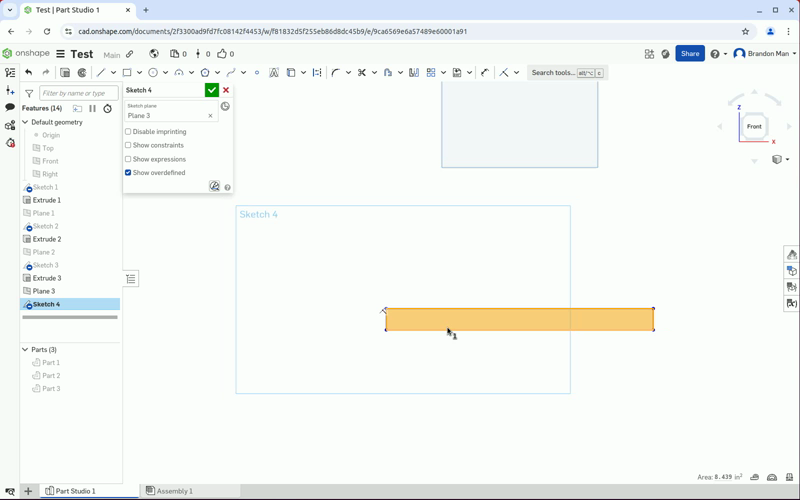
scroll(-6)
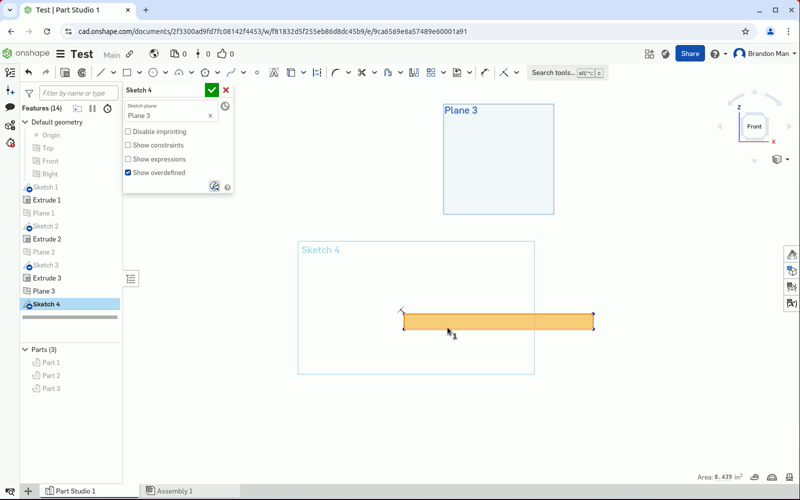
scroll(-6)
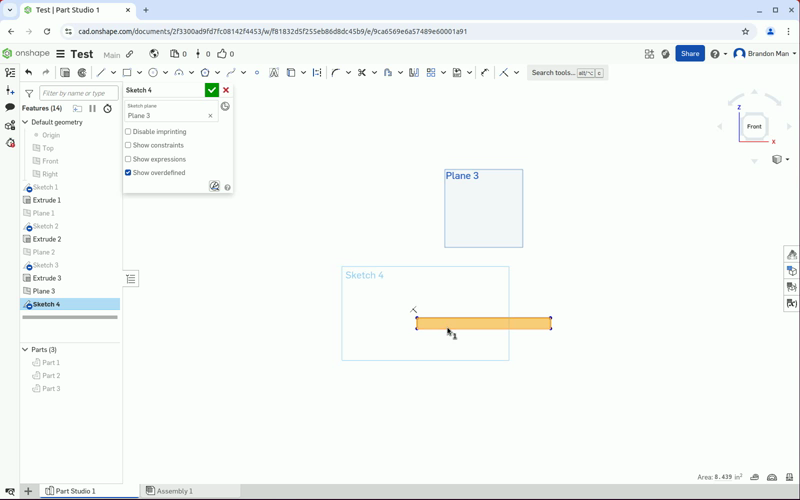
scroll(-6)
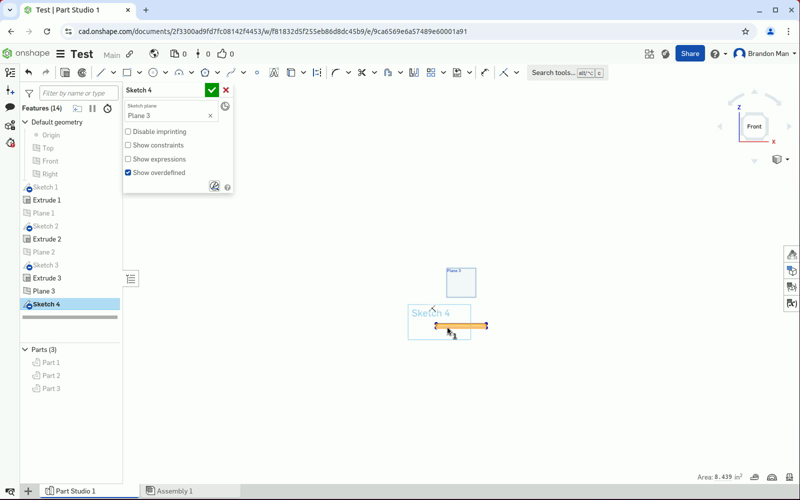
mouse_move(73, 352)
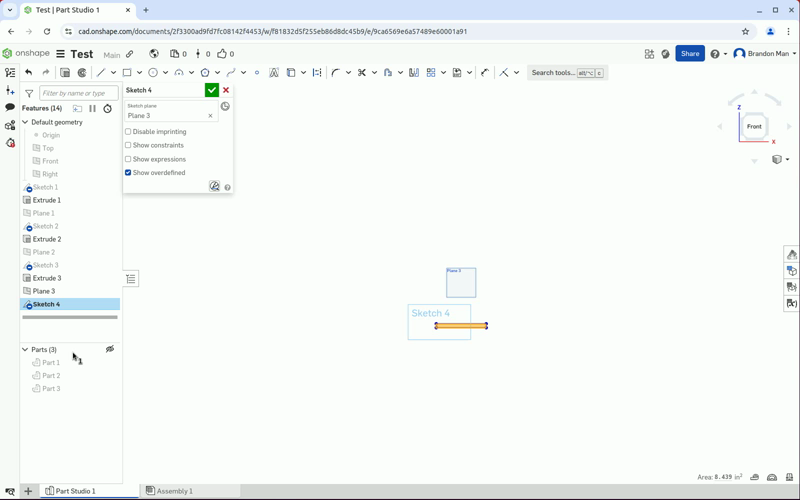
key(shift+y)
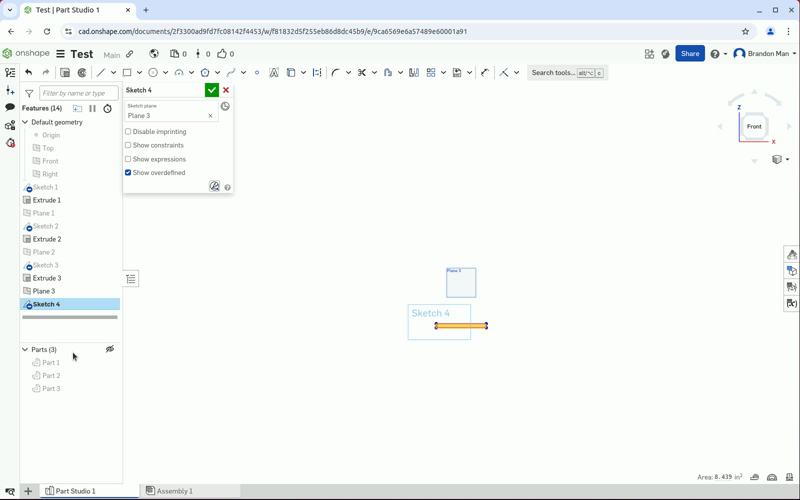
key(shift+e)
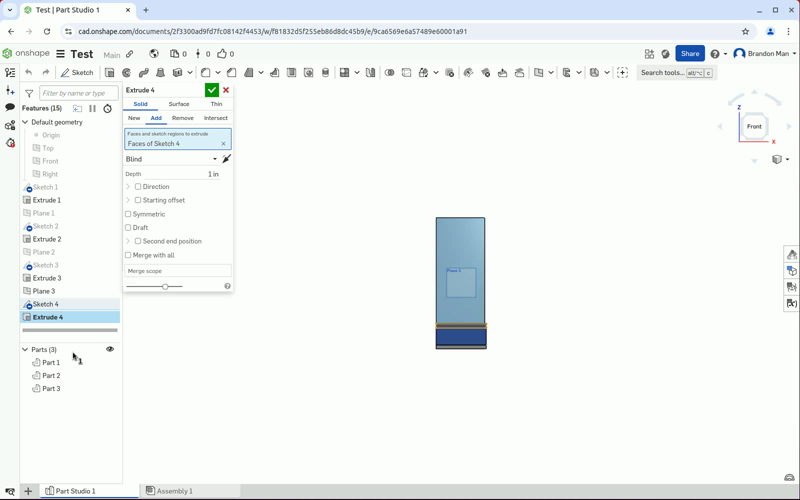
mouse_move(143, 106)
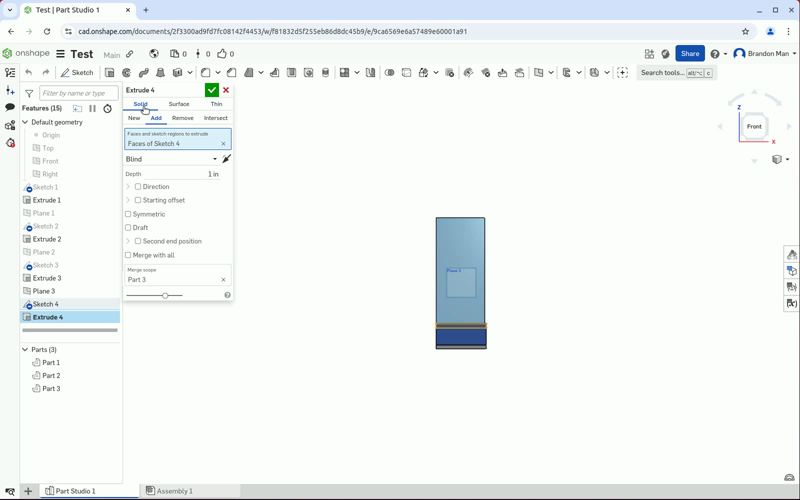
click(143, 106)
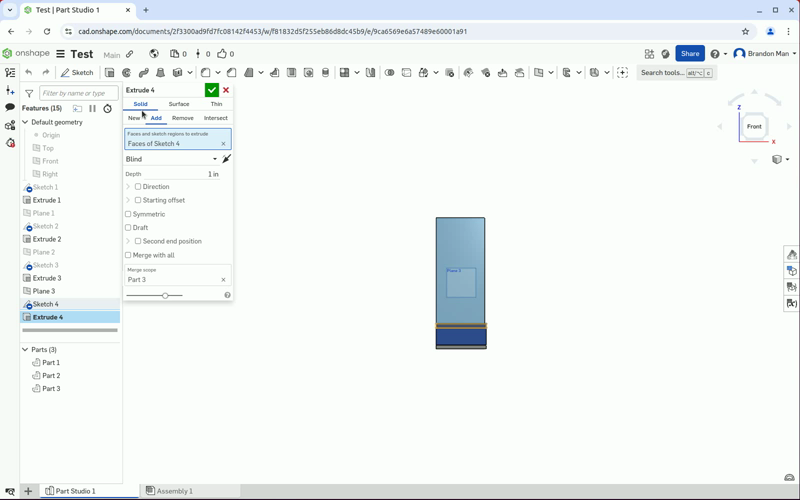
mouse_move(137, 120)
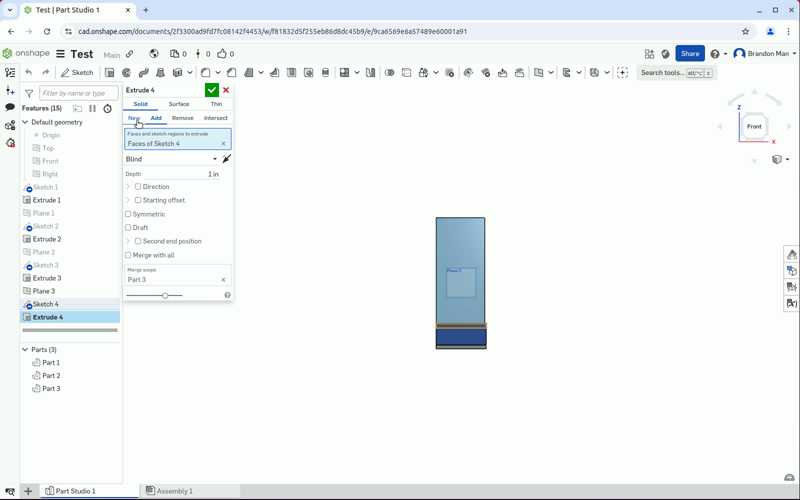
click(137, 120)
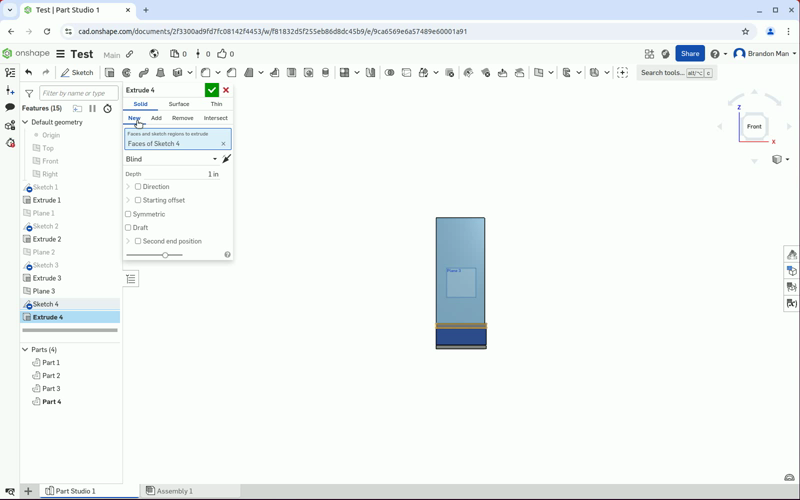
key(tab, 4)
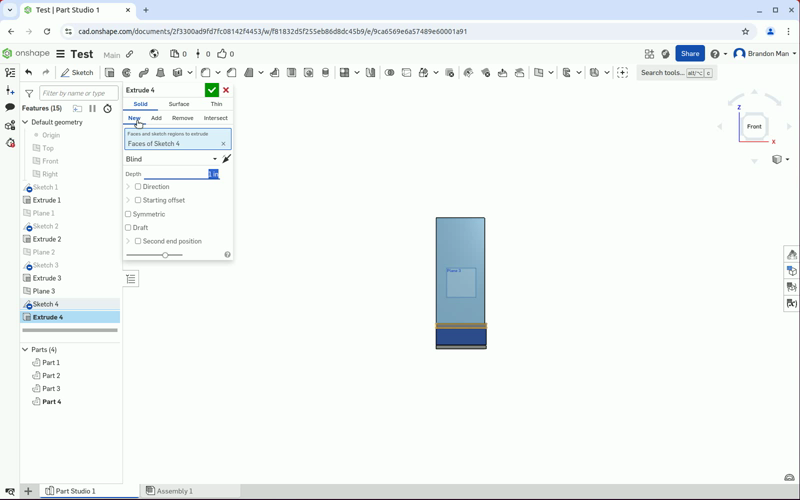
text(5.296)
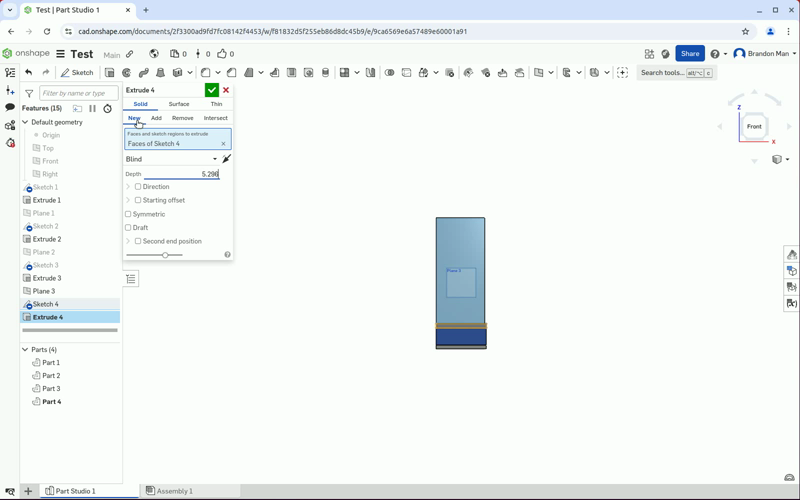
key(enter)
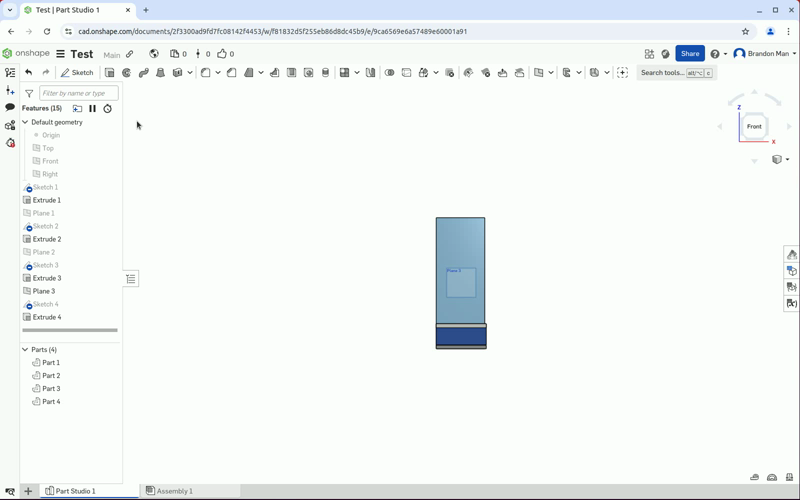
key(shift+h)
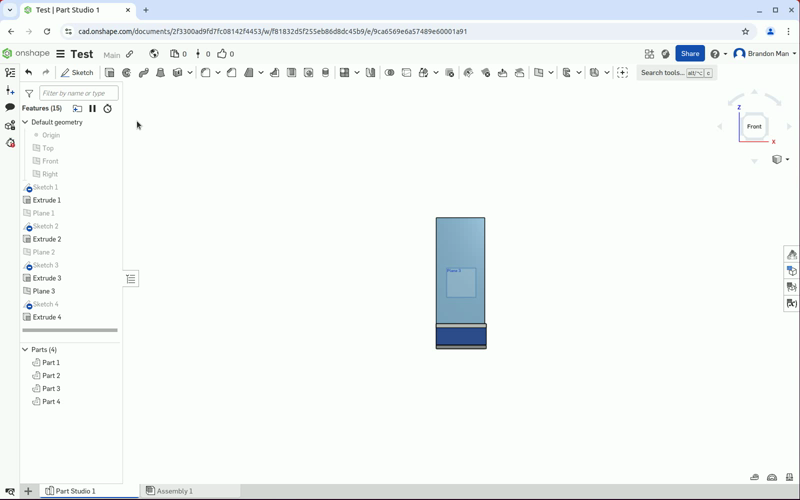
key(shift+h)
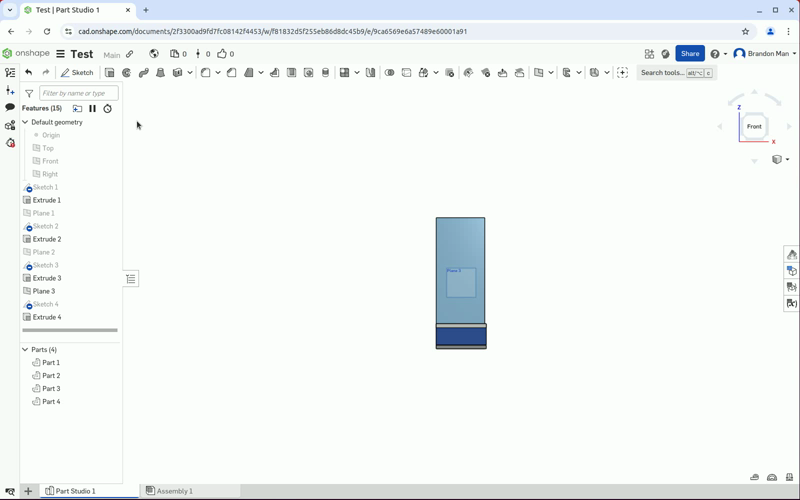
mouse_move(73, 189)
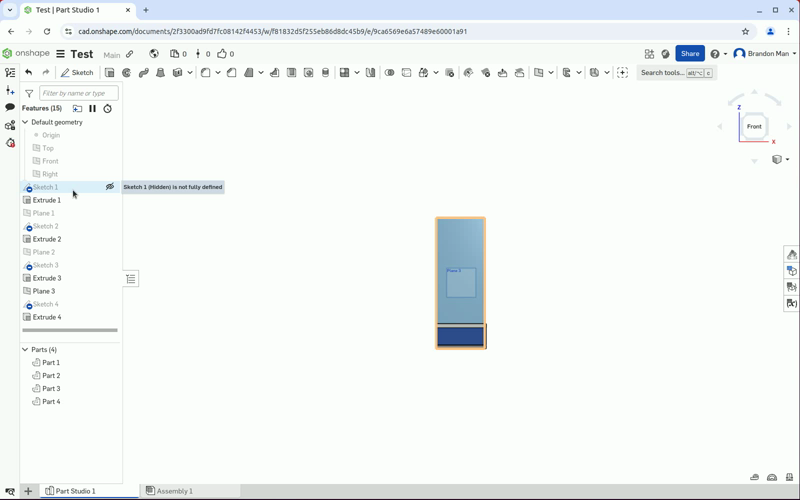
click(73, 189)
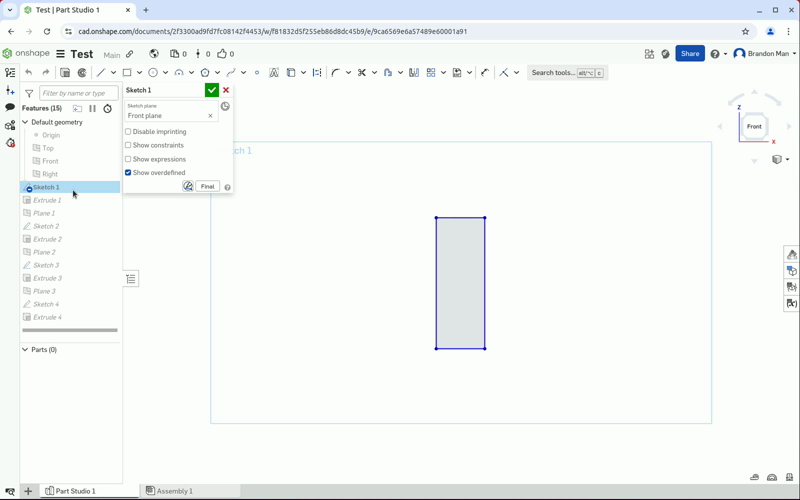
mouse_move(229, 92)
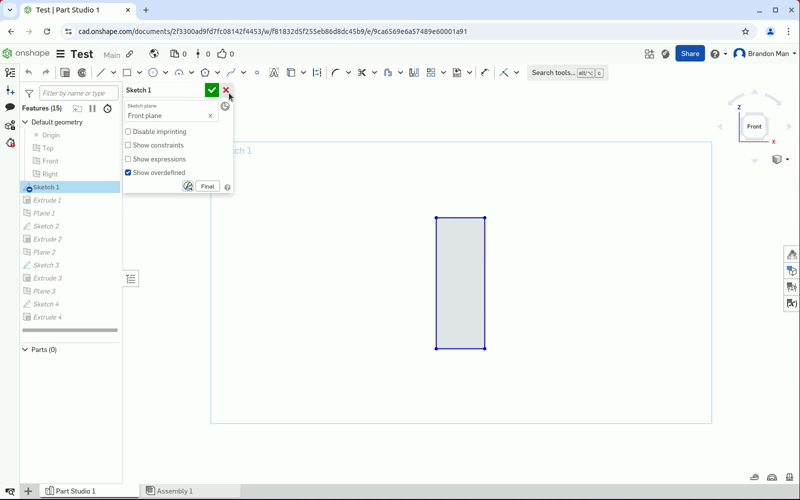
click(229, 92)
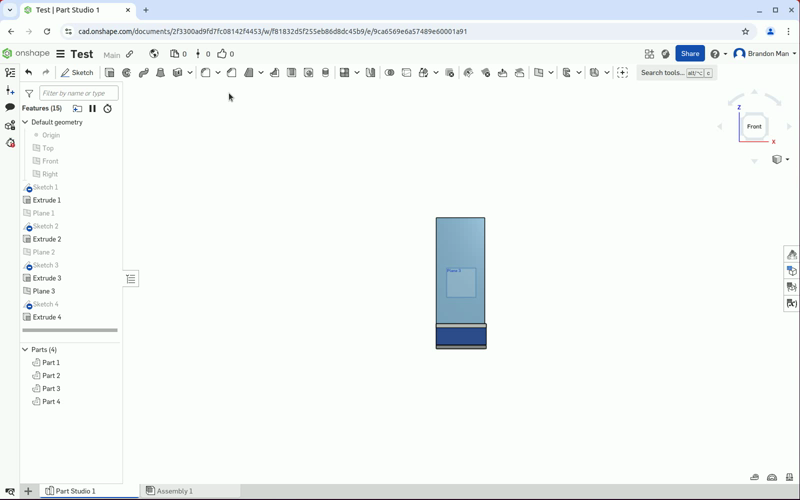
mouse_move(73, 352)
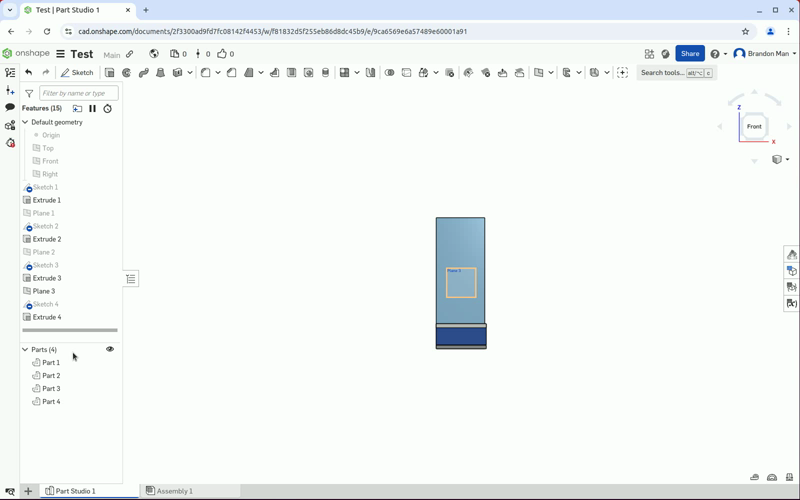
key(y)
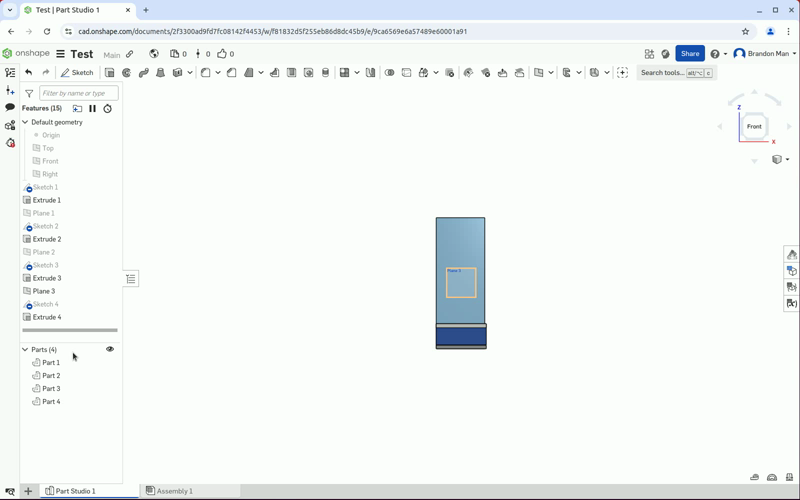
key(shift+p)
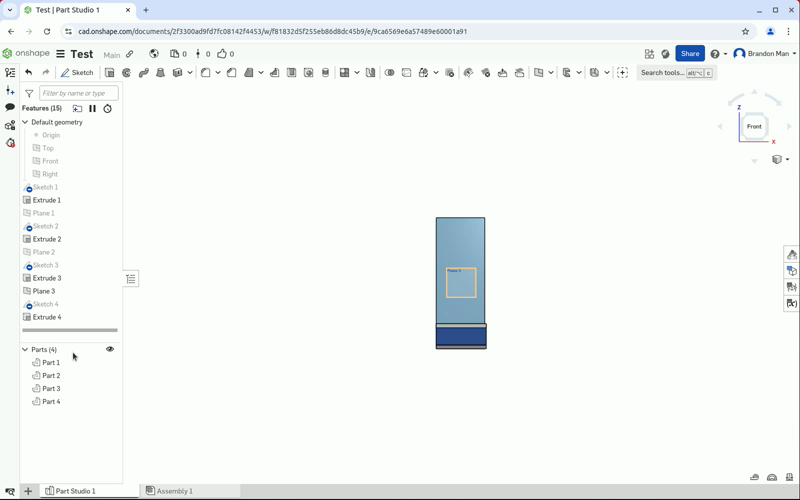
key(space)
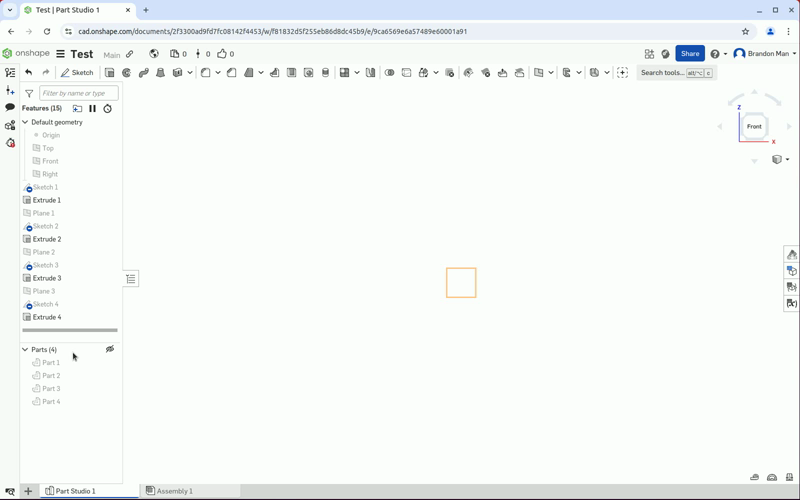
key_down(shift)
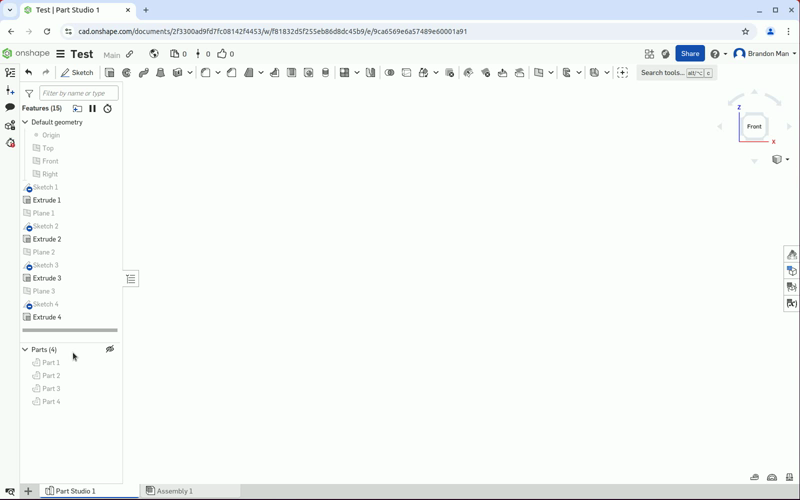
key(down)
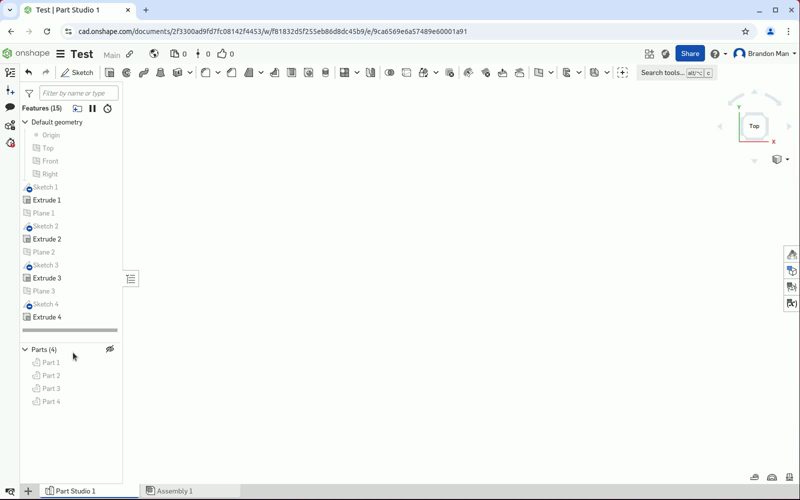
key_up(shift)
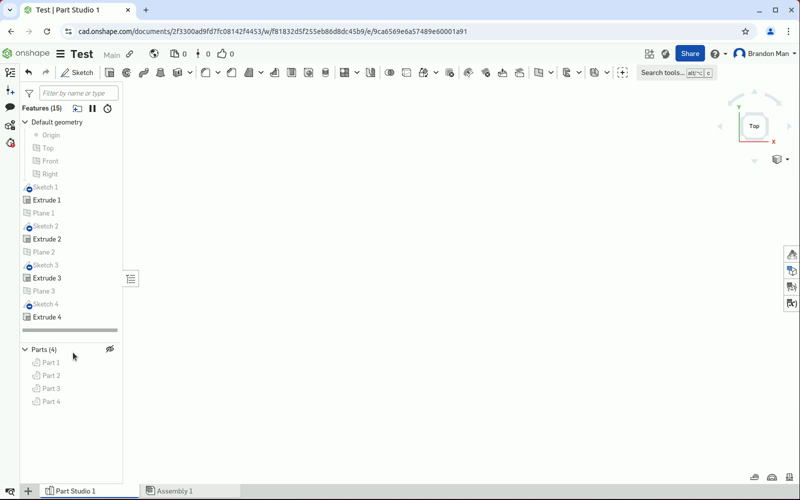
mouse_move(73, 352)
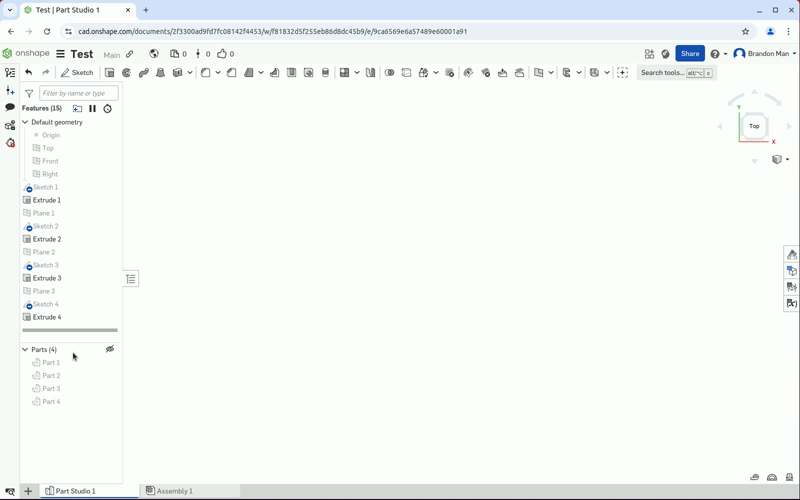
key(shift+y)
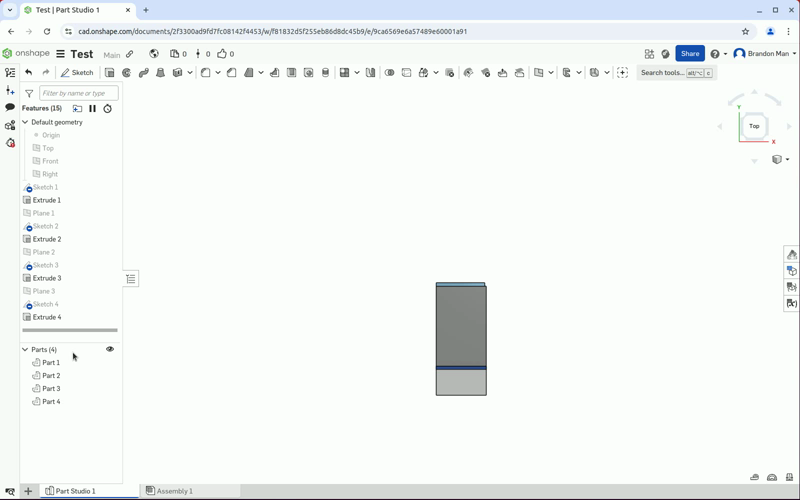
mouse_move(541, 75)
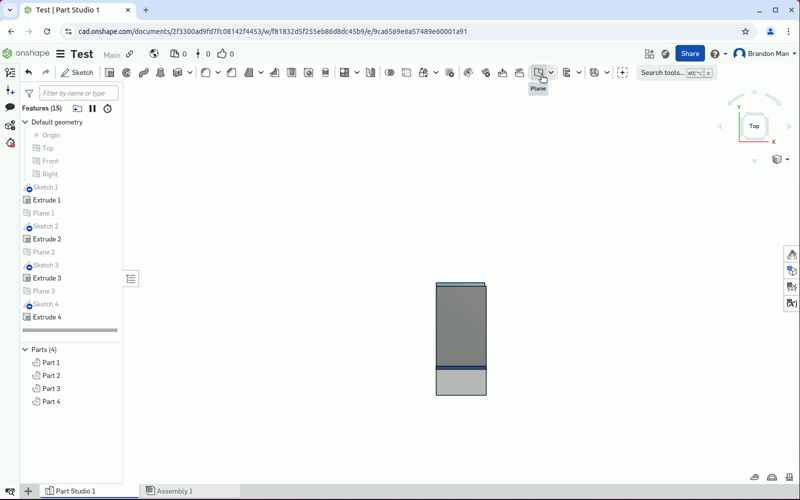
click(541, 75)
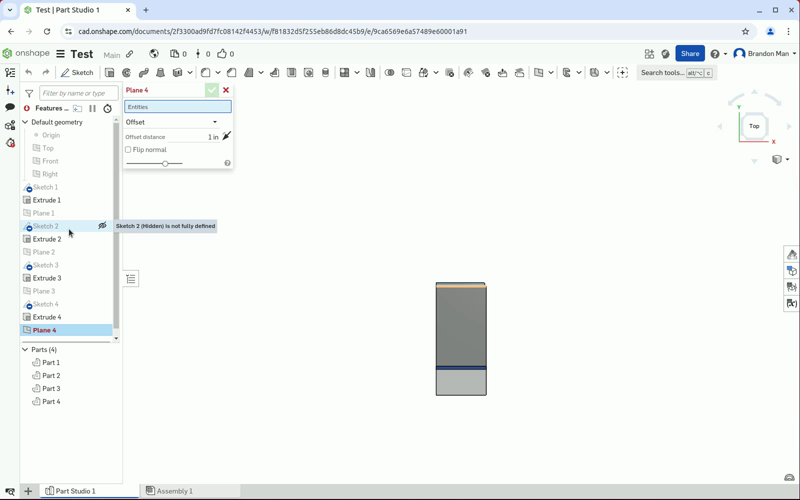
scroll(3)
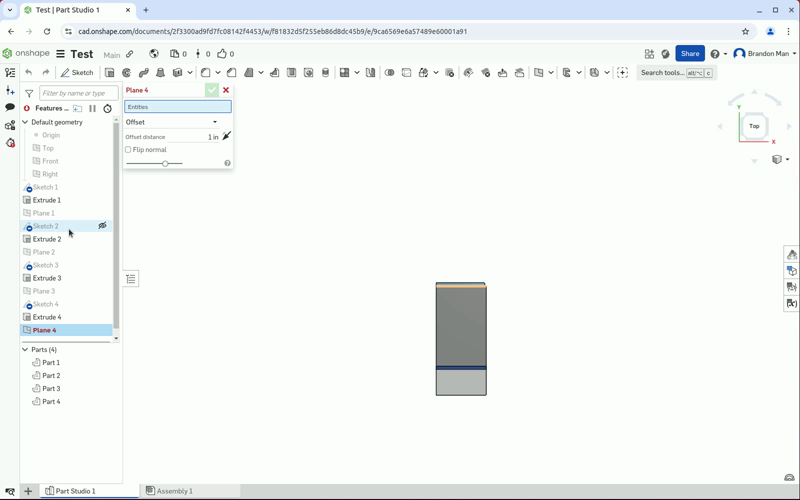
mouse_move(69, 150)
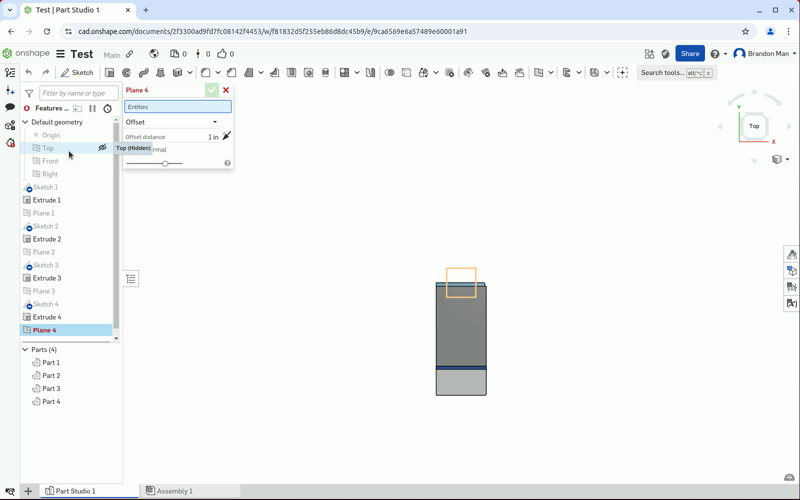
click(69, 150)
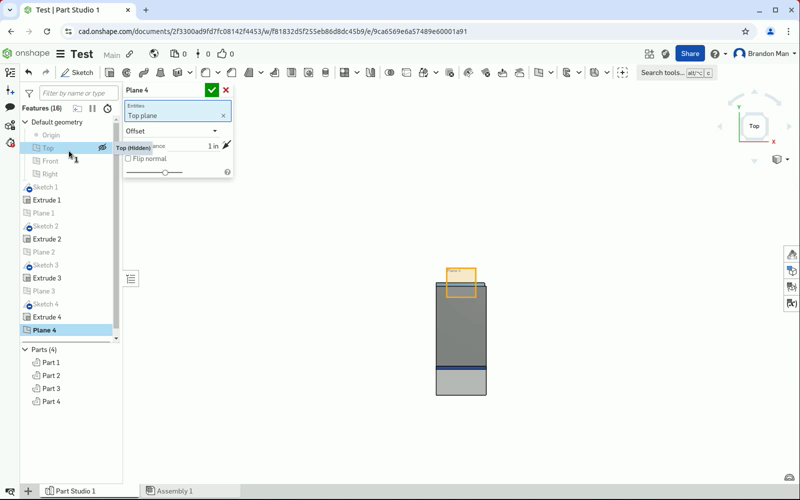
key(tab, 2)
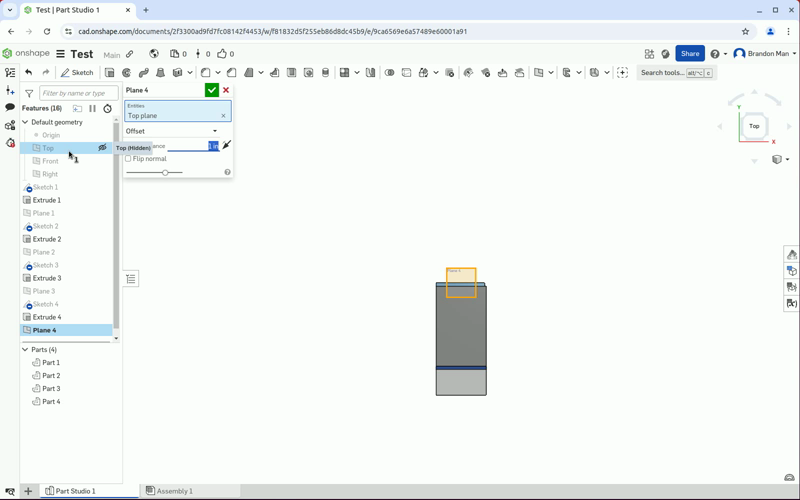
text(8.411)
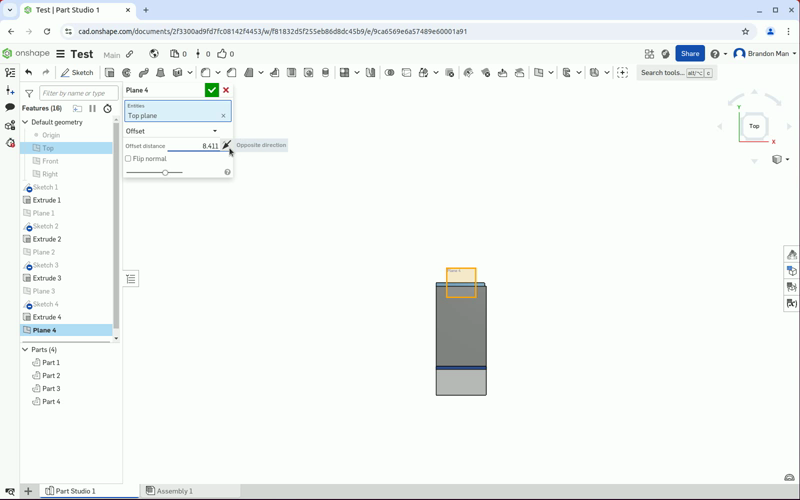
mouse_move(229, 147)
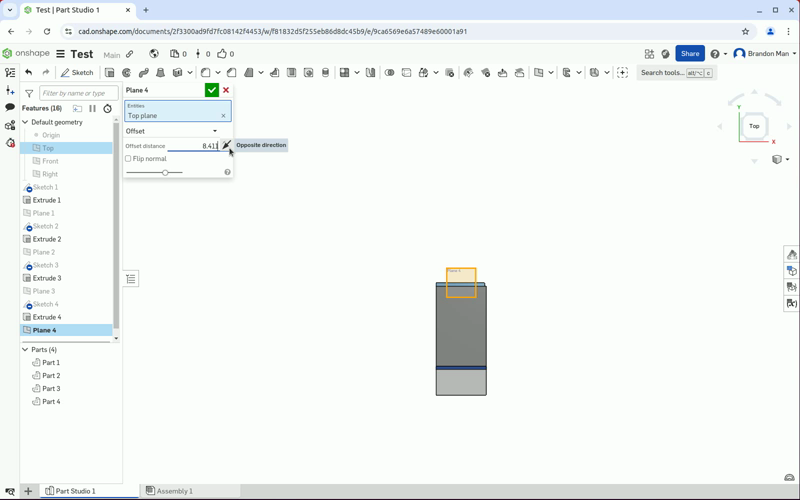
click(229, 147)
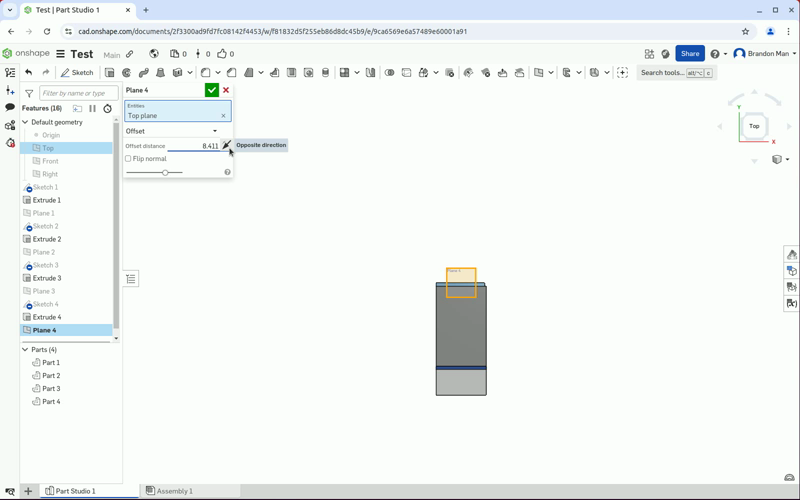
key(enter, 2)
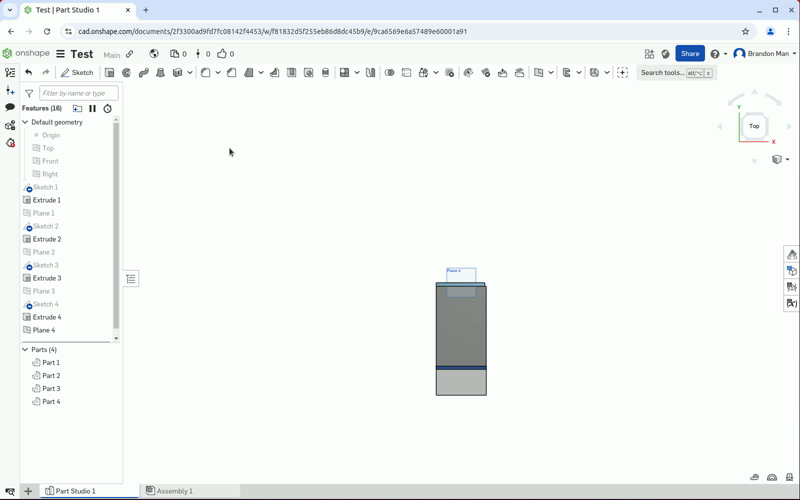
key(shift+s)
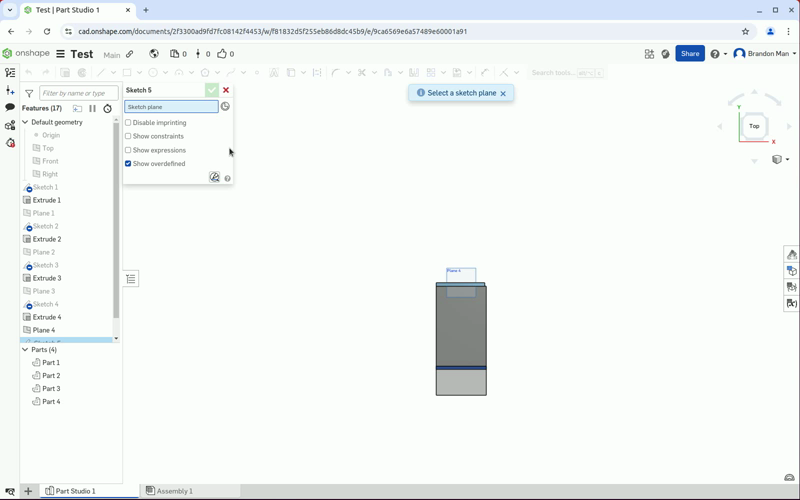
mouse_move(69, 319)
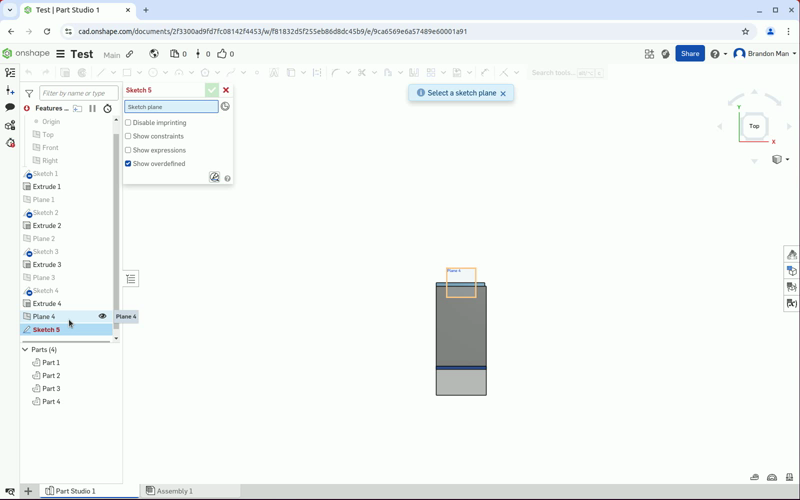
click(69, 319)
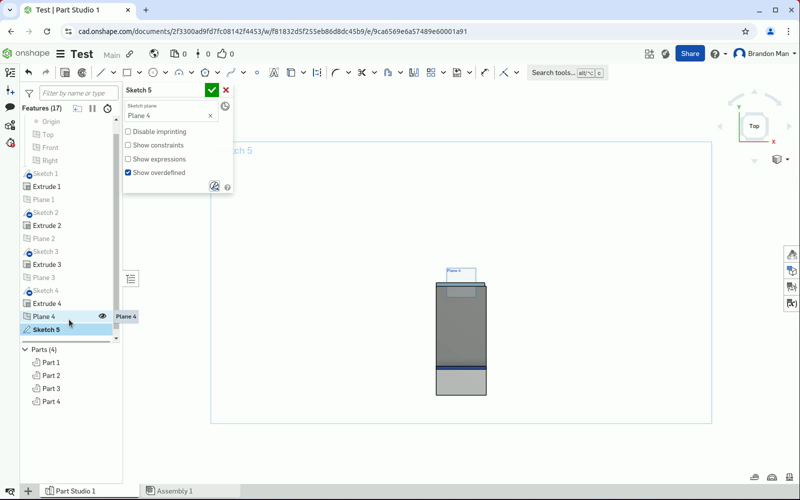
mouse_move(73, 352)
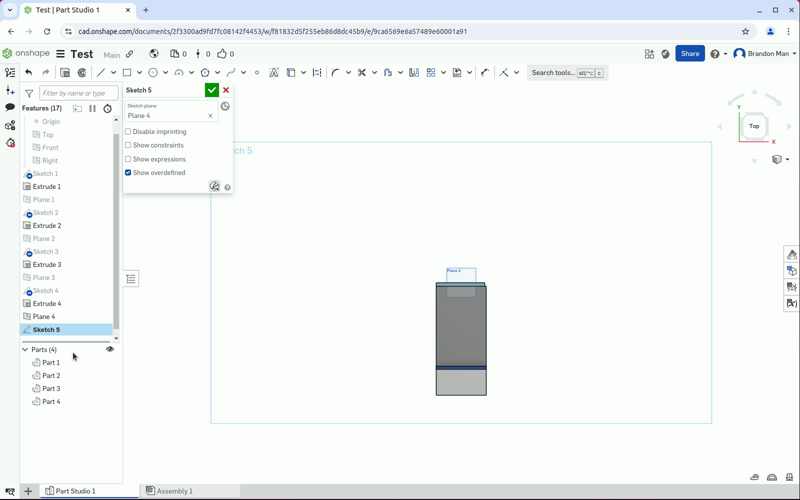
key(y)
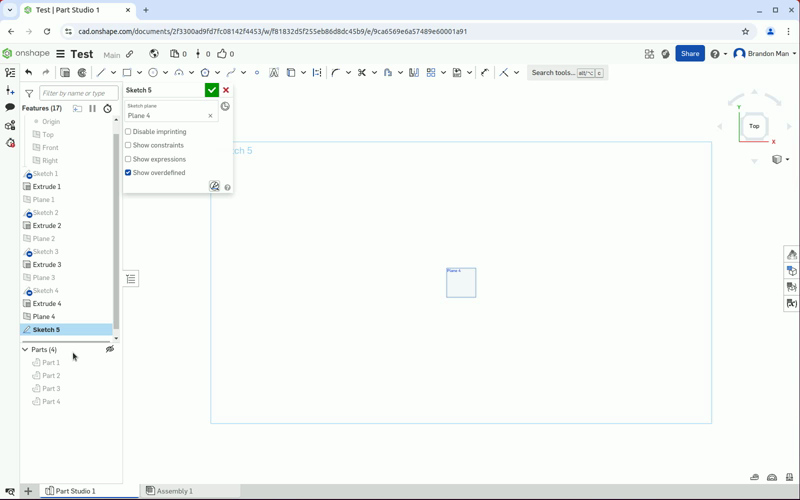
key(l)
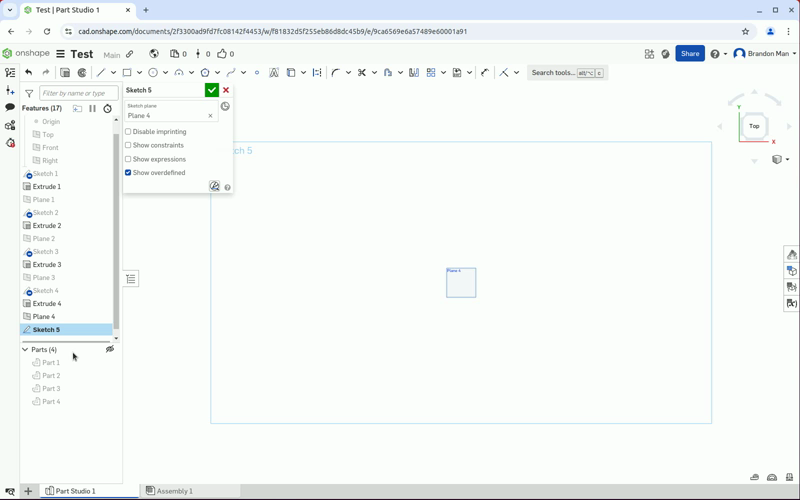
key_down(shift)
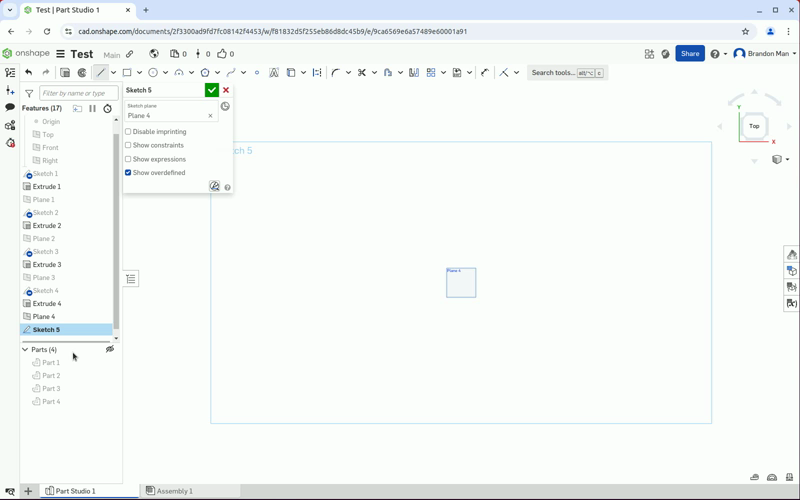
mouse_move(419, 395)
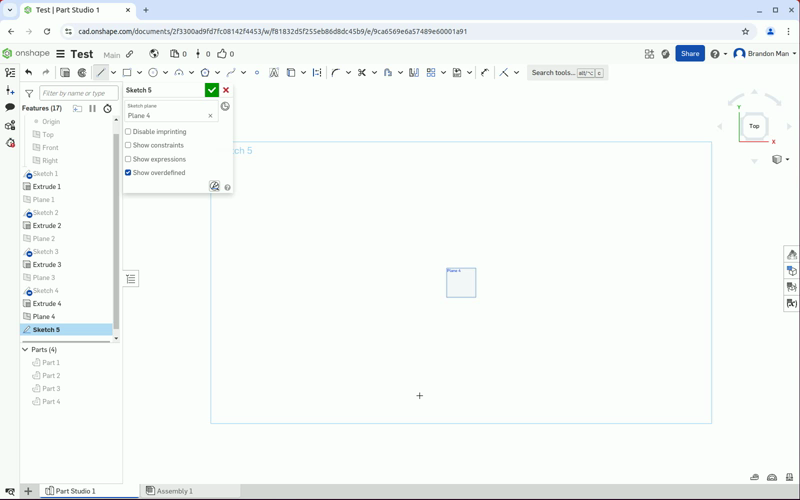
click(419, 395)
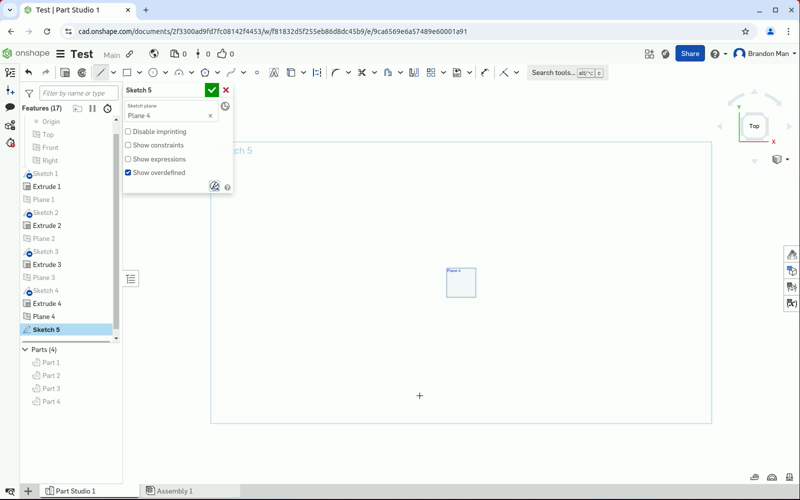
key_up(shift)
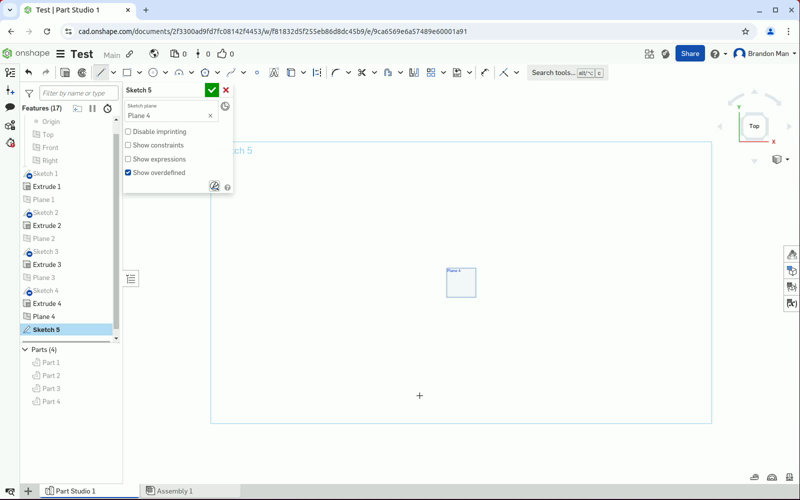
key_down(shift)
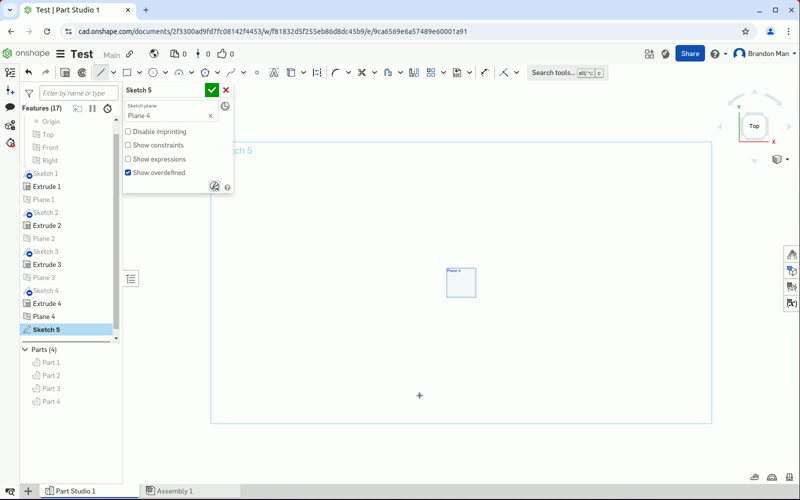
mouse_move(449, 395)
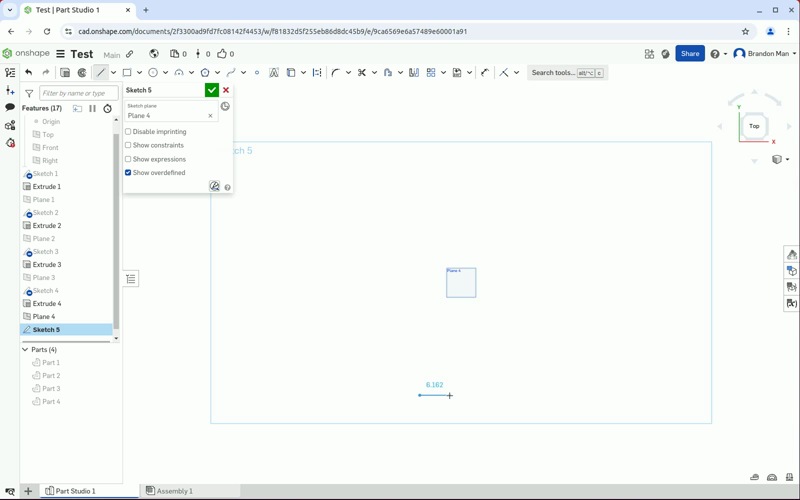
mouse_move(437, 395)
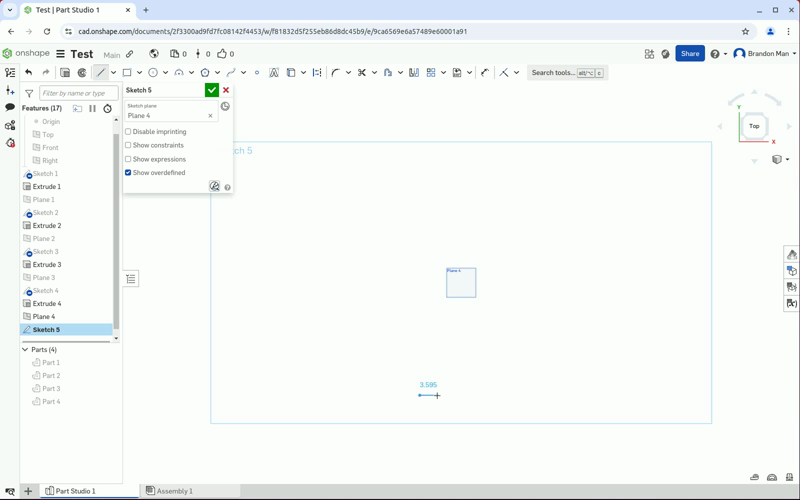
click(437, 395)
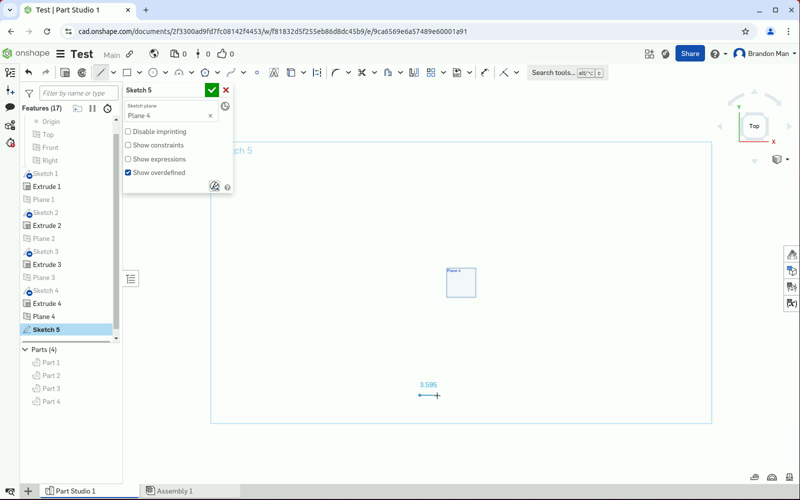
key_up(shift)
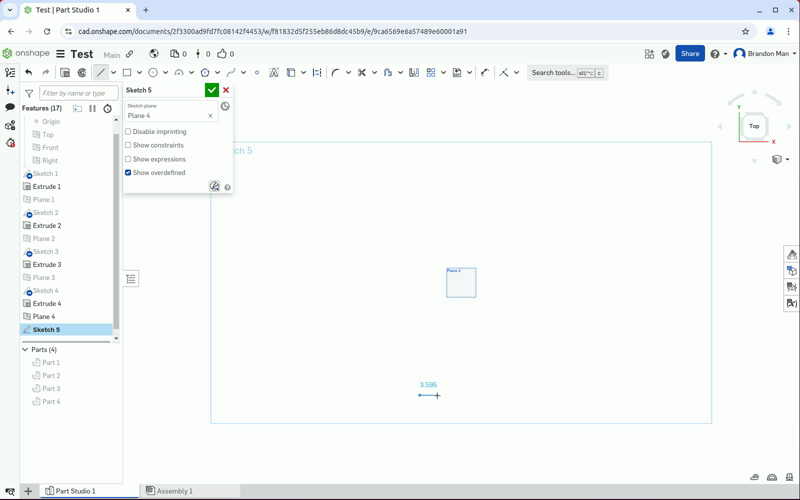
key_down(shift)
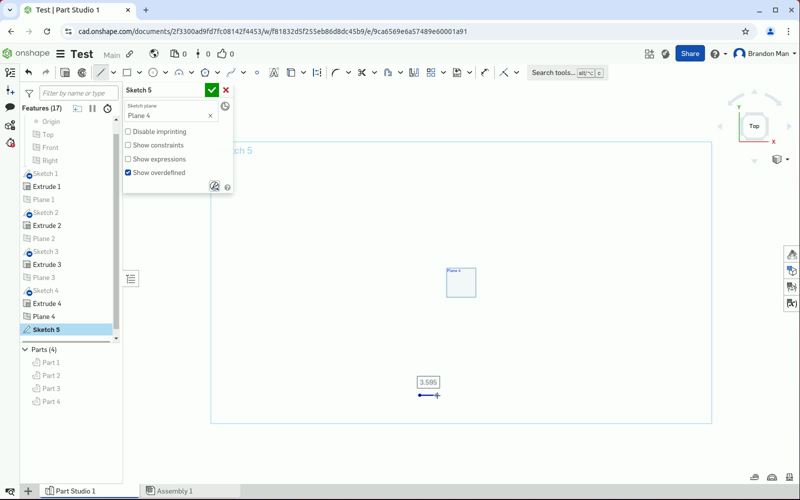
mouse_move(467, 395)
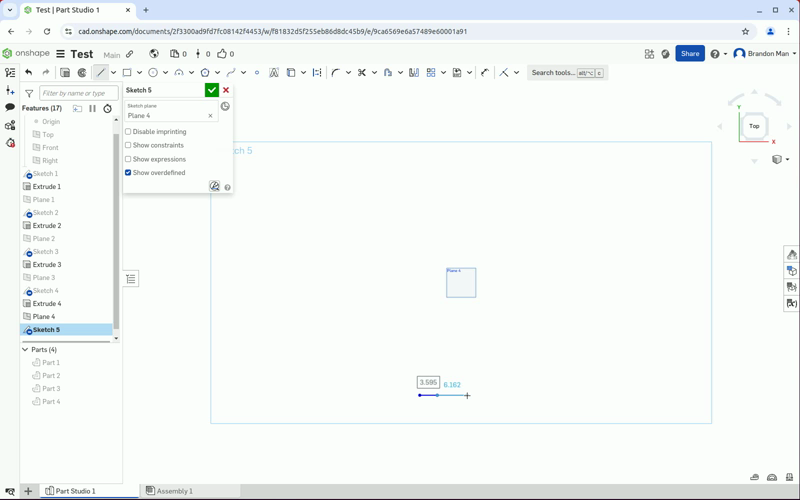
mouse_move(437, 378)
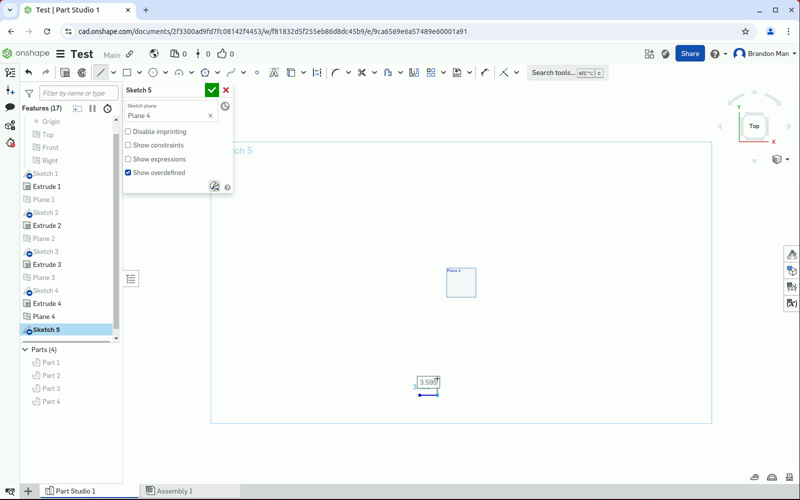
click(437, 378)
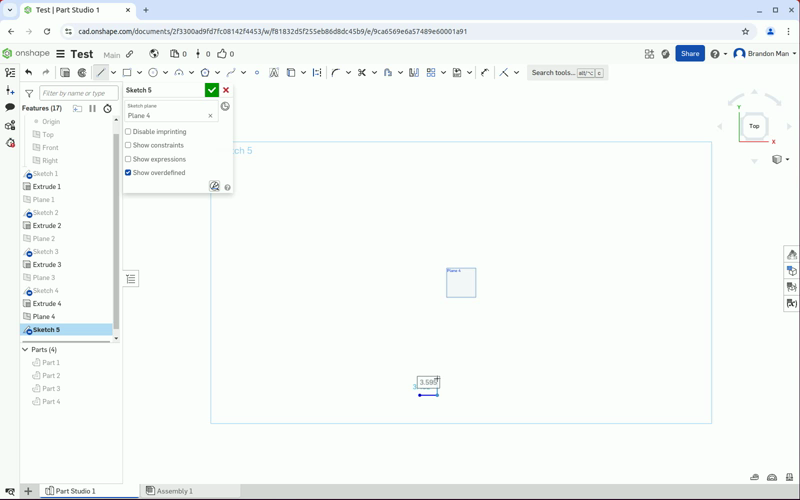
key_up(shift)
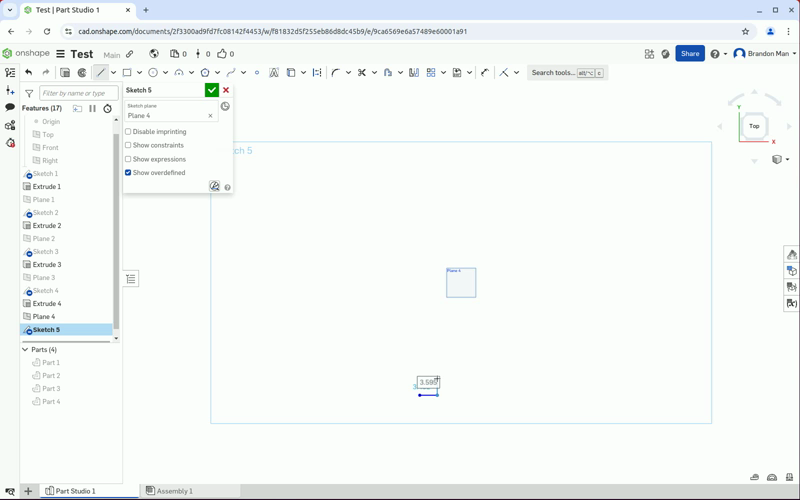
key_down(shift)
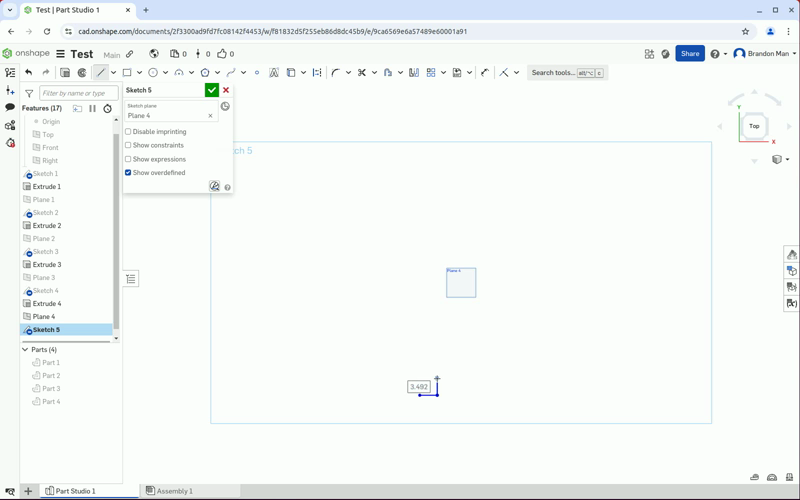
mouse_move(467, 378)
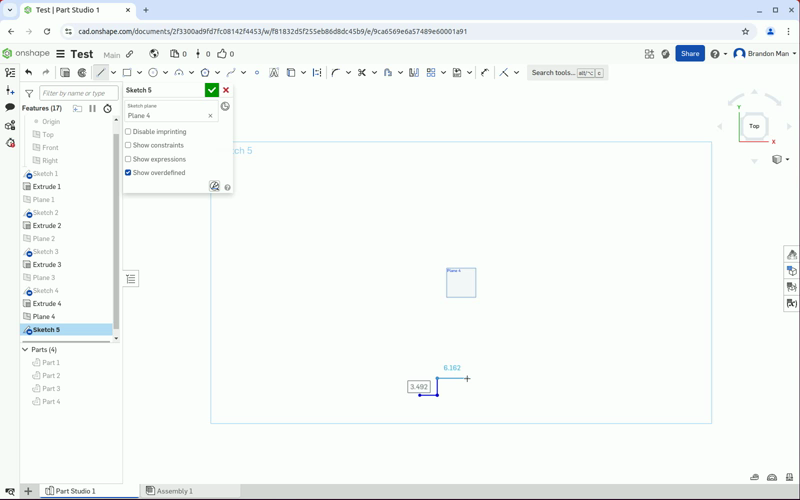
mouse_move(419, 378)
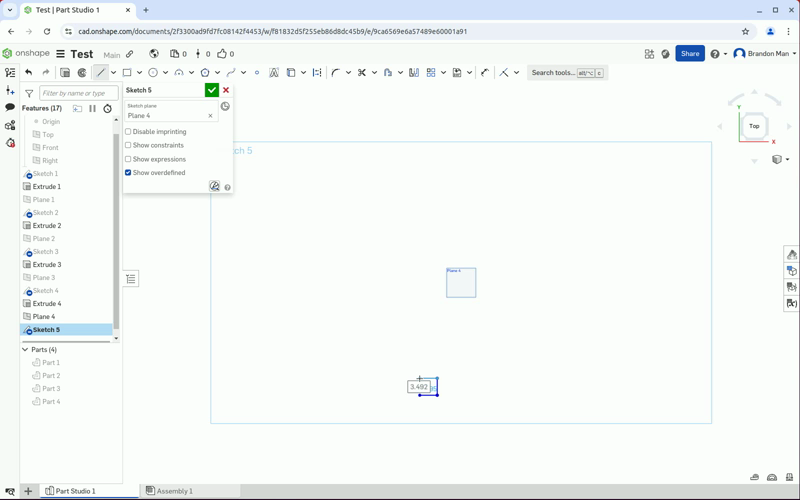
click(419, 378)
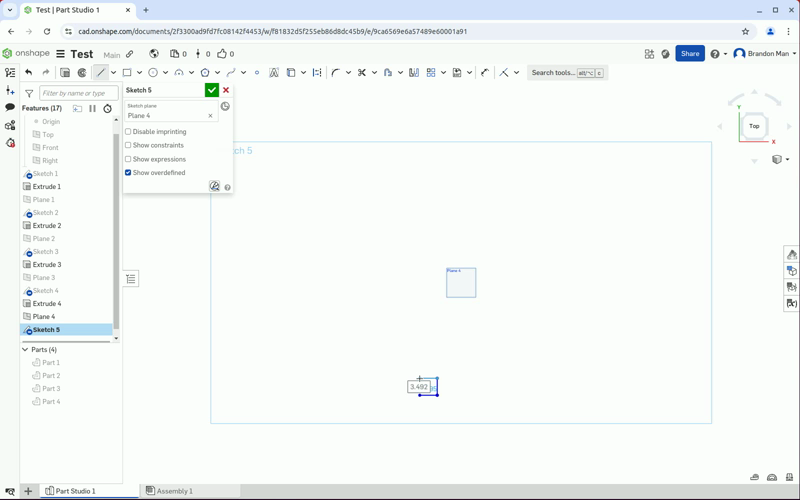
key_up(shift)
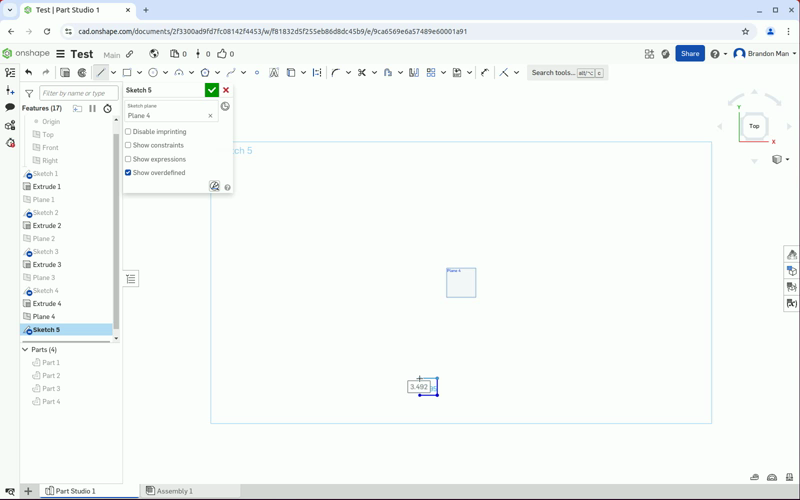
mouse_move(449, 378)
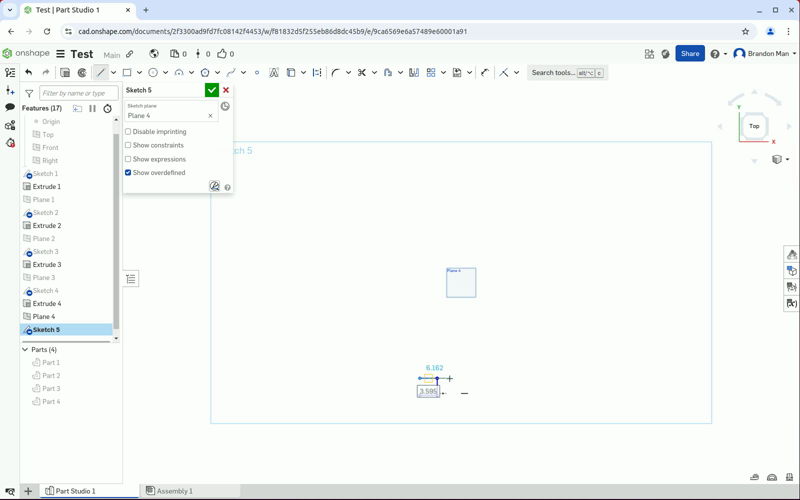
key_down(shift)
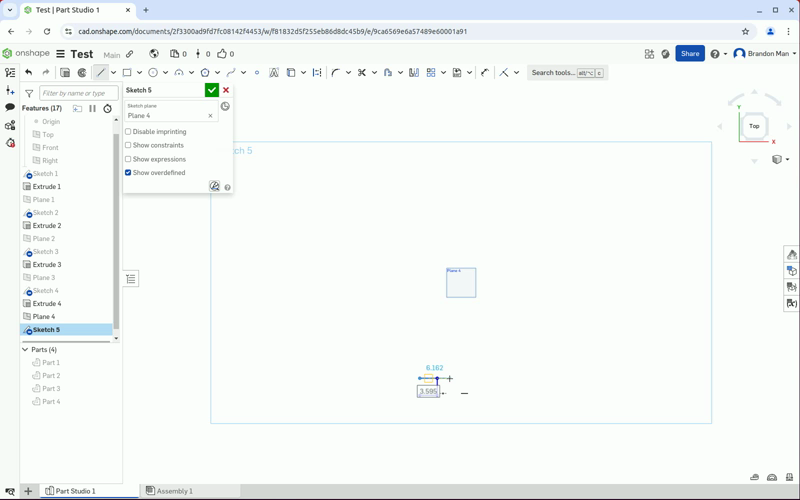
mouse_move(419, 395)
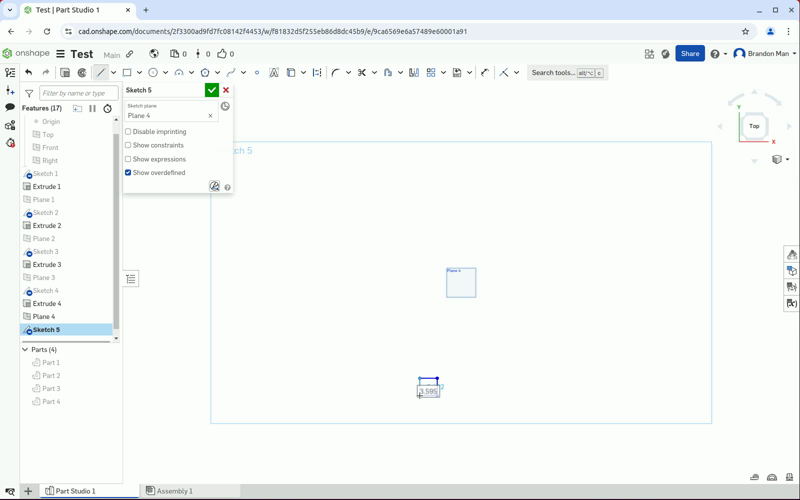
key_up(shift)
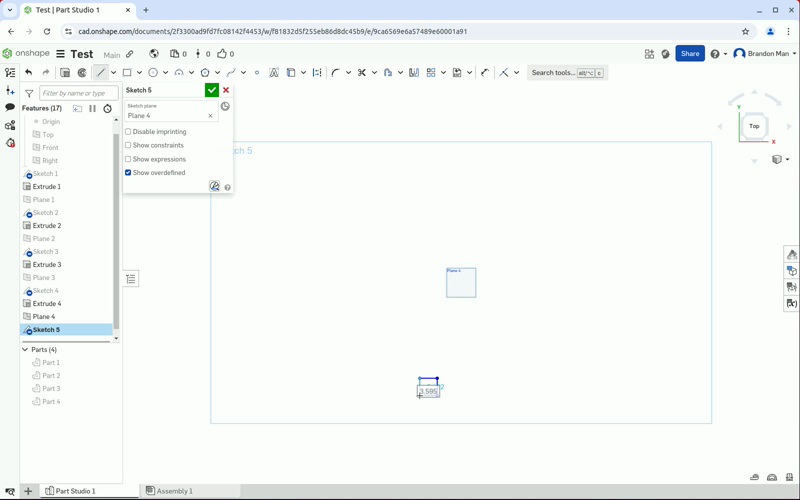
click(419, 395)
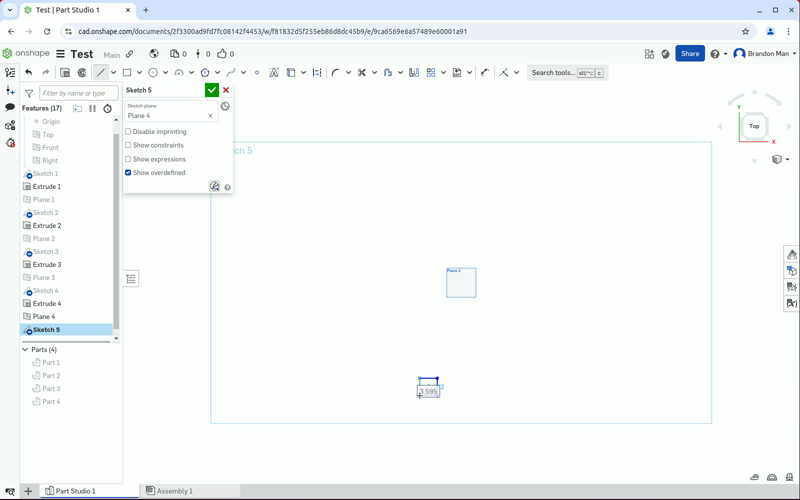
key(esc)
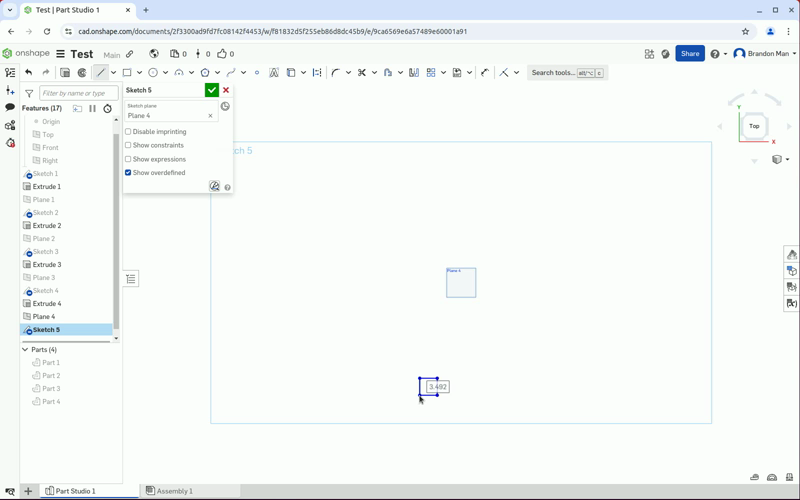
mouse_move(435, 389)
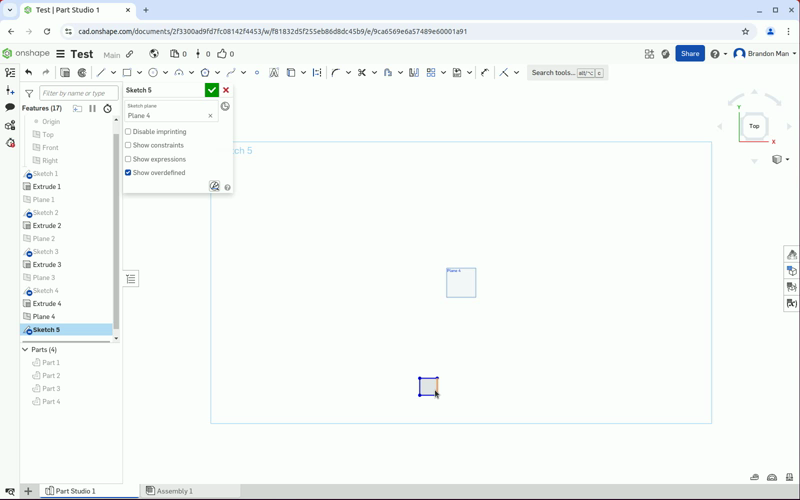
scroll(6)
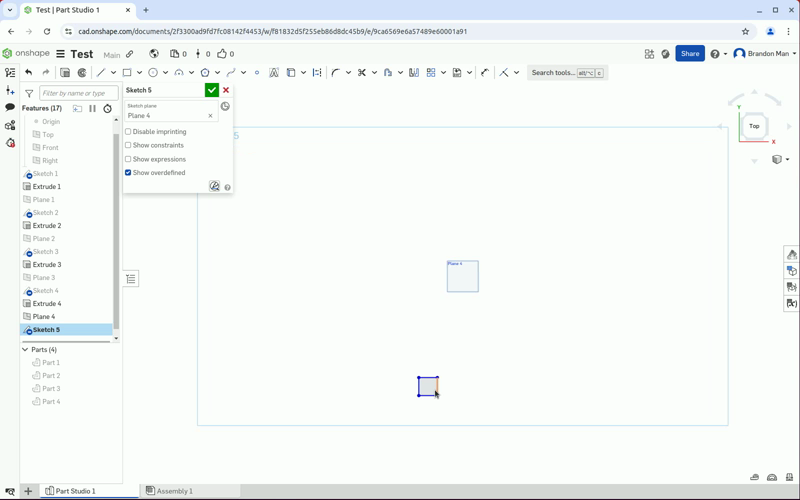
scroll(6)
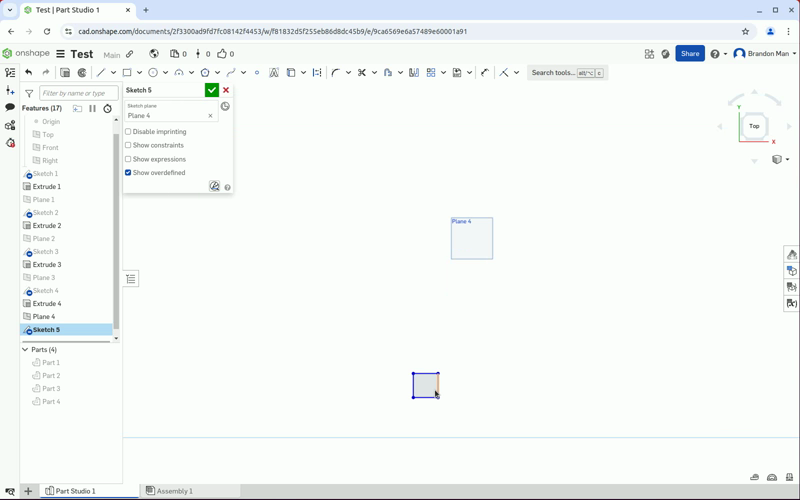
scroll(6)
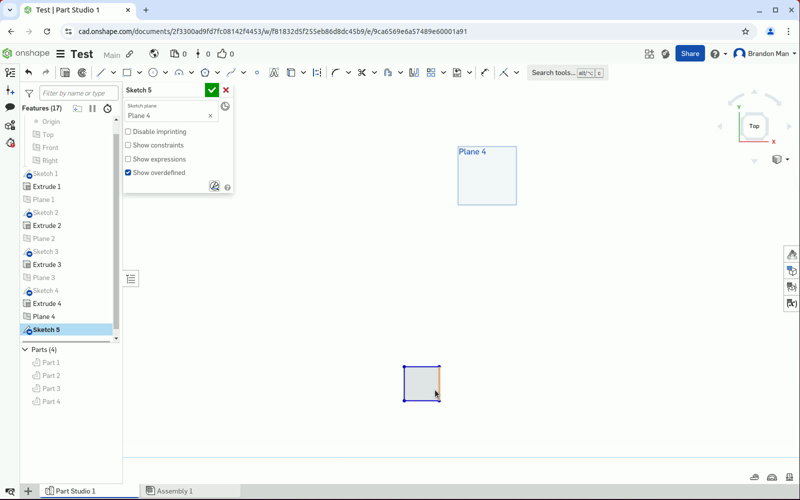
scroll(6)
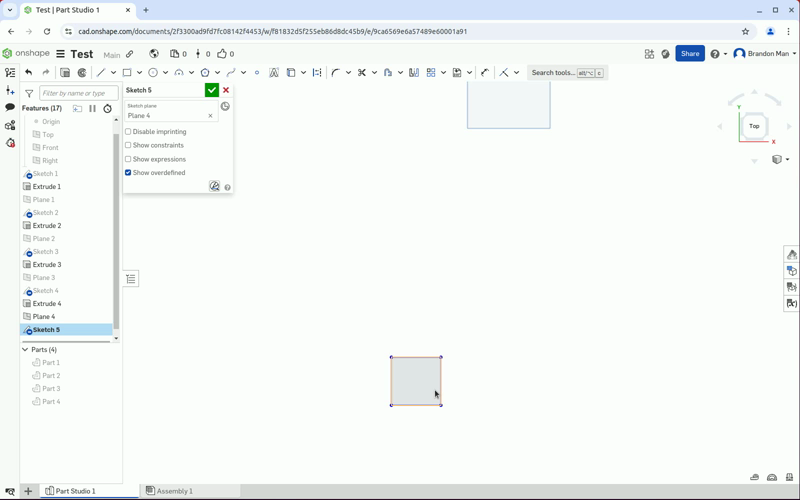
scroll(6)
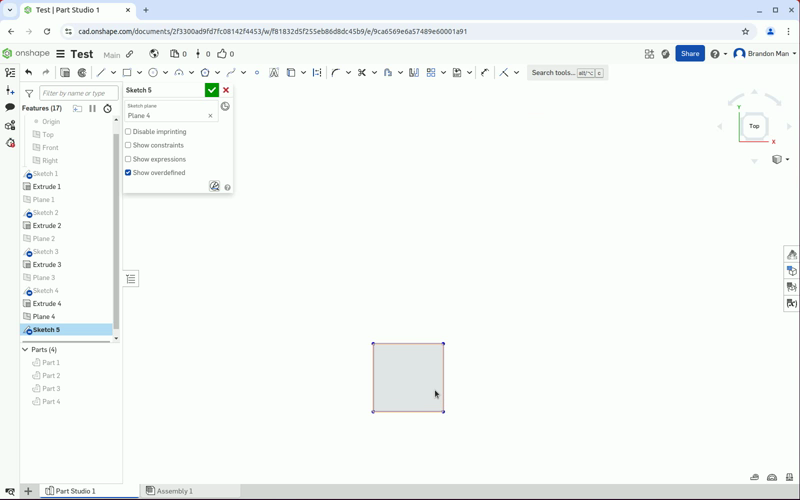
scroll(6)
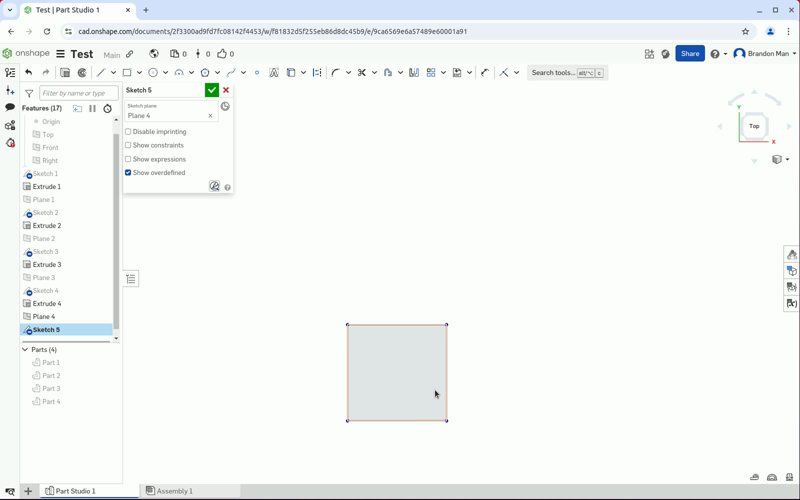
scroll(6)
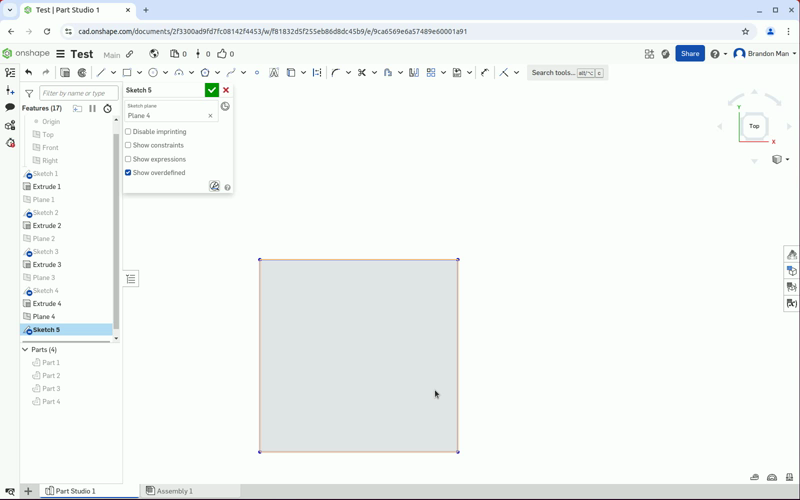
click(435, 389)
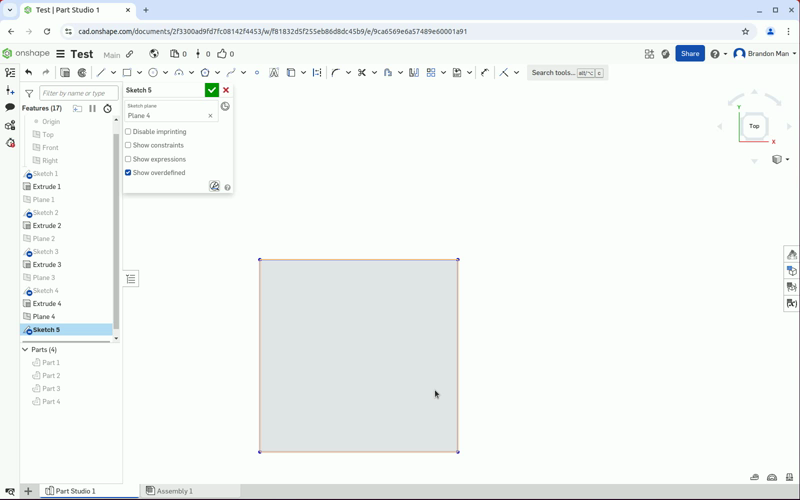
scroll(-6)
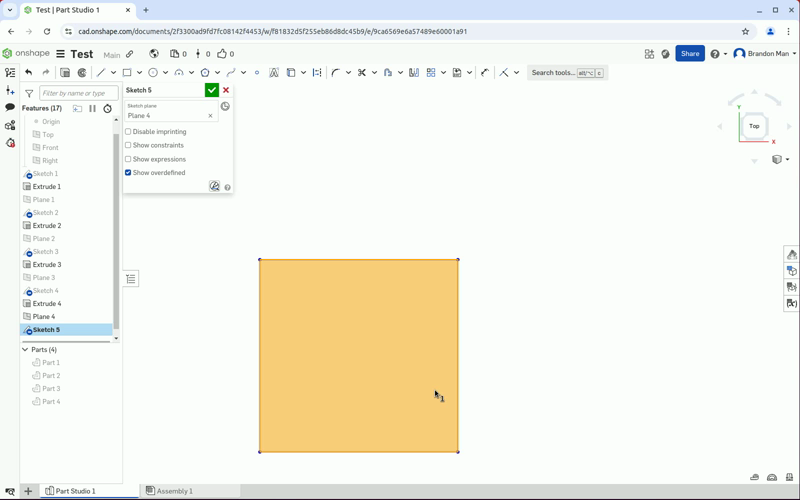
scroll(-6)
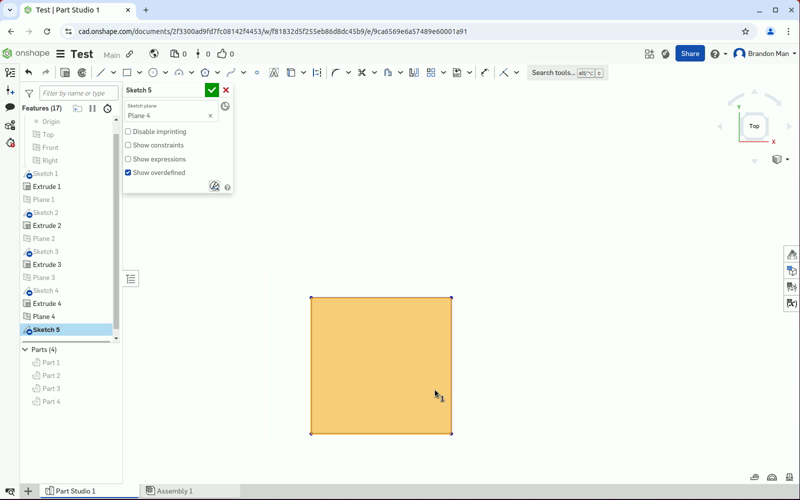
scroll(-6)
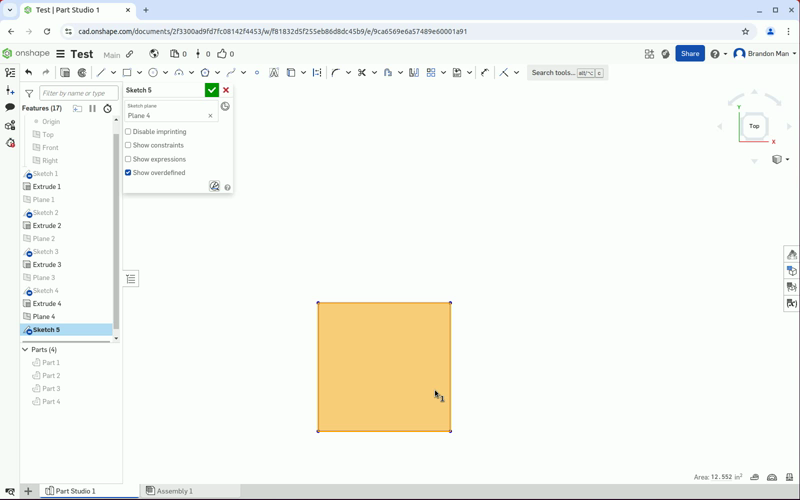
scroll(-6)
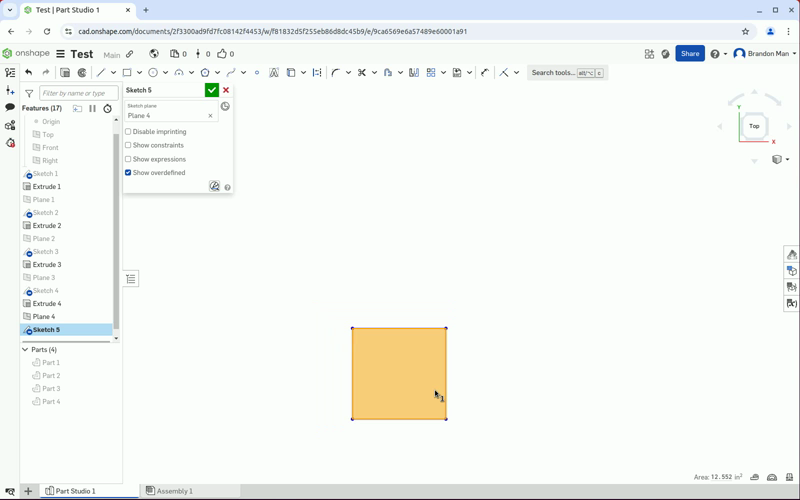
scroll(-6)
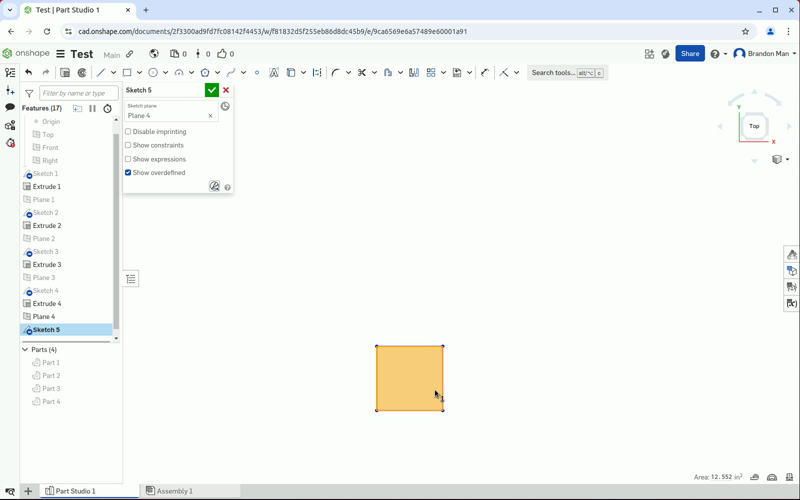
scroll(-6)
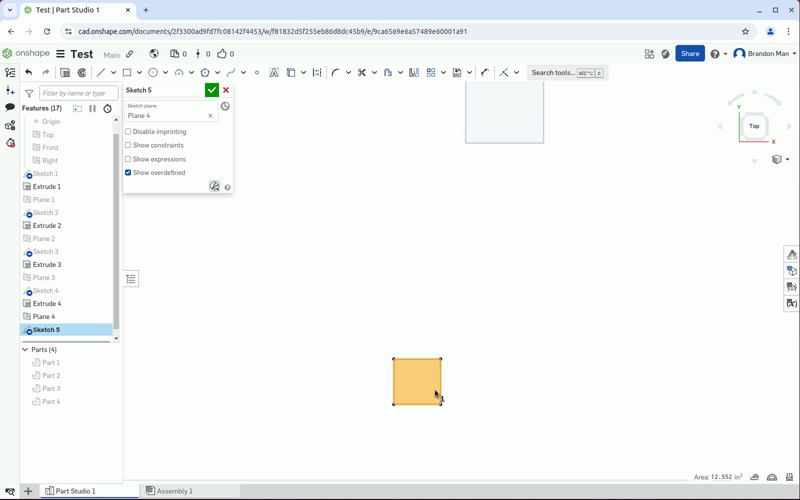
scroll(-6)
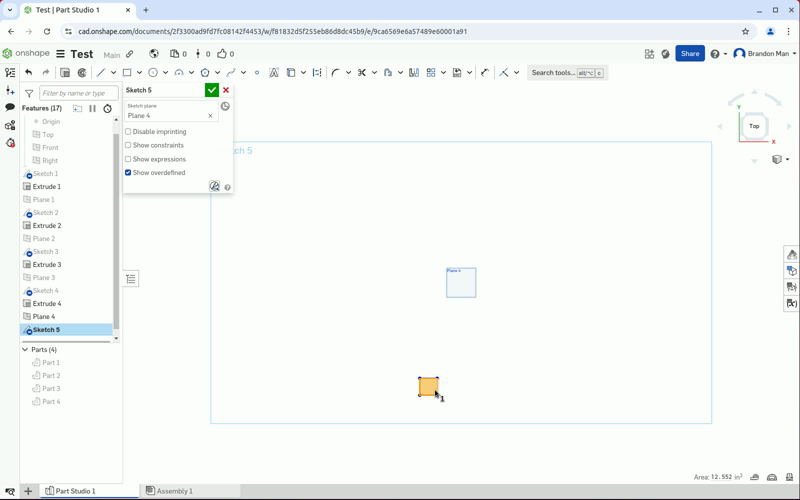
mouse_move(73, 352)
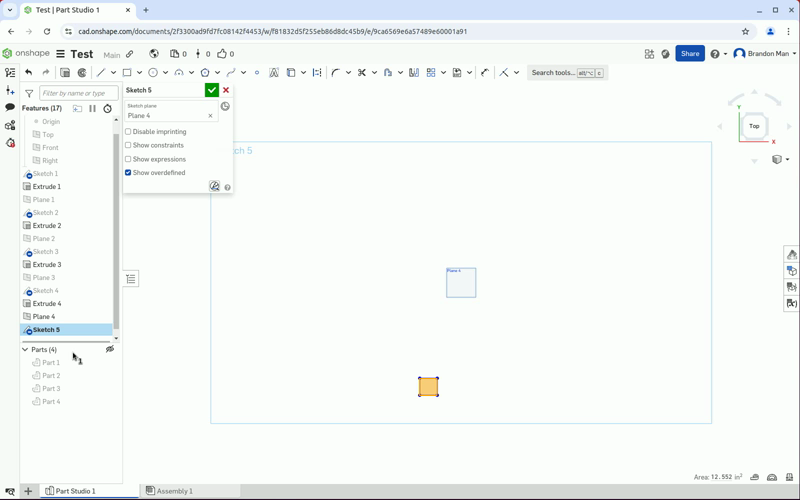
key(shift+y)
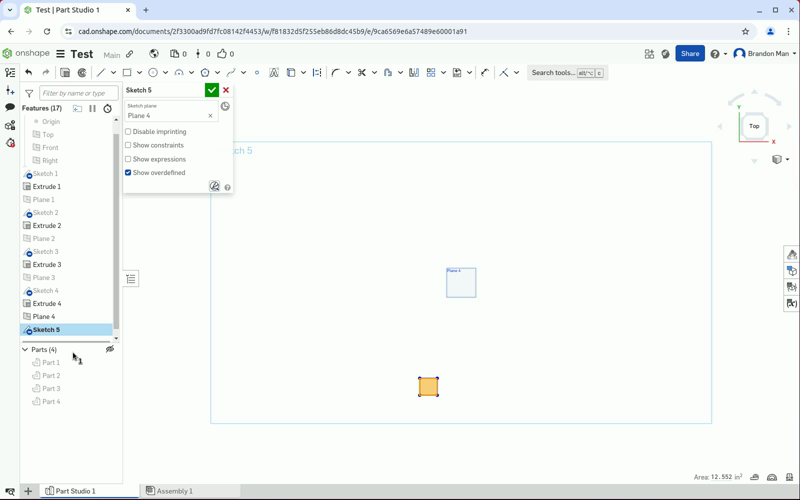
key(shift+e)
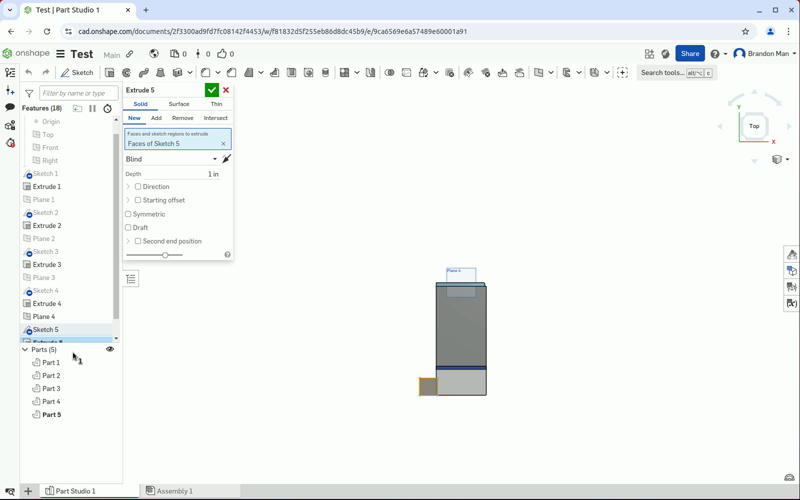
mouse_move(143, 106)
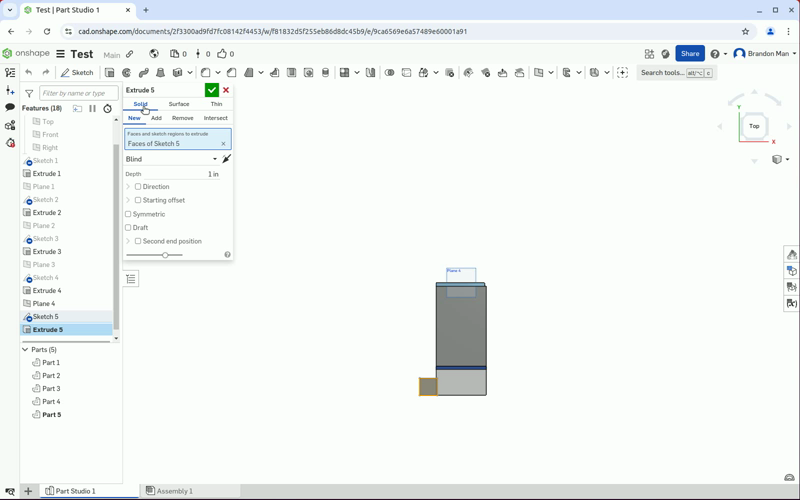
click(143, 106)
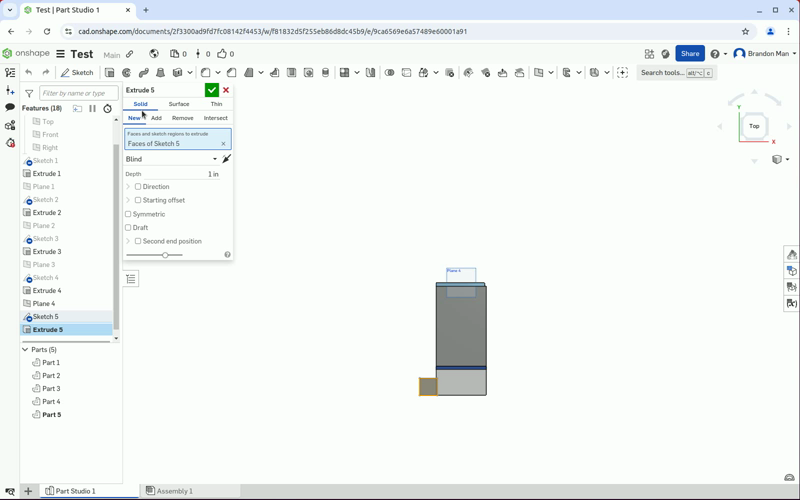
mouse_move(137, 120)
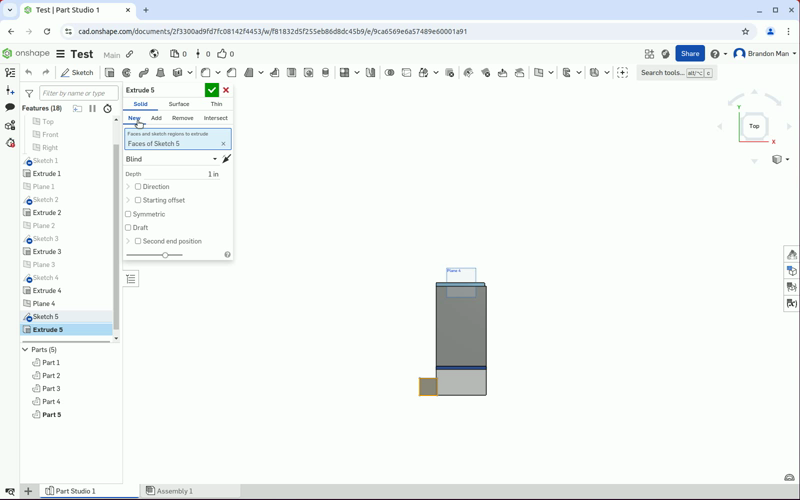
click(137, 120)
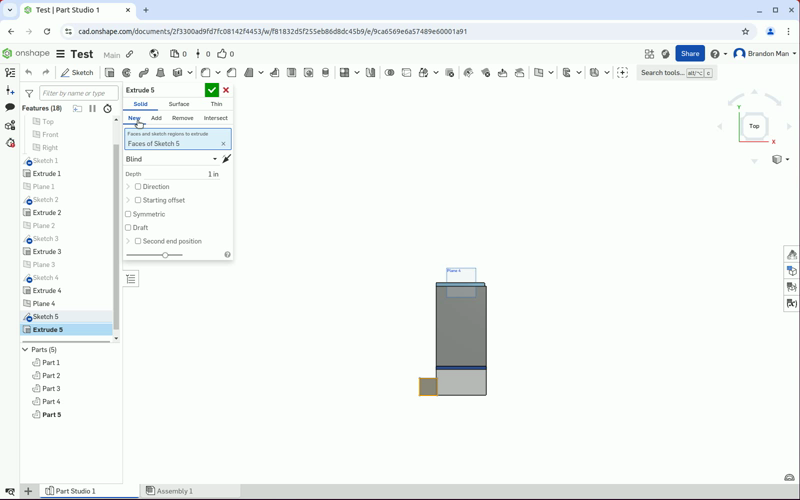
key(tab, 4)
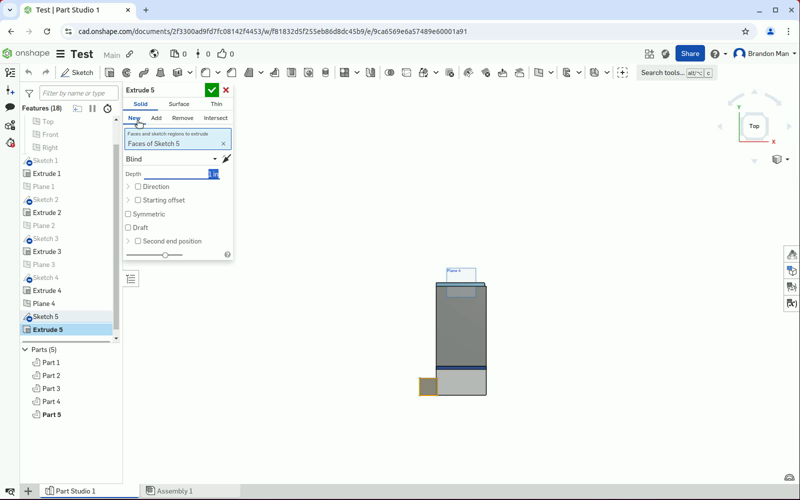
text(-0.722)
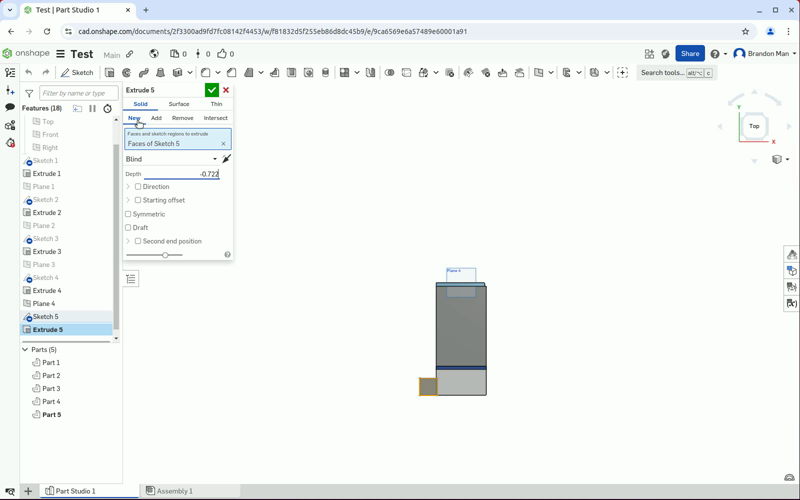
key(enter)
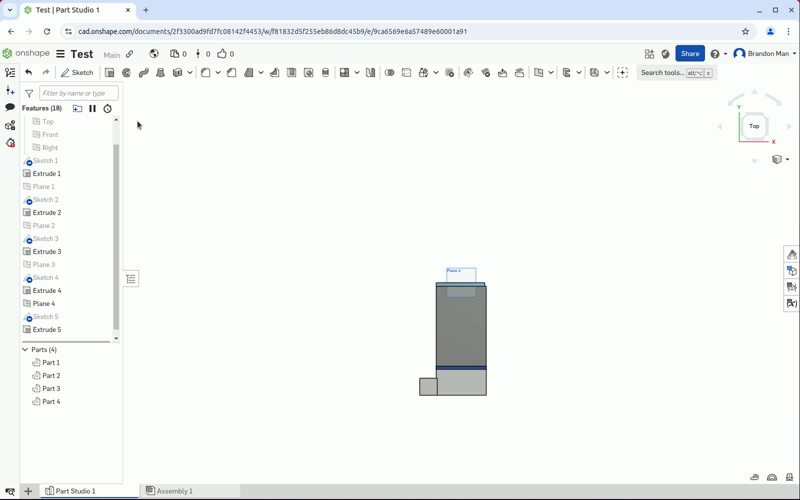
key(shift+h)
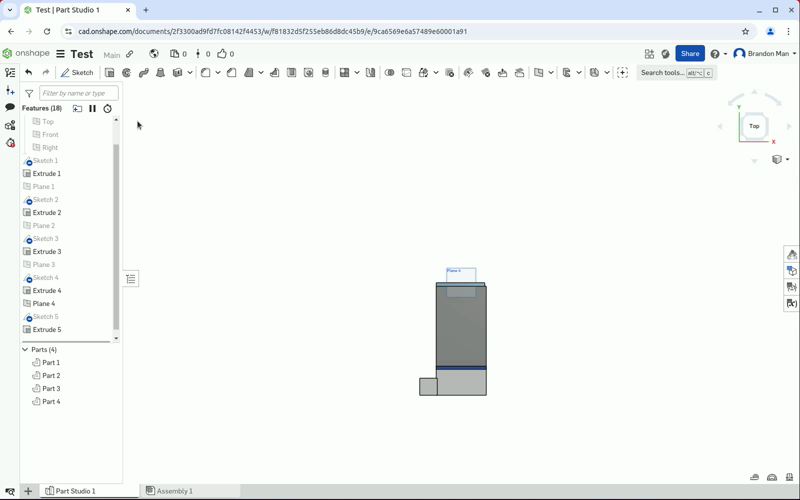
key(shift+h)
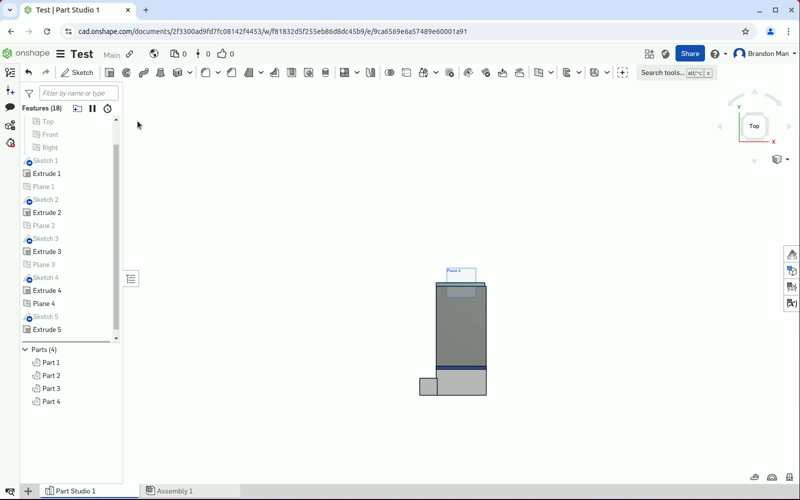
mouse_move(69, 163)
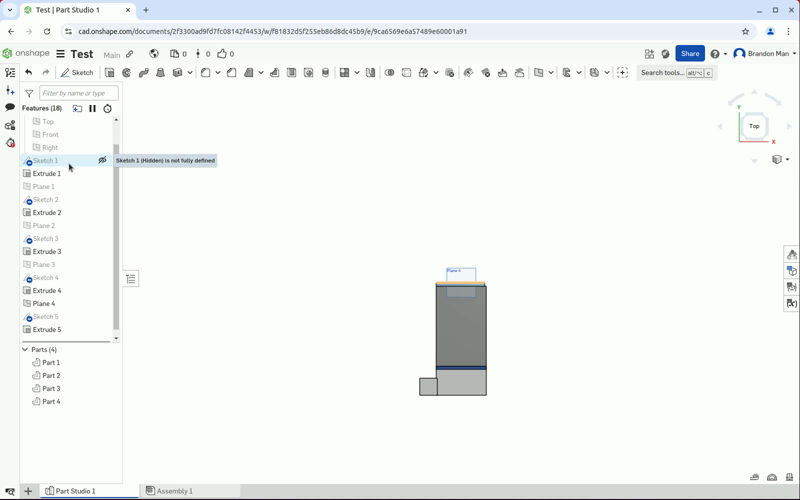
click(69, 163)
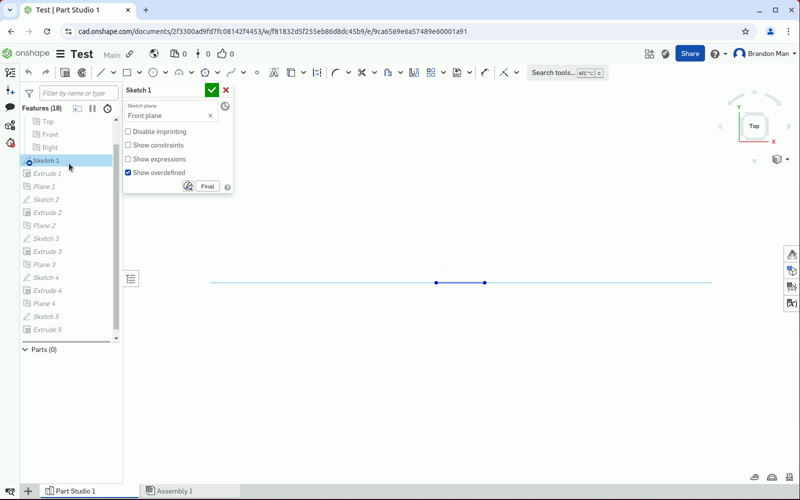
mouse_move(229, 92)
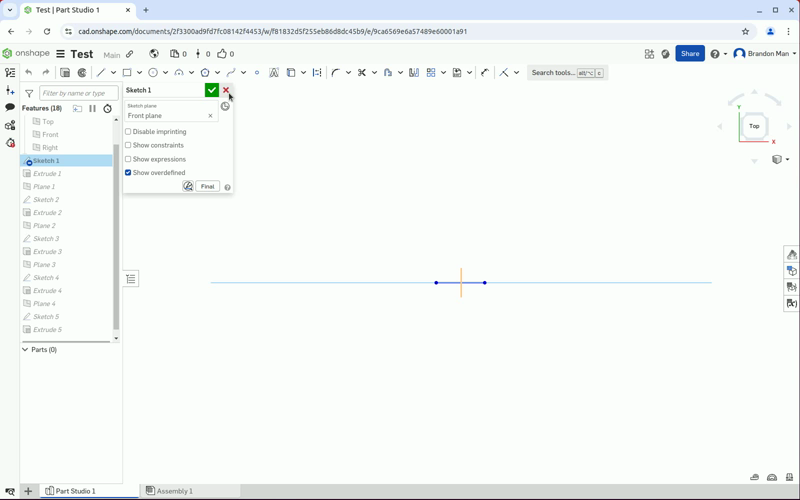
click(229, 92)
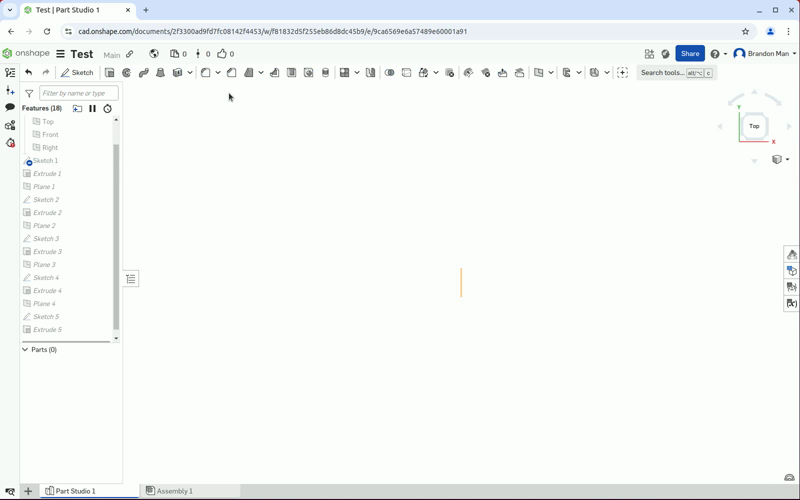
key(shift+s)
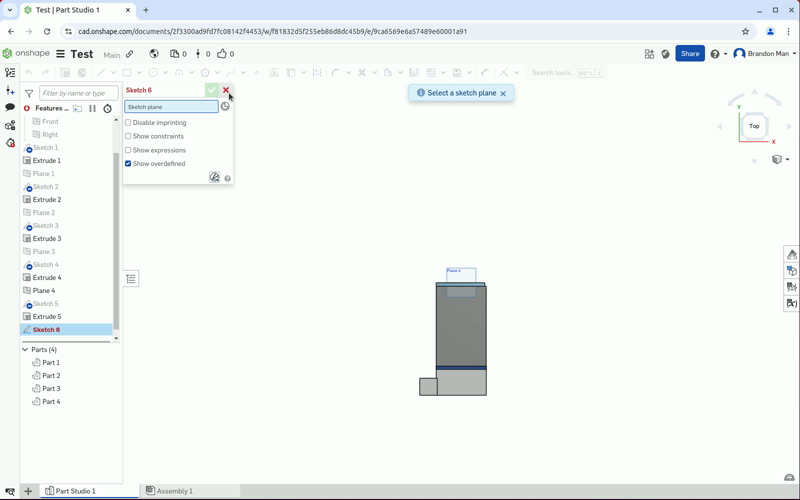
mouse_move(69, 293)
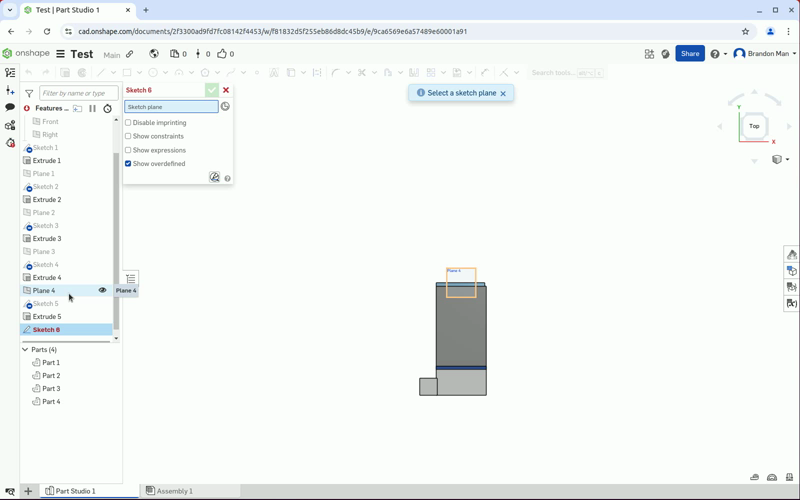
click(69, 293)
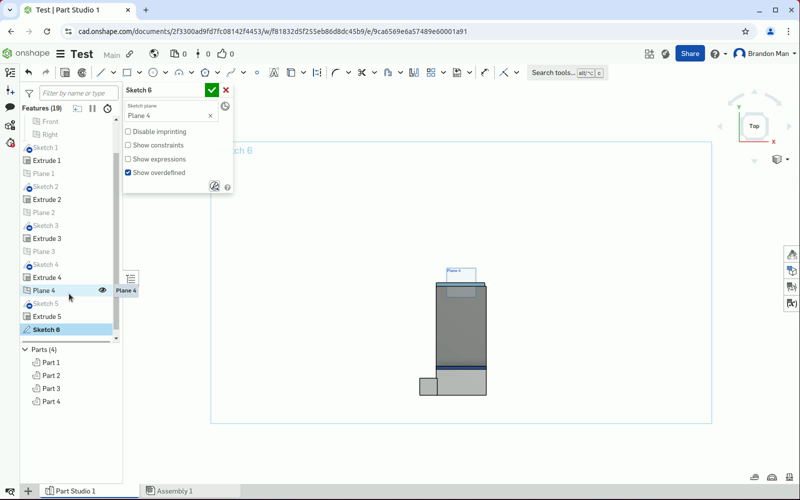
mouse_move(73, 352)
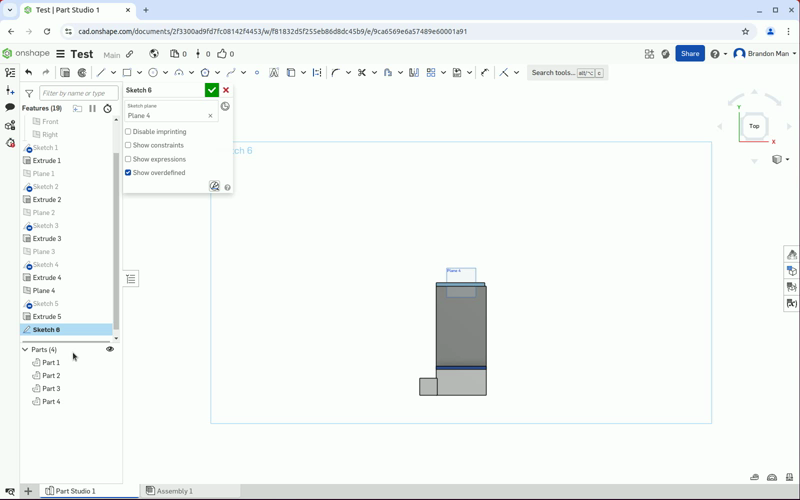
key(y)
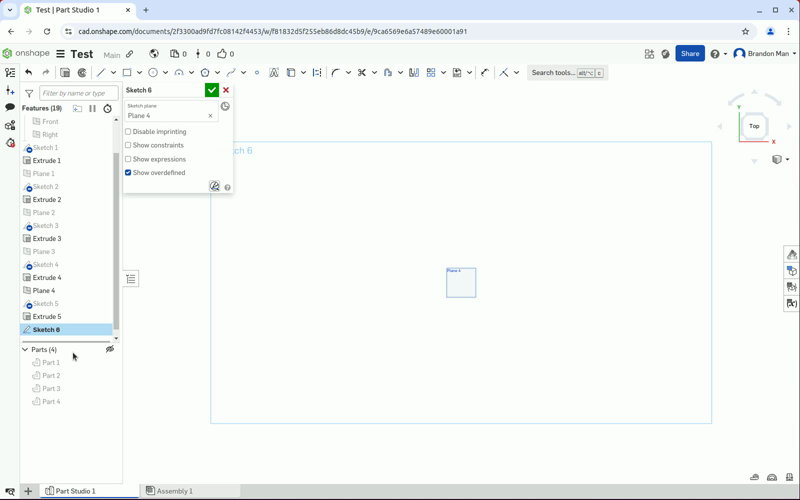
key(l)
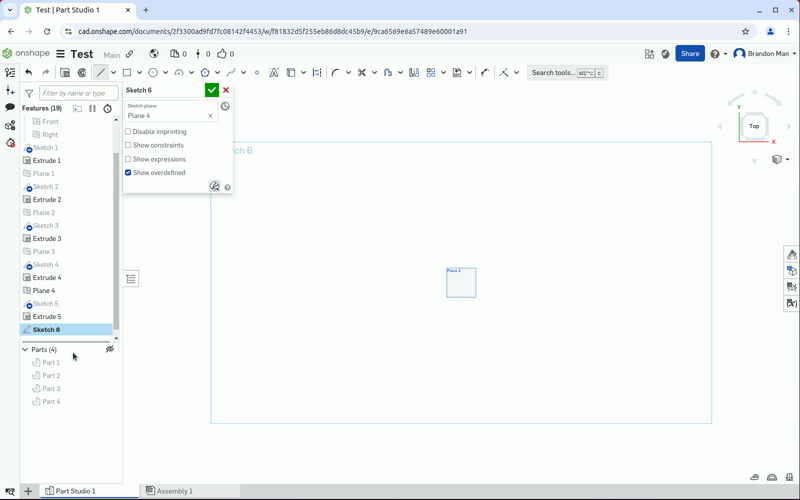
key_down(shift)
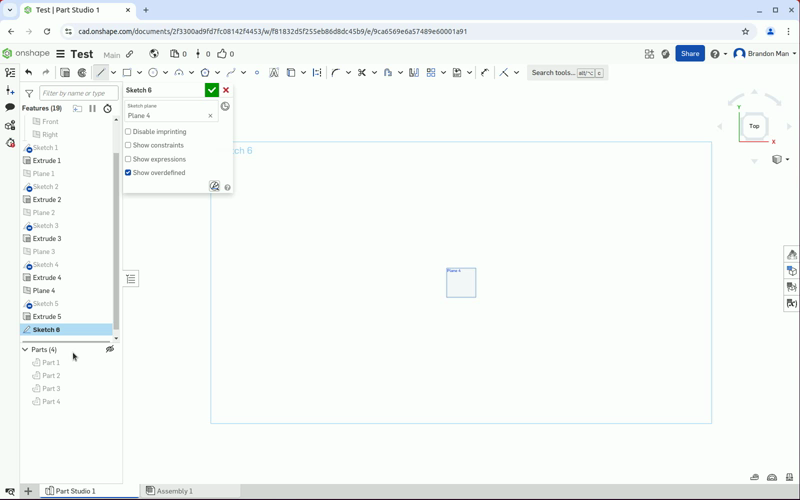
mouse_move(485, 395)
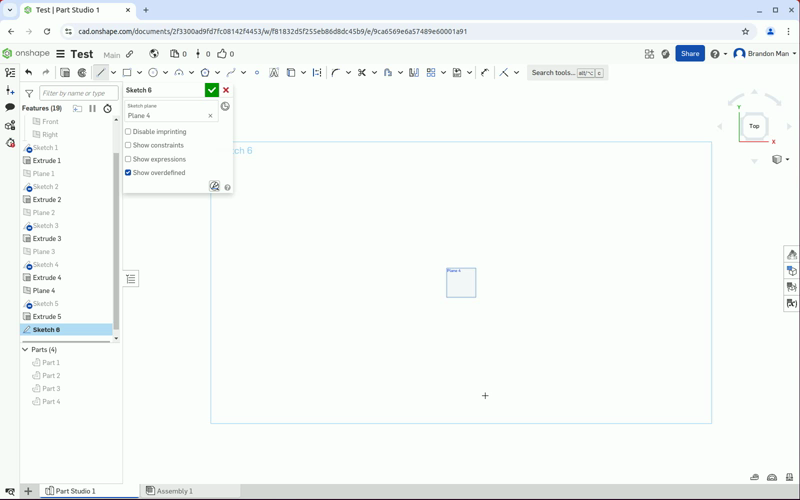
click(485, 395)
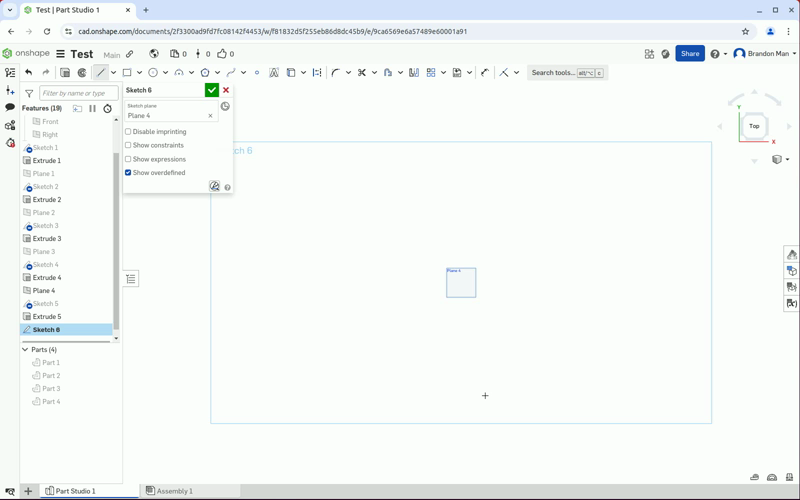
key_up(shift)
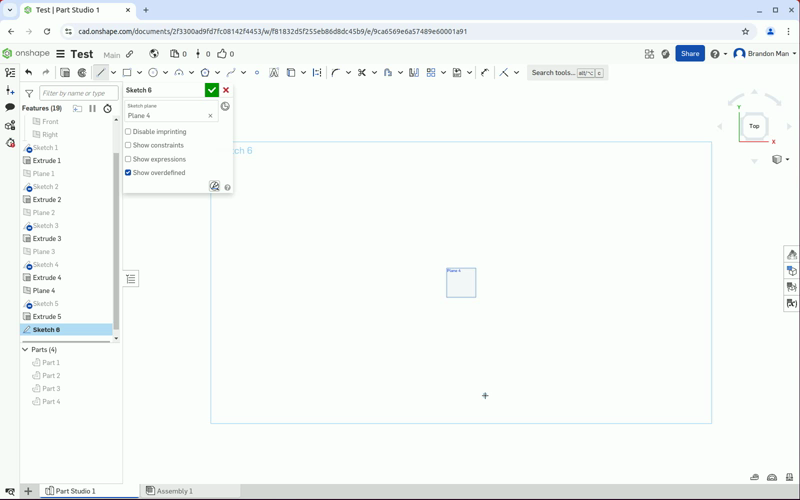
key_down(shift)
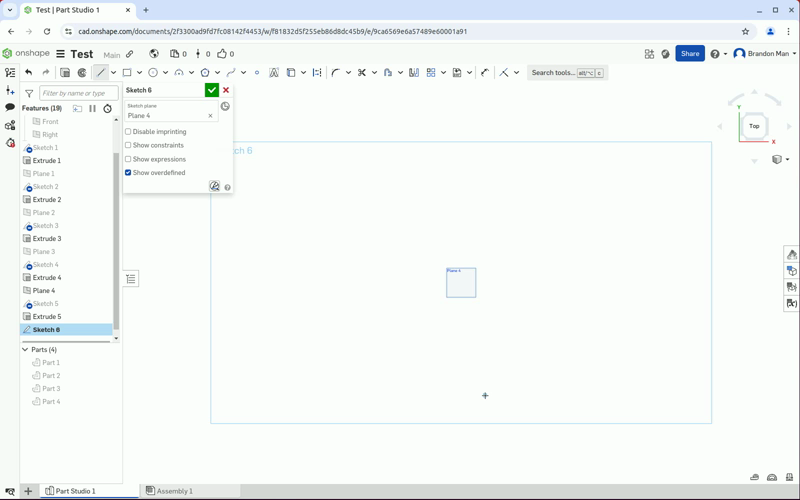
mouse_move(515, 395)
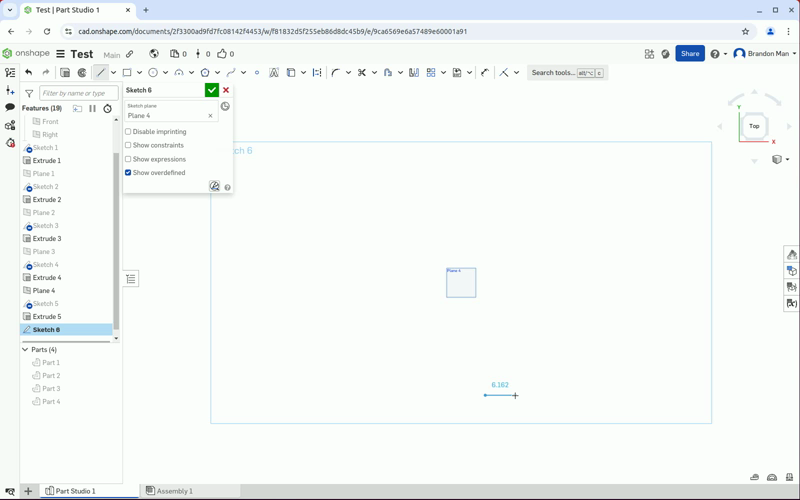
mouse_move(502, 395)
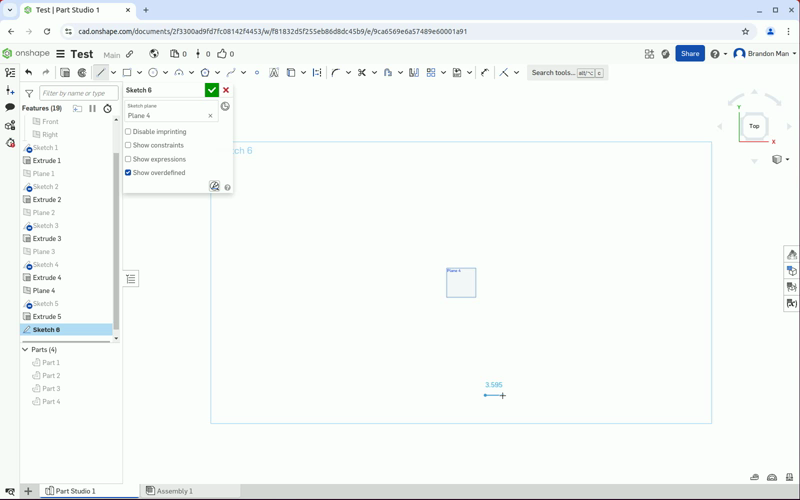
click(502, 395)
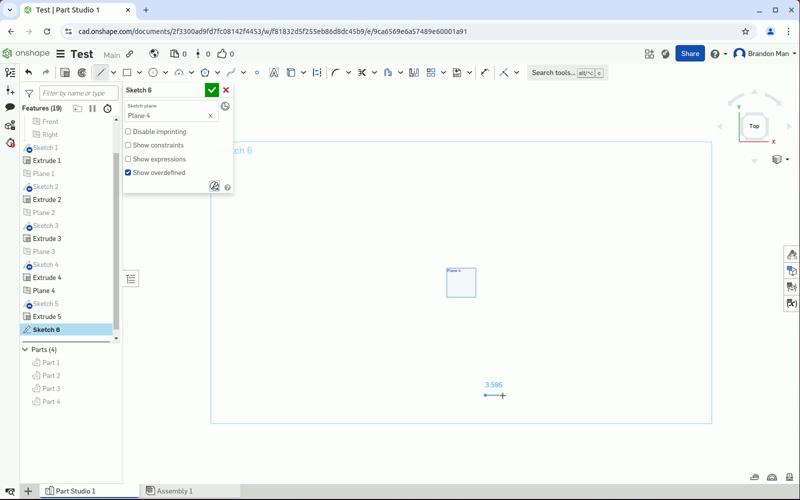
key_up(shift)
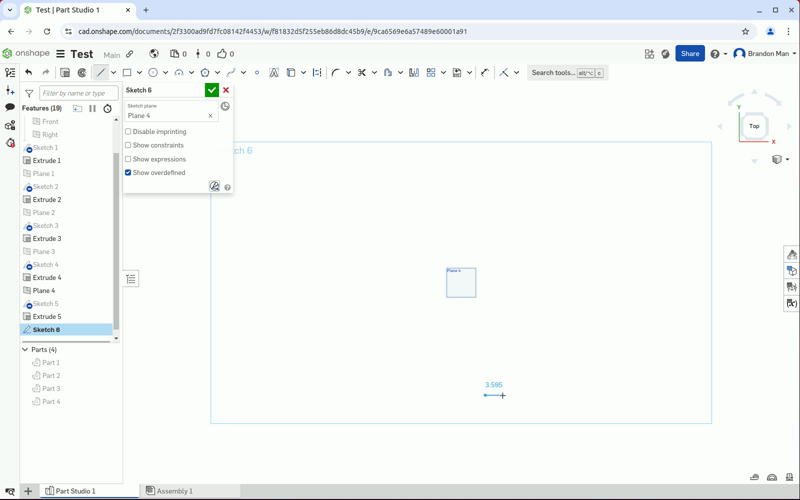
key_down(shift)
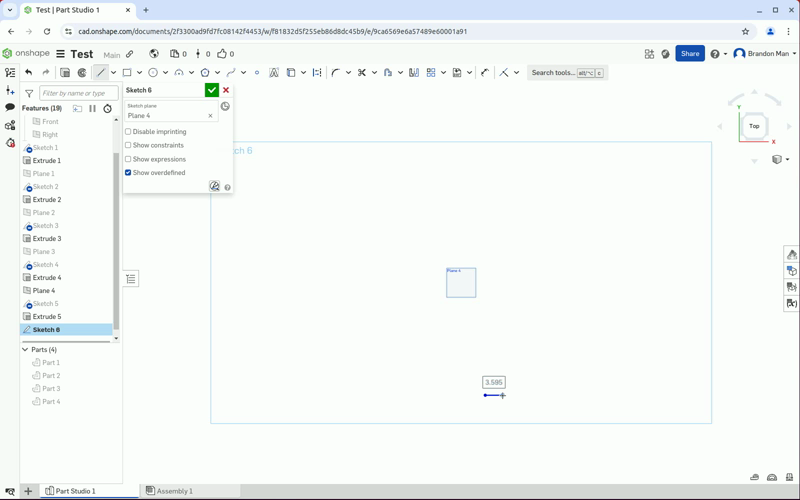
mouse_move(532, 395)
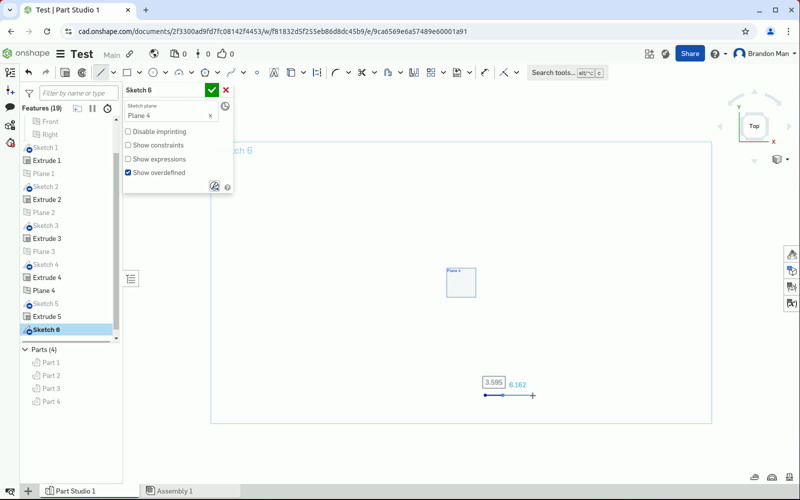
mouse_move(502, 378)
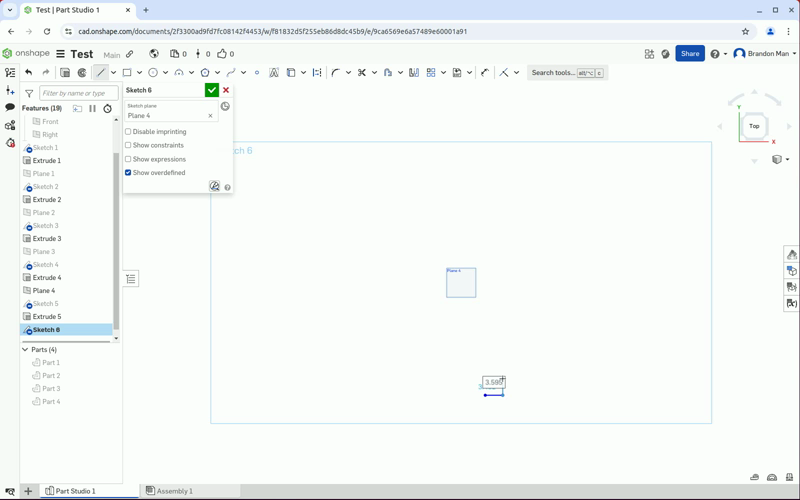
click(502, 378)
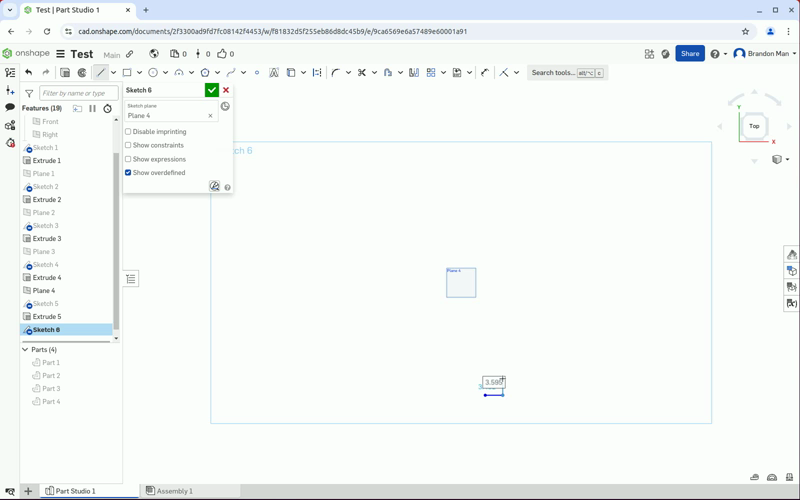
key_up(shift)
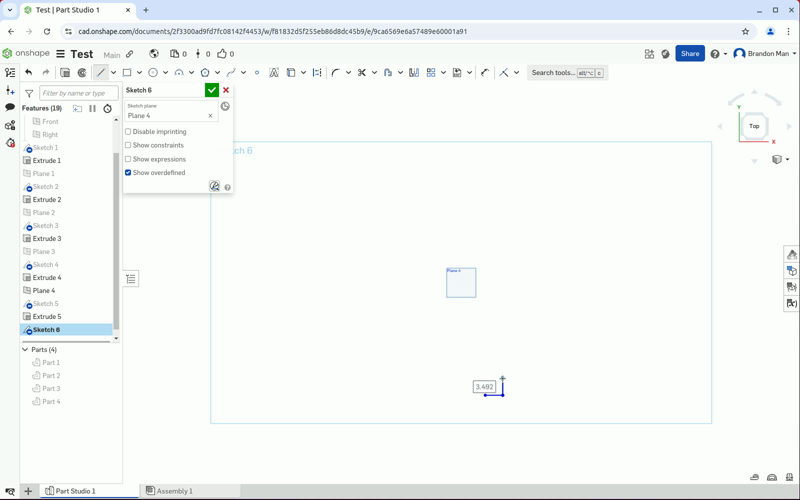
key_down(shift)
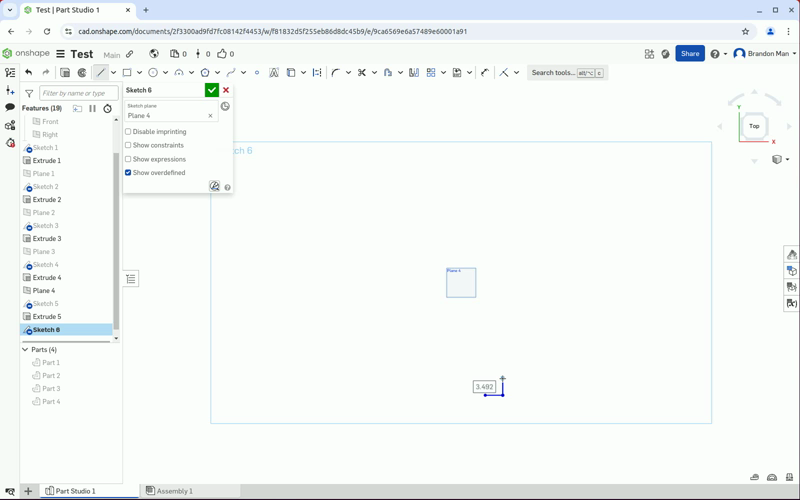
mouse_move(532, 378)
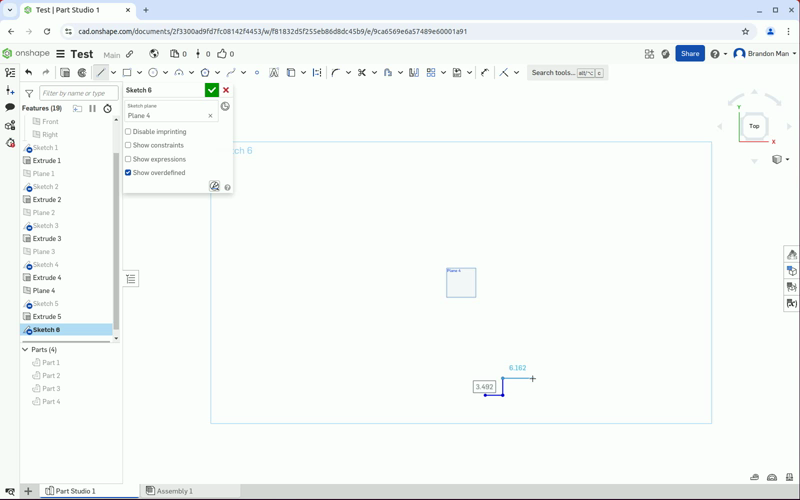
mouse_move(485, 378)
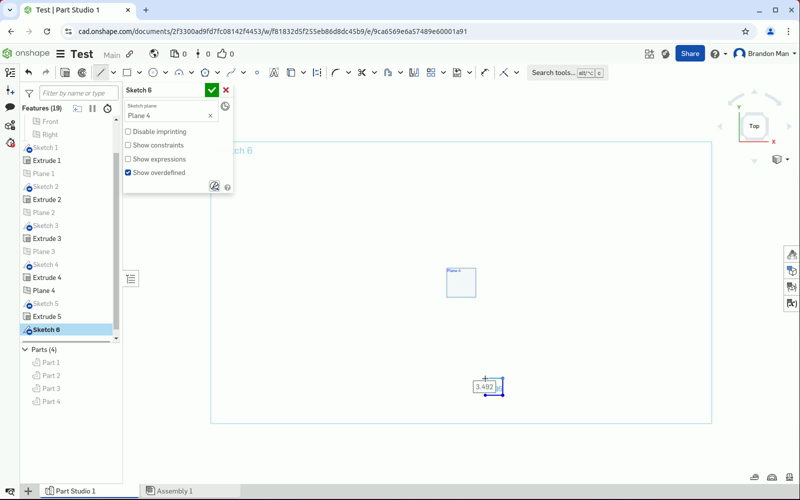
click(485, 378)
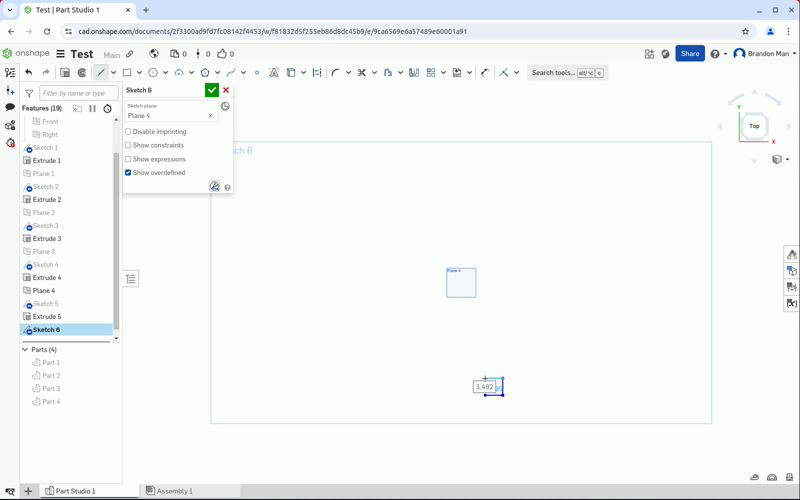
key_up(shift)
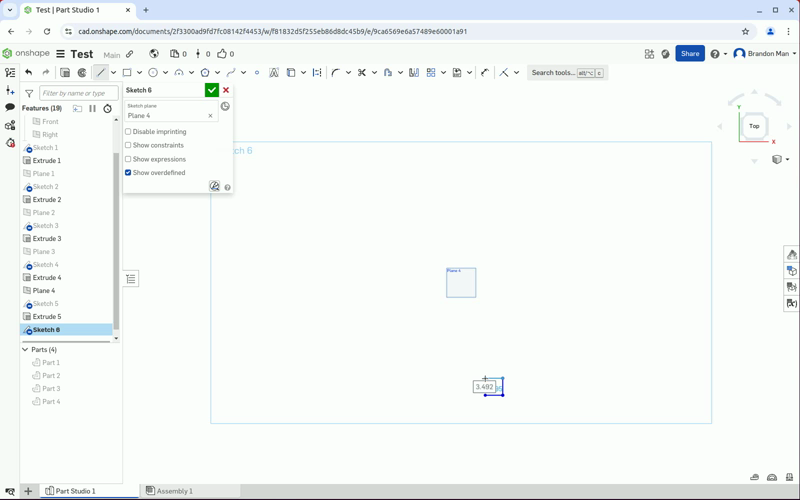
mouse_move(515, 378)
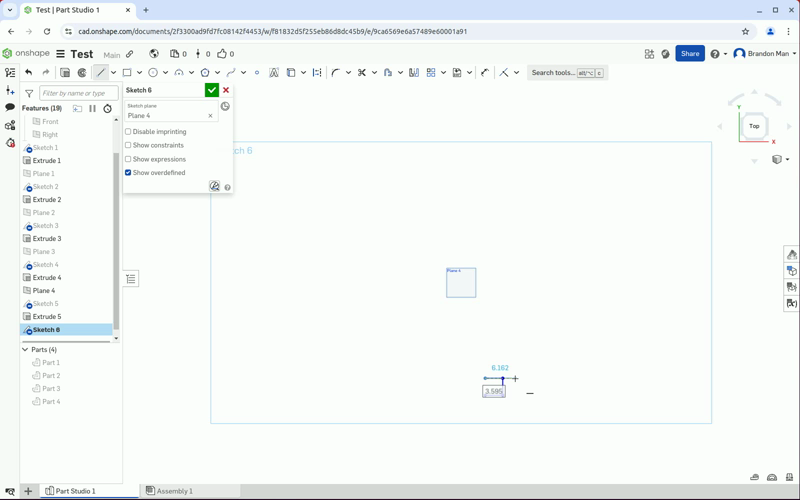
key_down(shift)
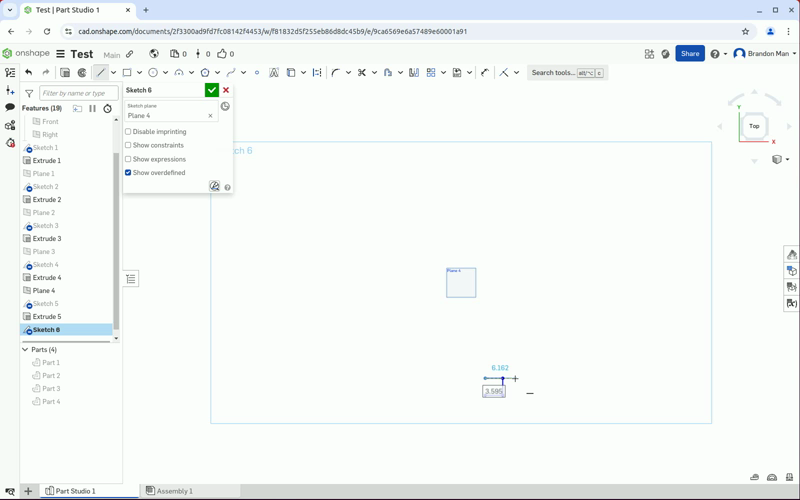
mouse_move(485, 395)
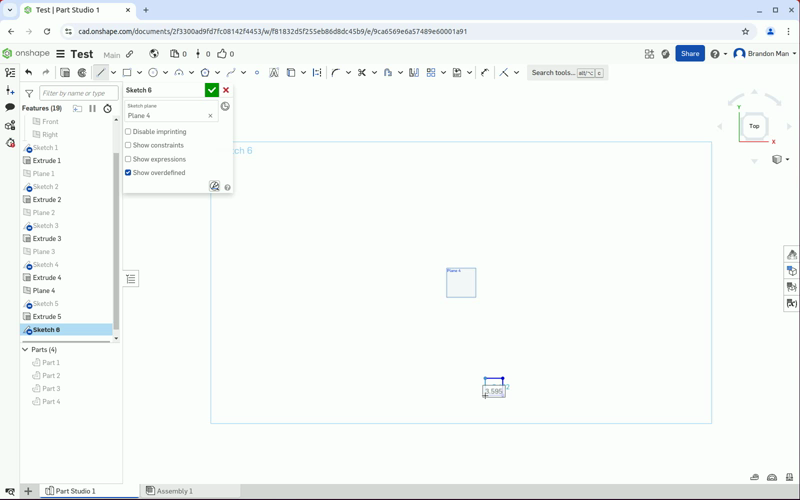
key_up(shift)
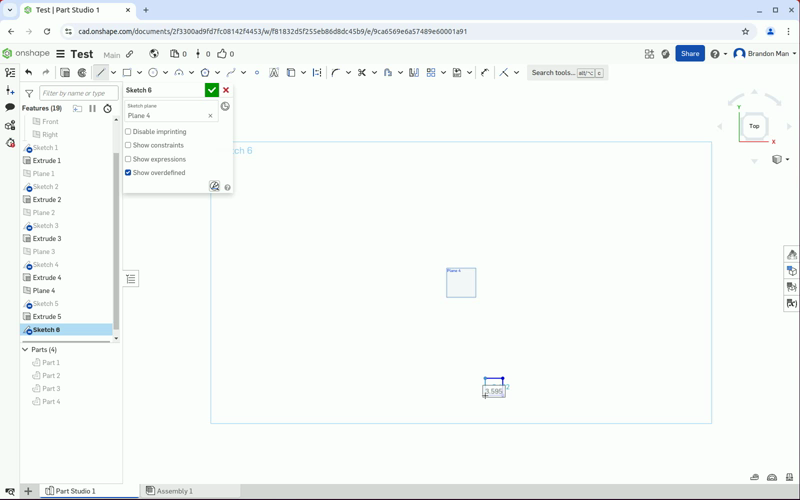
click(485, 395)
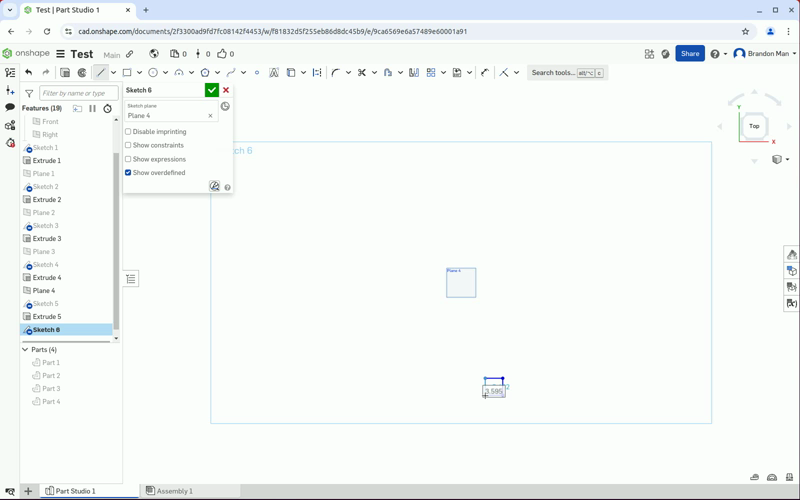
key(esc)
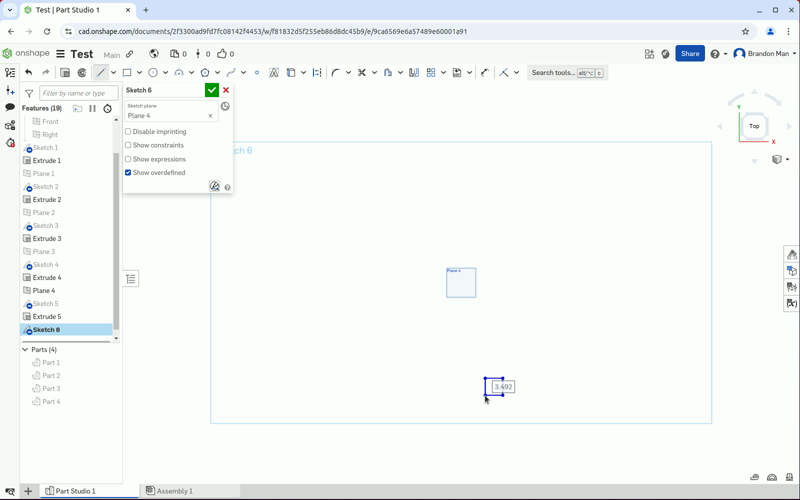
mouse_move(500, 392)
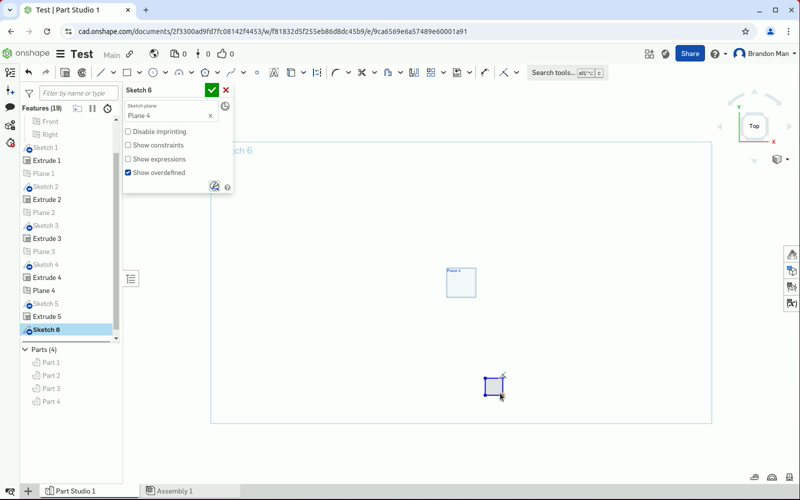
scroll(6)
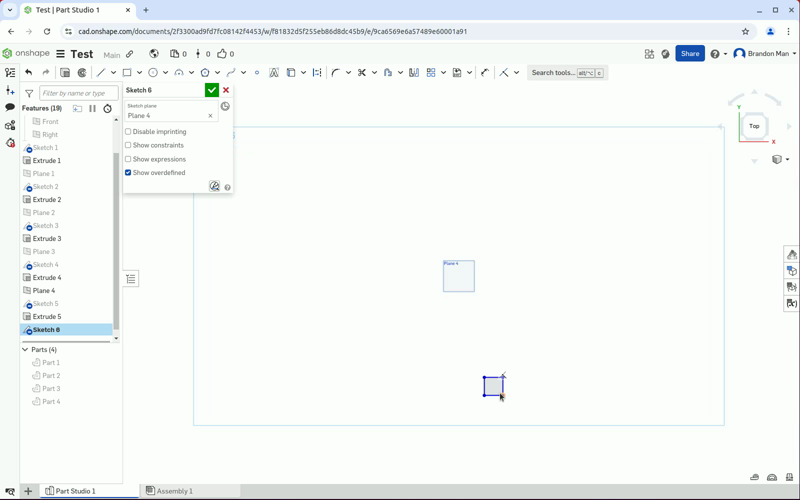
scroll(6)
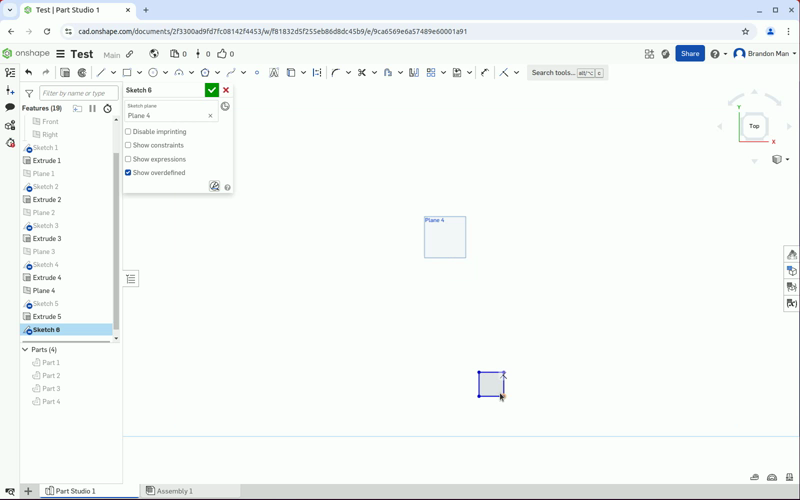
scroll(6)
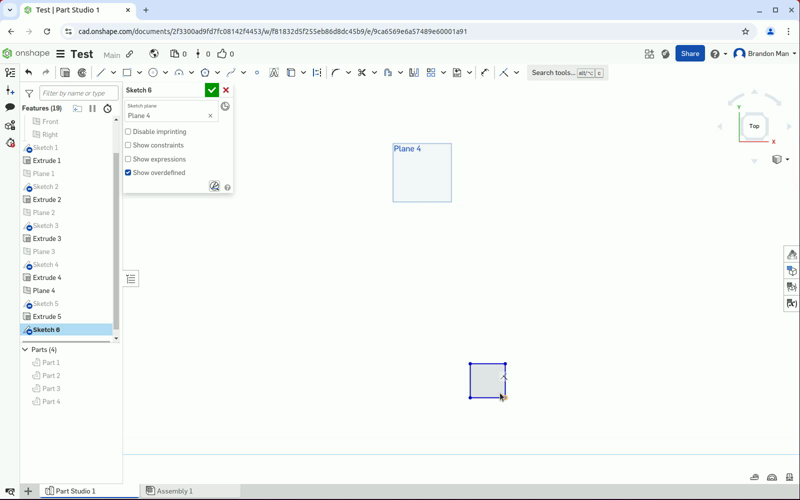
scroll(6)
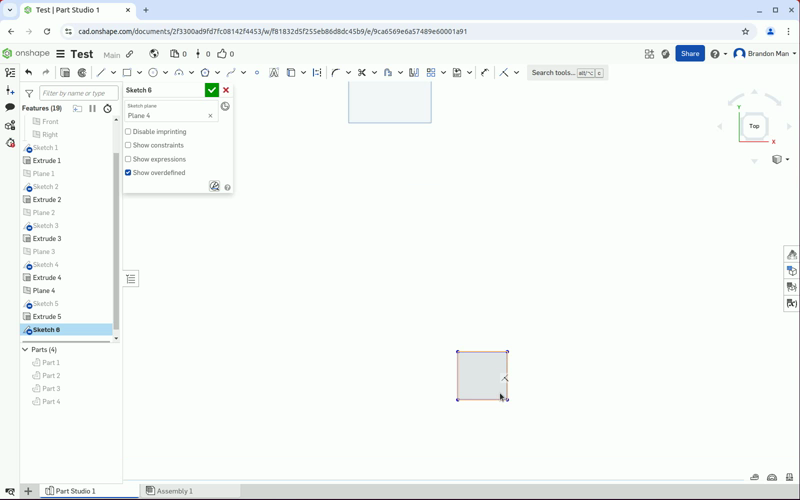
scroll(6)
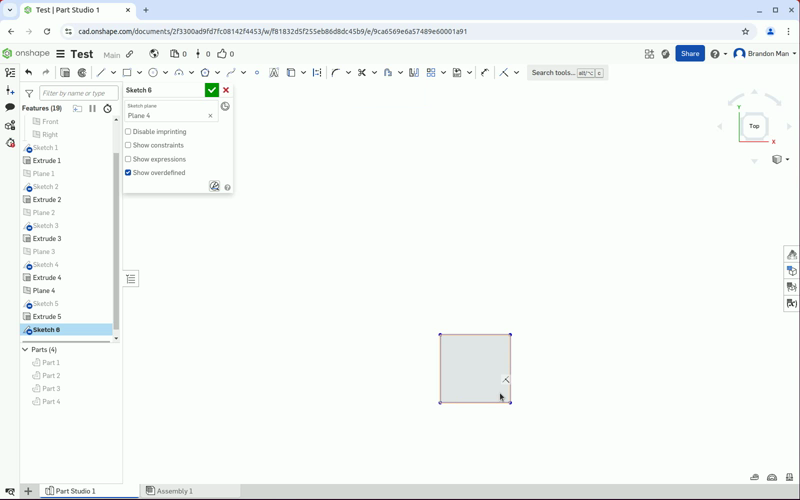
scroll(6)
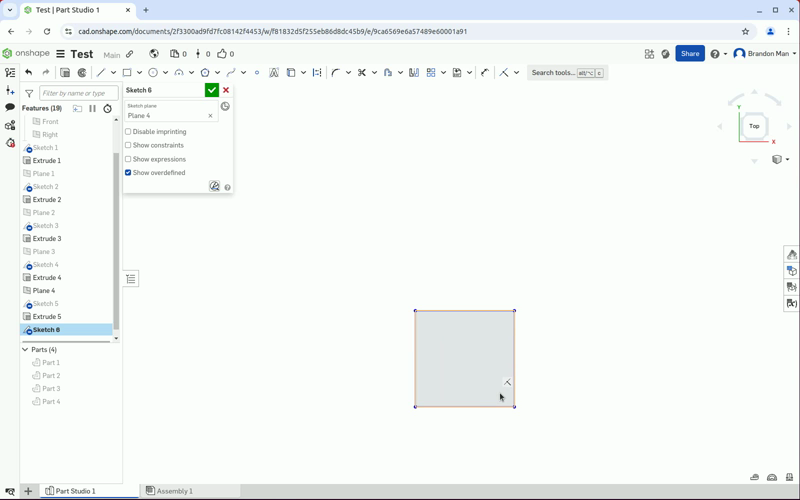
scroll(6)
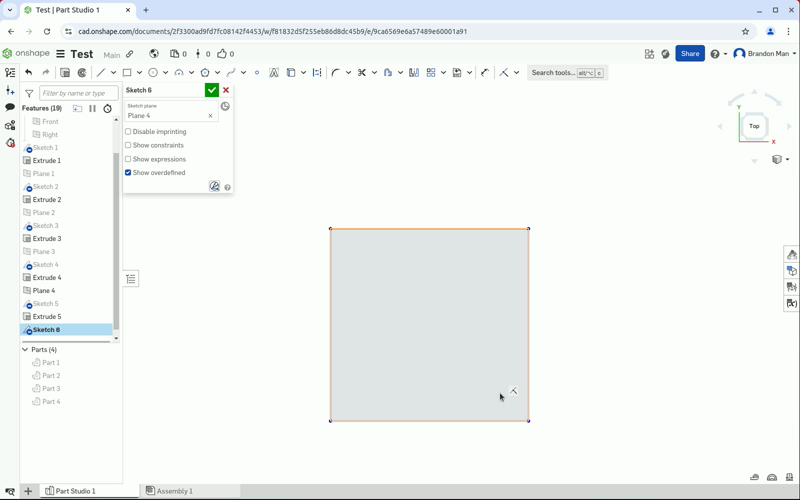
click(500, 392)
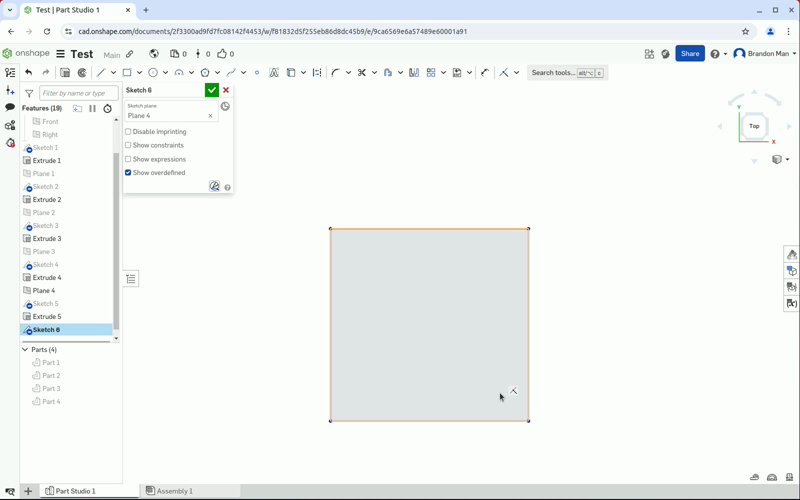
scroll(-6)
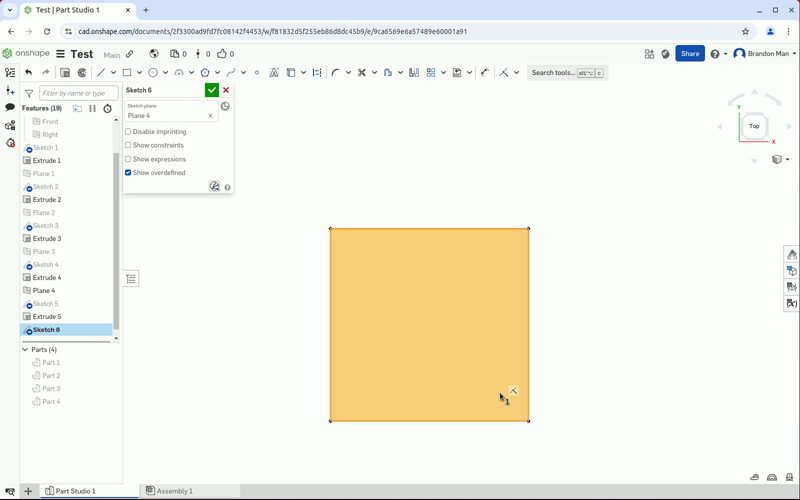
scroll(-6)
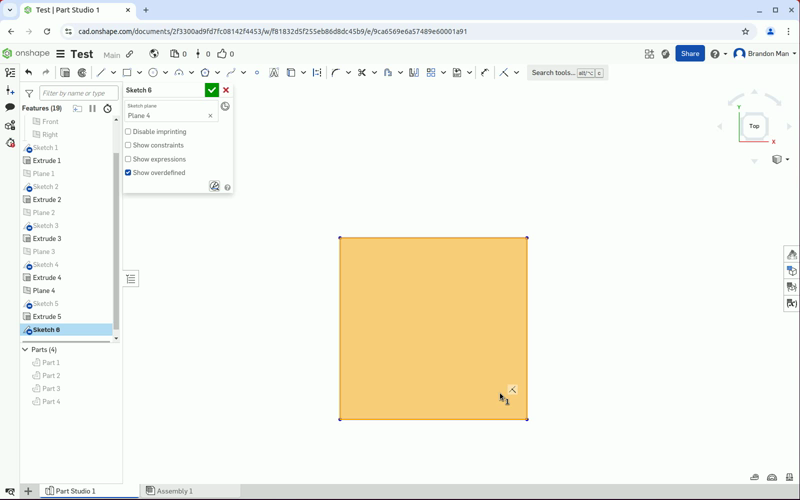
scroll(-6)
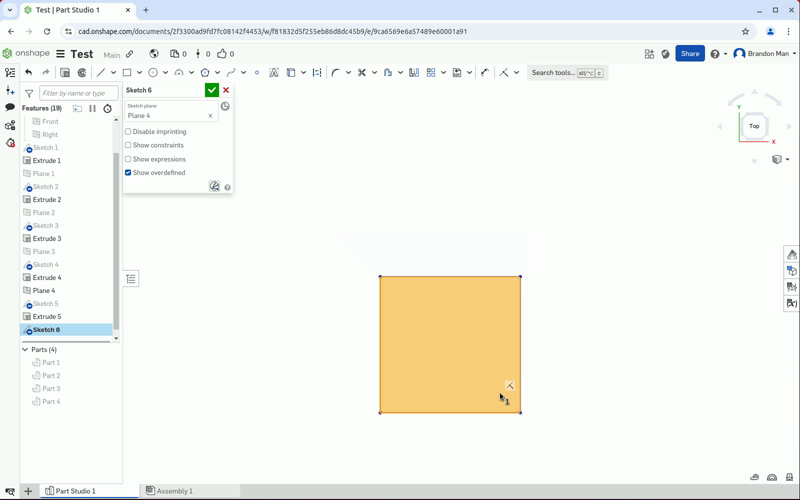
scroll(-6)
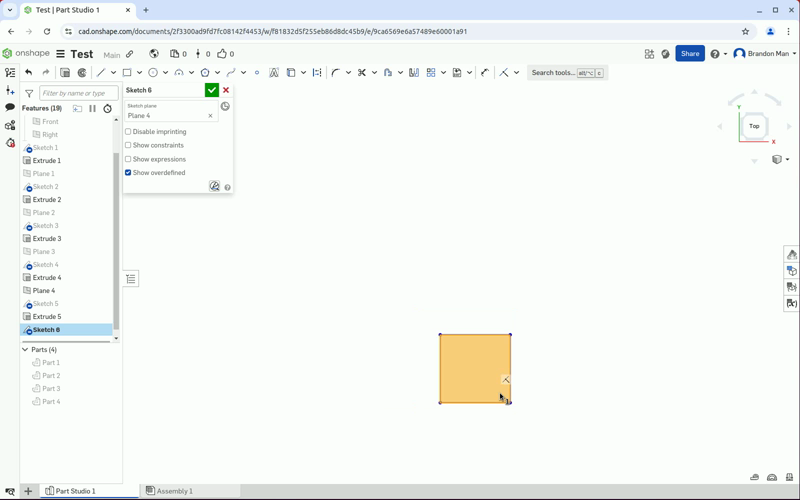
scroll(-6)
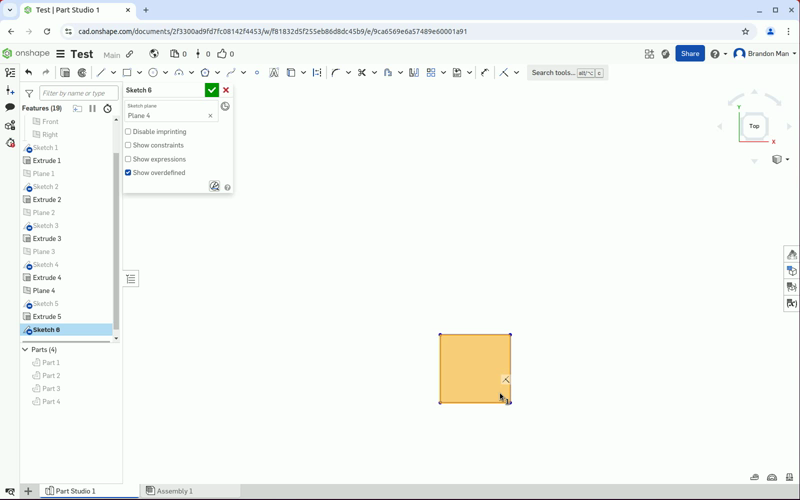
scroll(-6)
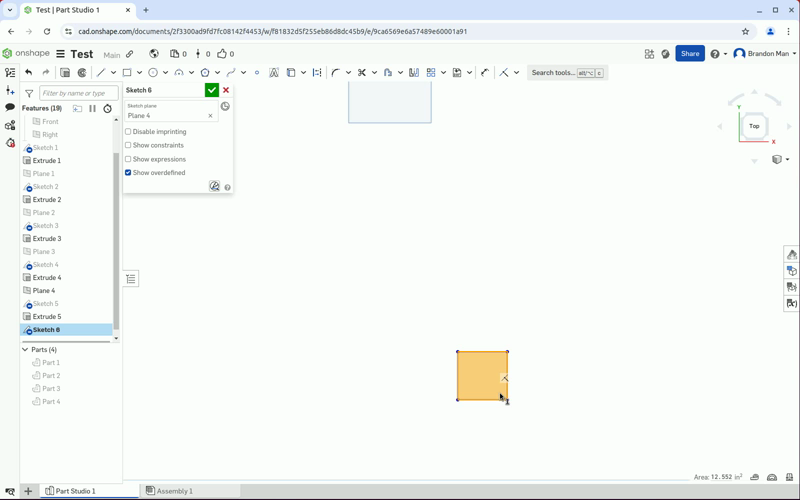
scroll(-6)
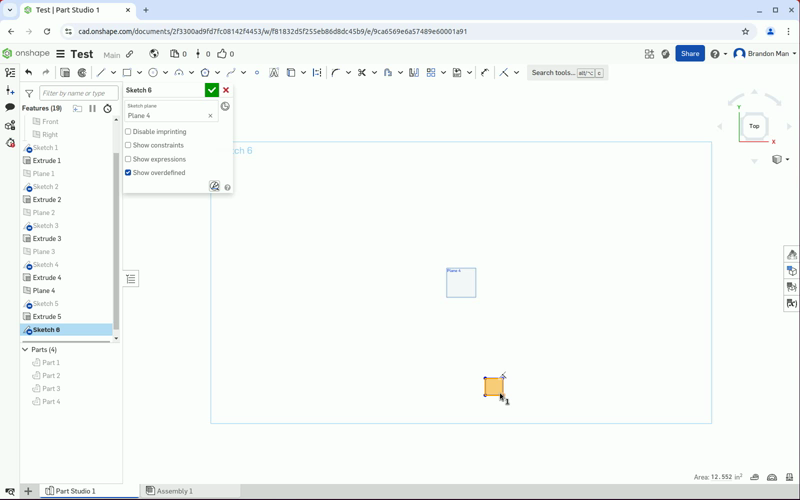
mouse_move(73, 352)
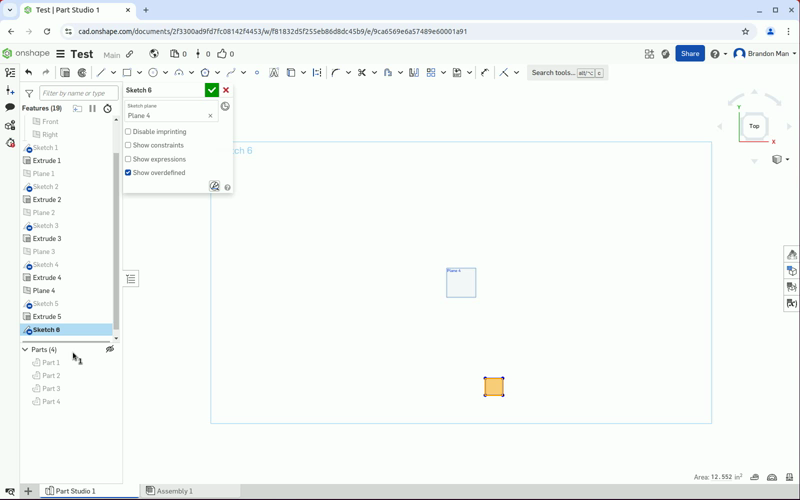
key(shift+y)
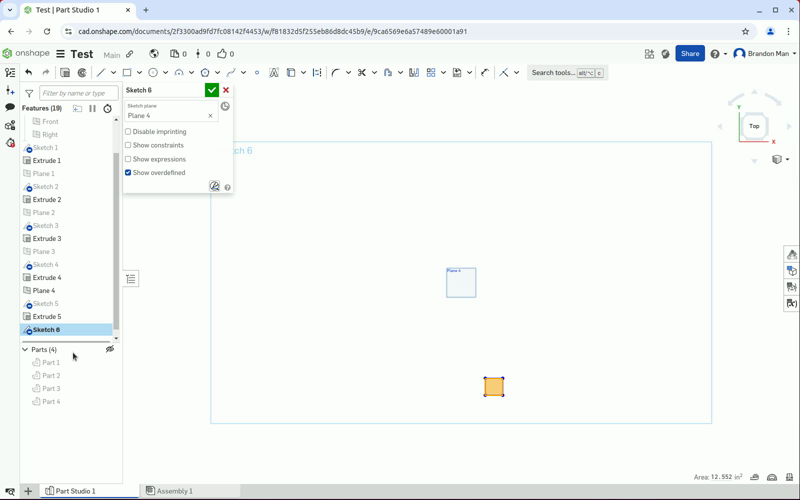
key(shift+e)
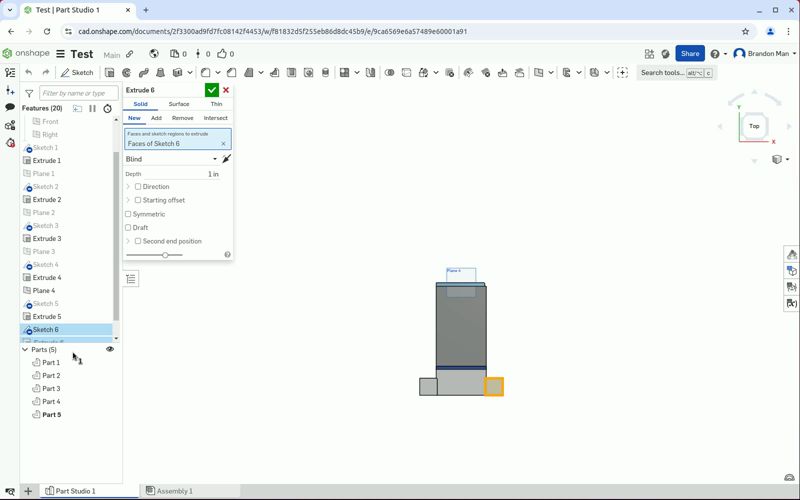
mouse_move(143, 106)
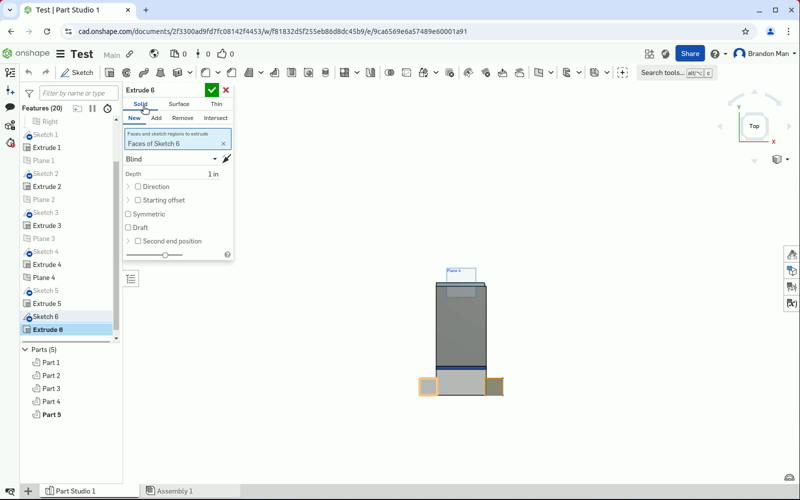
click(143, 106)
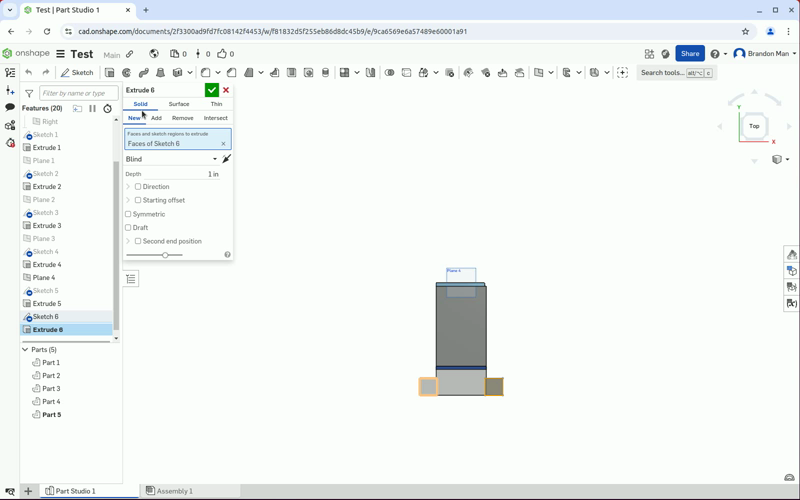
mouse_move(137, 120)
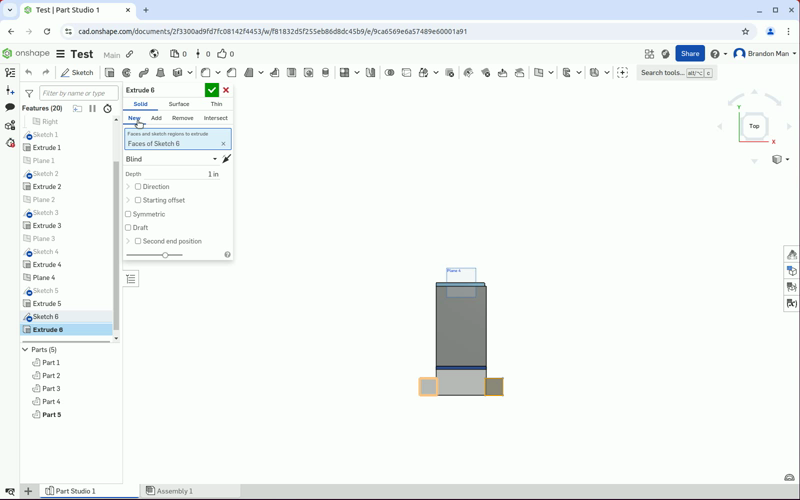
click(137, 120)
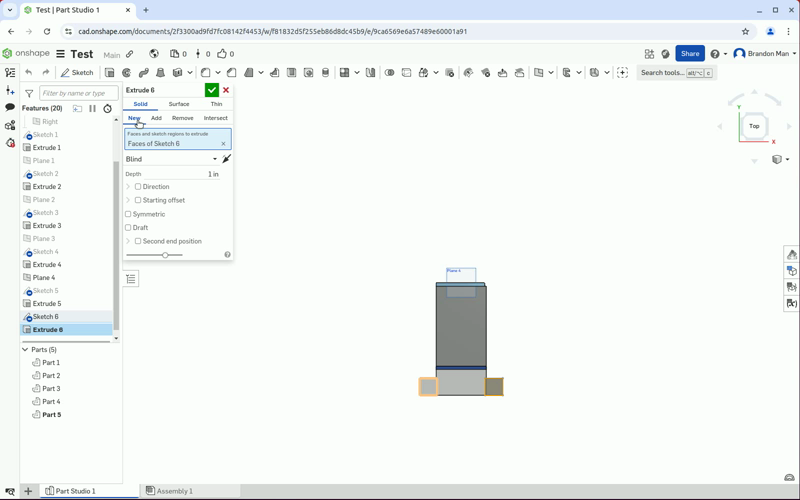
key(tab, 4)
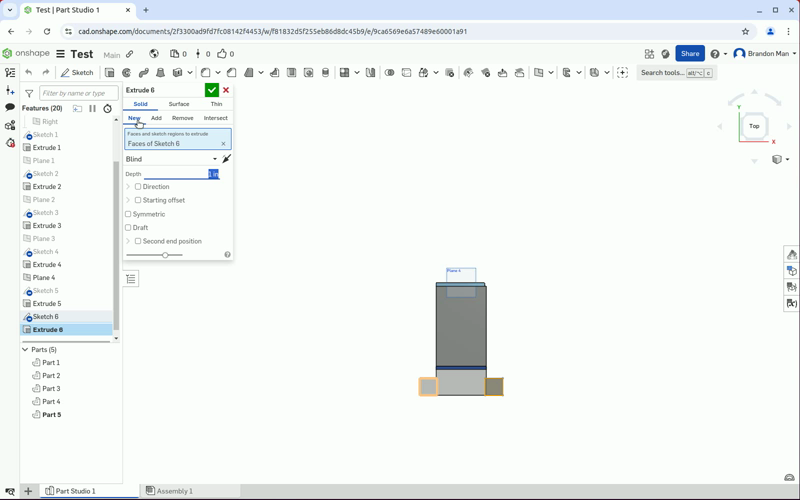
text(-0.722)
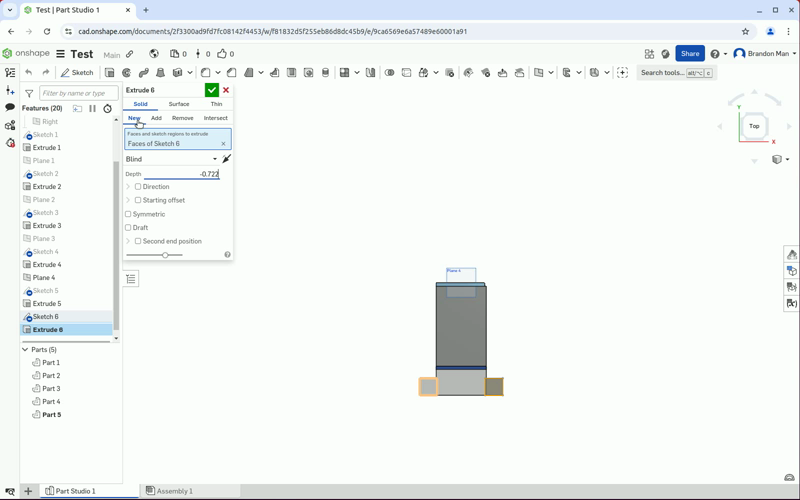
key(enter)
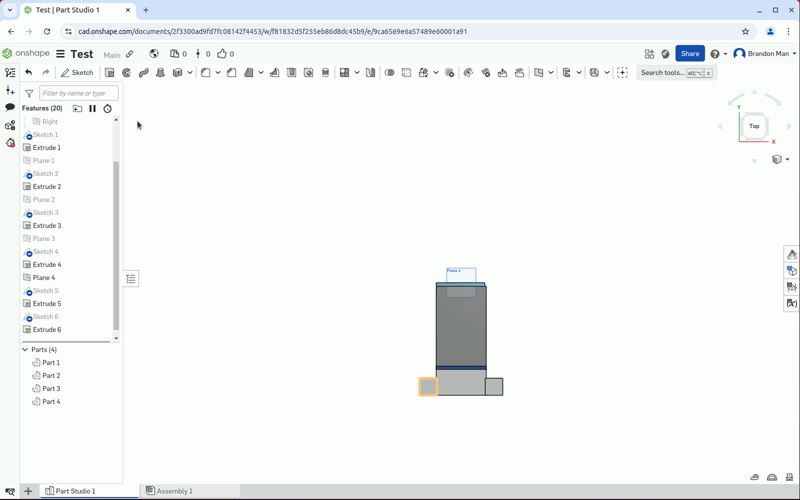
key(shift+h)
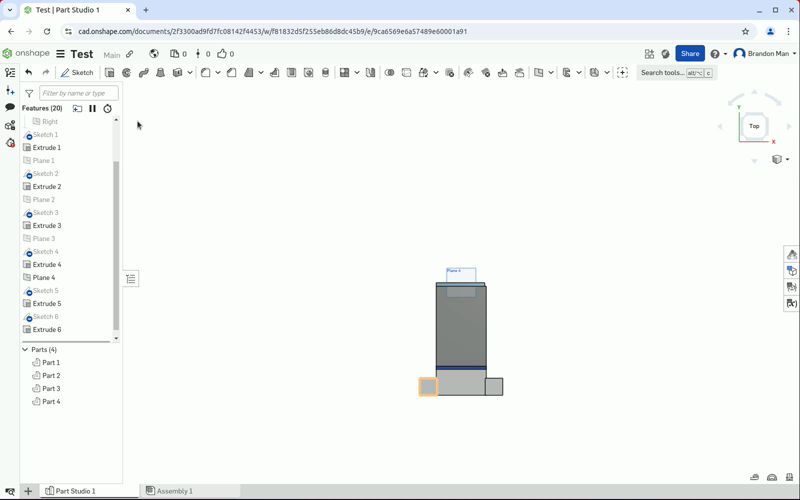
key(shift+h)
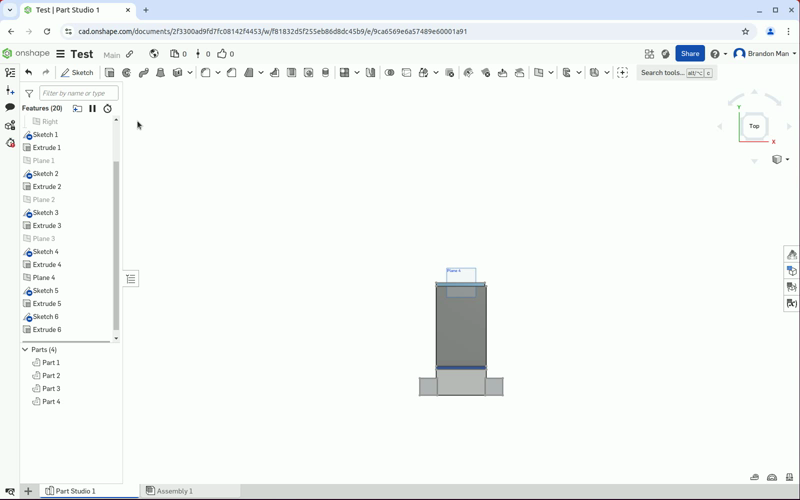
key(shift+7)
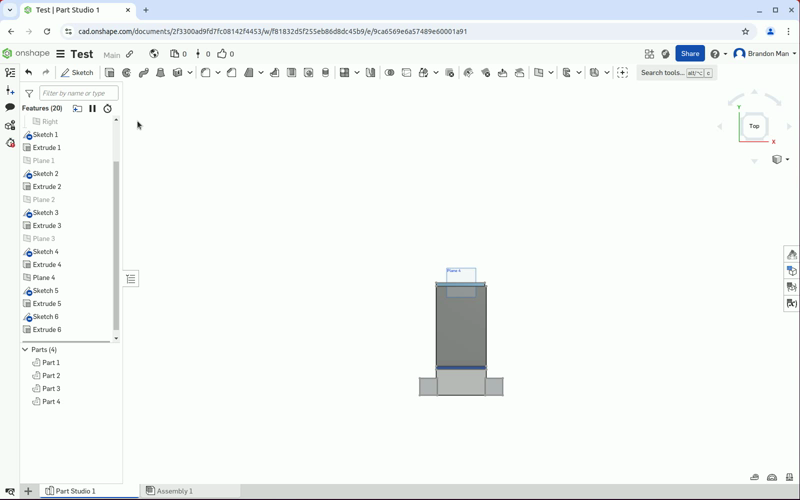
key(up, 3)
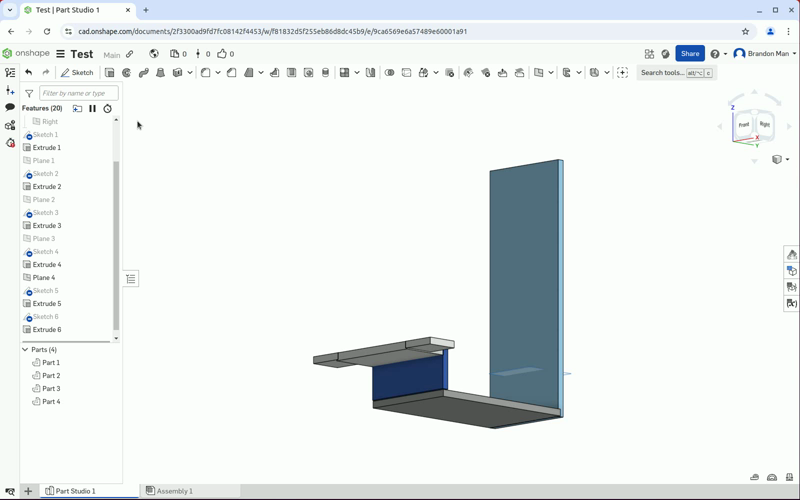
key(left, 3)
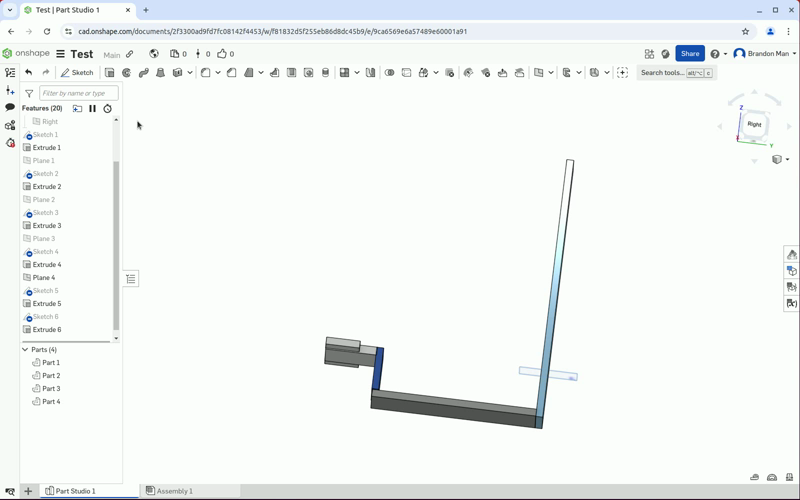
key(right, 3)
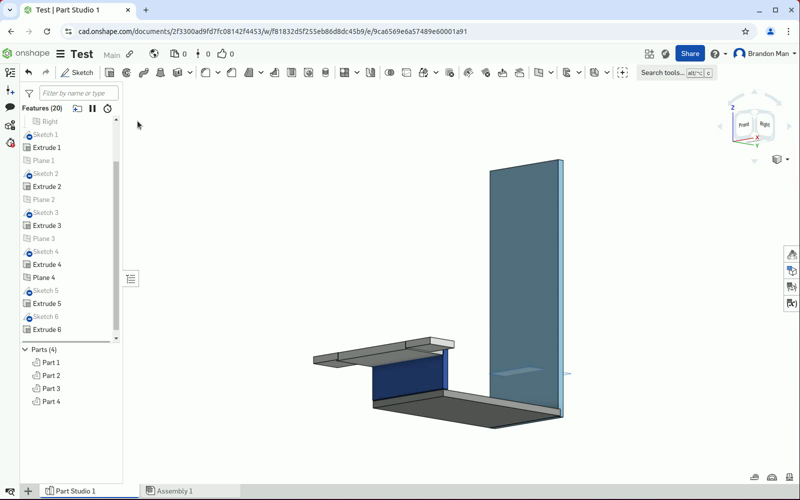
key(down, 3)
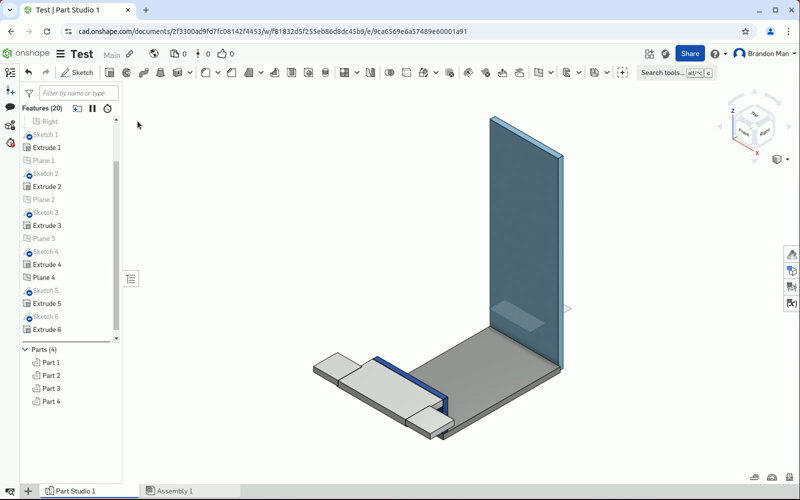
mouse_move(69, 137)
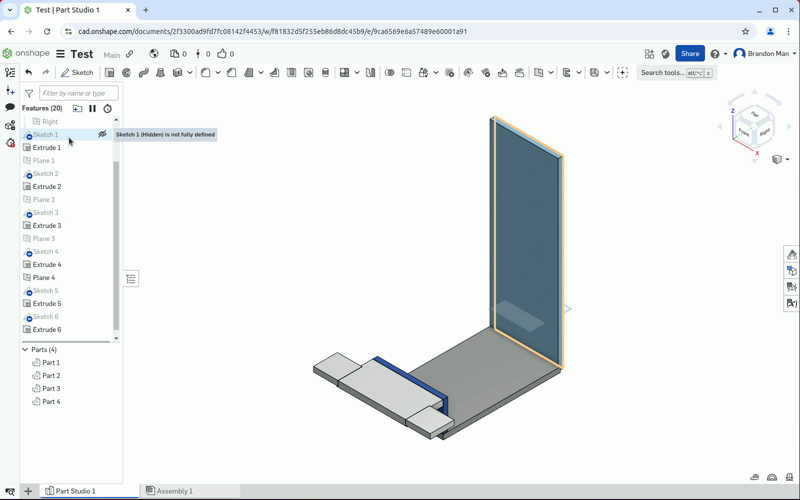
click(69, 137)